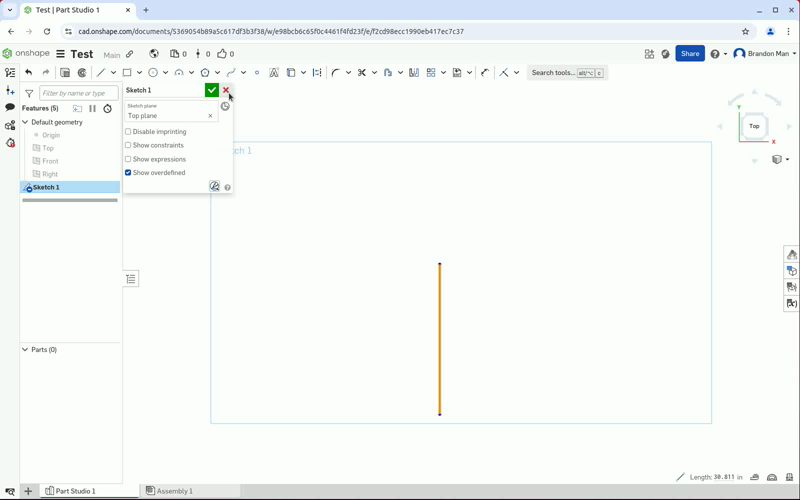
key(shift+h)
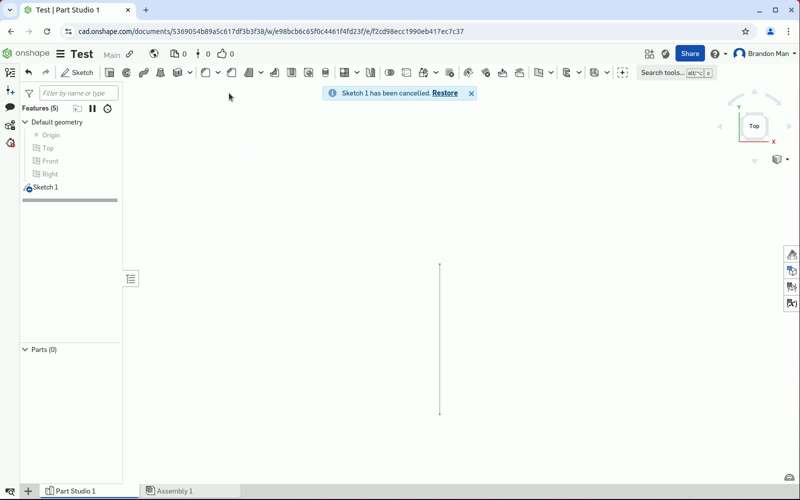
key(shift+s)
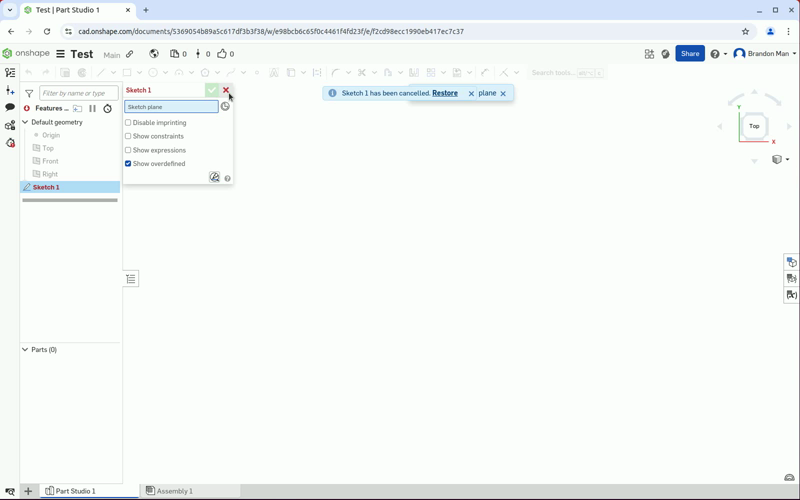
mouse_move(73, 150)
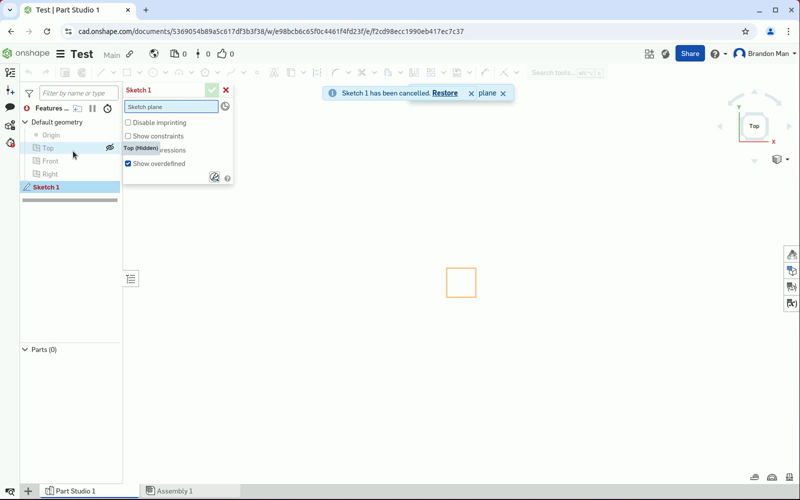
click(73, 150)
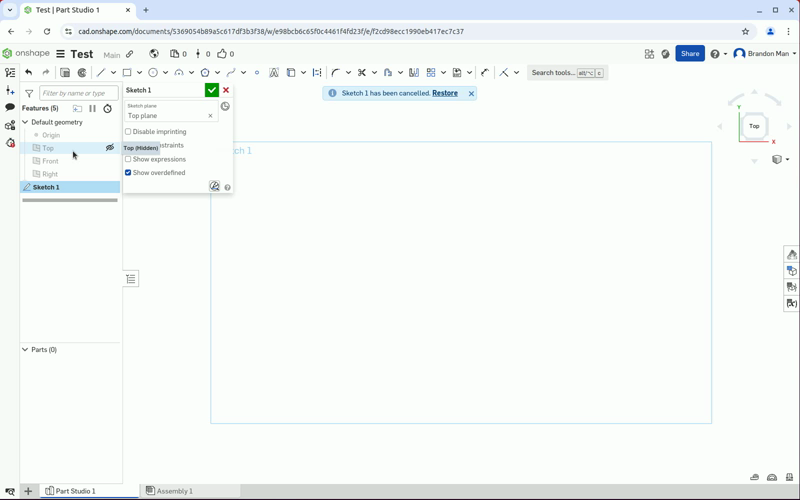
mouse_move(73, 352)
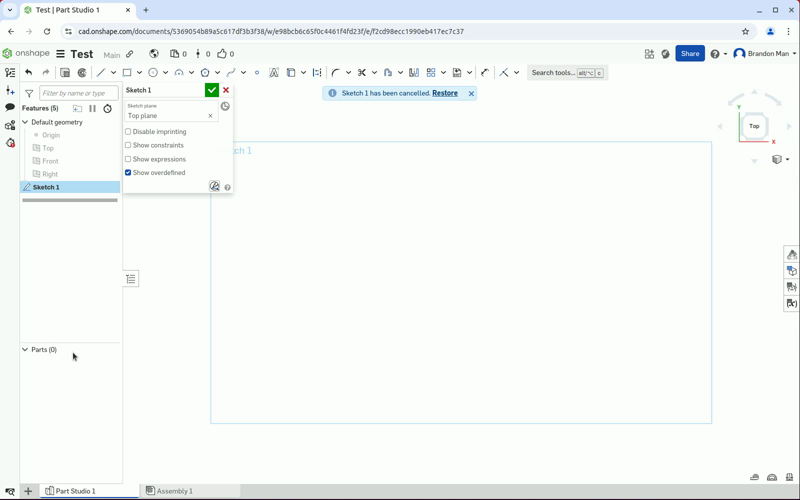
key(y)
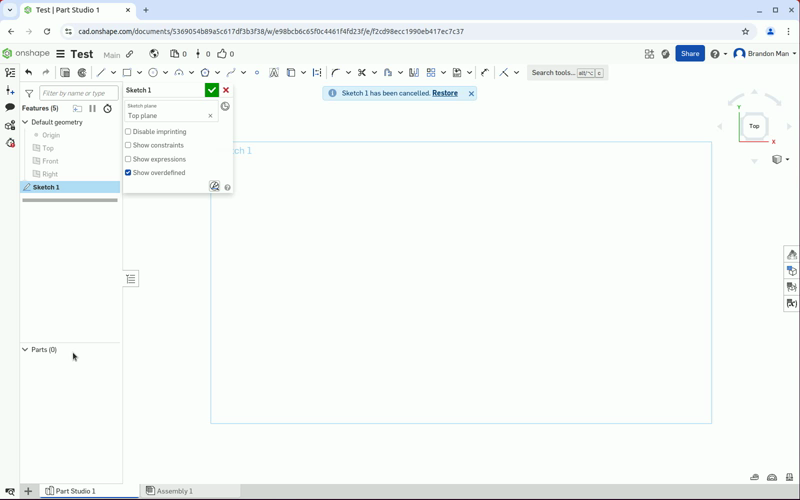
key(l)
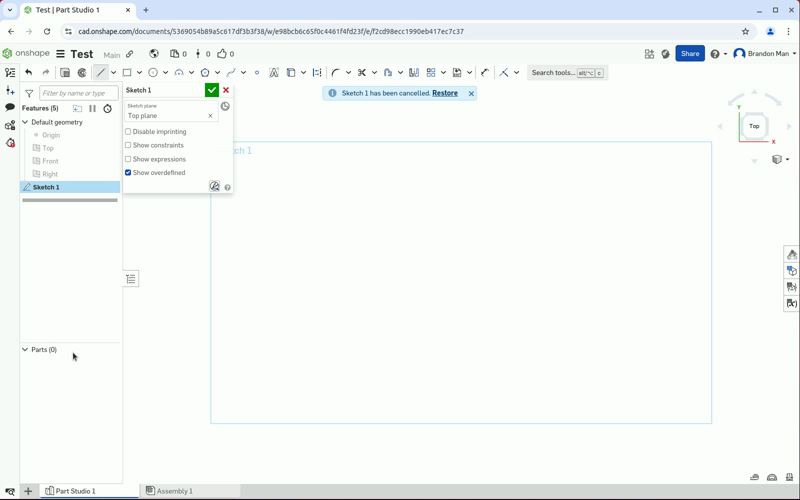
key_down(shift)
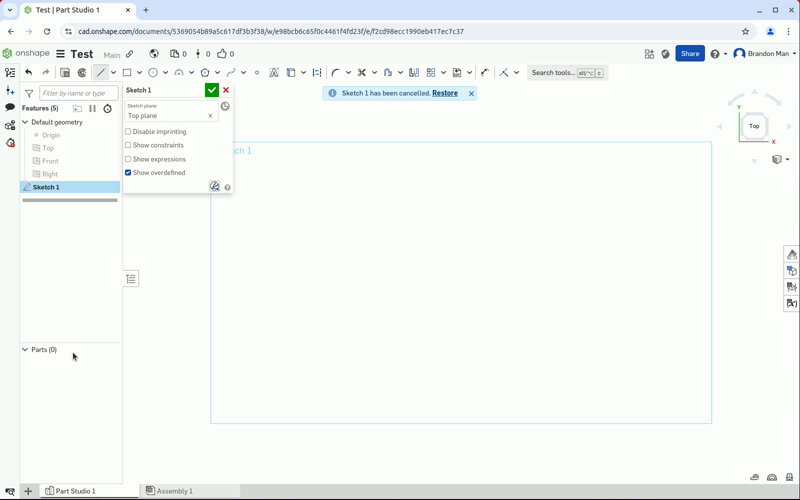
mouse_move(458, 285)
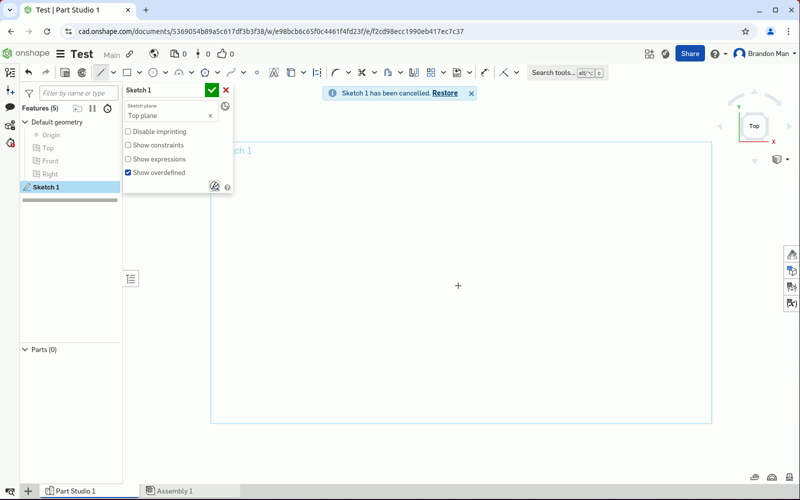
click(458, 285)
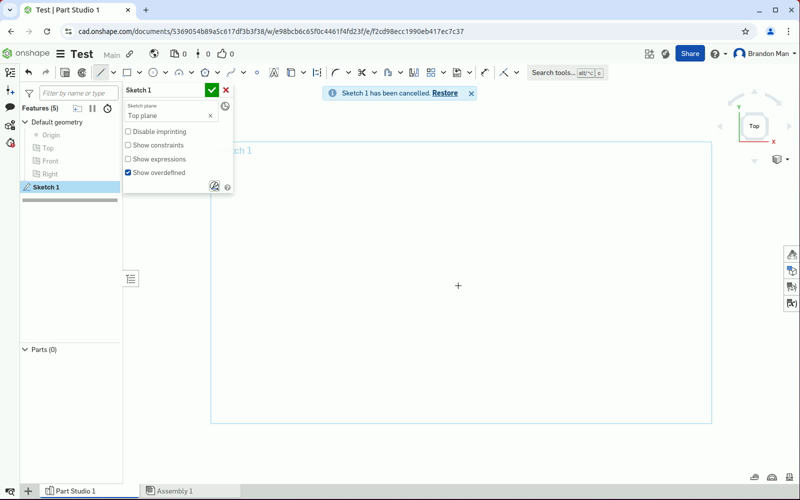
key_up(shift)
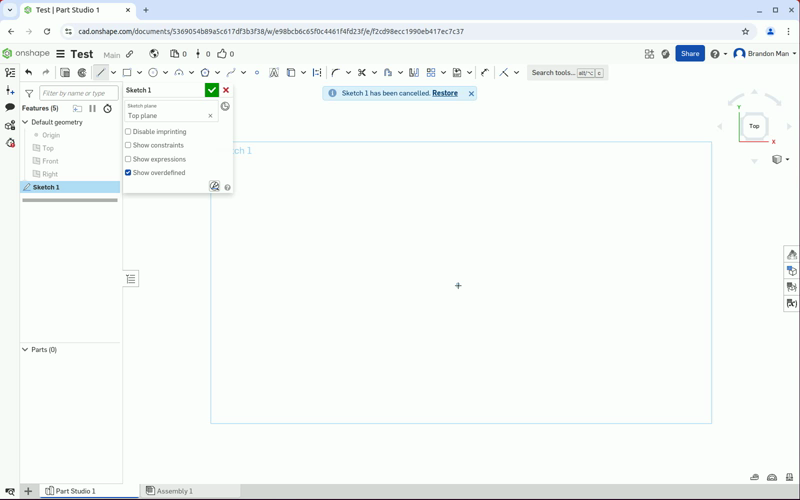
key_down(shift)
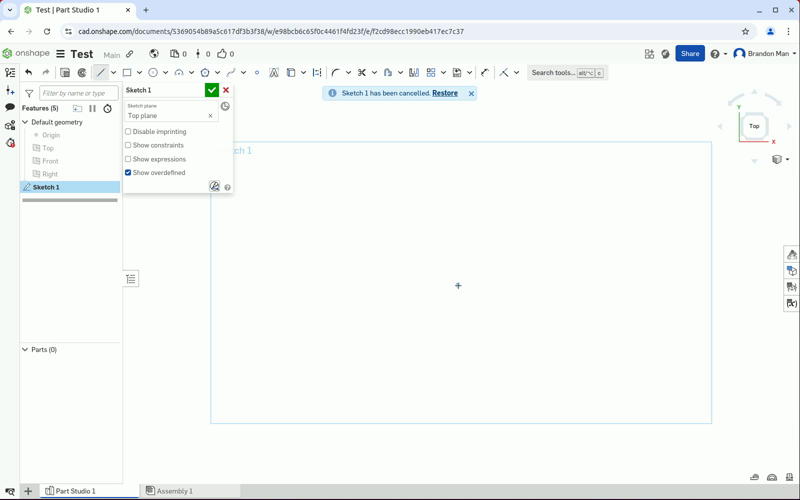
mouse_move(488, 285)
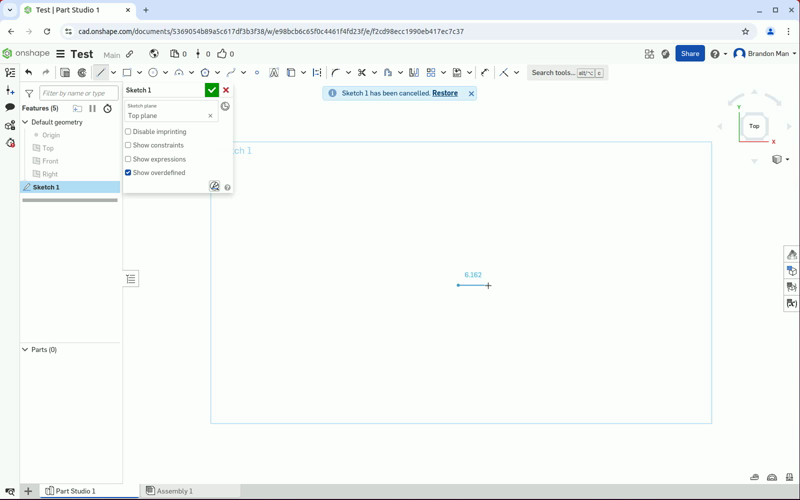
mouse_move(465, 285)
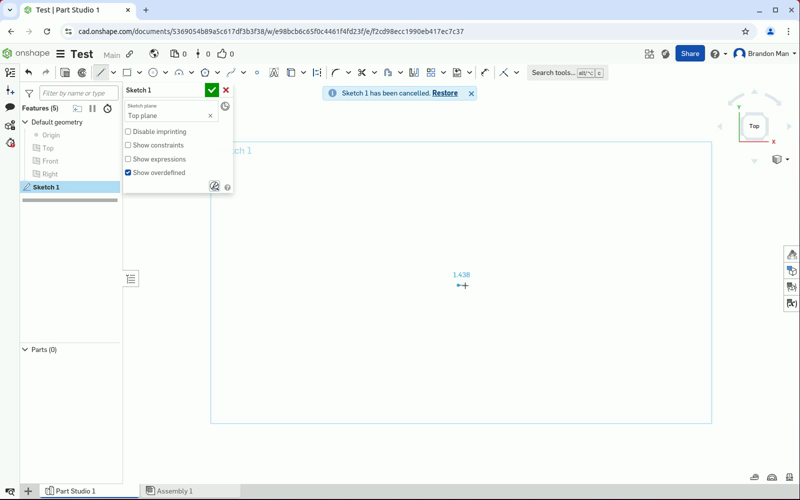
scroll(6)
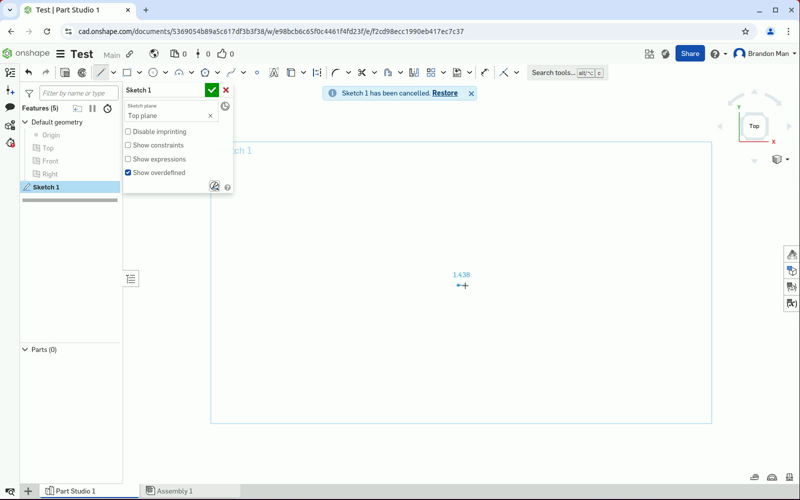
scroll(6)
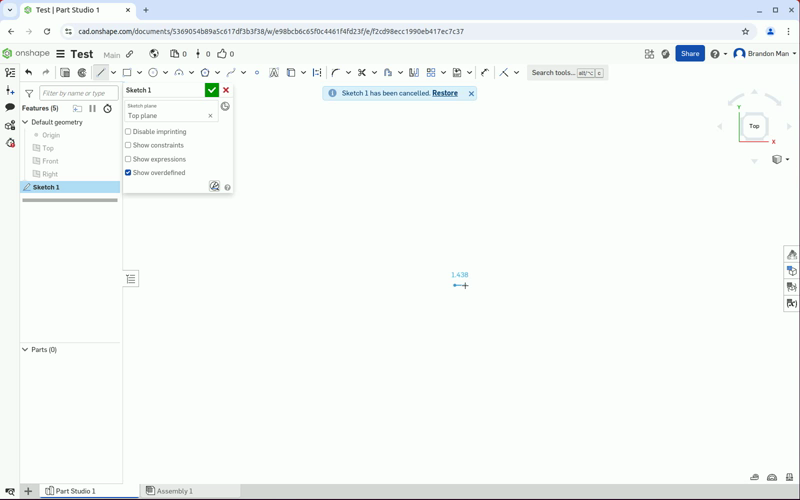
scroll(6)
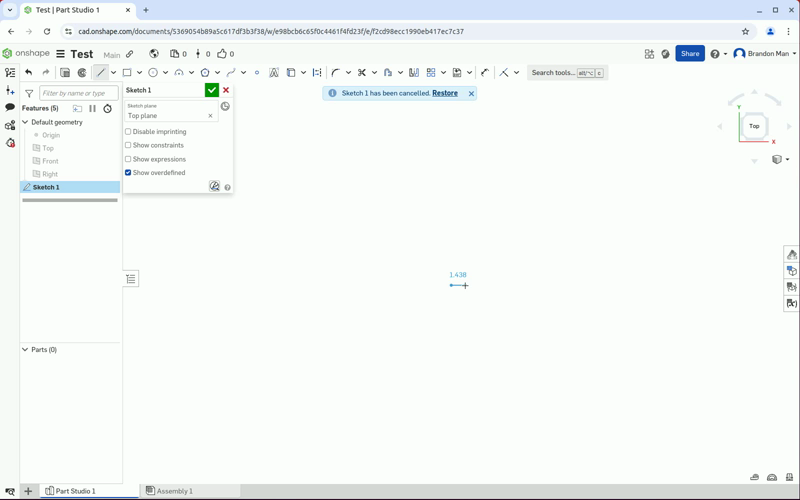
scroll(6)
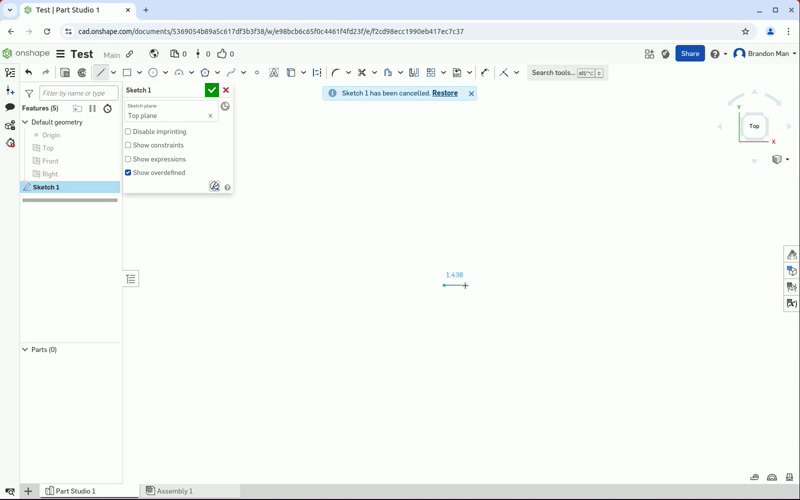
scroll(6)
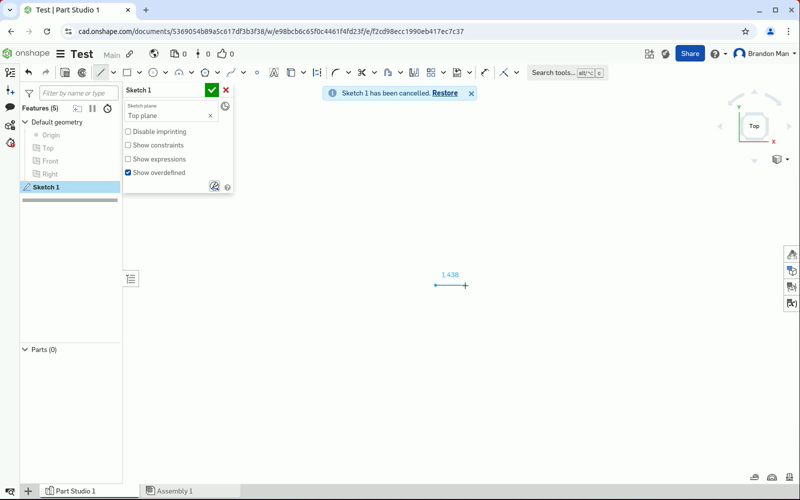
scroll(6)
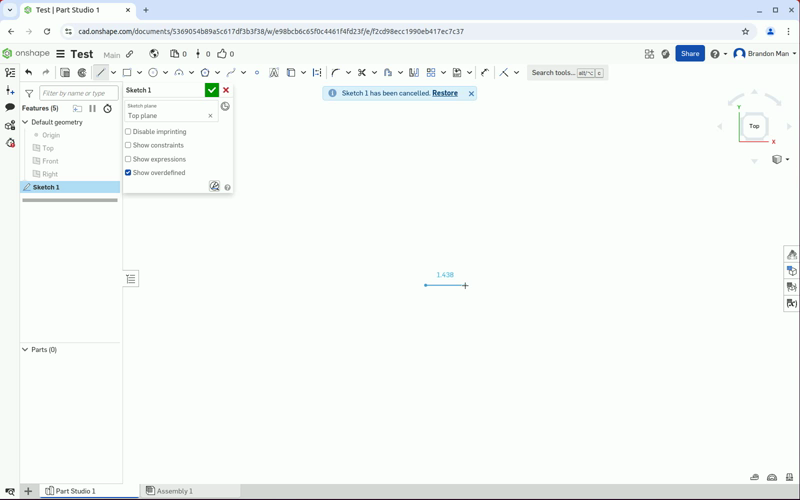
scroll(6)
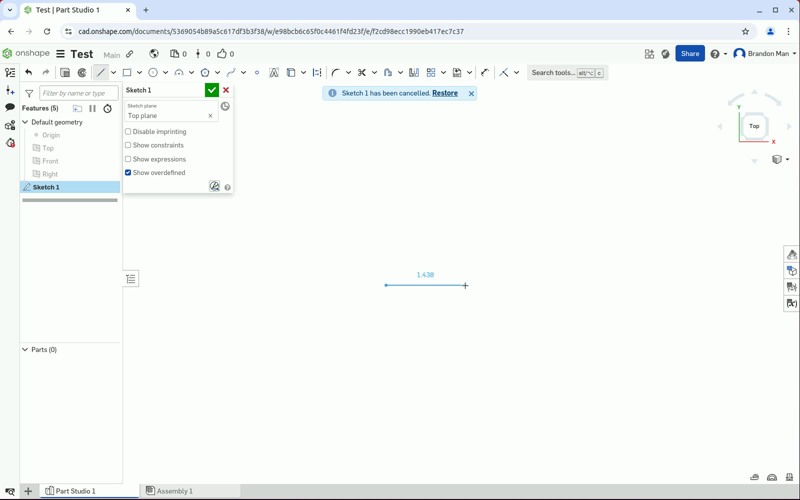
click(465, 285)
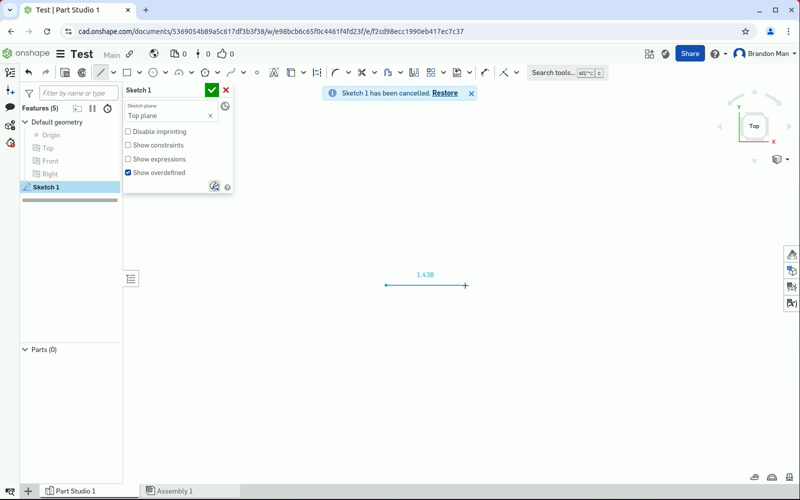
scroll(-6)
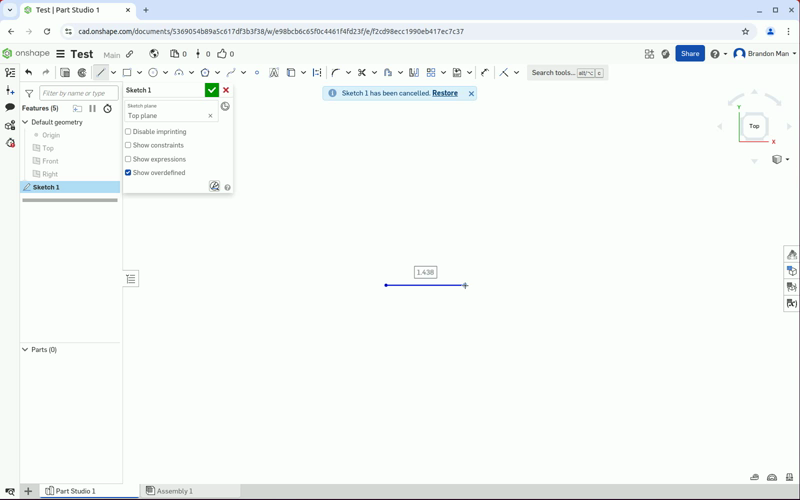
scroll(-6)
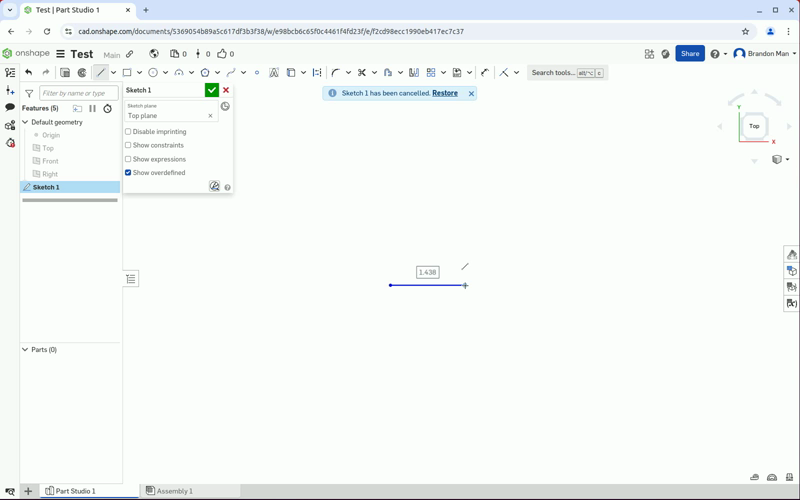
scroll(-6)
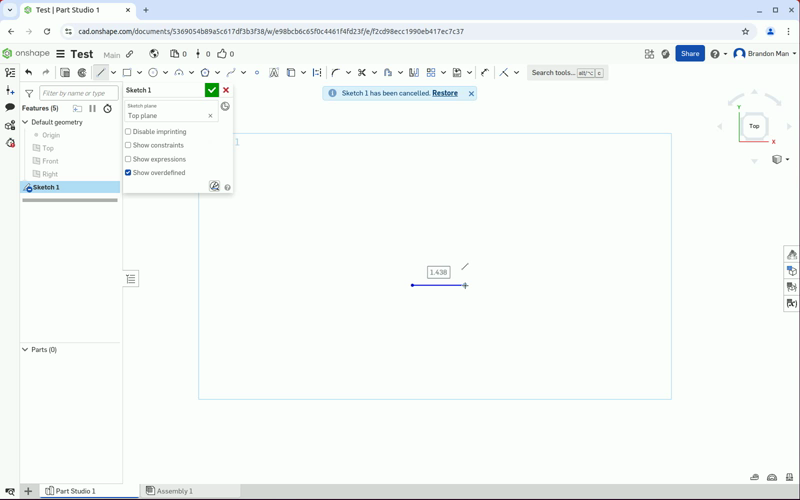
scroll(-6)
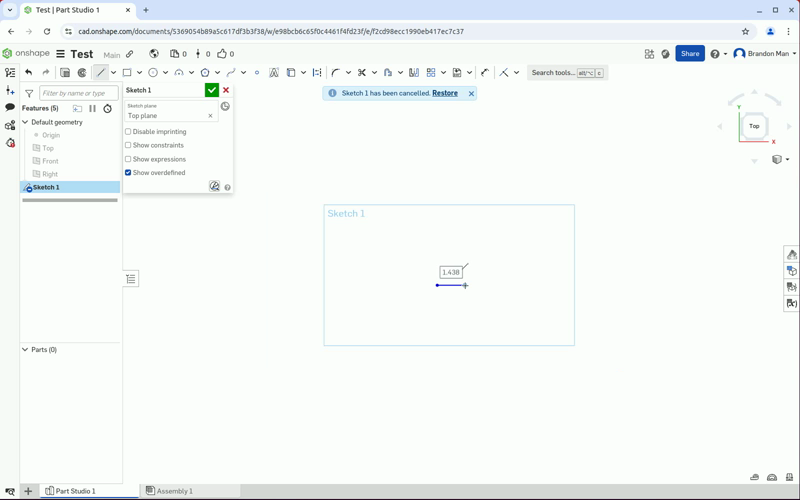
scroll(-6)
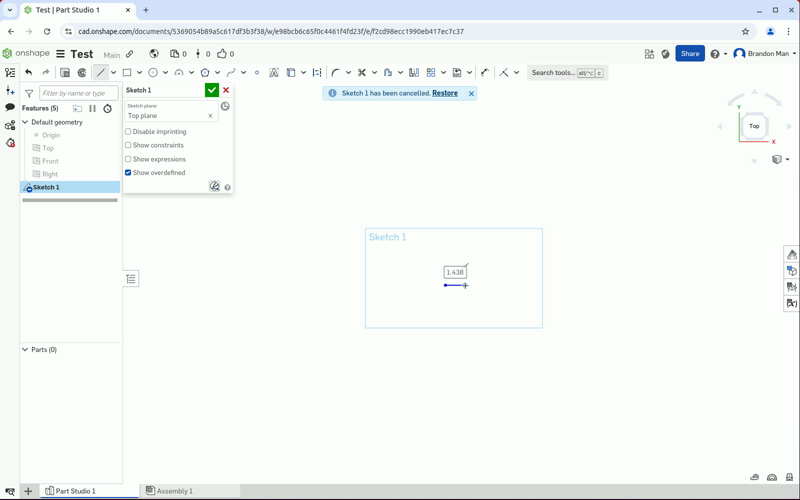
scroll(-6)
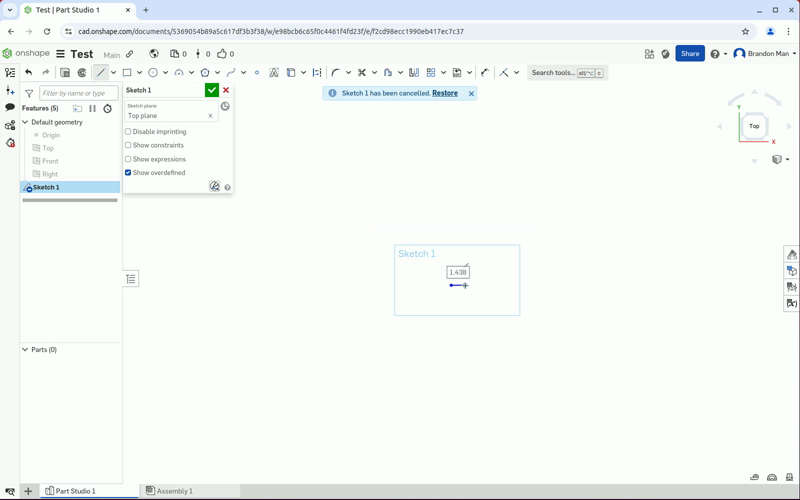
scroll(-6)
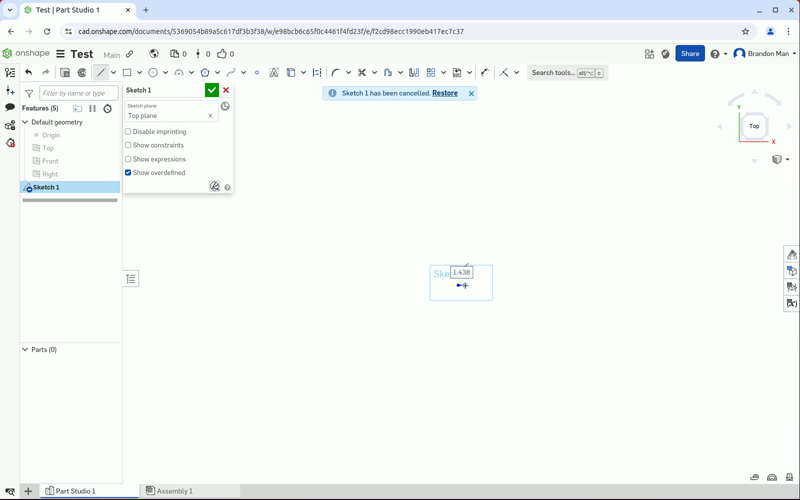
key_up(shift)
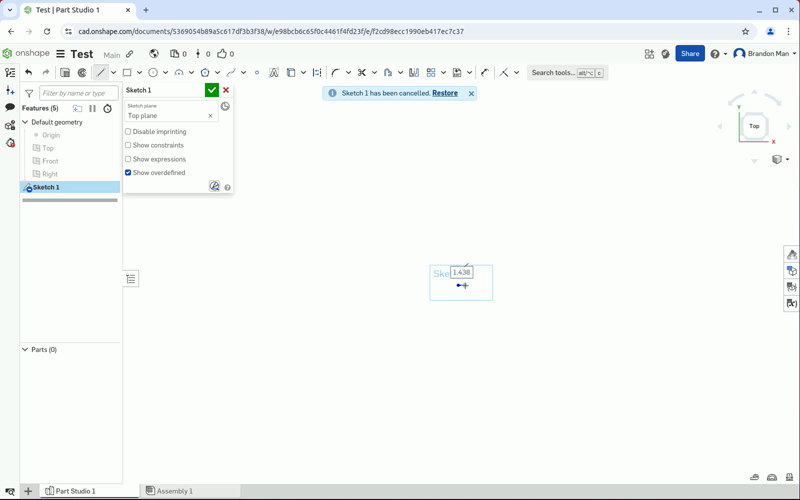
key_down(shift)
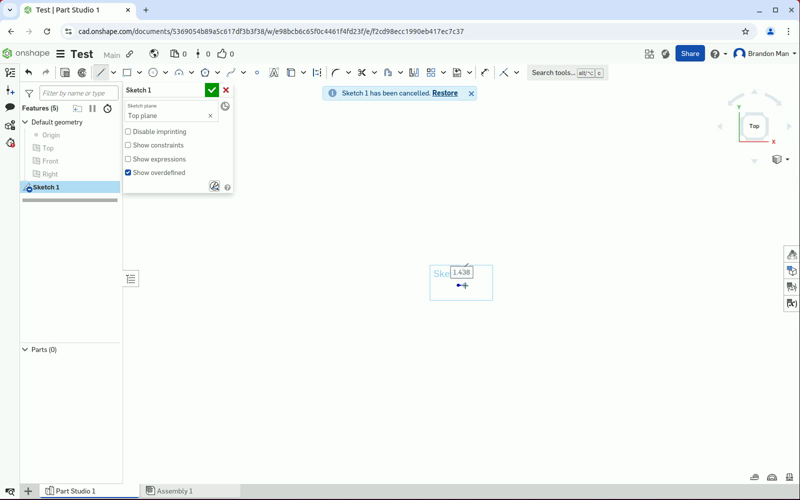
mouse_move(495, 285)
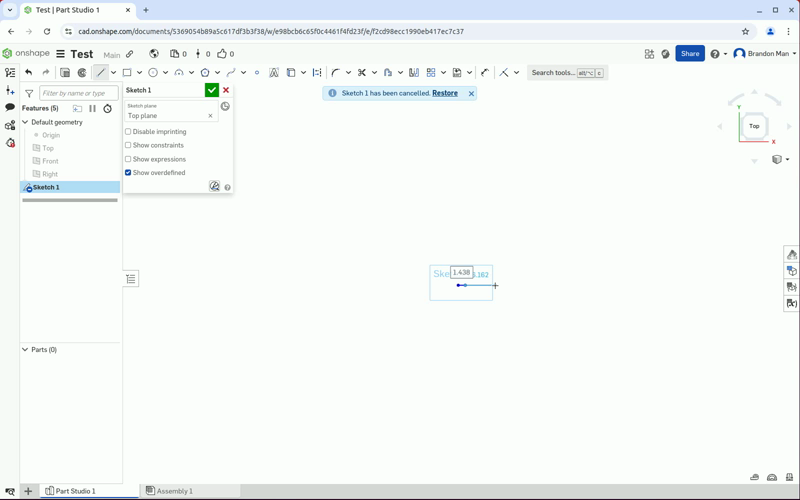
mouse_move(465, 278)
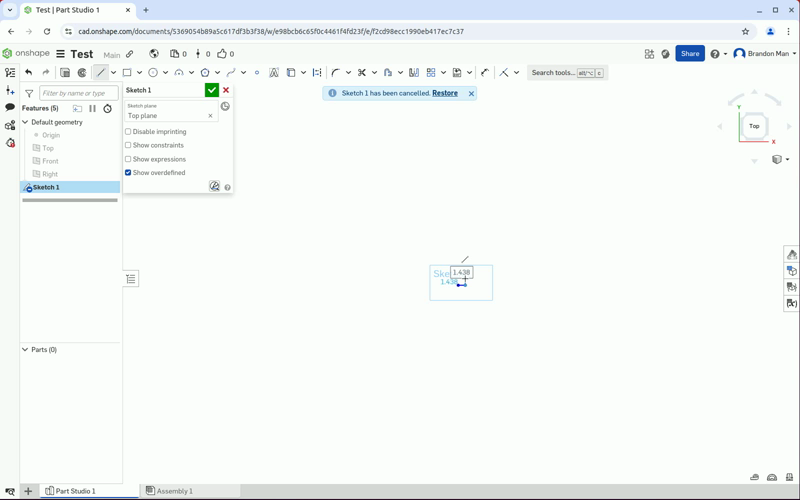
scroll(6)
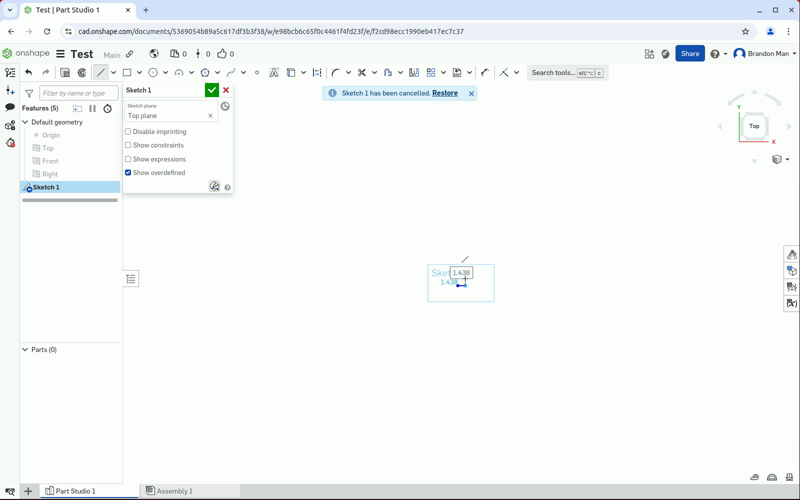
scroll(6)
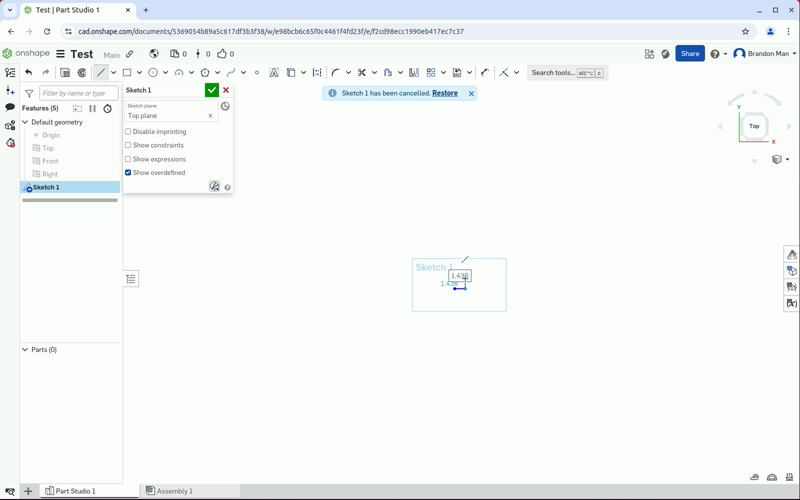
scroll(6)
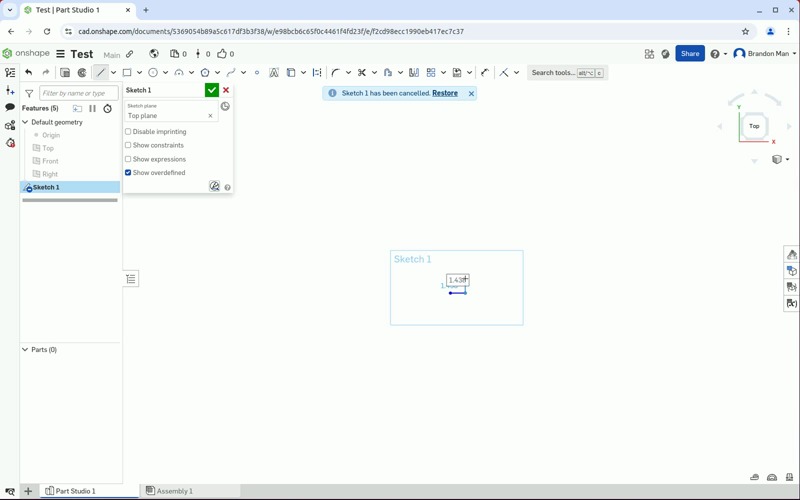
scroll(6)
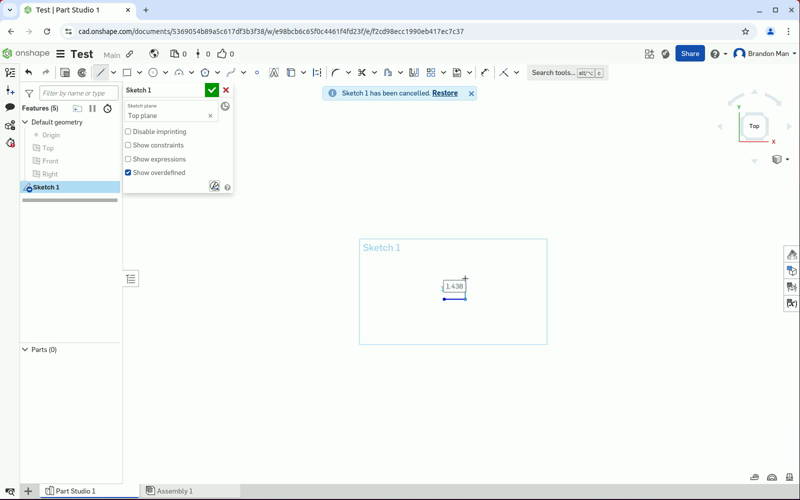
scroll(6)
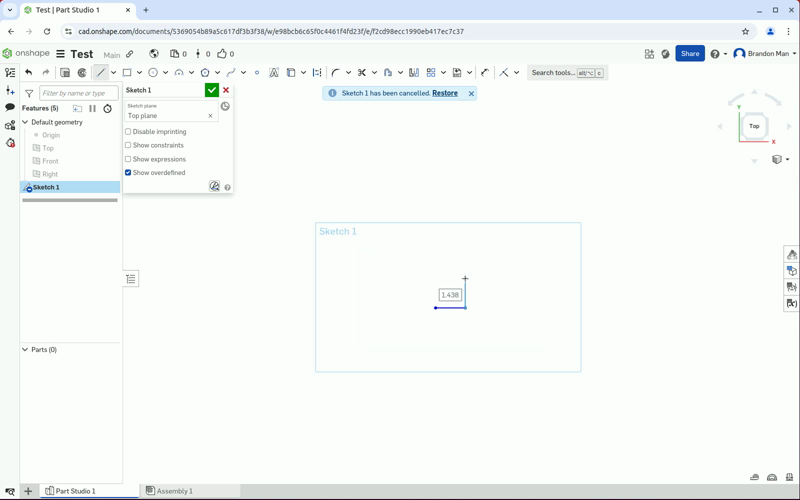
scroll(6)
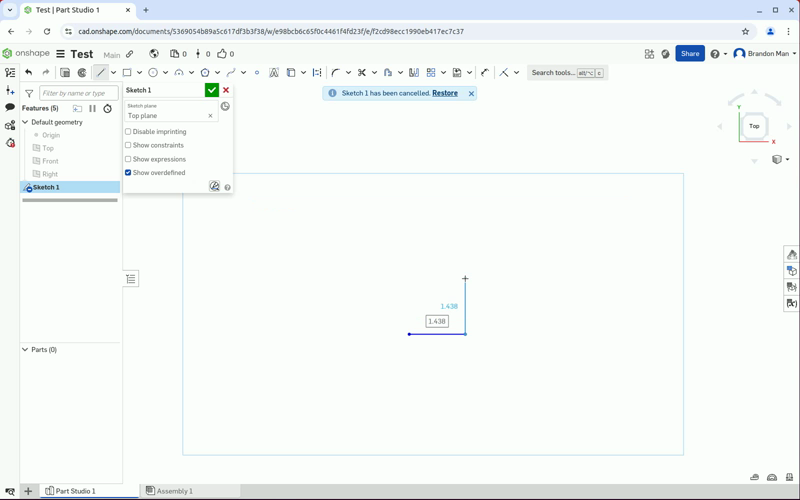
scroll(6)
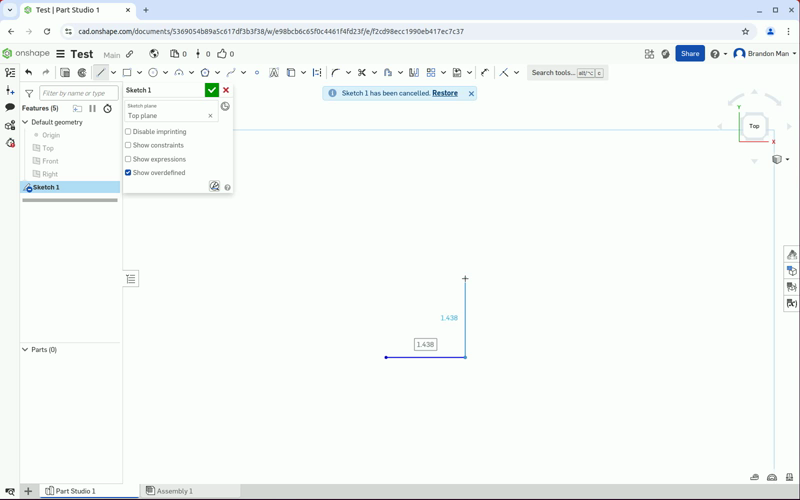
click(465, 278)
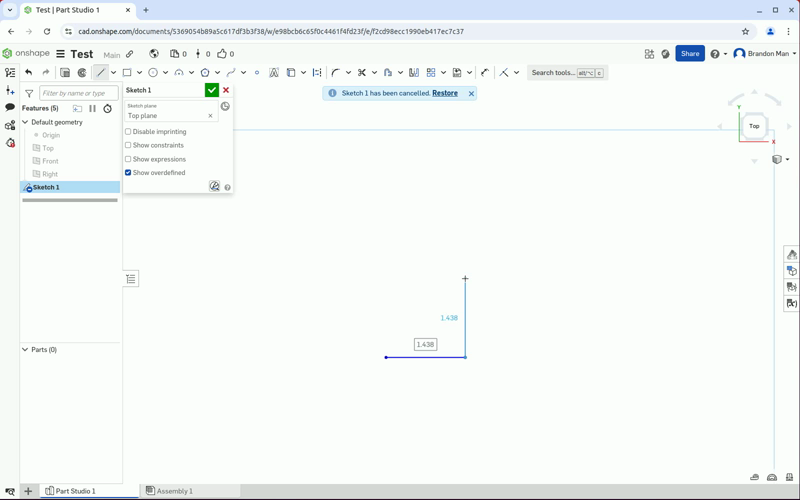
scroll(-6)
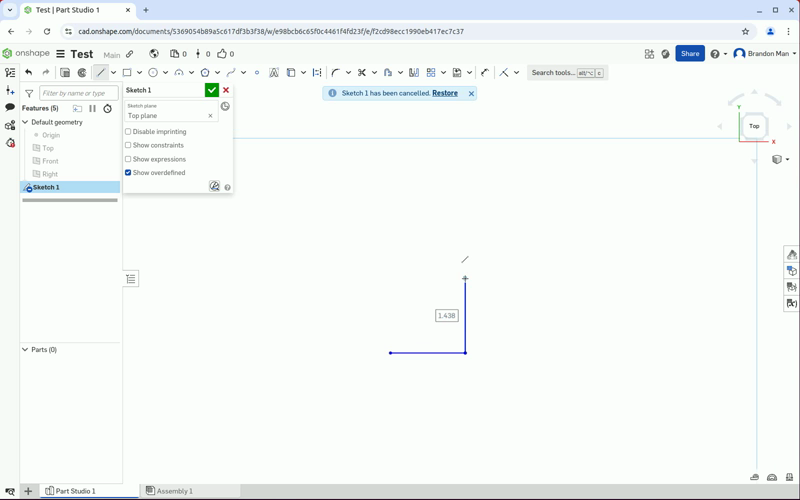
scroll(-6)
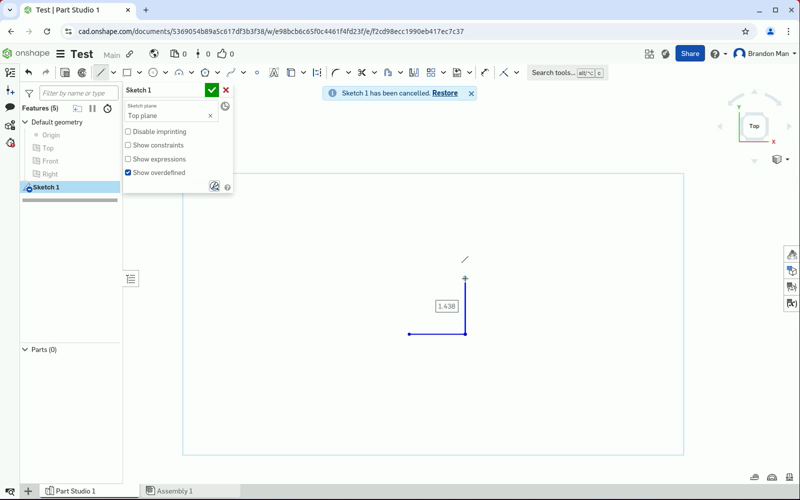
scroll(-6)
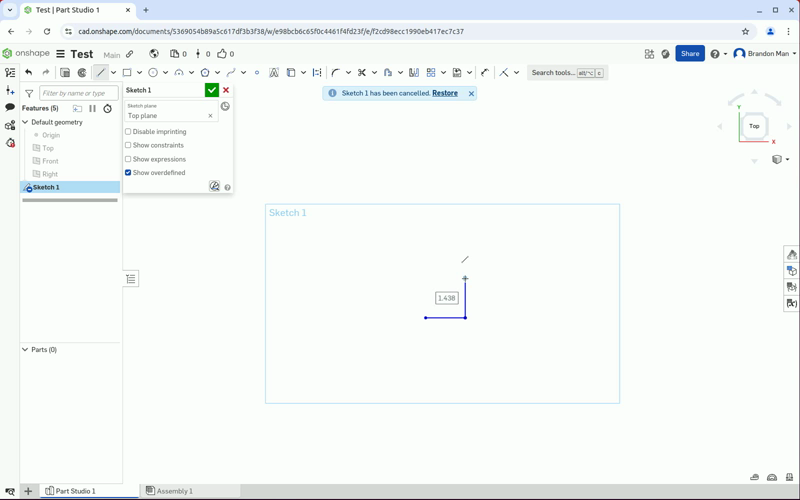
scroll(-6)
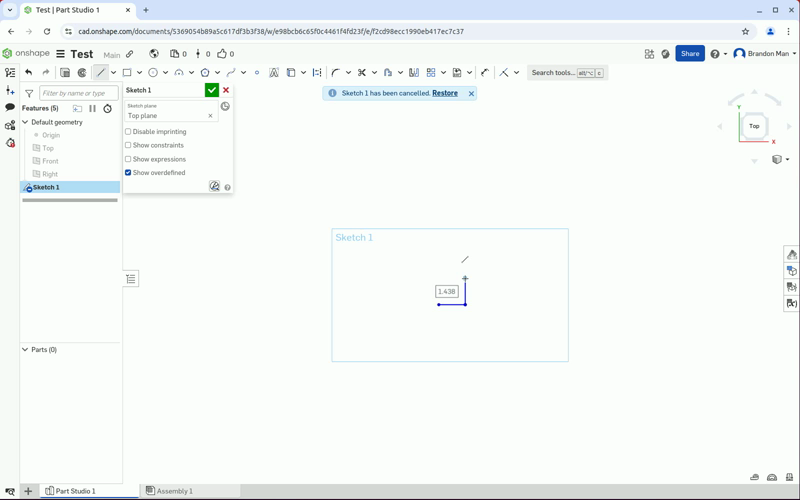
scroll(-6)
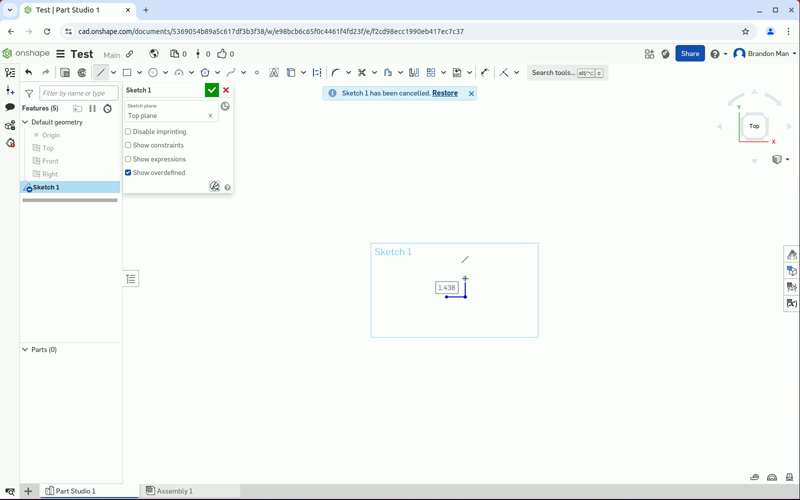
scroll(-6)
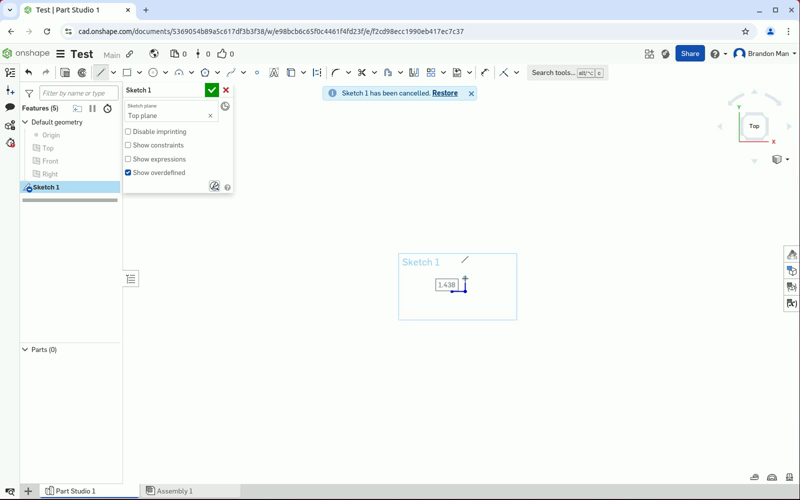
scroll(-6)
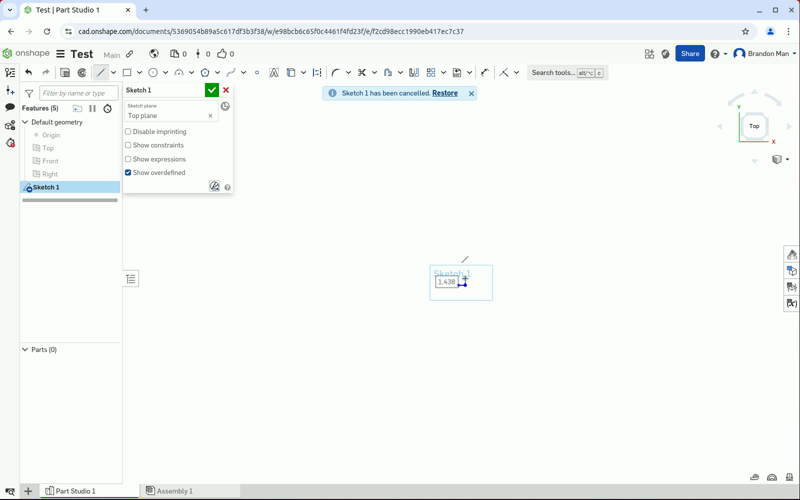
key_up(shift)
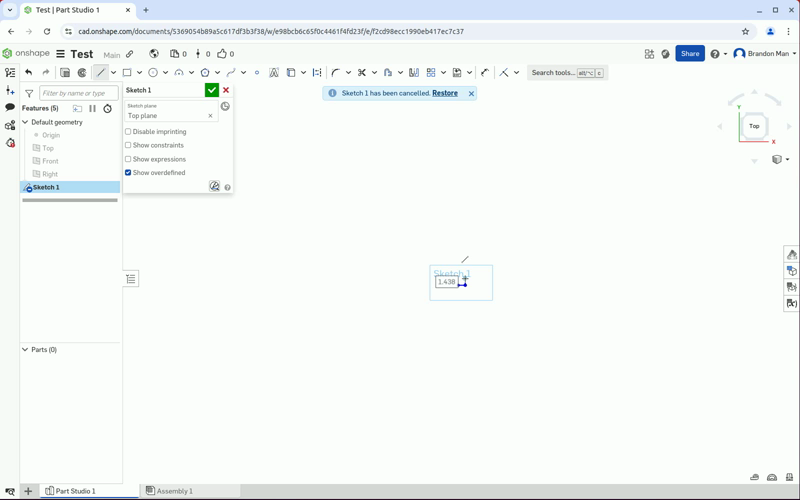
key_down(shift)
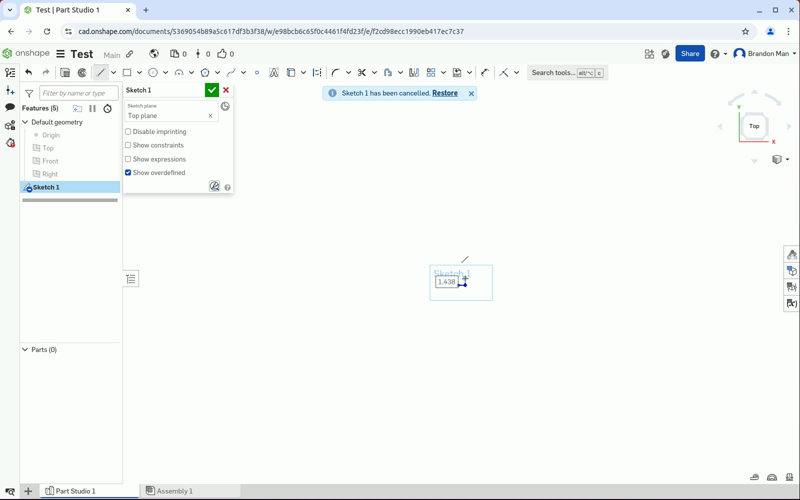
mouse_move(495, 278)
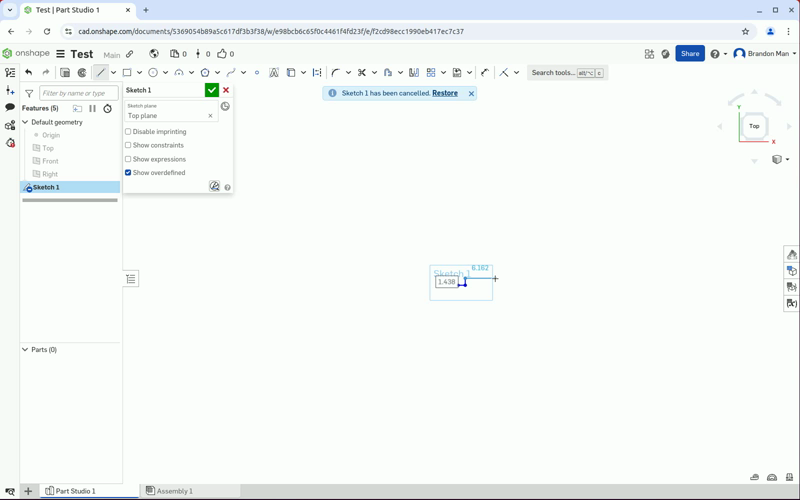
mouse_move(458, 278)
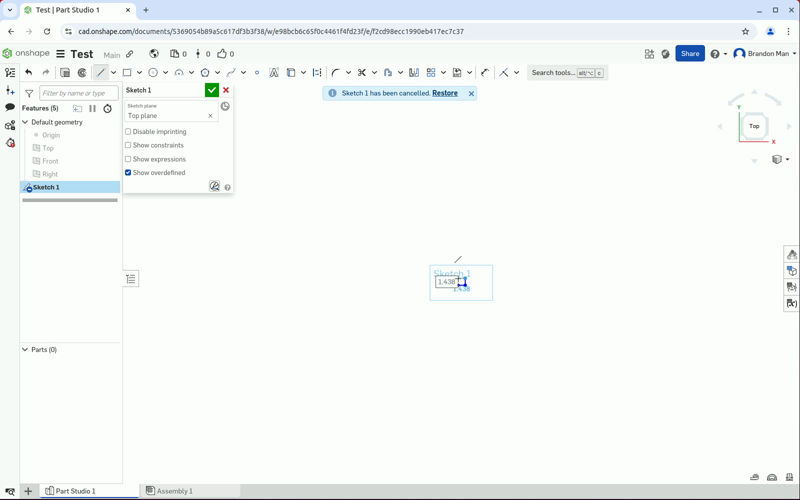
scroll(6)
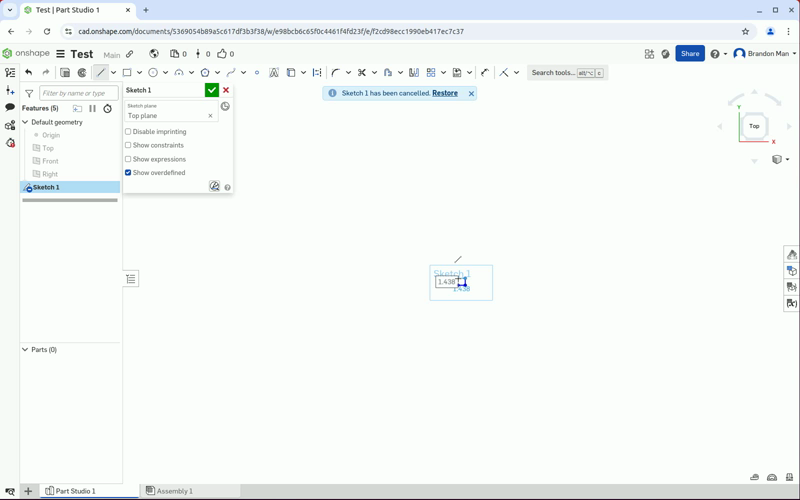
scroll(6)
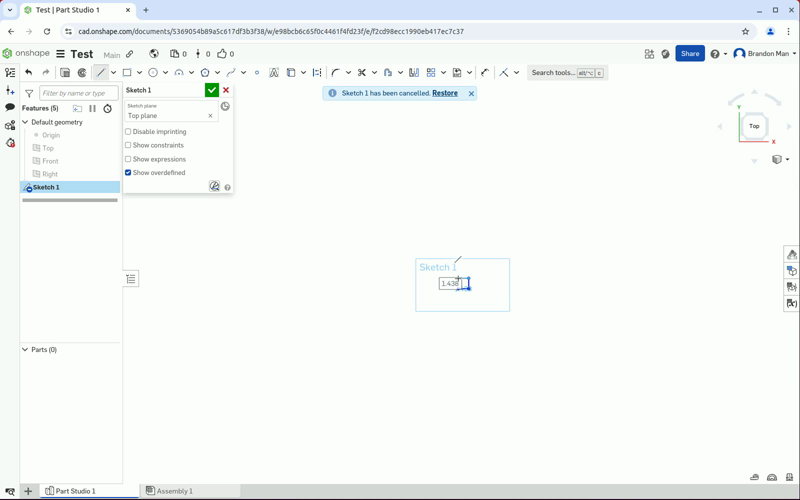
scroll(6)
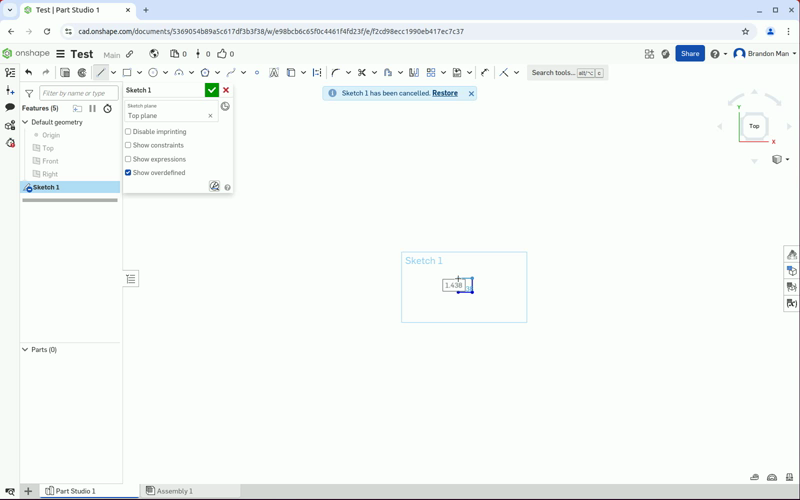
scroll(6)
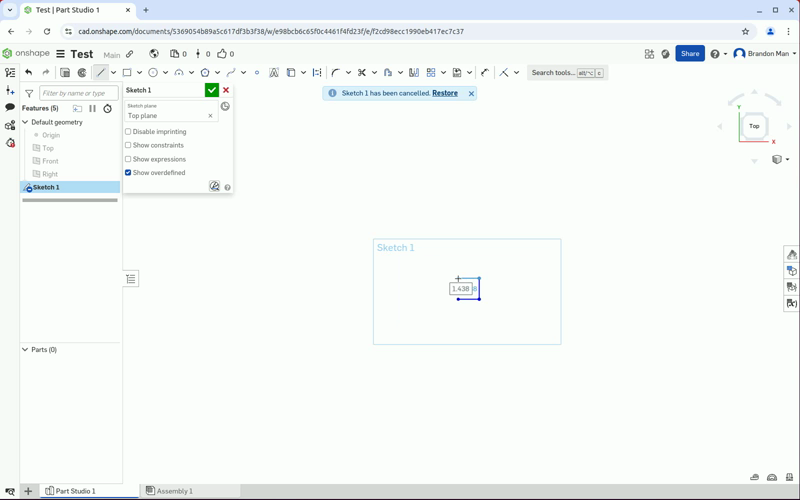
scroll(6)
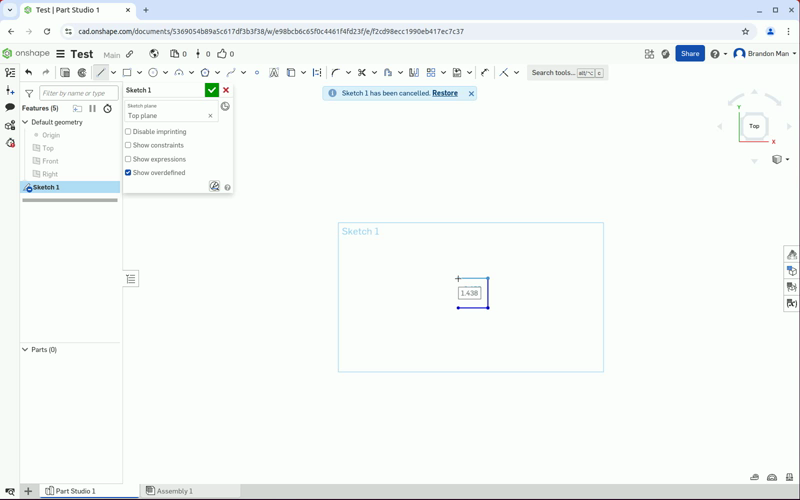
scroll(6)
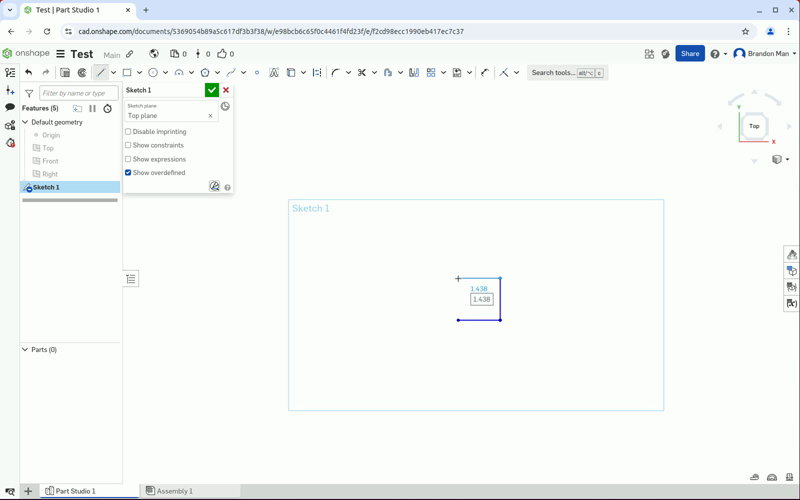
scroll(6)
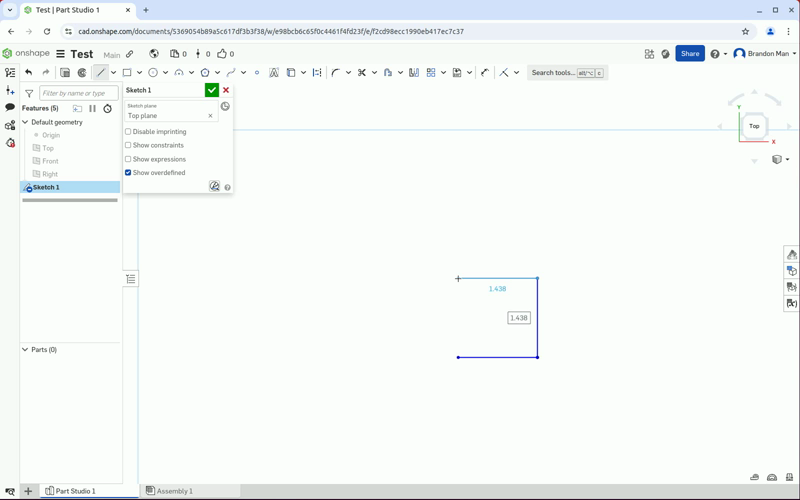
click(458, 278)
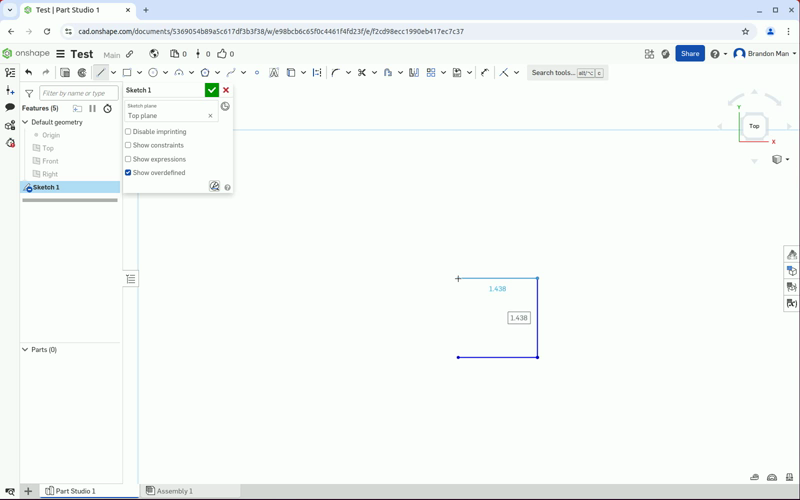
scroll(-6)
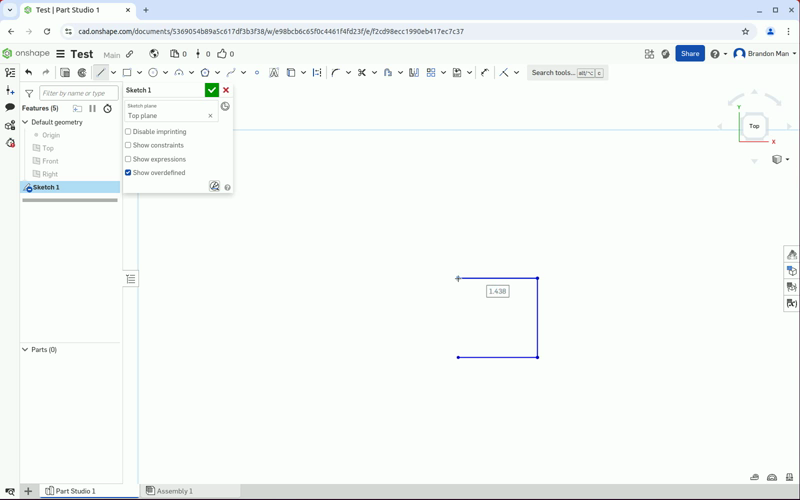
scroll(-6)
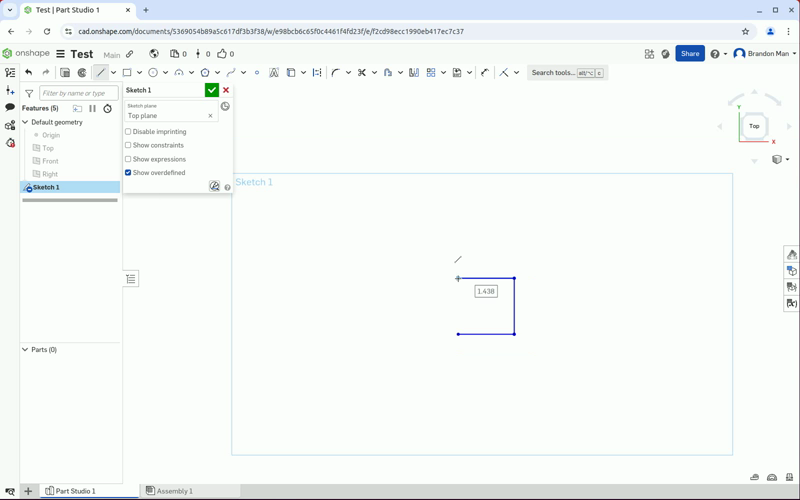
scroll(-6)
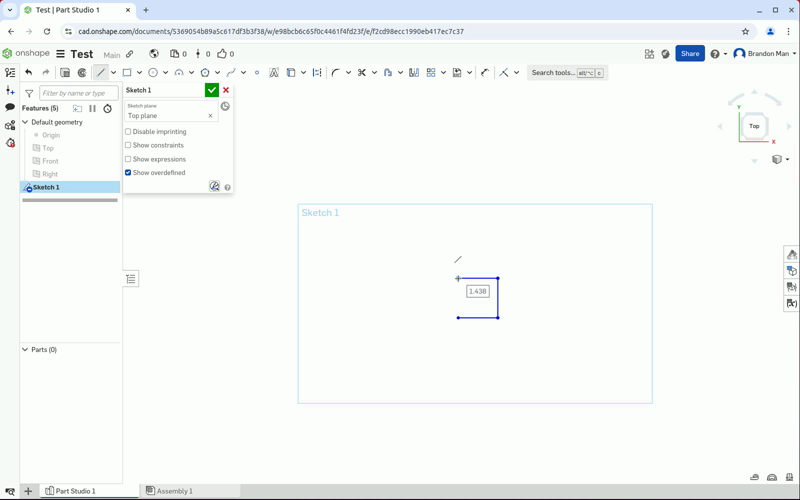
scroll(-6)
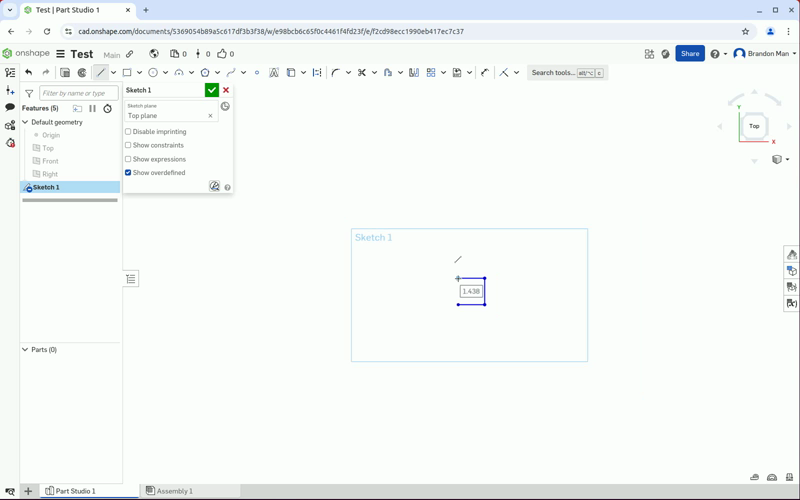
scroll(-6)
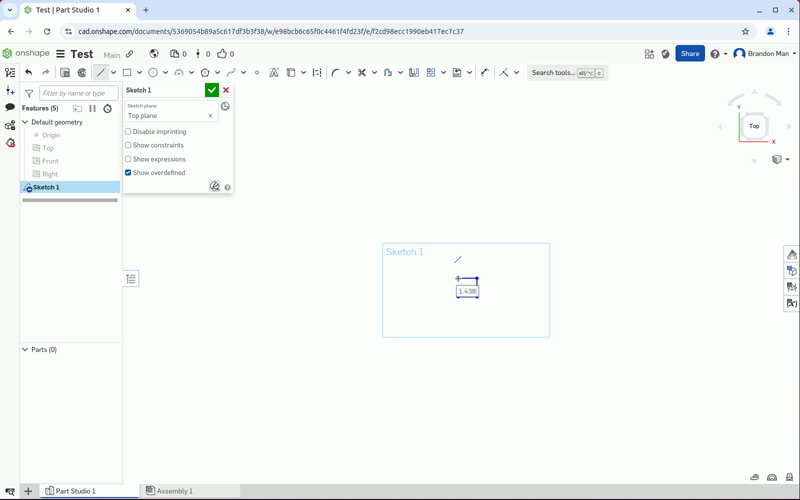
scroll(-6)
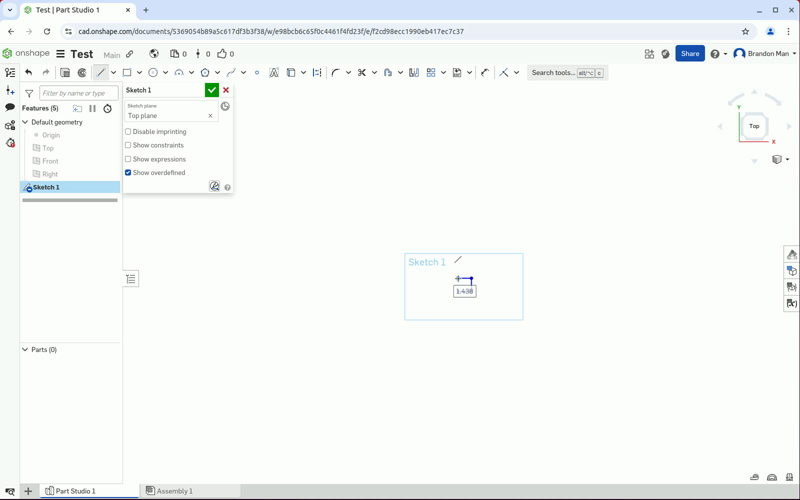
scroll(-6)
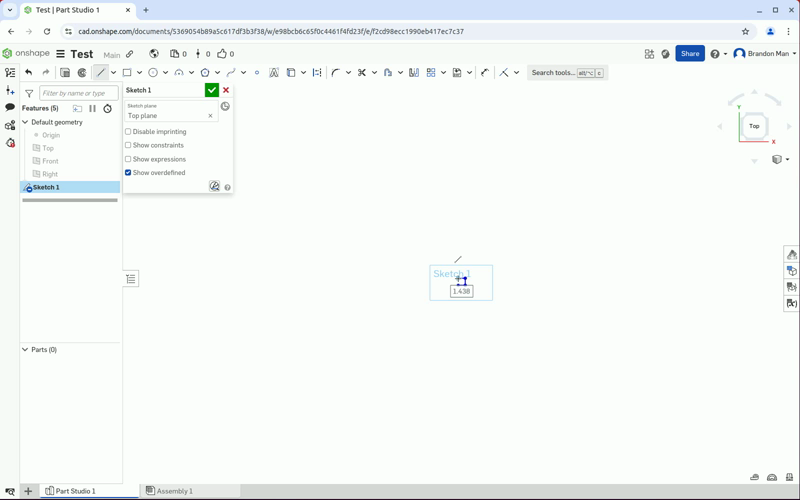
key_up(shift)
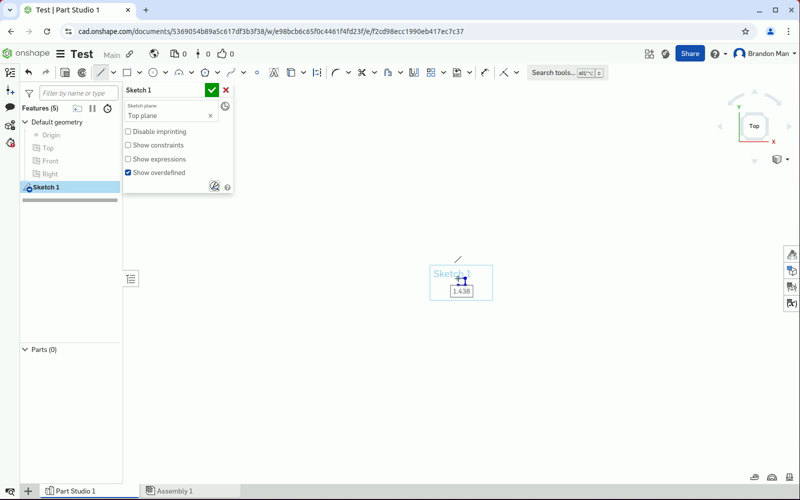
mouse_move(488, 278)
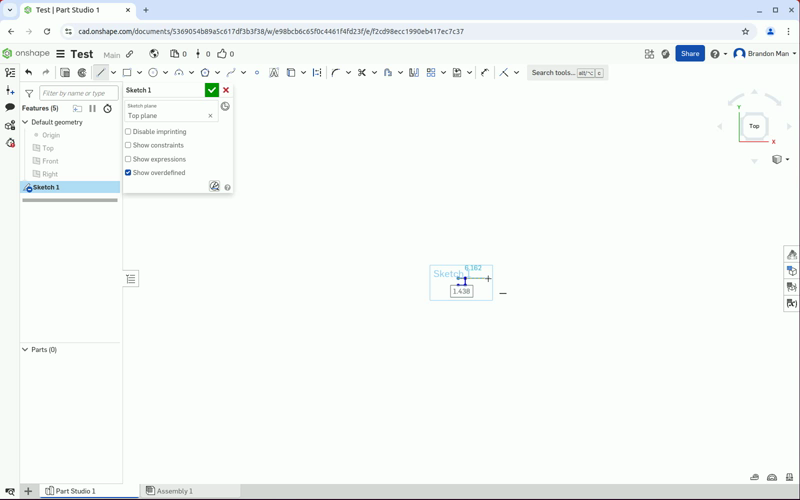
key_down(shift)
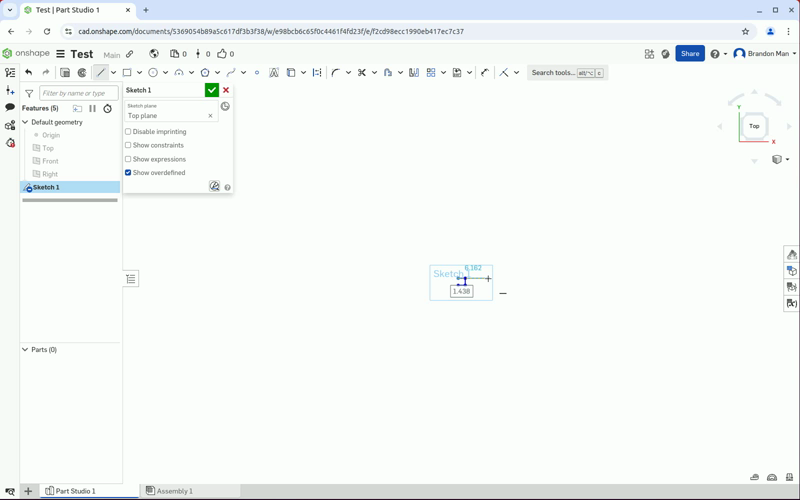
mouse_move(458, 285)
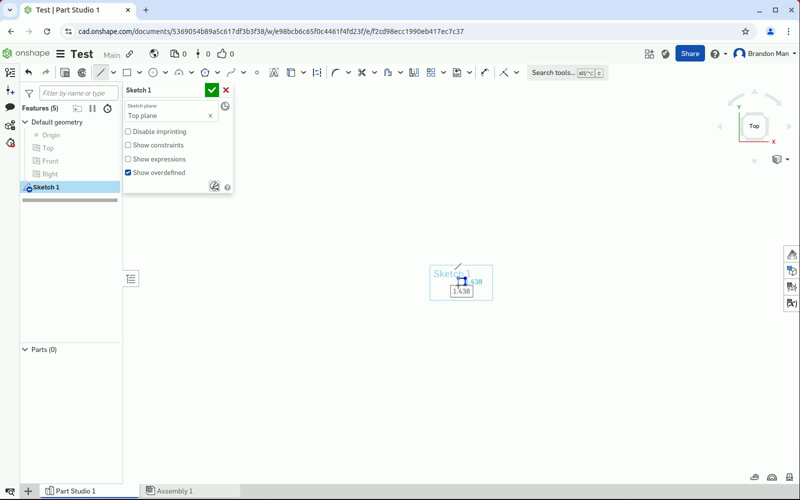
scroll(6)
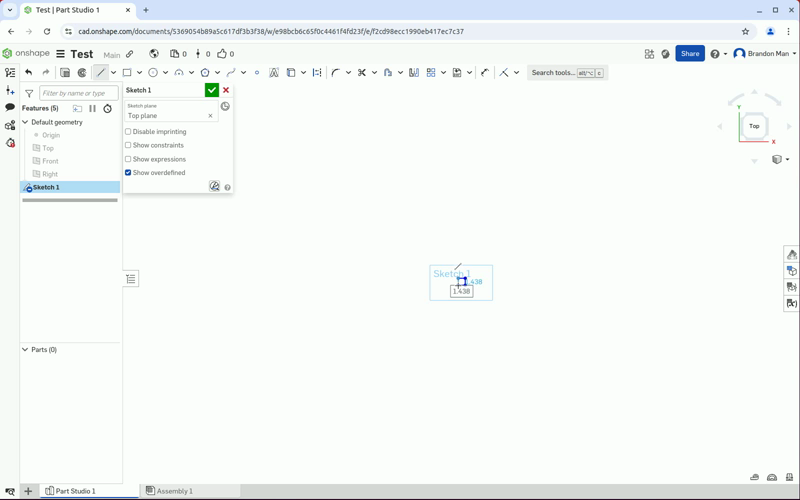
scroll(6)
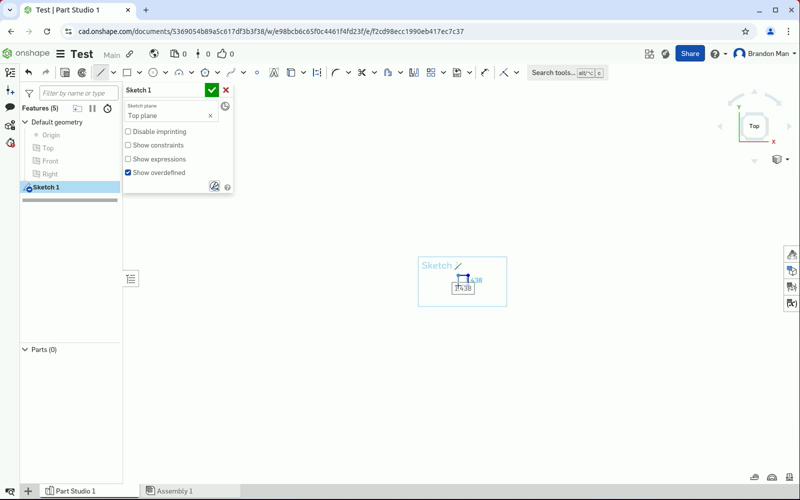
scroll(6)
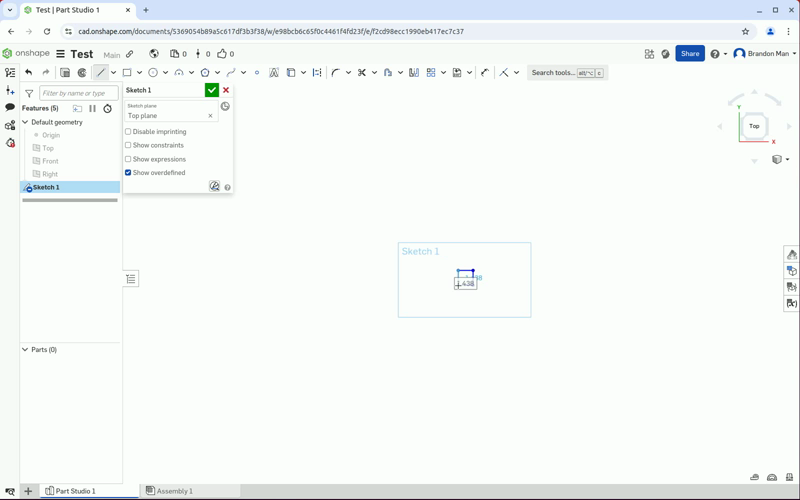
scroll(6)
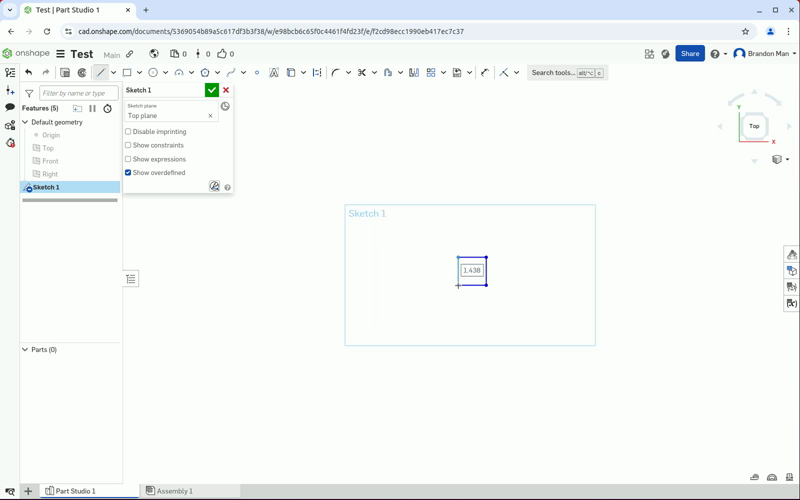
scroll(6)
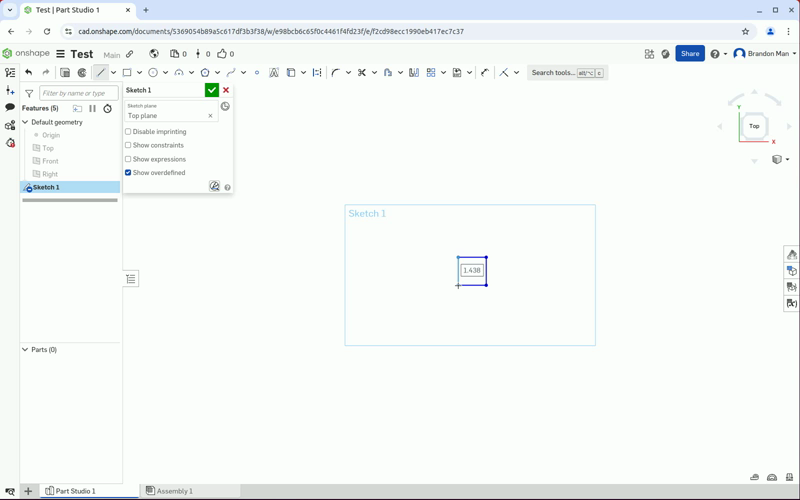
scroll(6)
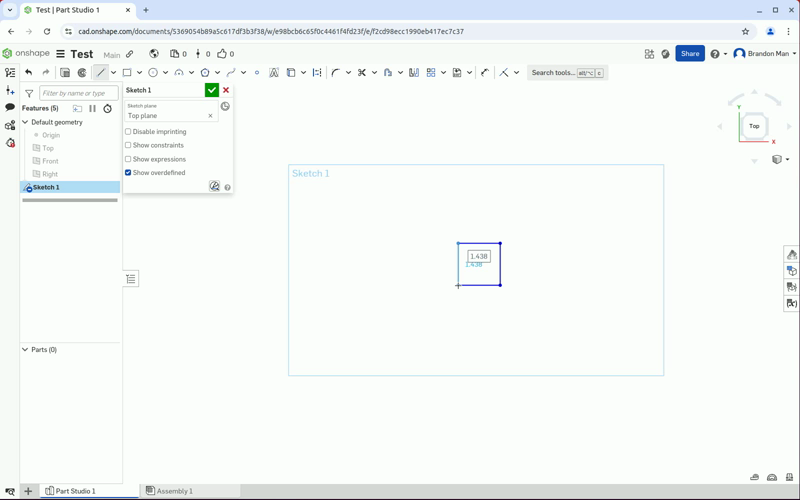
scroll(6)
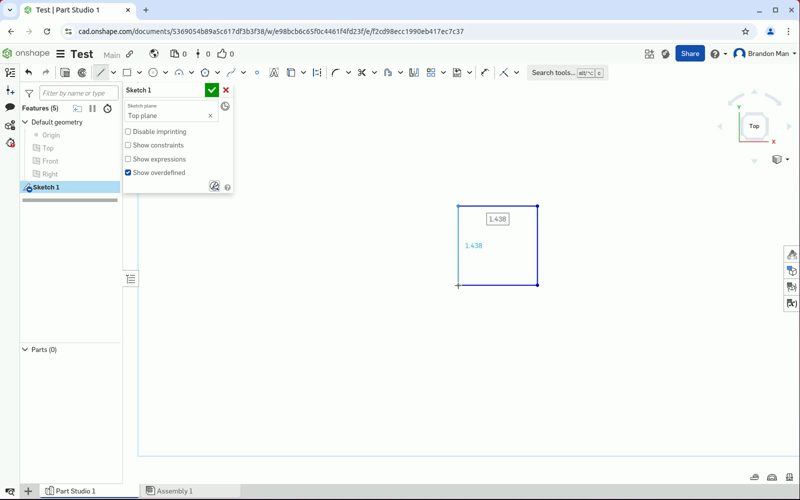
key_up(shift)
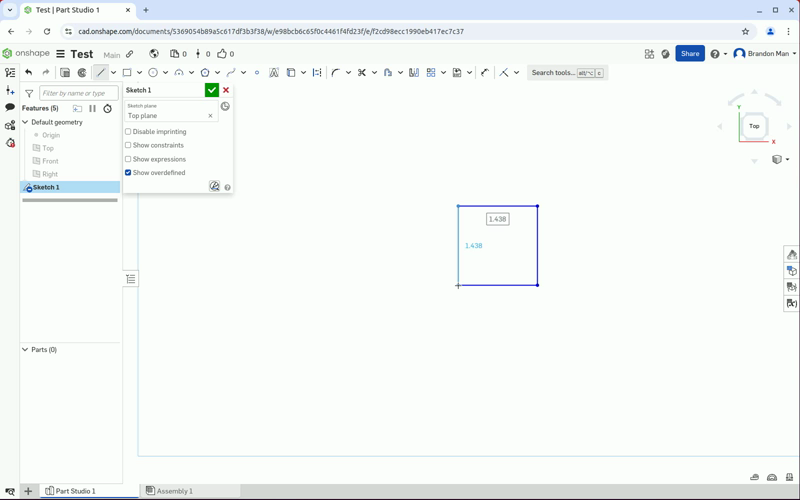
click(458, 285)
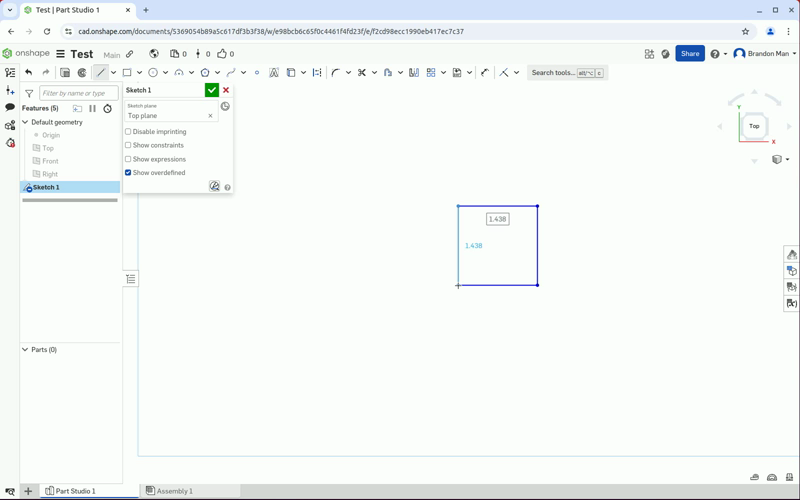
scroll(-6)
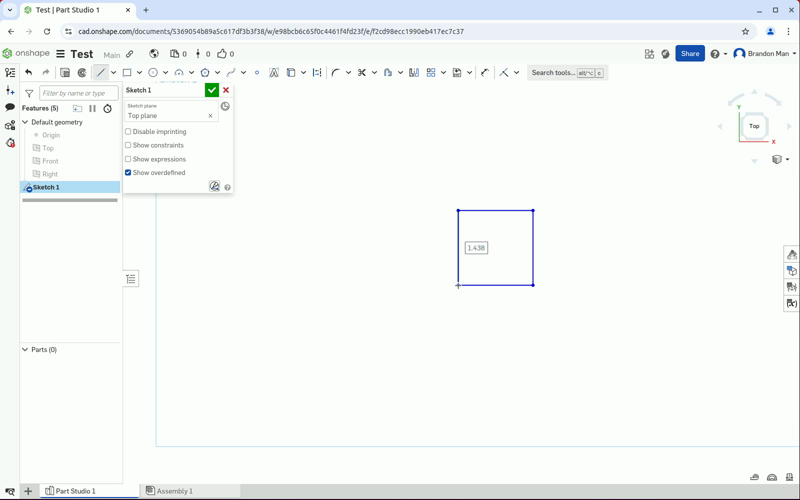
scroll(-6)
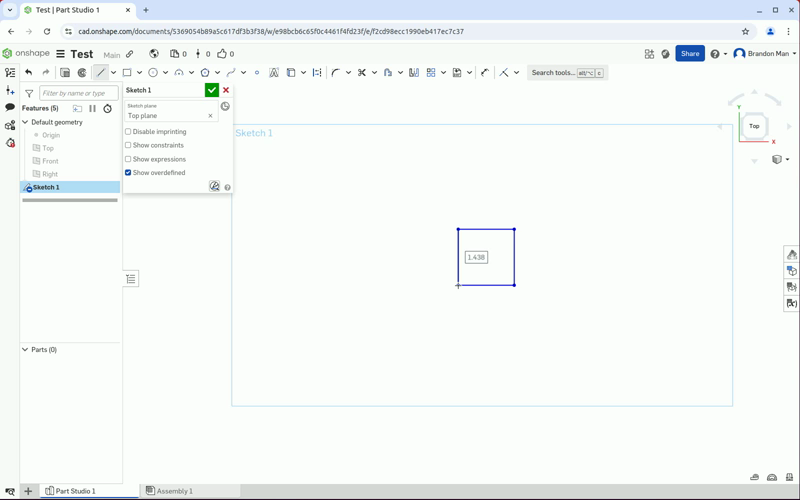
scroll(-6)
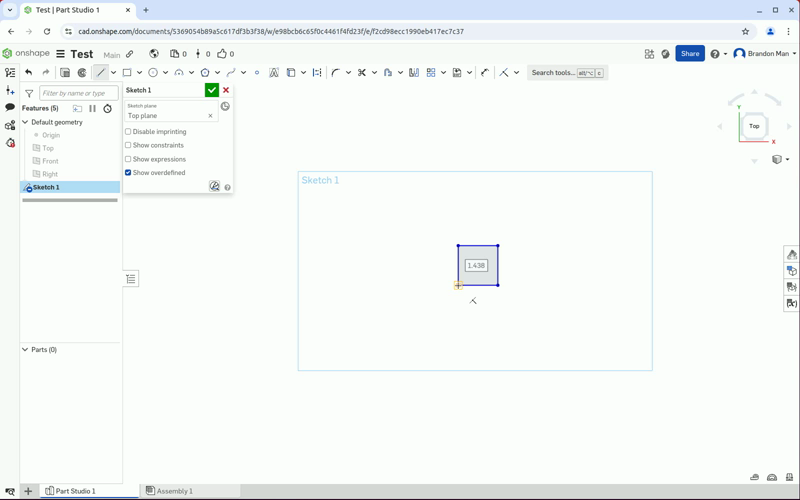
scroll(-6)
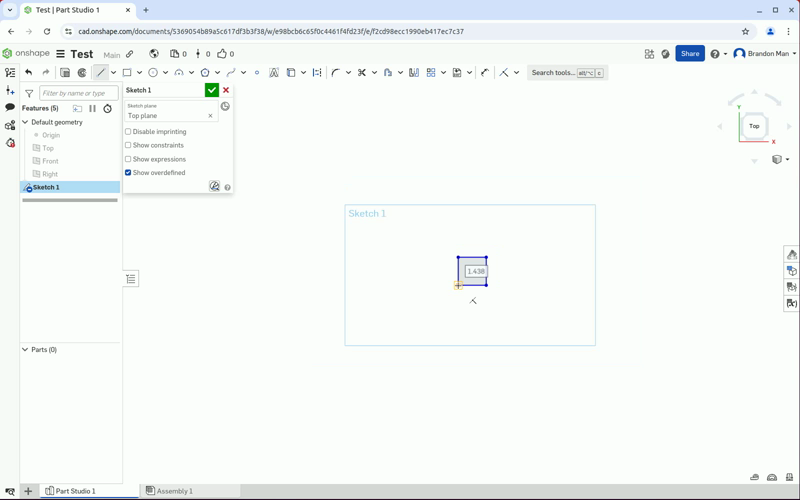
scroll(-6)
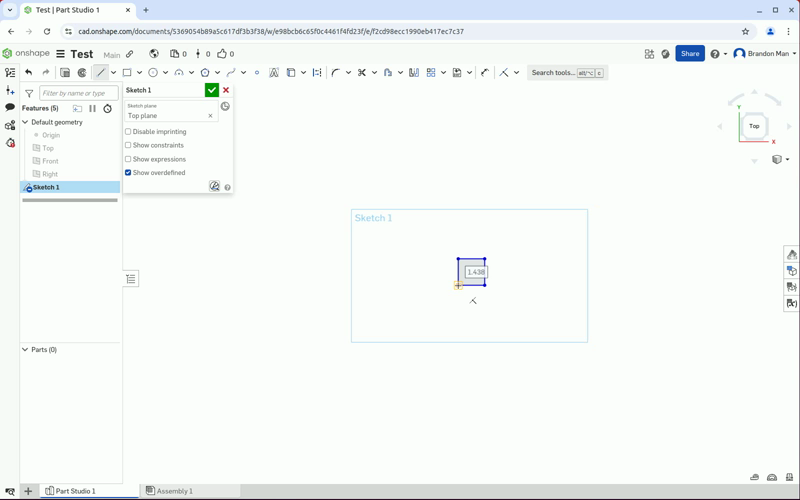
scroll(-6)
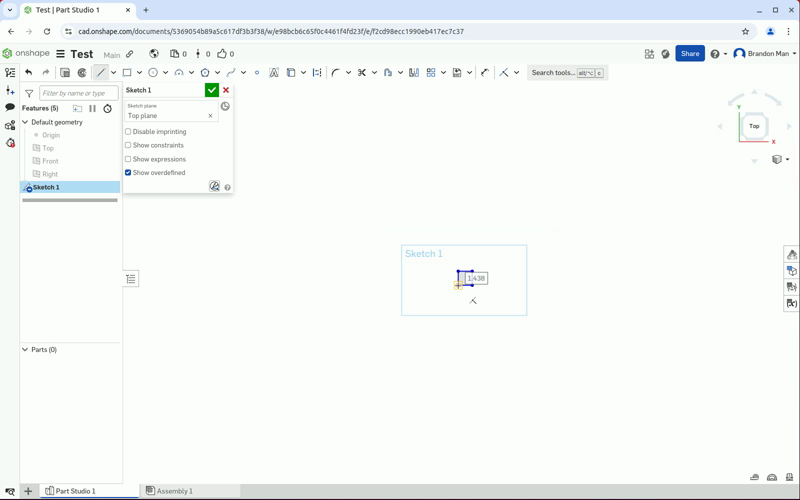
scroll(-6)
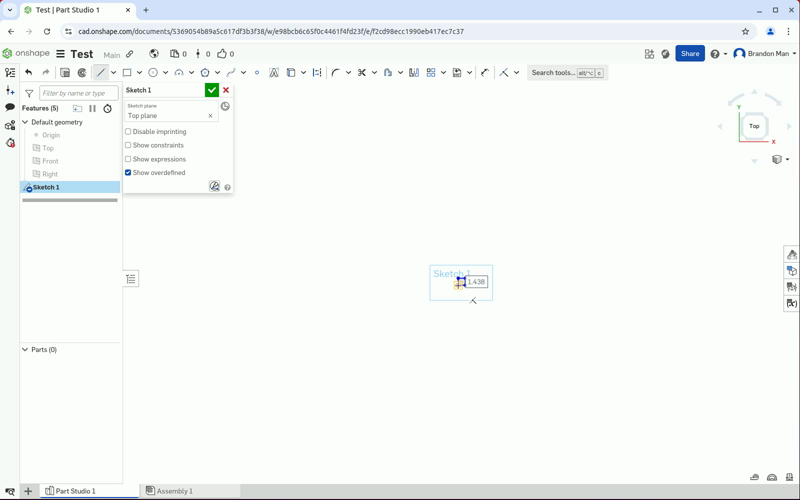
key(esc)
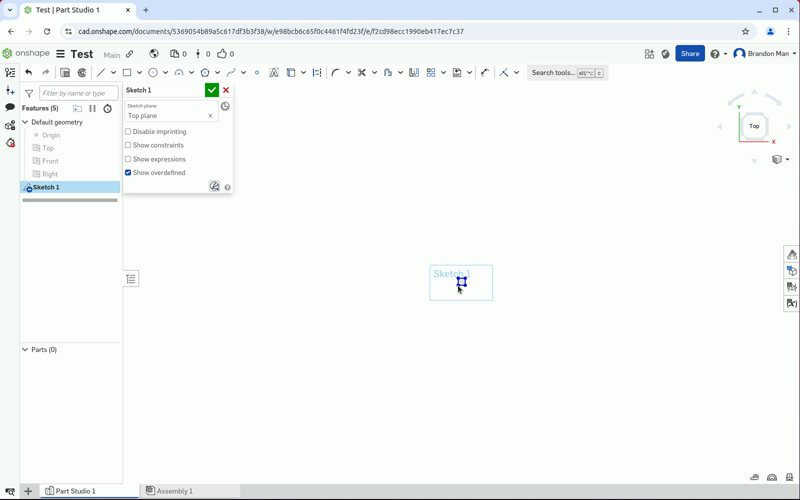
mouse_move(464, 279)
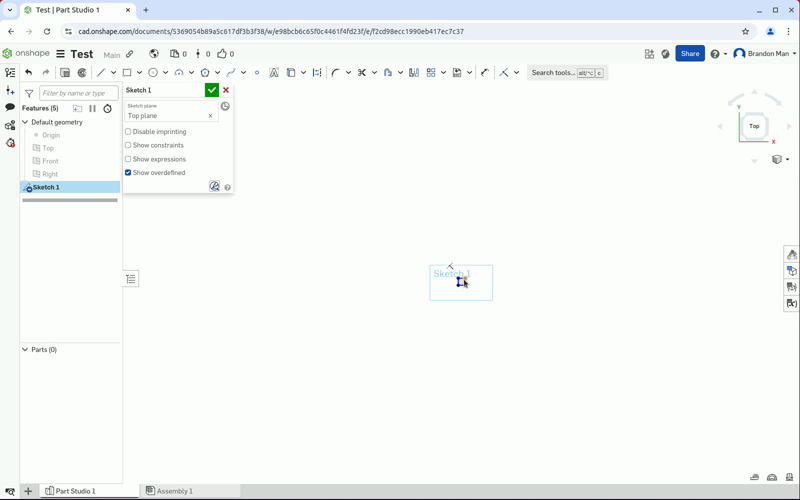
scroll(6)
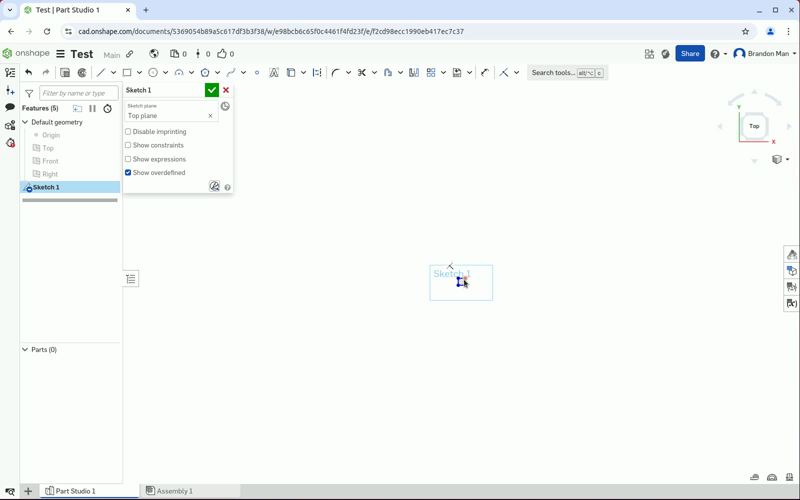
scroll(6)
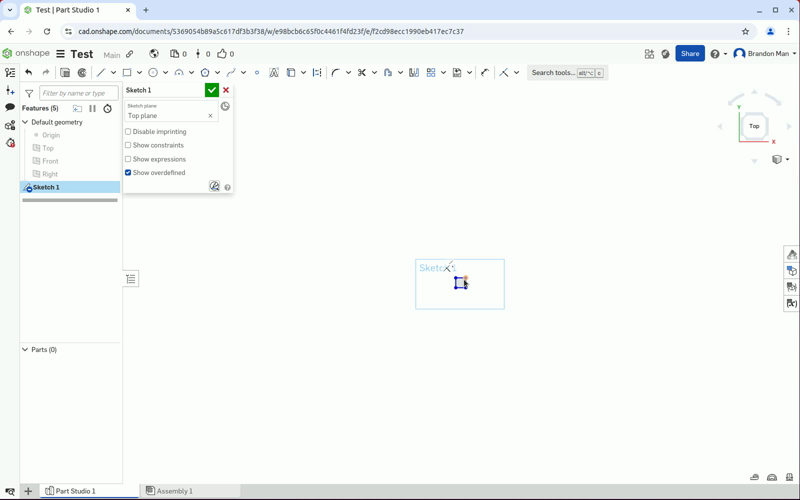
scroll(6)
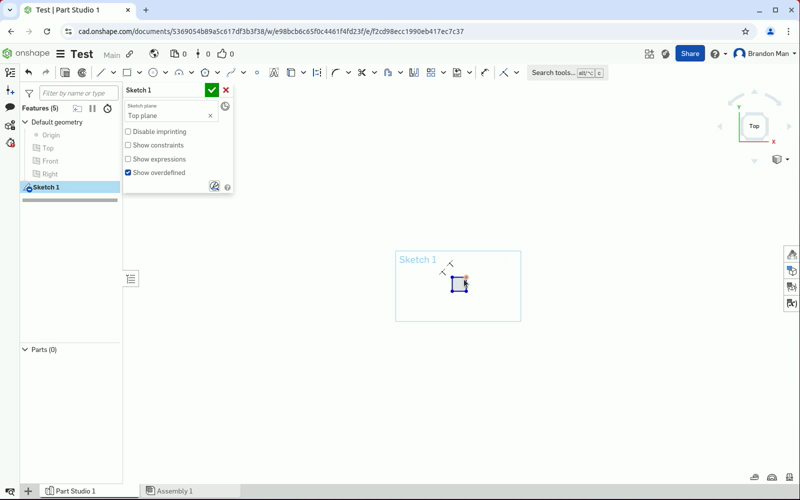
scroll(6)
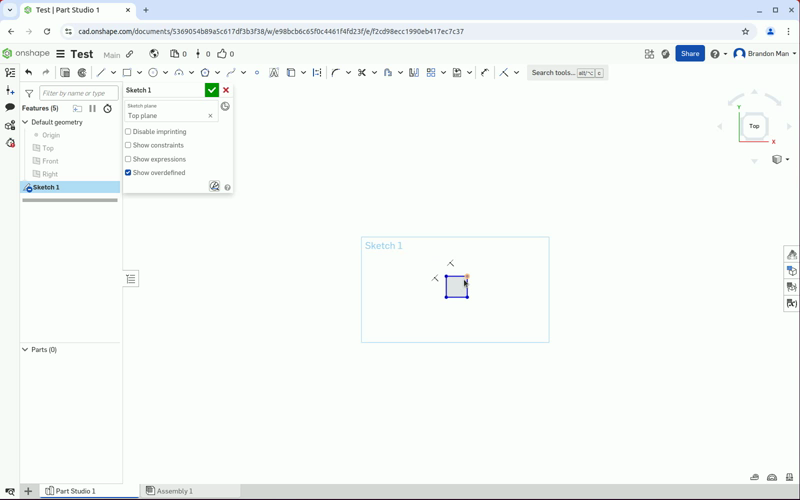
scroll(6)
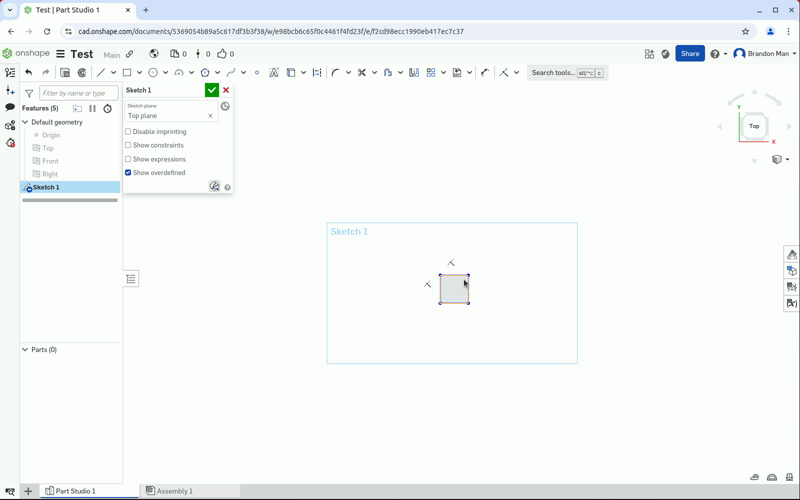
scroll(6)
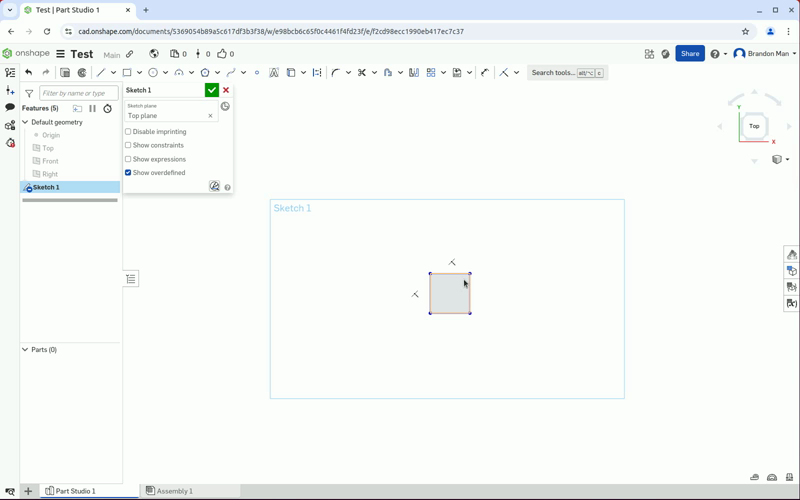
scroll(6)
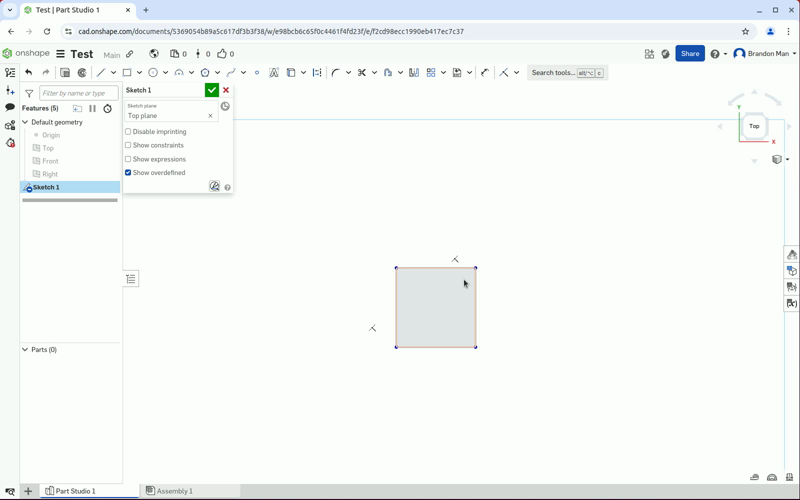
click(464, 279)
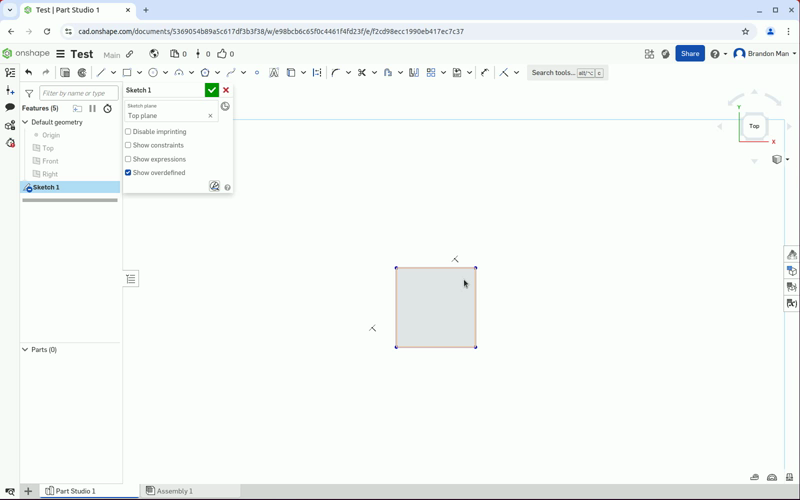
scroll(-6)
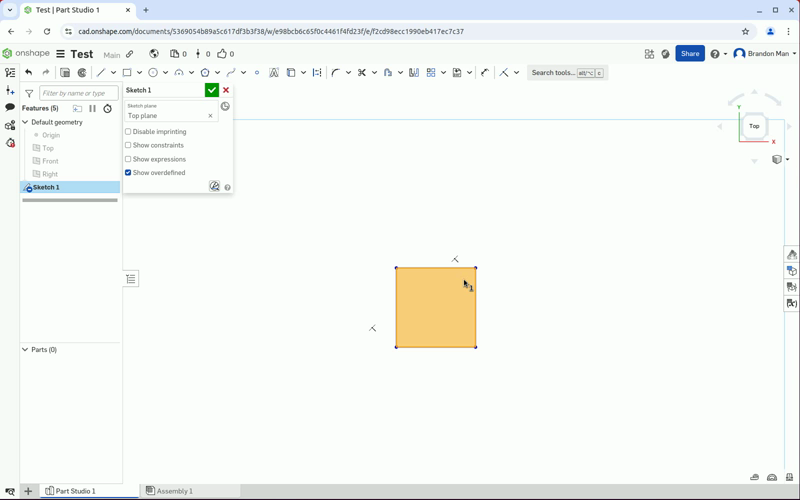
scroll(-6)
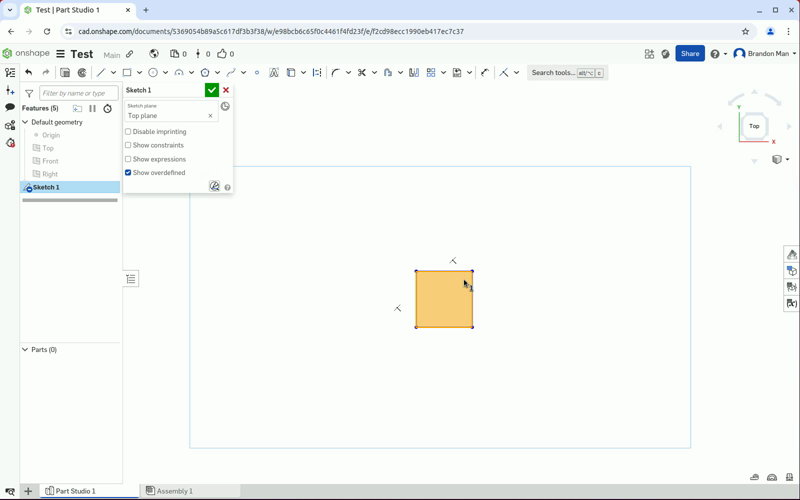
scroll(-6)
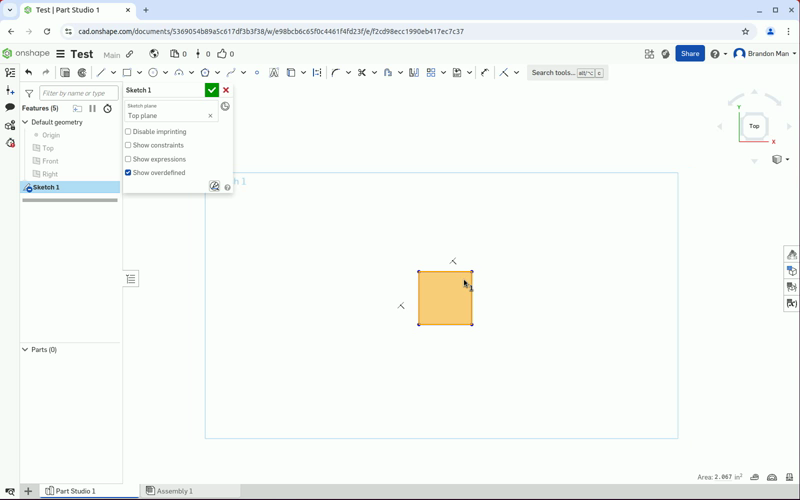
scroll(-6)
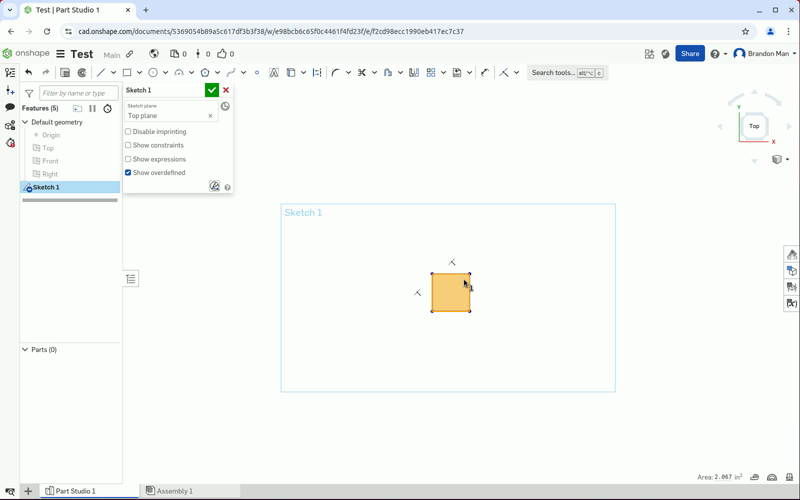
scroll(-6)
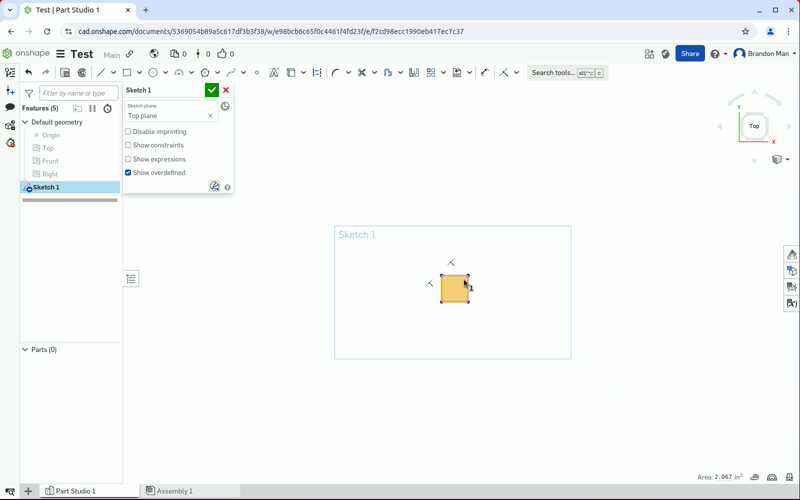
scroll(-6)
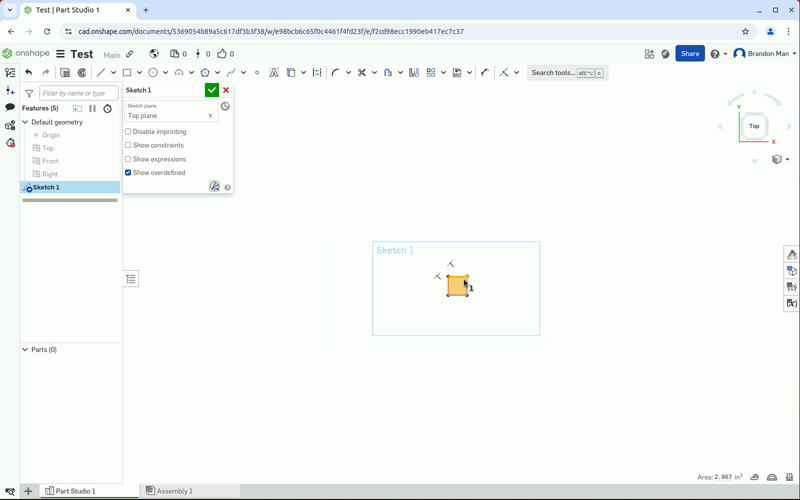
scroll(-6)
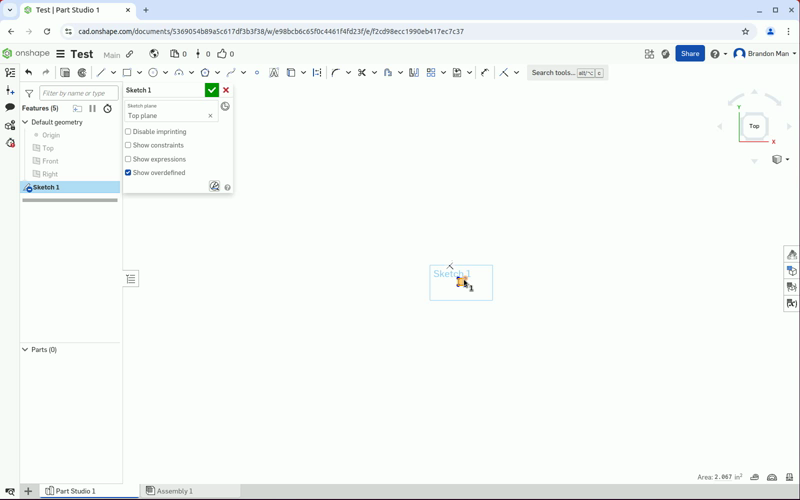
mouse_move(73, 352)
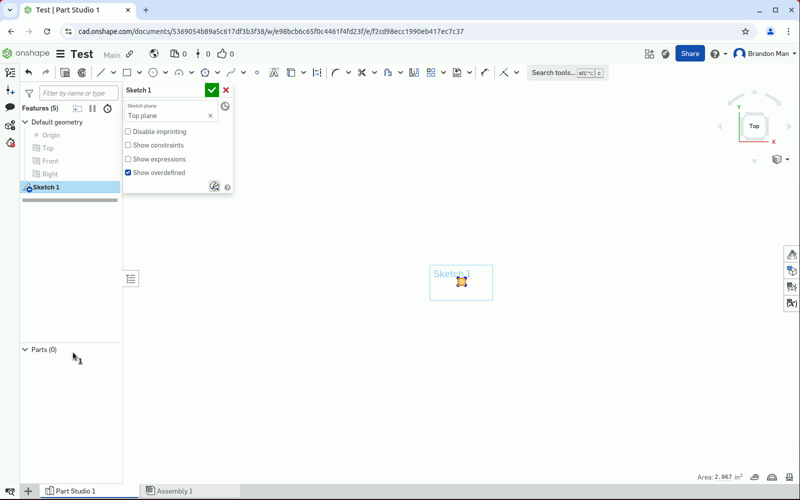
key(shift+y)
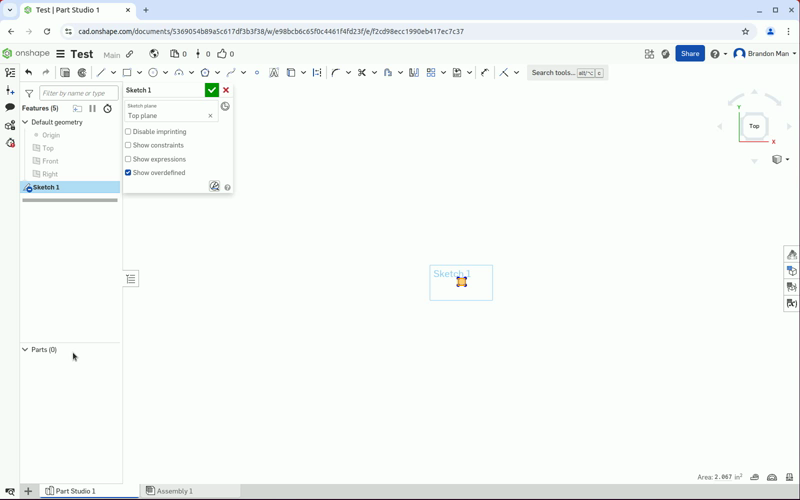
key(shift+e)
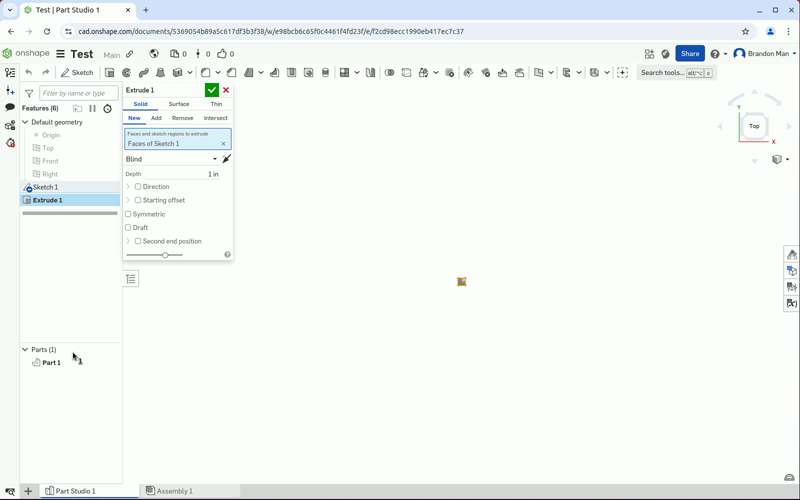
mouse_move(143, 106)
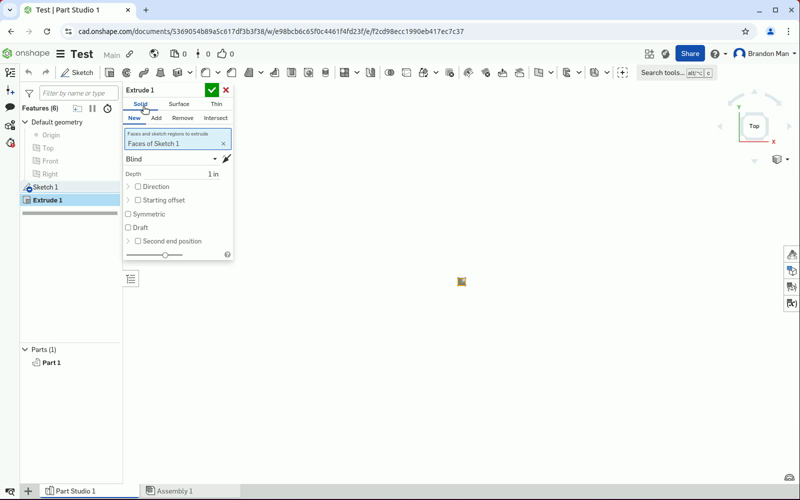
click(143, 106)
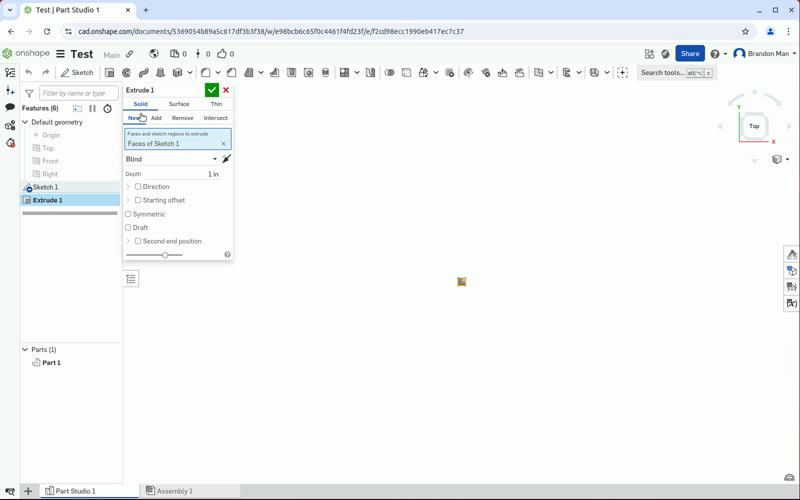
mouse_move(137, 120)
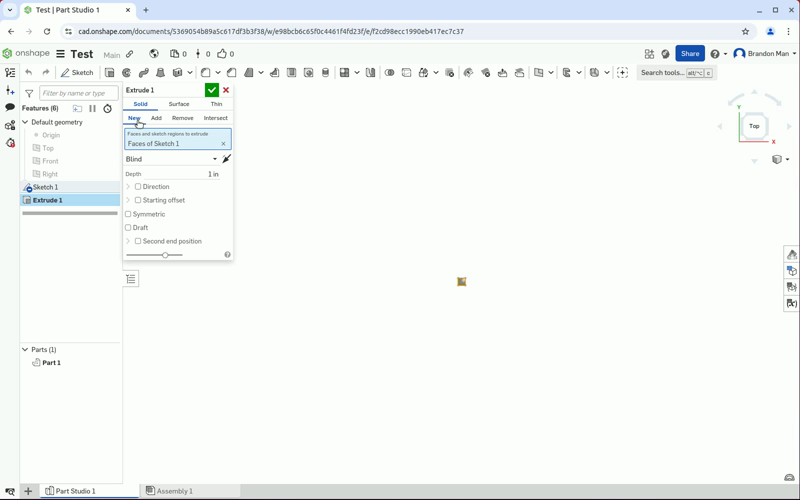
click(137, 120)
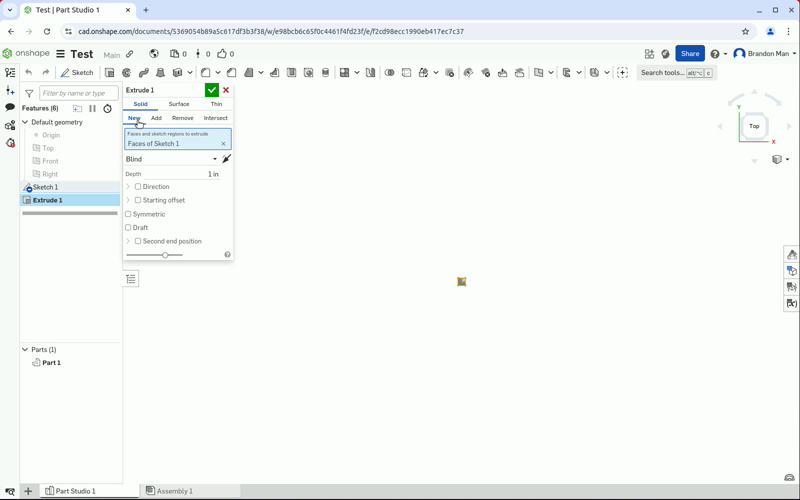
key(tab, 4)
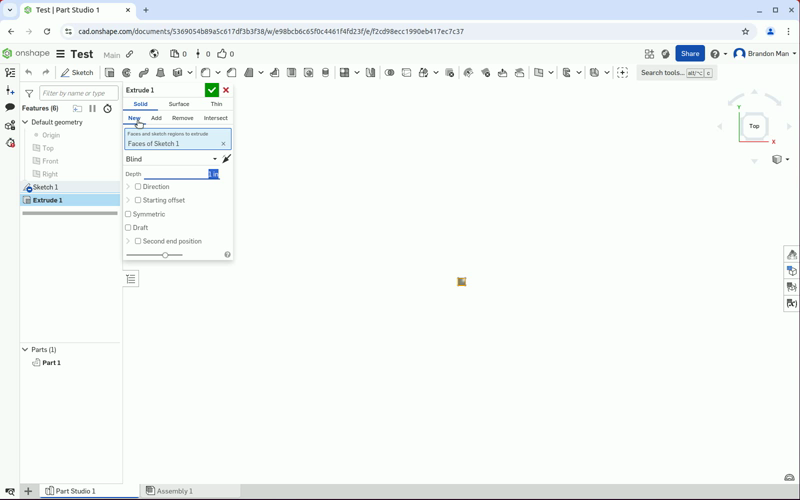
text(23.108)
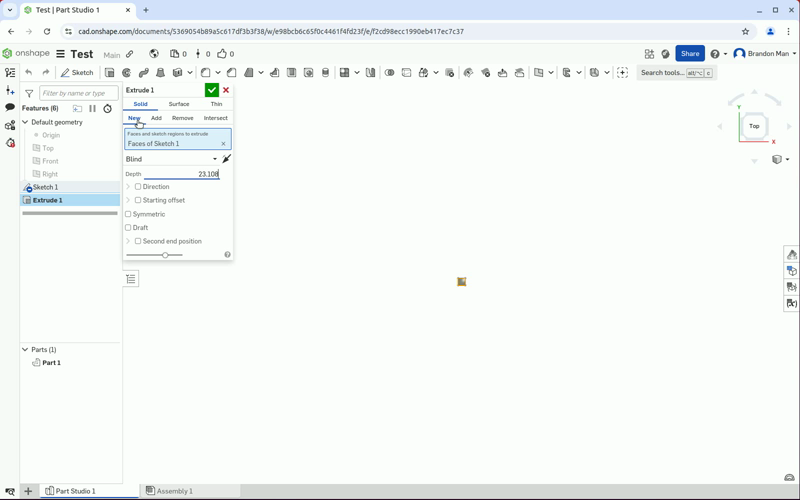
key(enter)
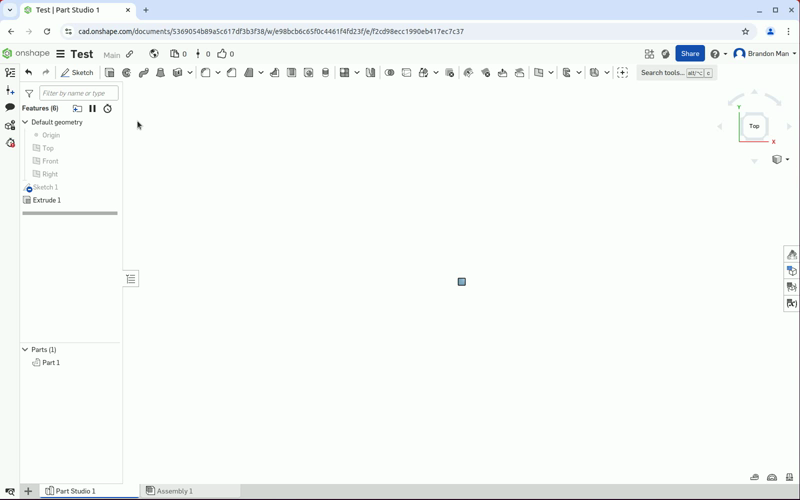
key(shift+h)
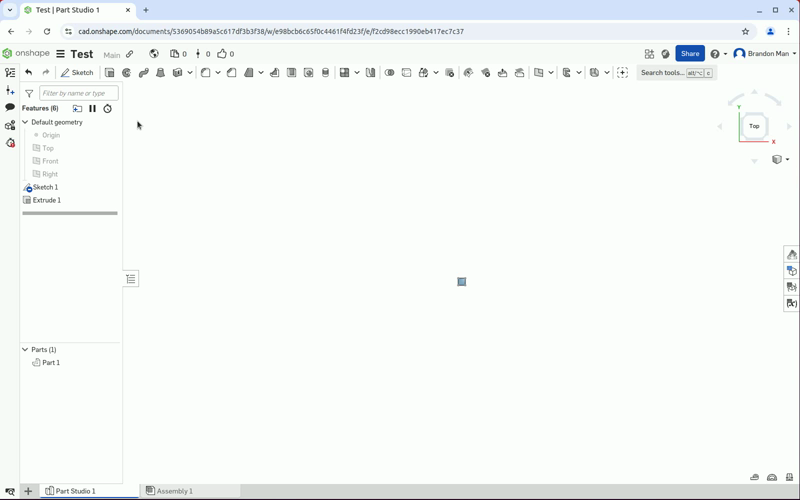
key(shift+h)
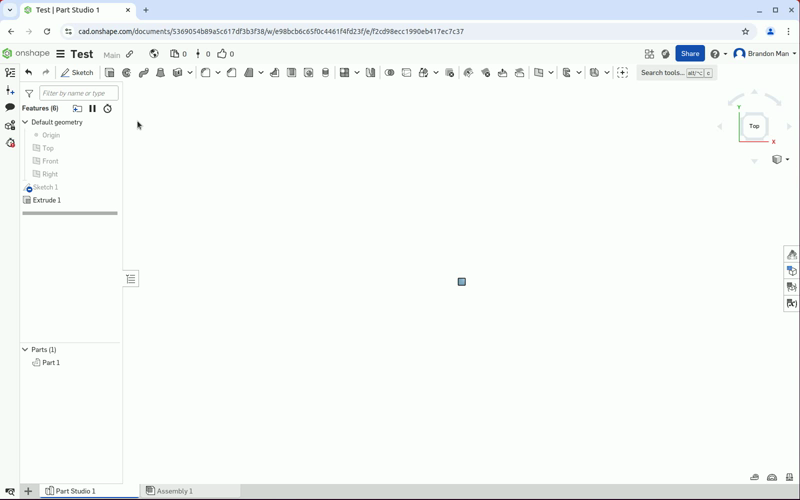
mouse_move(73, 189)
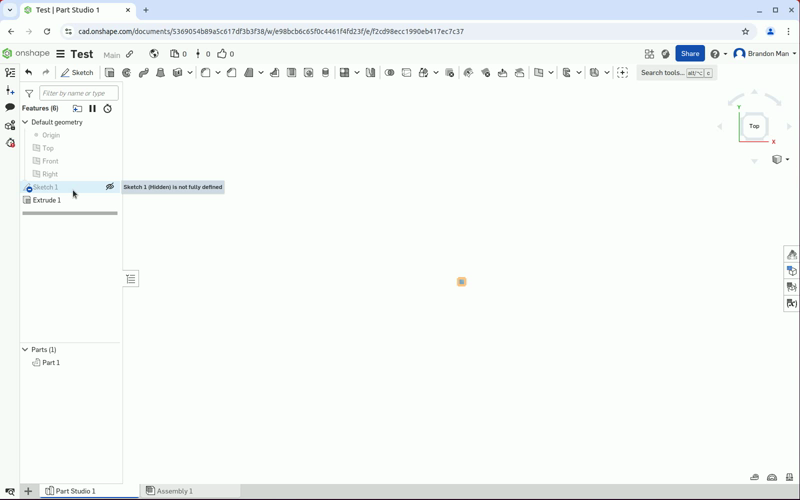
click(73, 189)
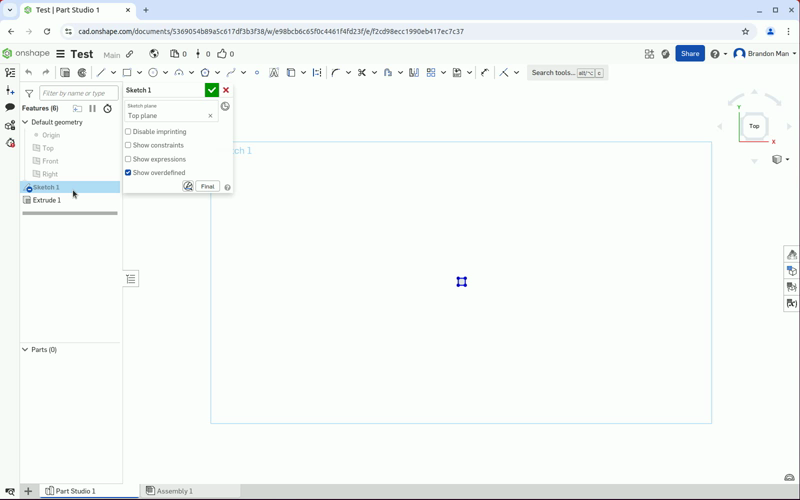
mouse_move(229, 92)
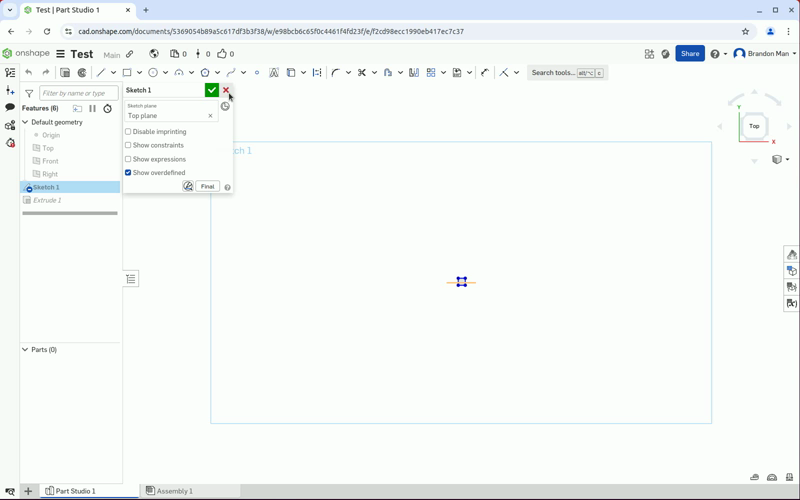
click(229, 92)
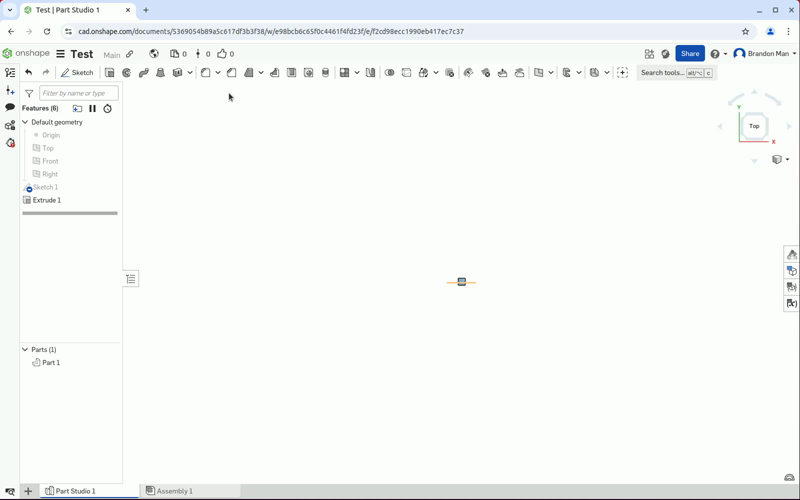
mouse_move(73, 352)
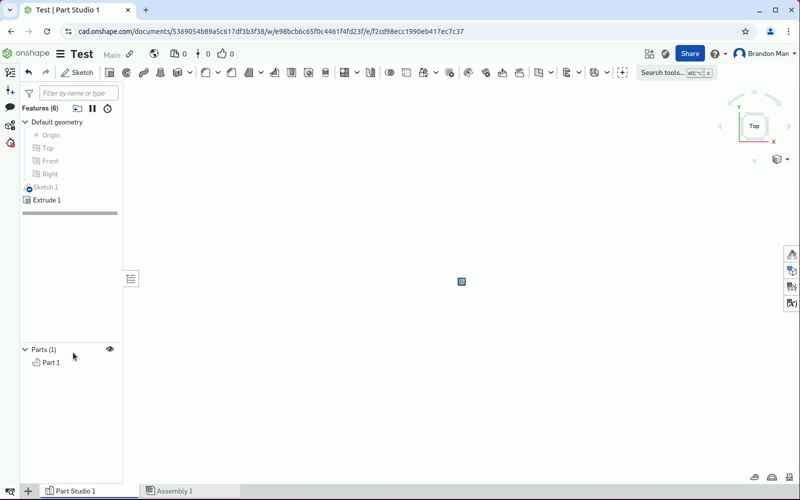
key(y)
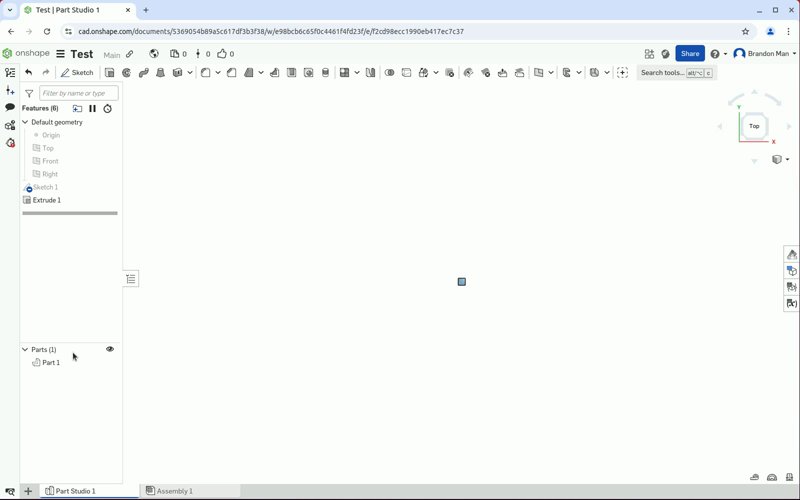
key(shift+p)
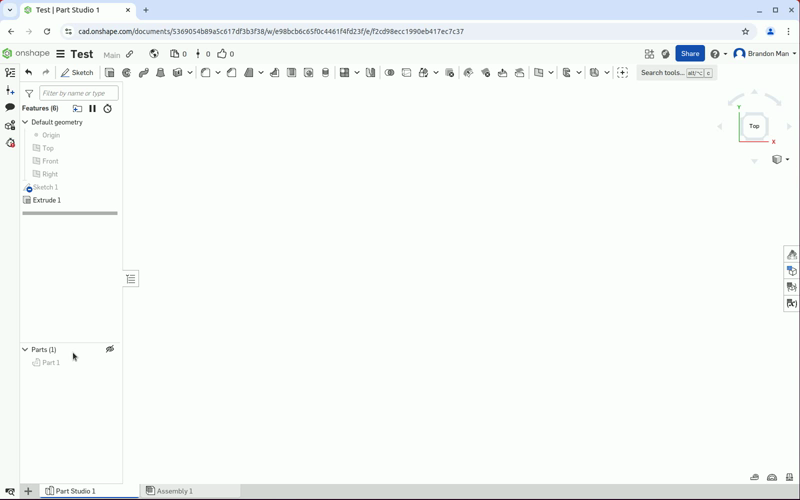
key(space)
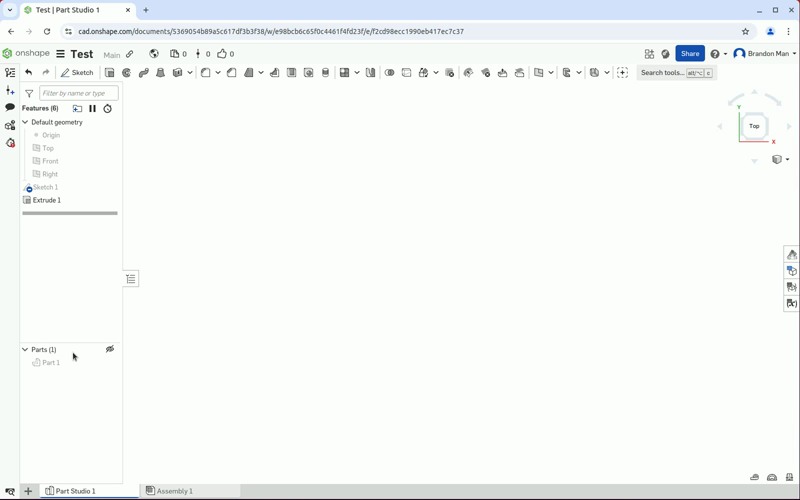
key_down(shift)
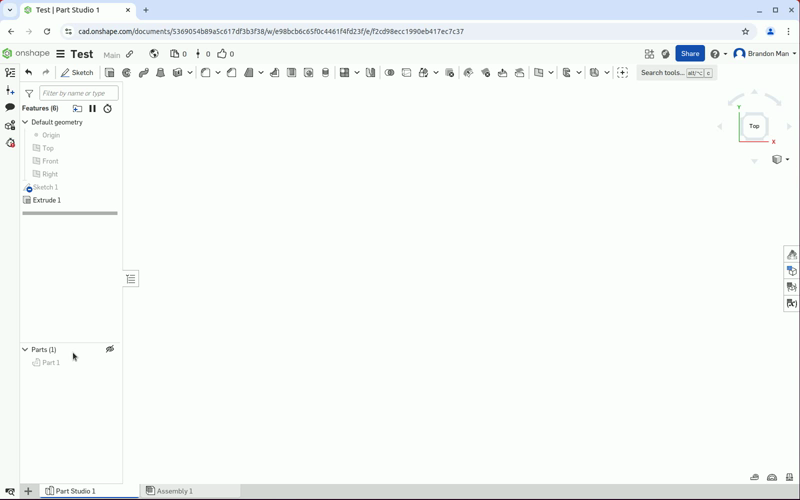
key(up)
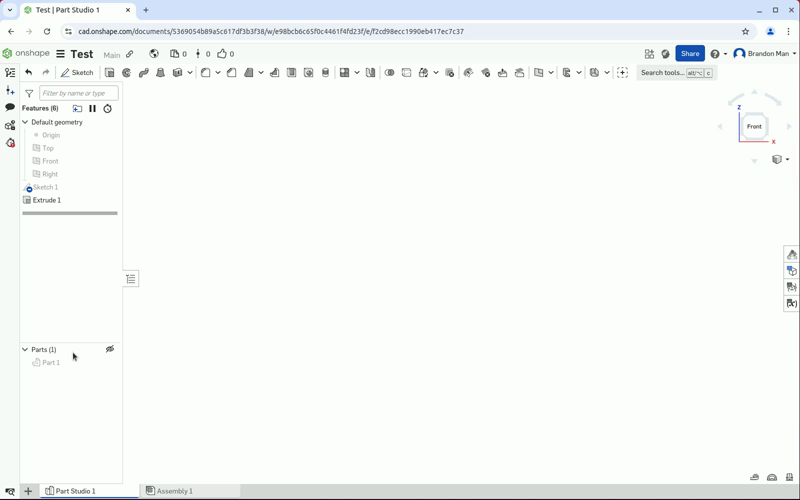
key_up(shift)
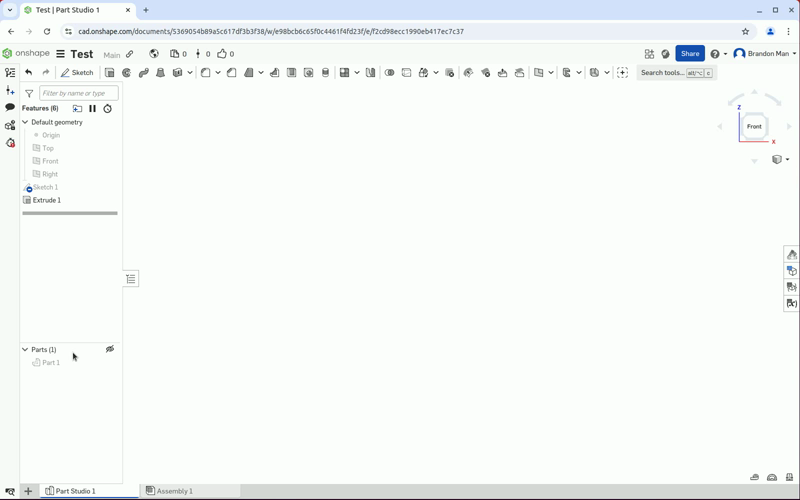
key(space)
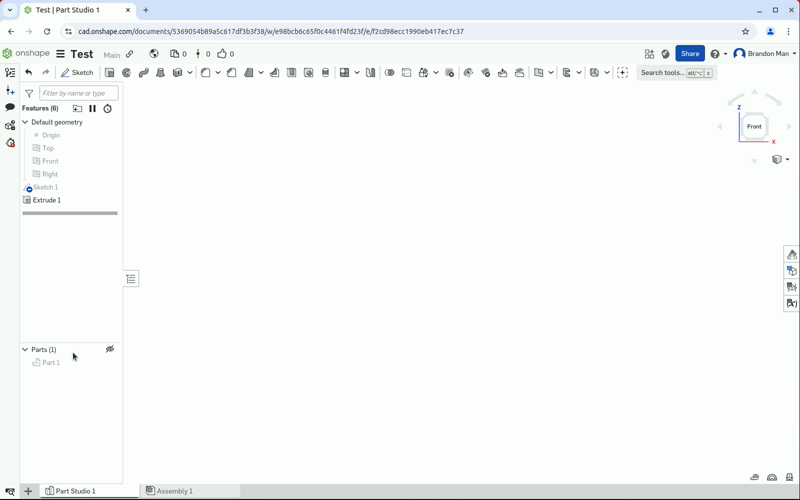
key_down(shift)
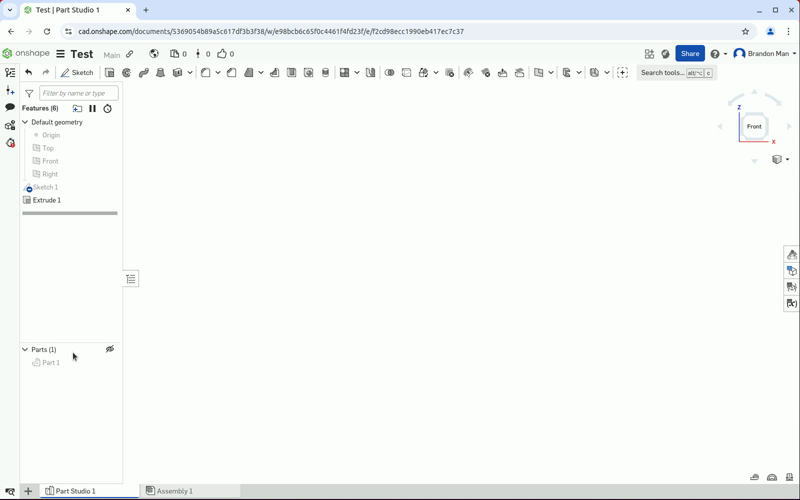
key(left)
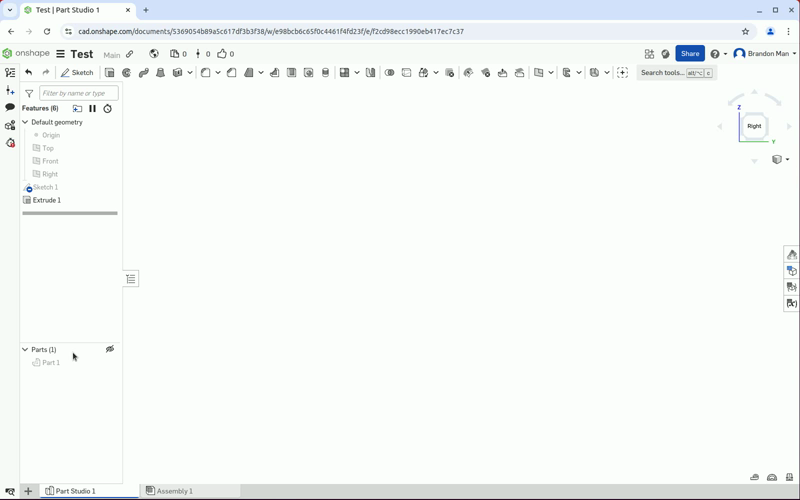
key_up(shift)
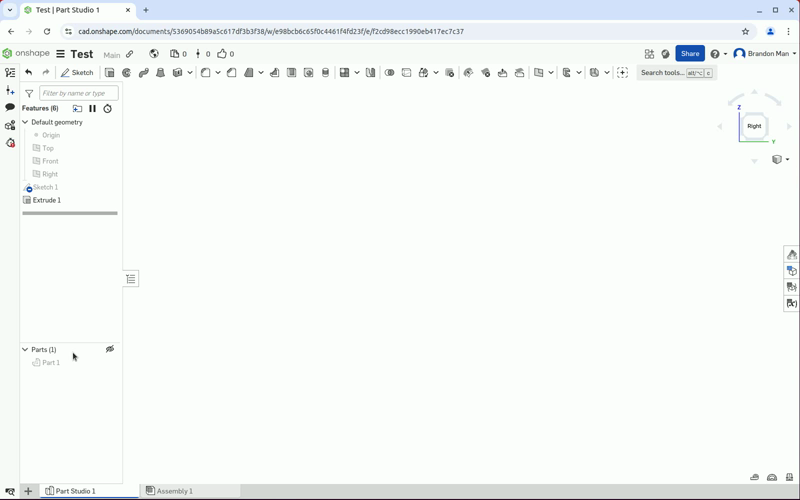
mouse_move(73, 352)
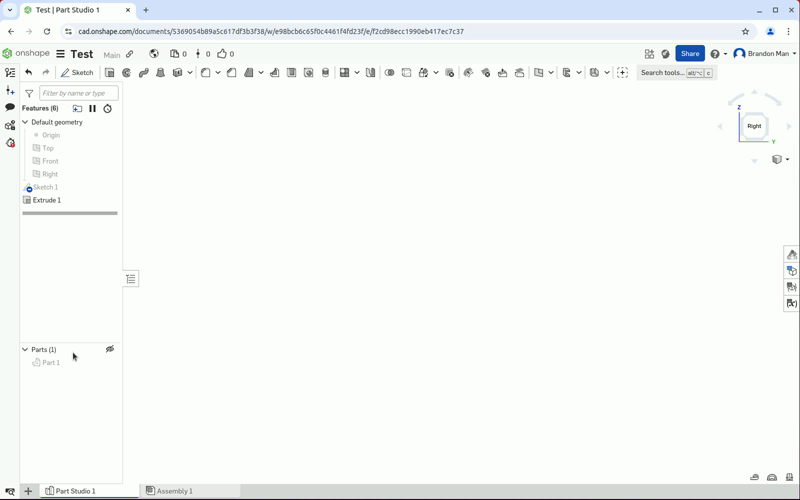
key(shift+y)
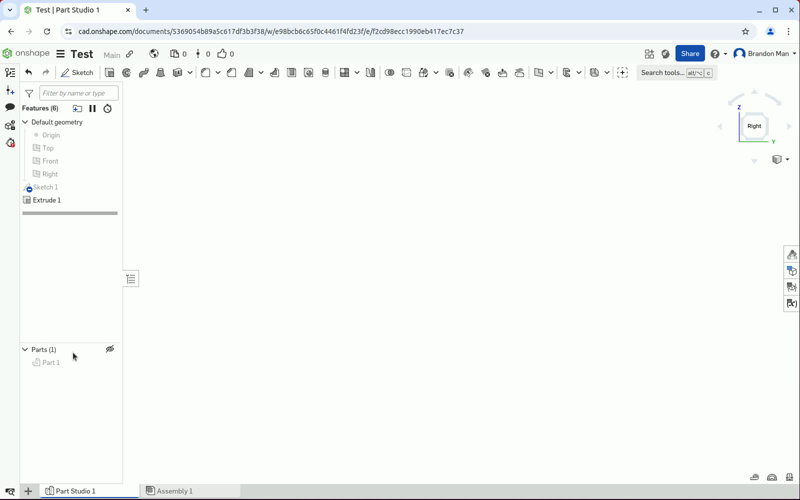
key(shift+s)
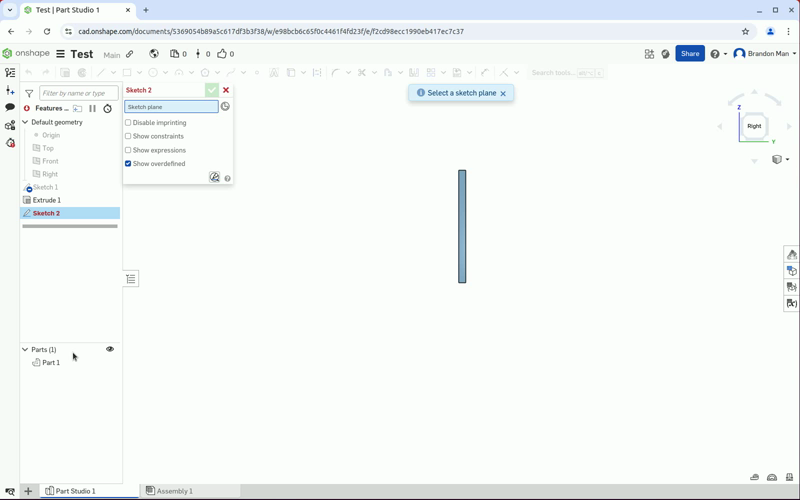
mouse_move(73, 176)
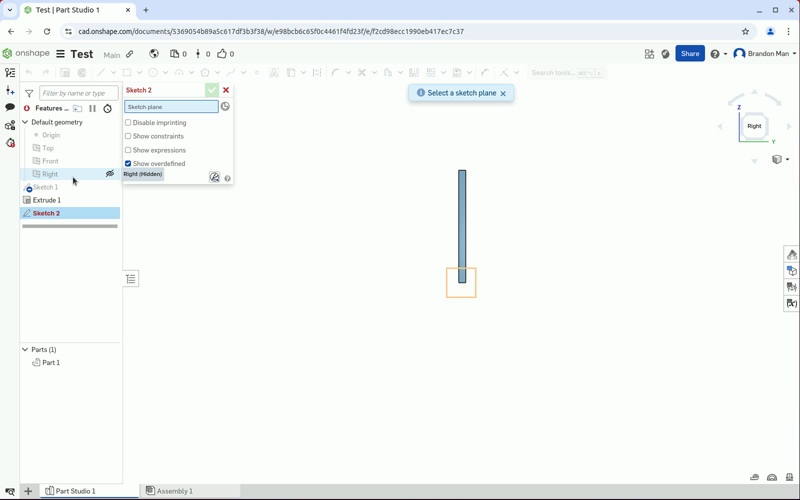
click(73, 176)
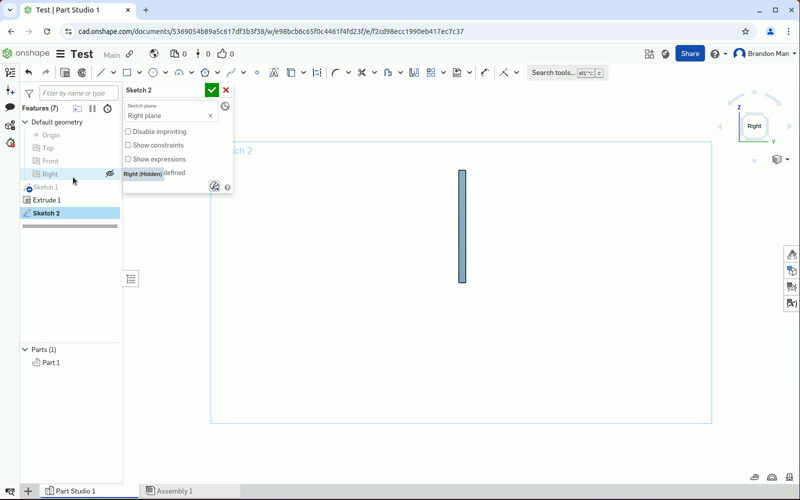
mouse_move(73, 352)
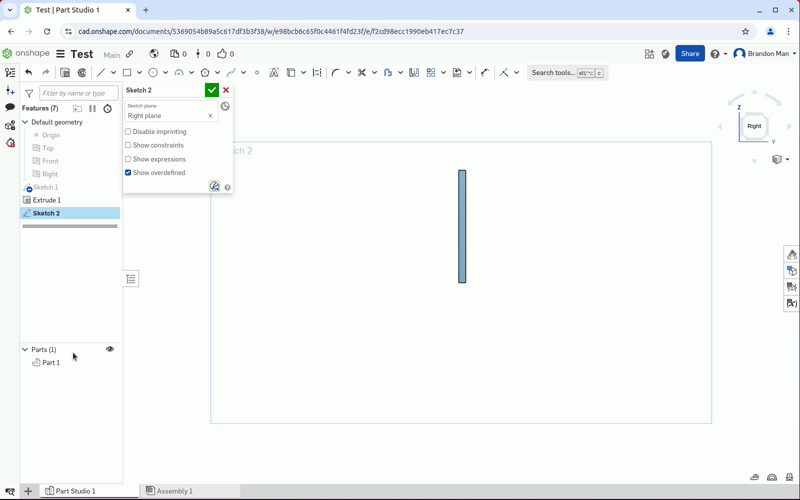
key(y)
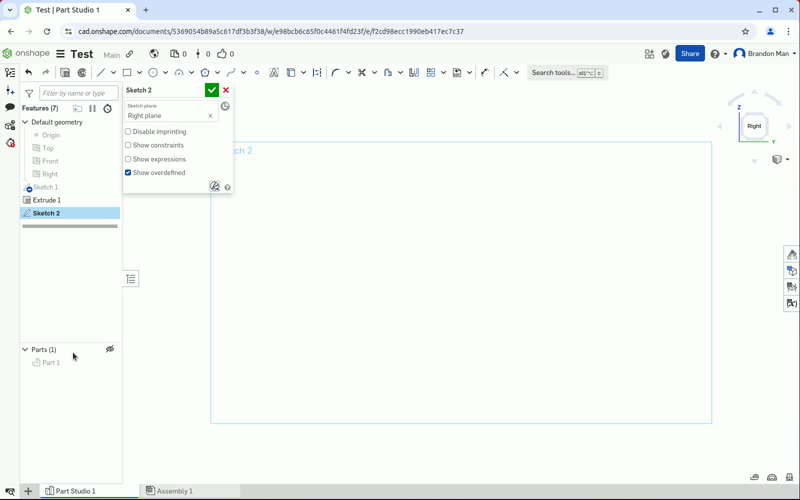
key(l)
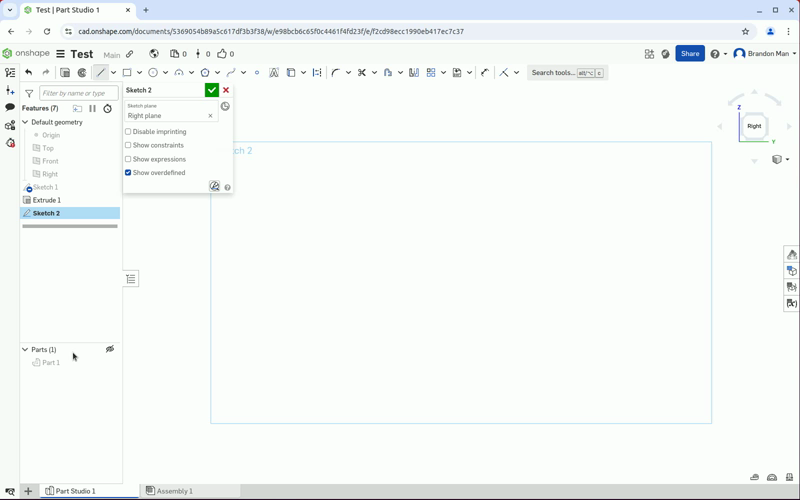
key_down(shift)
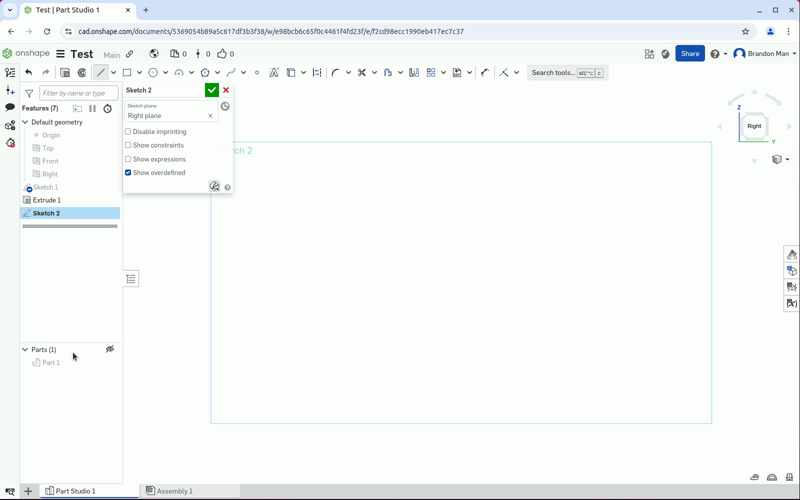
mouse_move(438, 288)
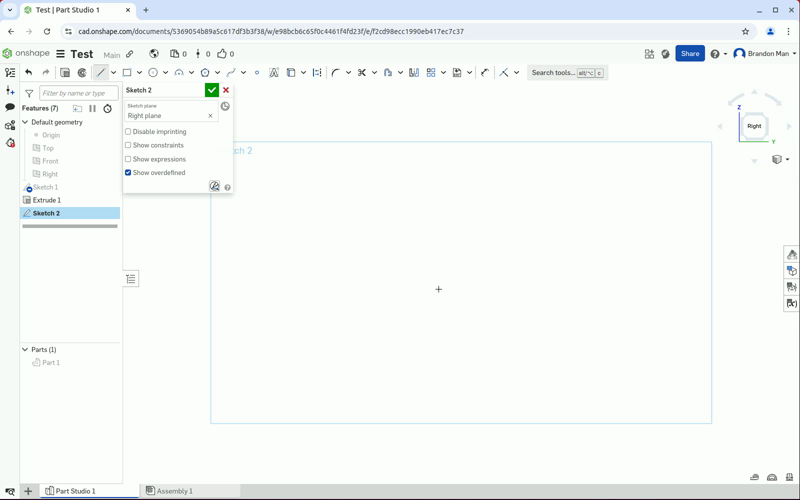
click(438, 288)
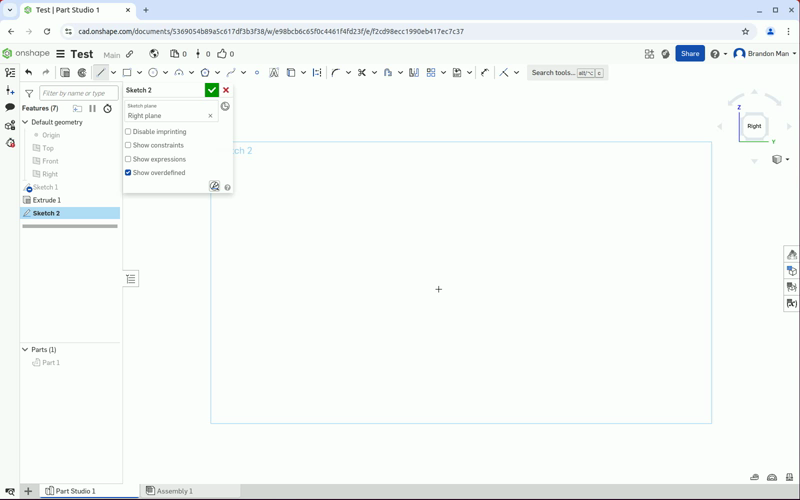
key_up(shift)
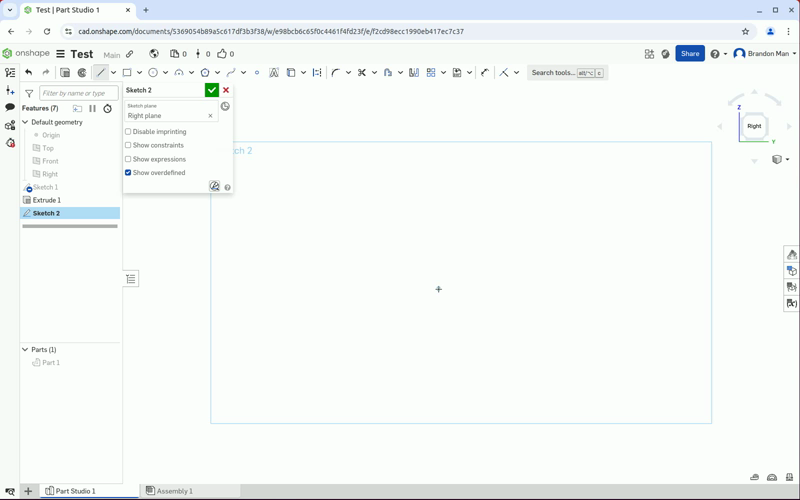
key_down(shift)
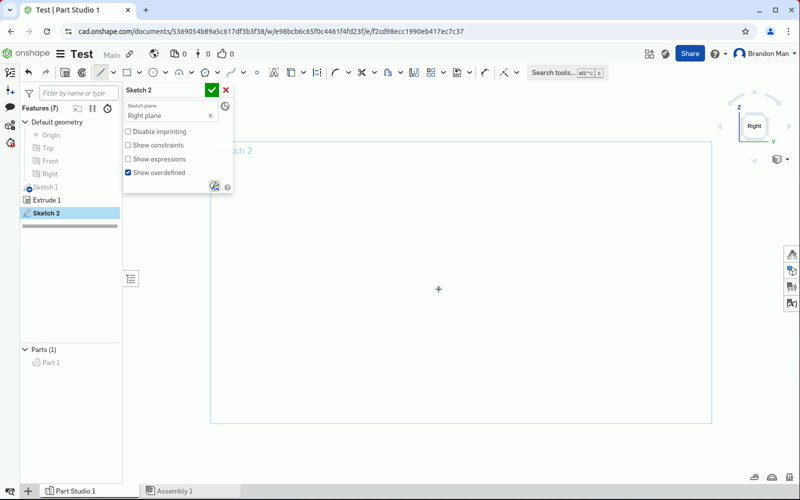
mouse_move(468, 288)
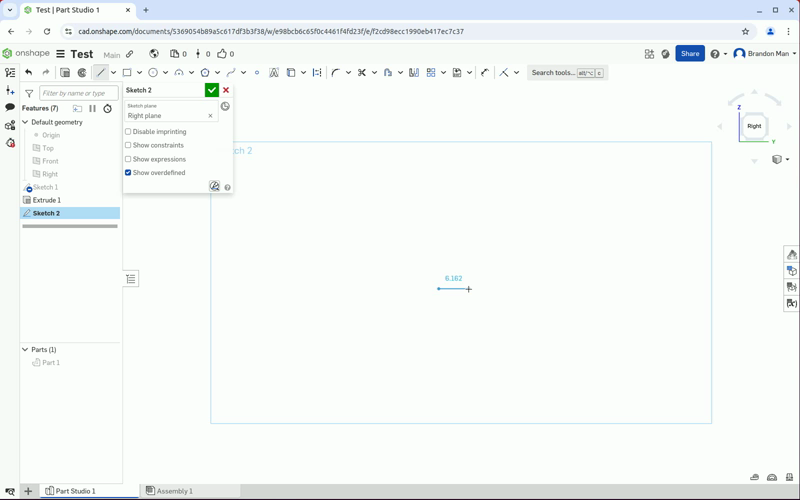
mouse_move(461, 288)
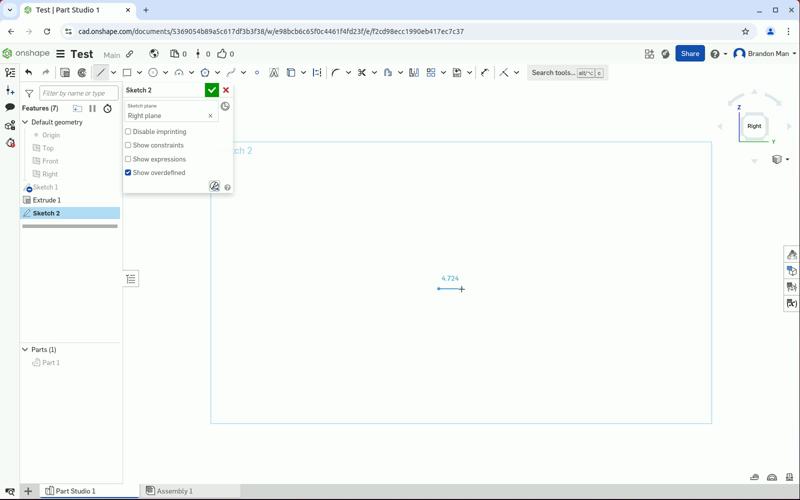
click(461, 288)
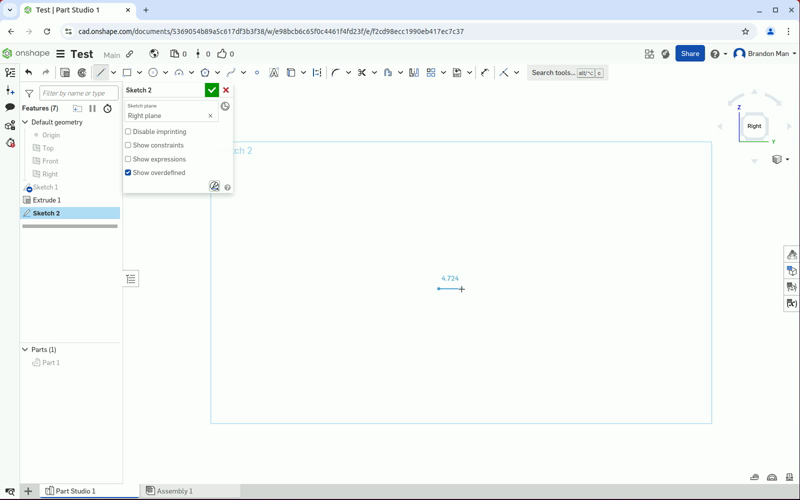
key_up(shift)
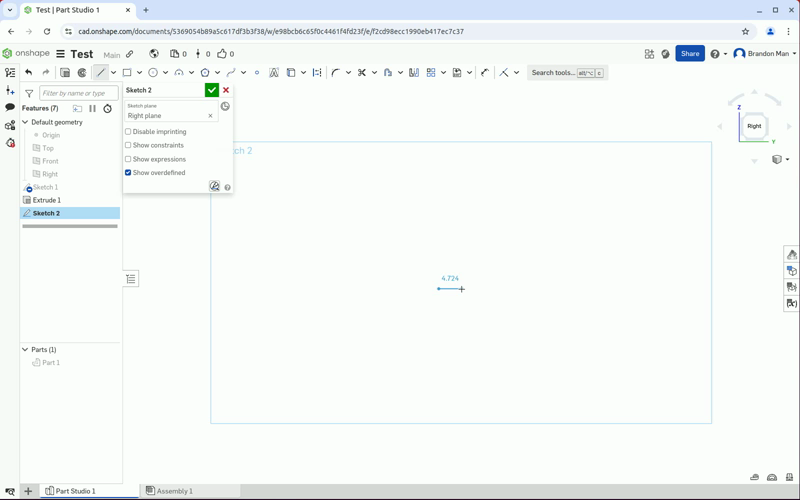
key_down(shift)
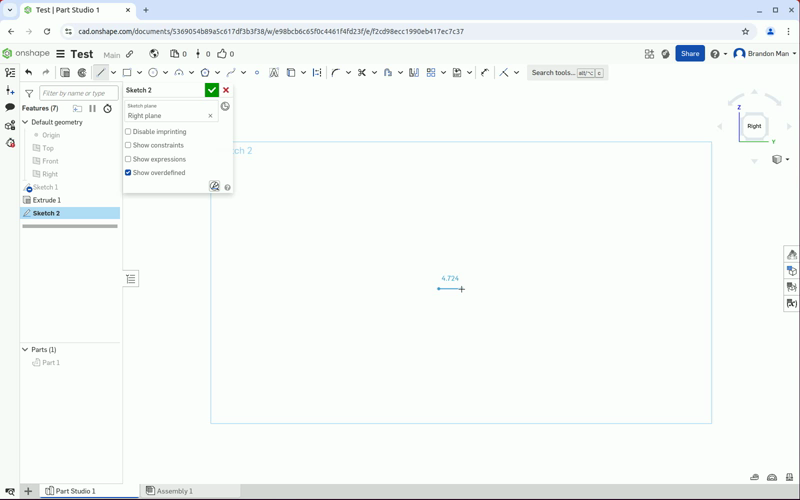
mouse_move(491, 288)
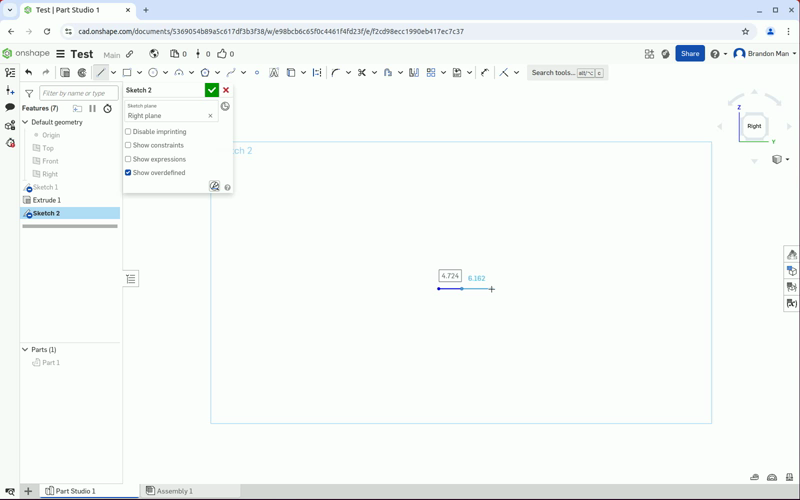
mouse_move(461, 282)
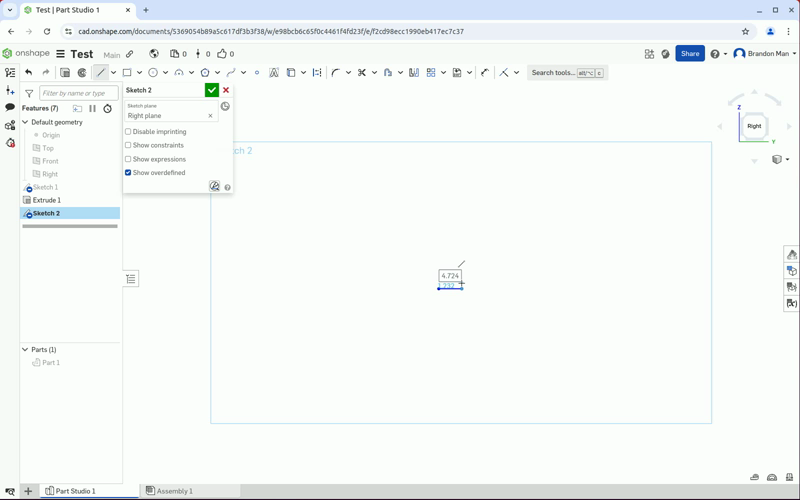
scroll(6)
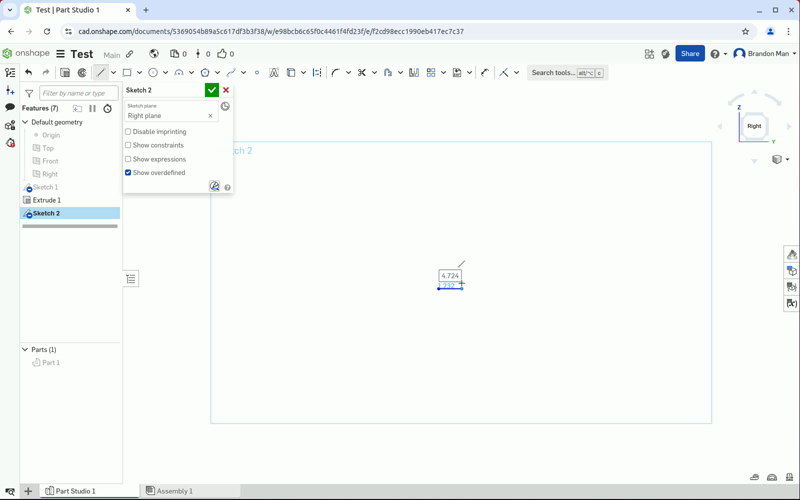
scroll(6)
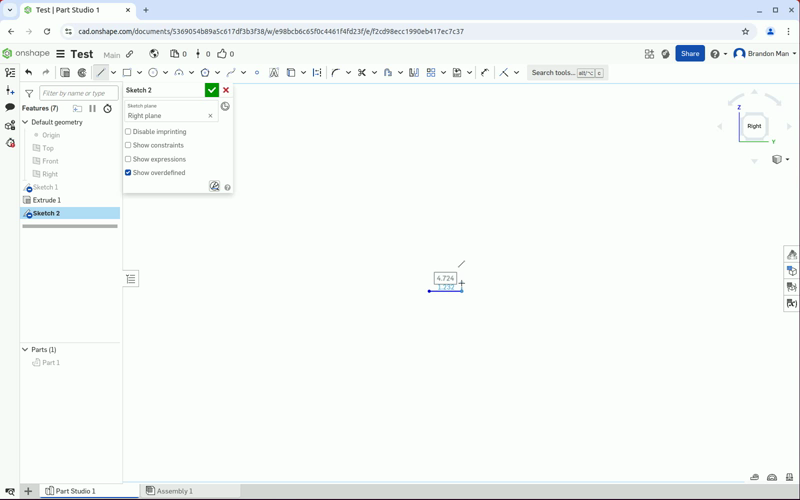
scroll(6)
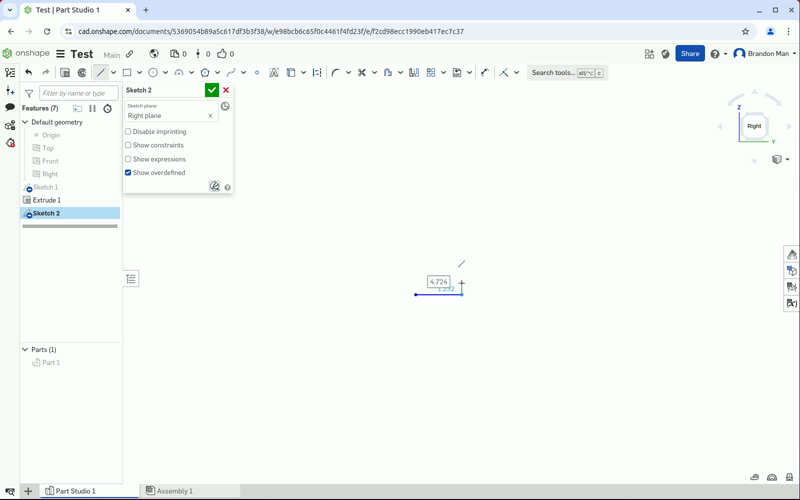
scroll(6)
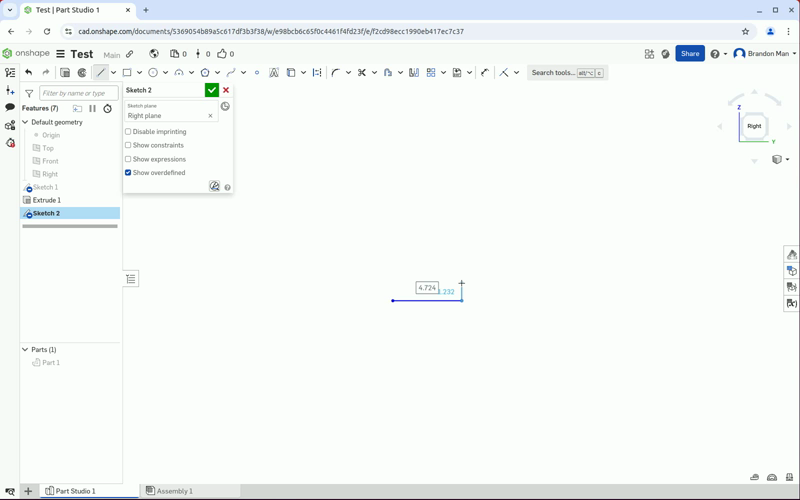
scroll(6)
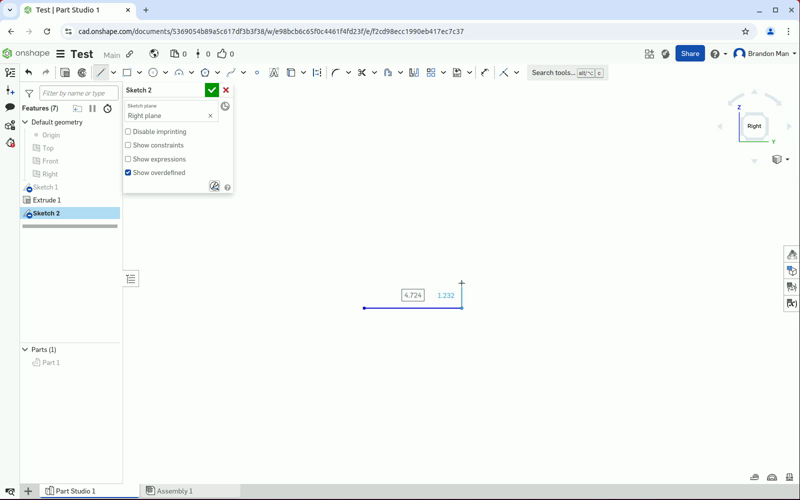
scroll(6)
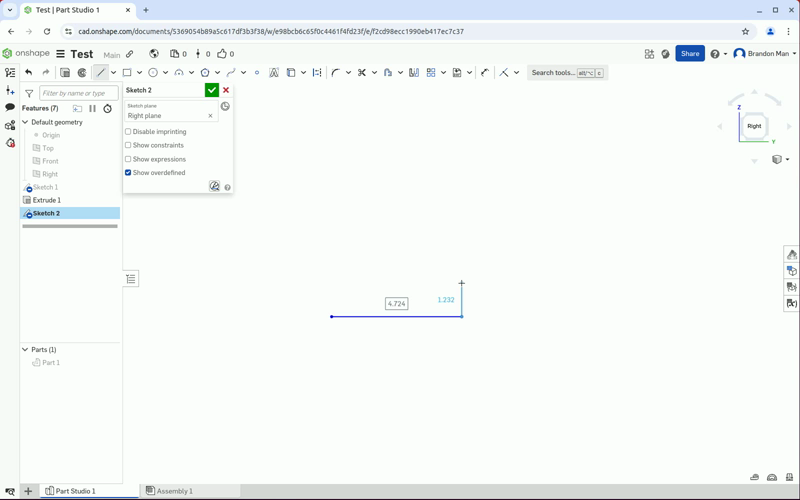
scroll(6)
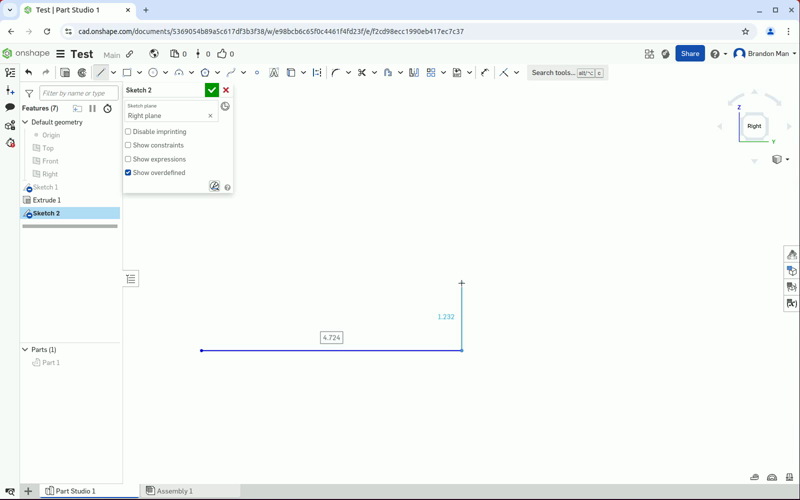
click(461, 282)
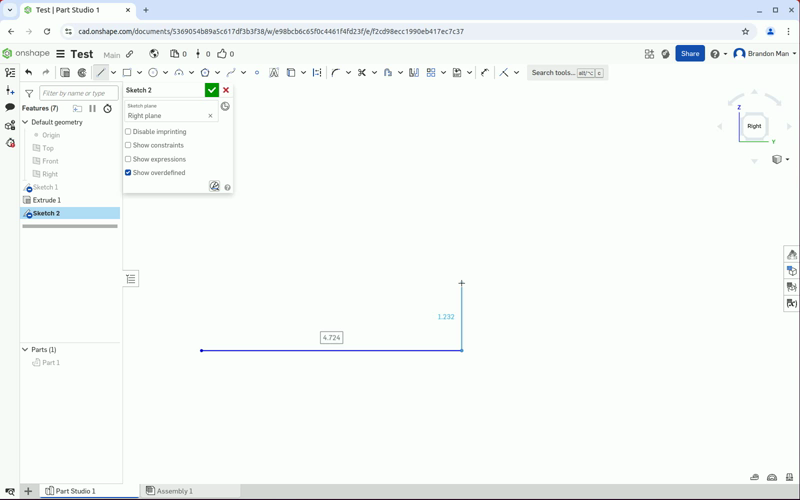
scroll(-6)
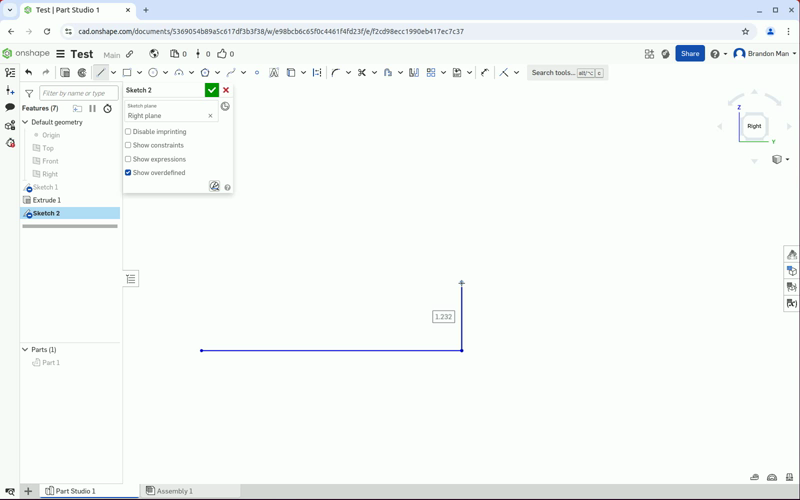
scroll(-6)
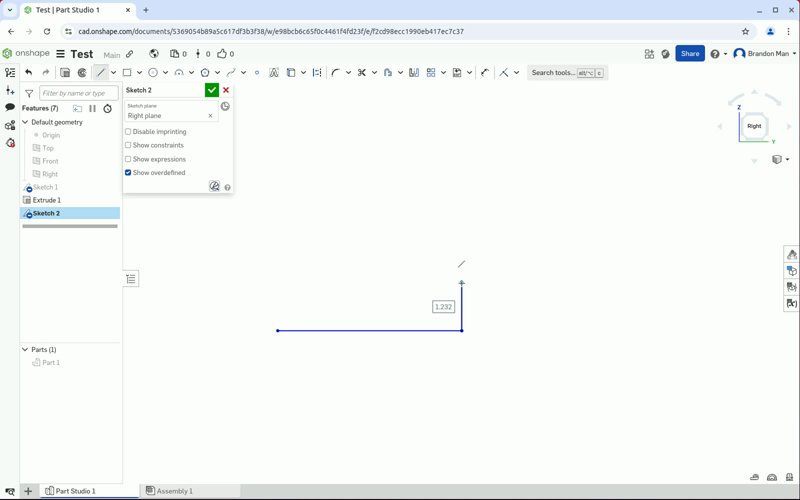
scroll(-6)
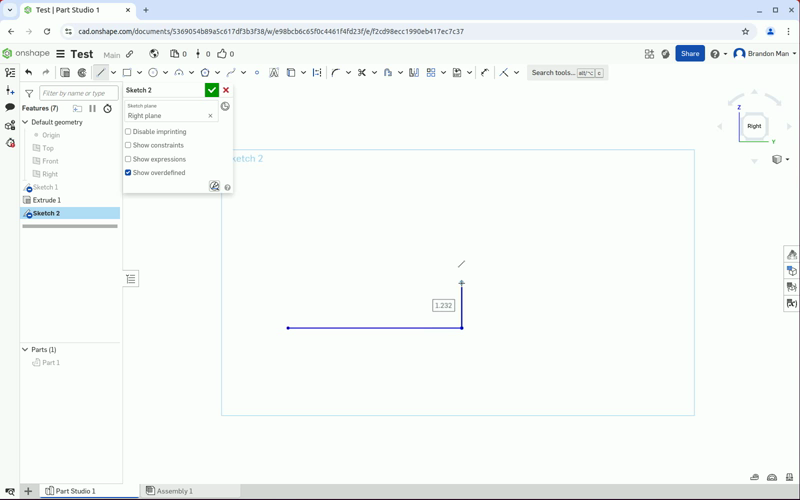
scroll(-6)
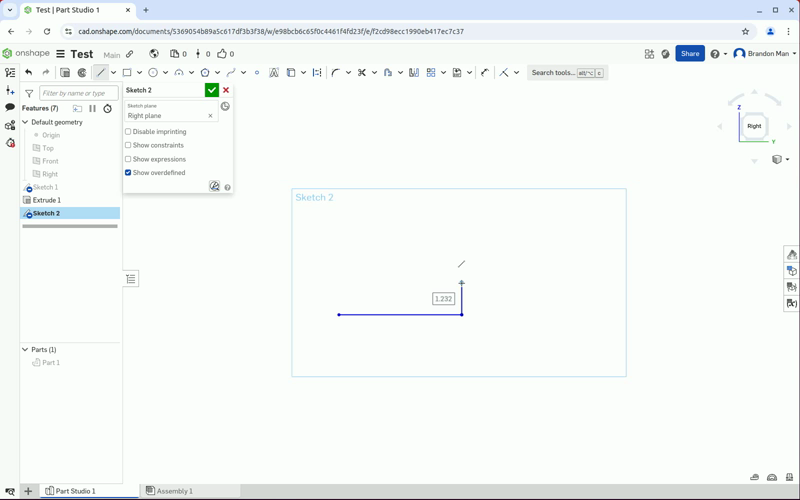
scroll(-6)
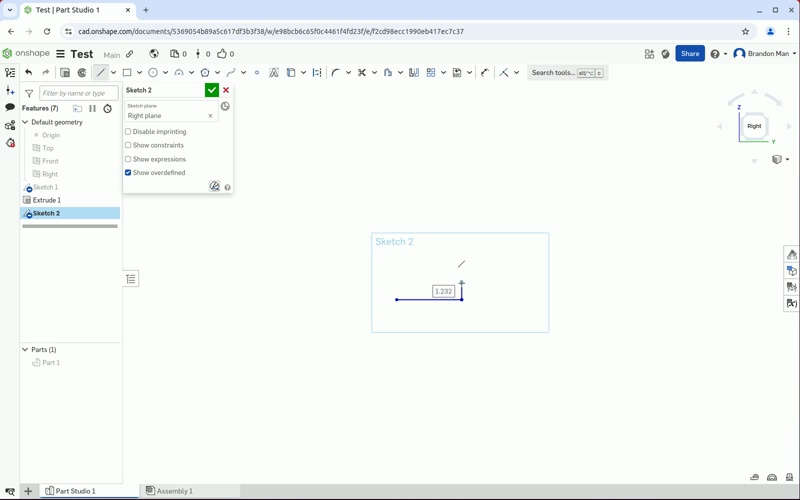
scroll(-6)
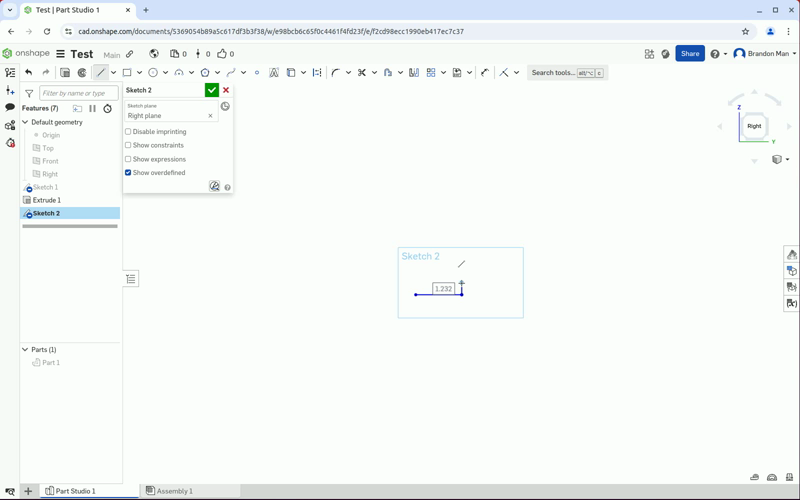
scroll(-6)
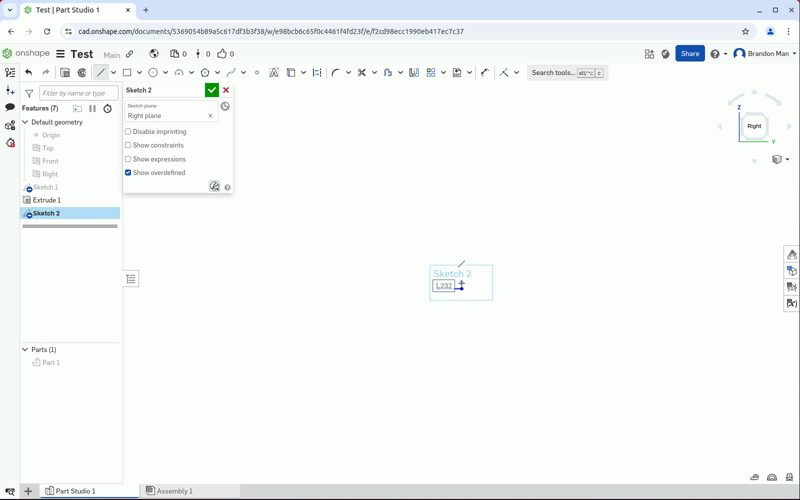
key_up(shift)
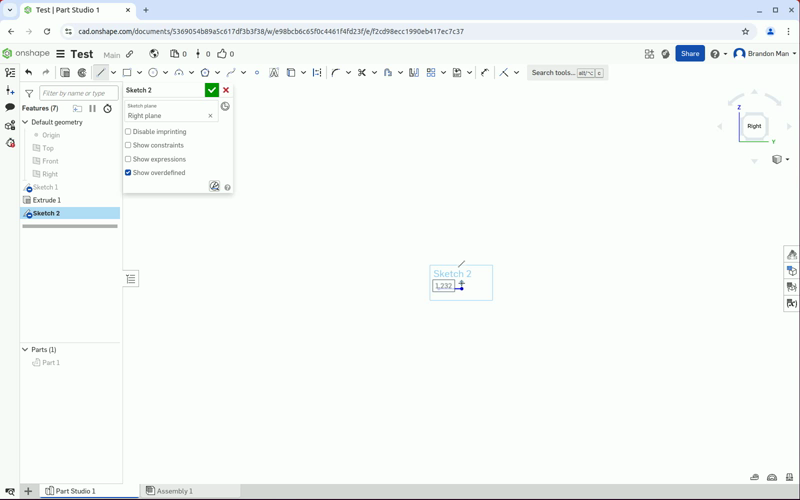
key_down(shift)
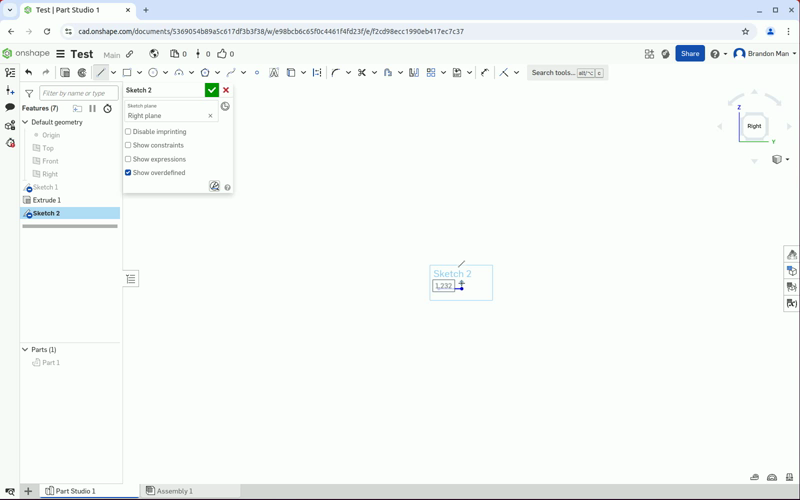
mouse_move(491, 282)
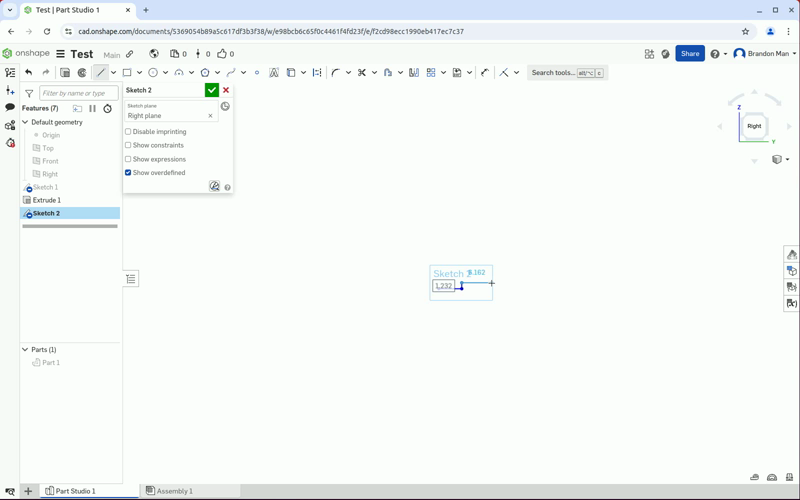
mouse_move(438, 282)
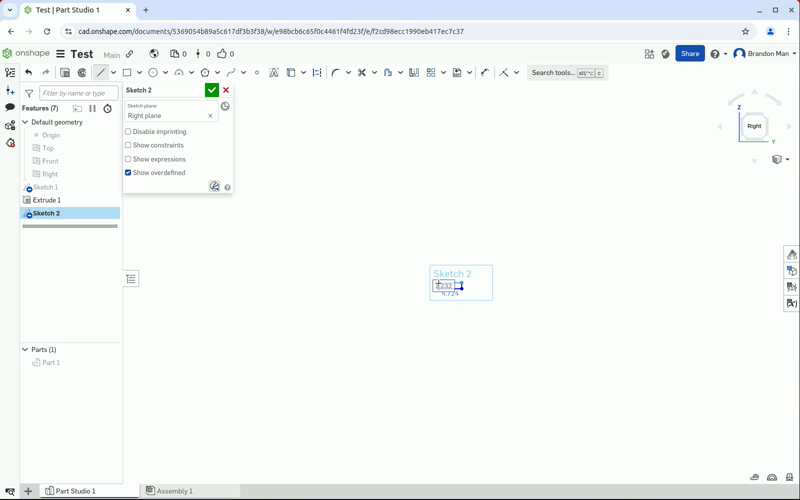
click(438, 282)
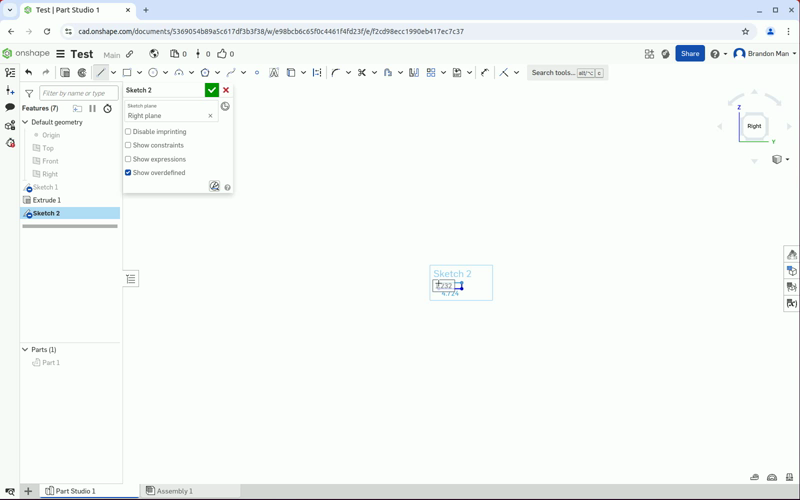
key_up(shift)
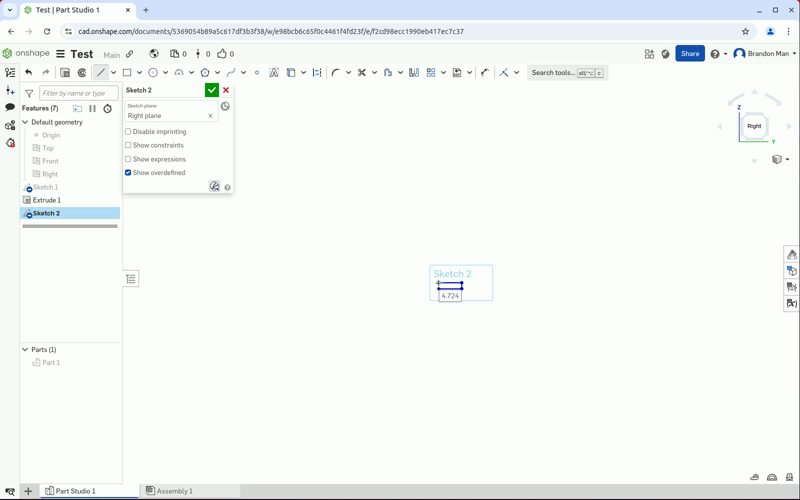
mouse_move(468, 282)
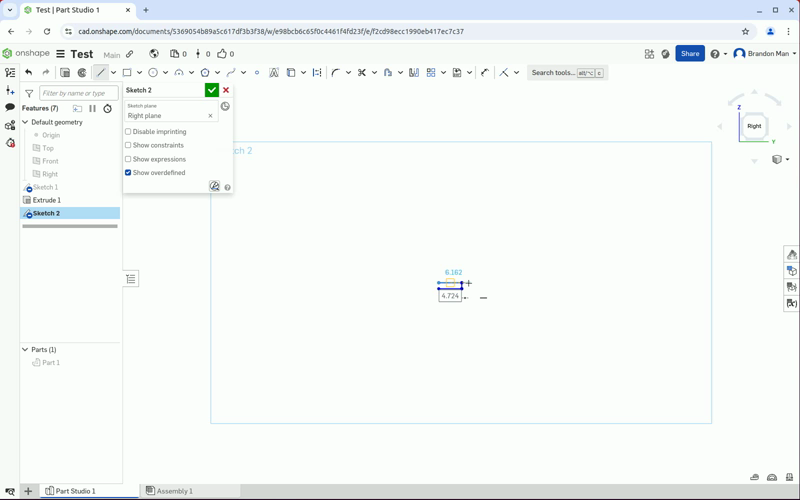
key_down(shift)
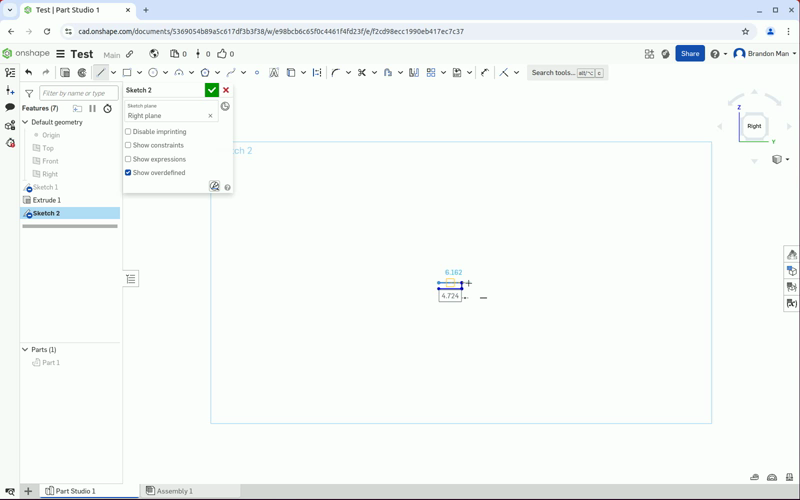
mouse_move(438, 288)
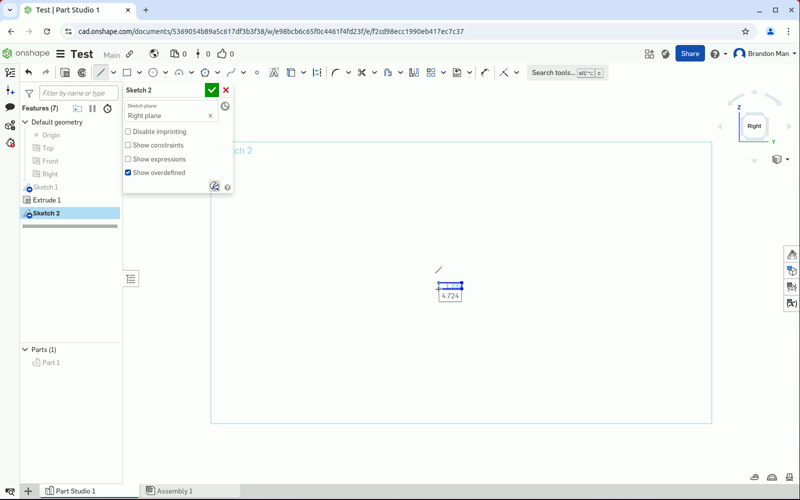
scroll(6)
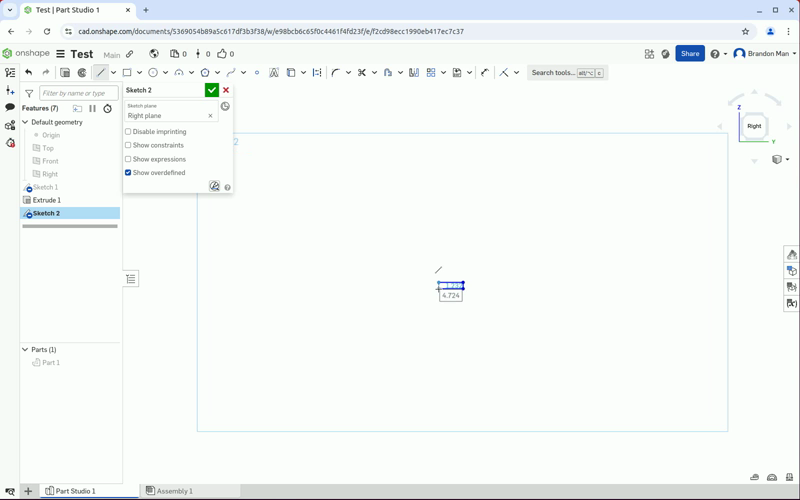
scroll(6)
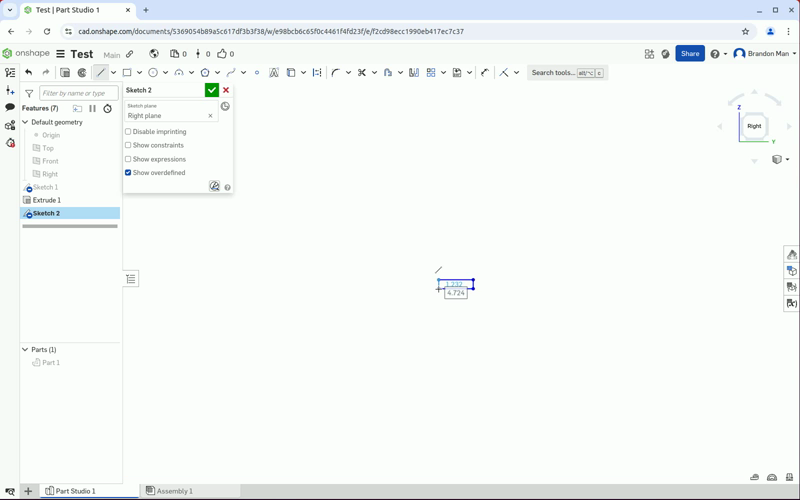
scroll(6)
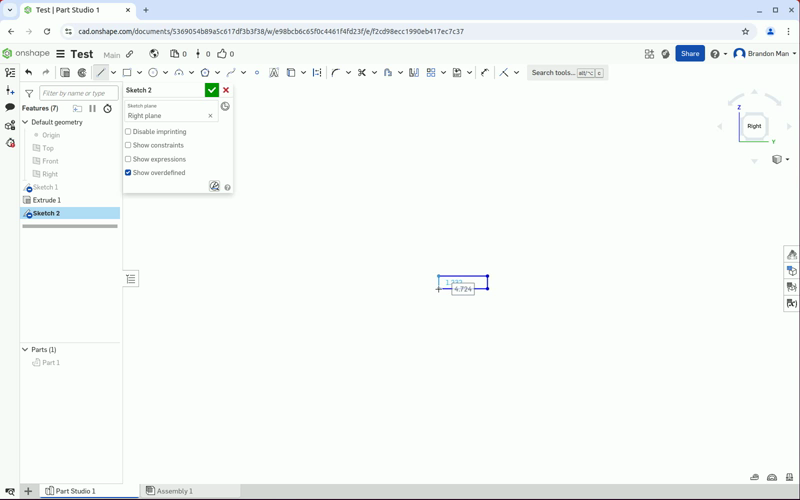
scroll(6)
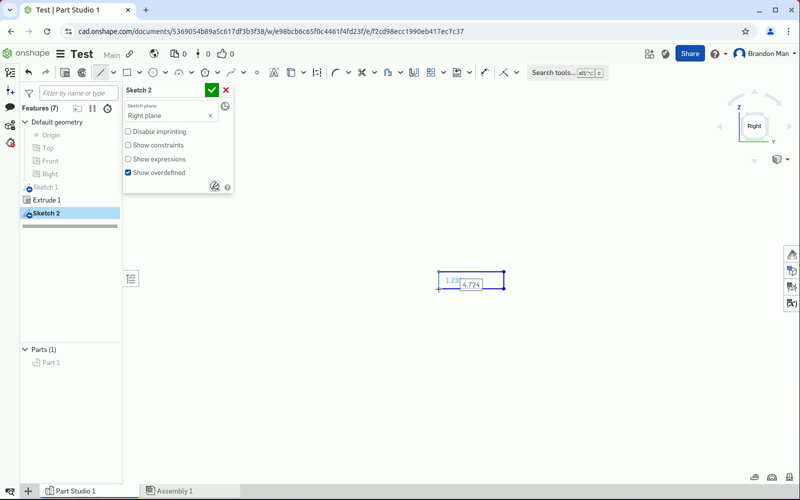
scroll(6)
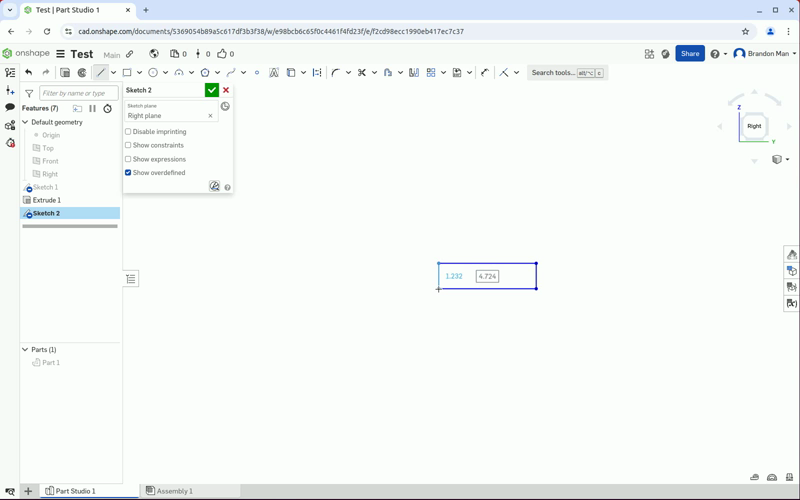
scroll(6)
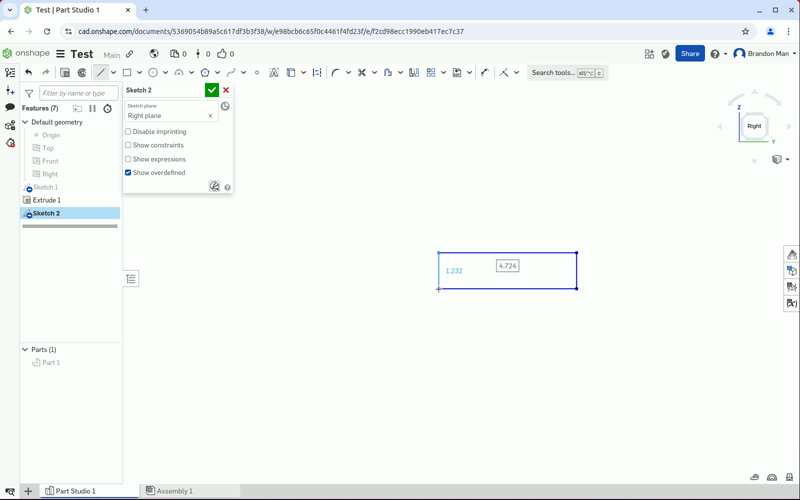
scroll(6)
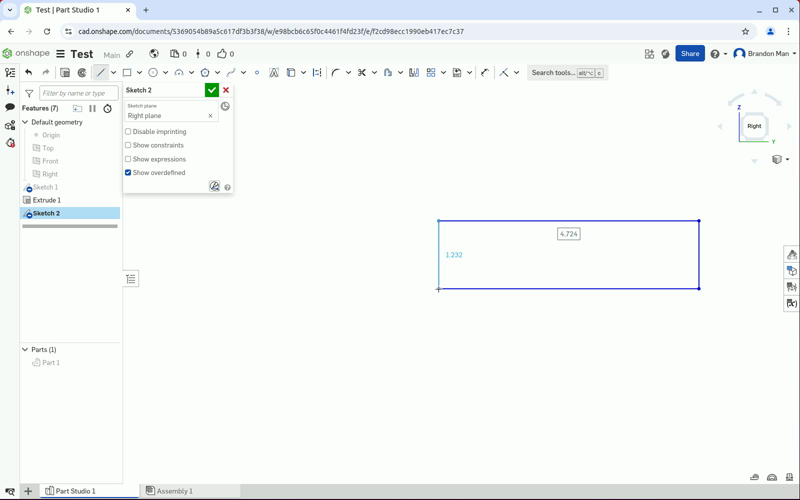
key_up(shift)
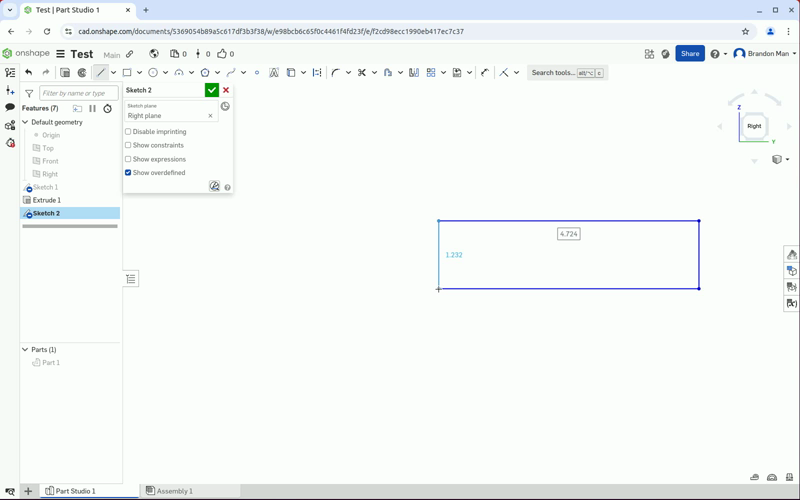
click(438, 288)
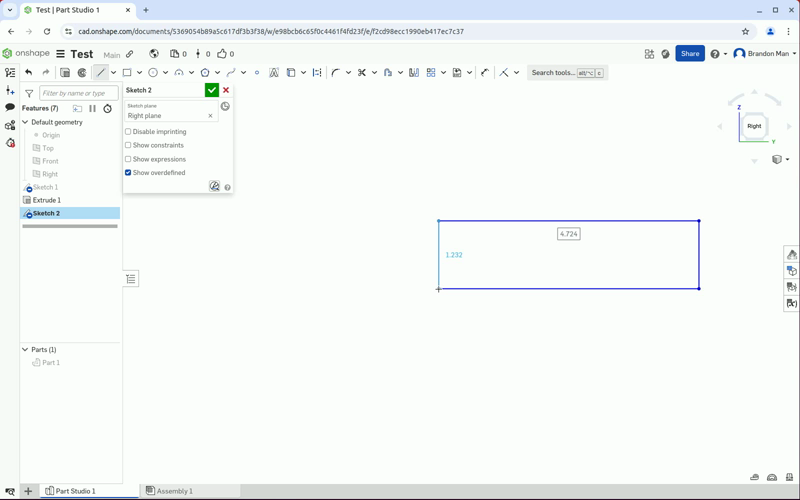
scroll(-6)
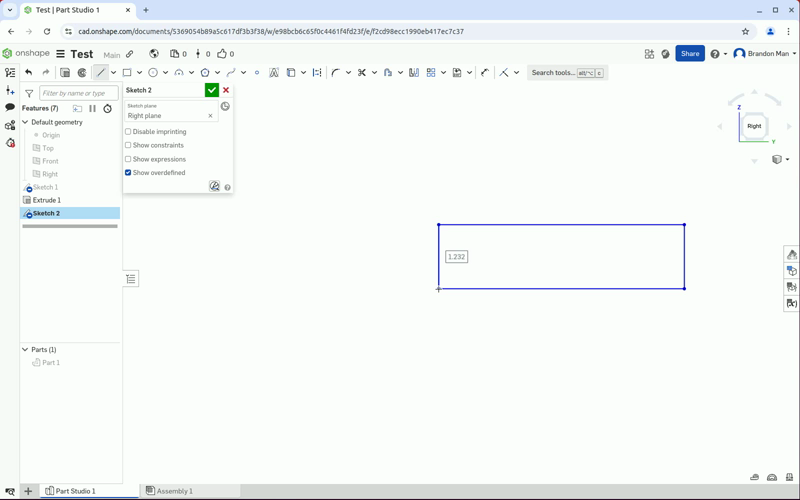
scroll(-6)
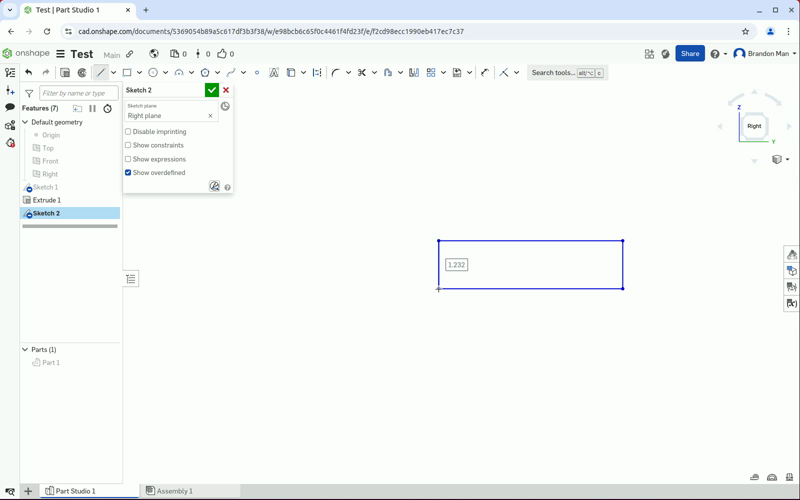
scroll(-6)
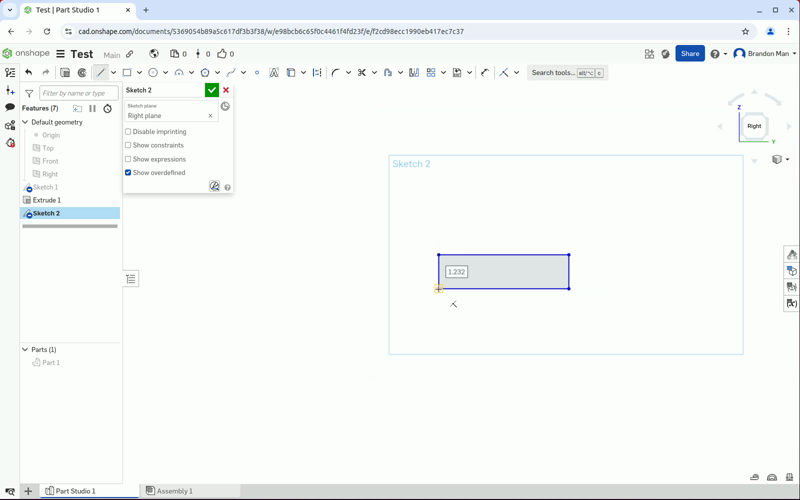
scroll(-6)
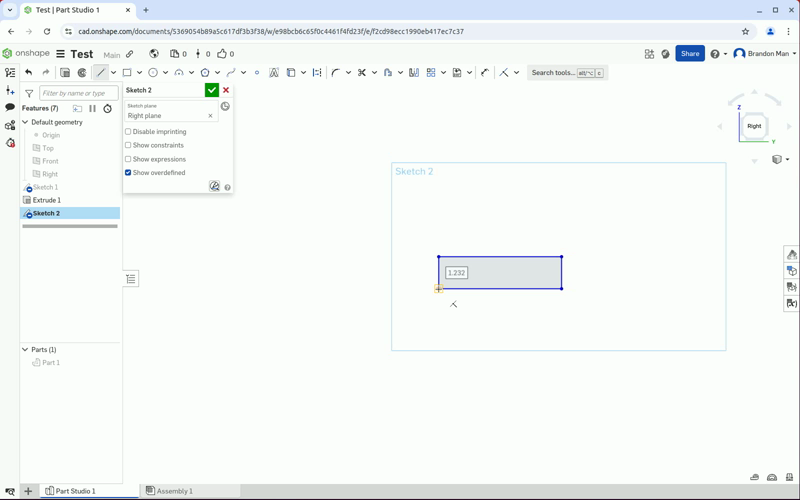
scroll(-6)
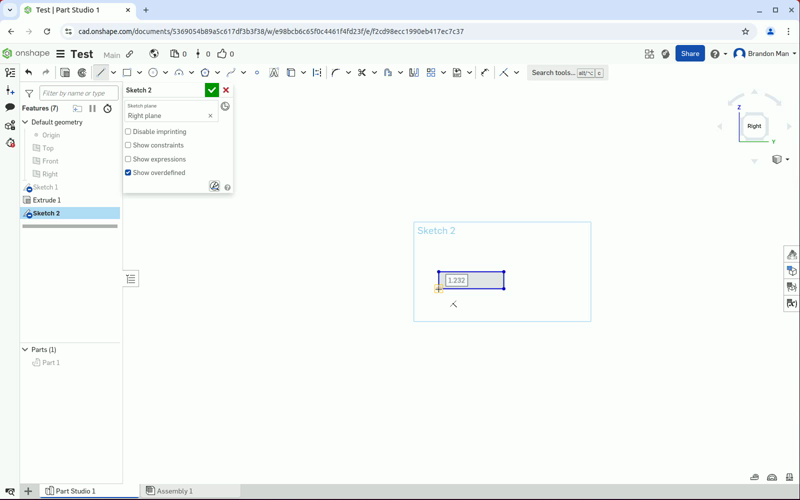
scroll(-6)
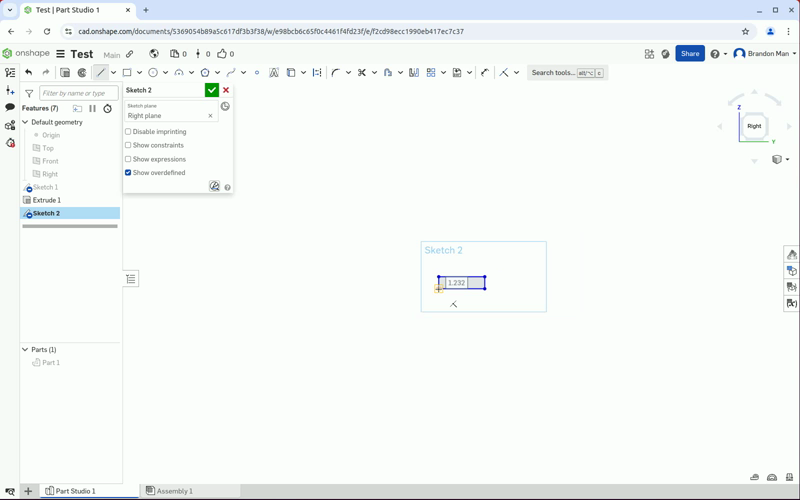
scroll(-6)
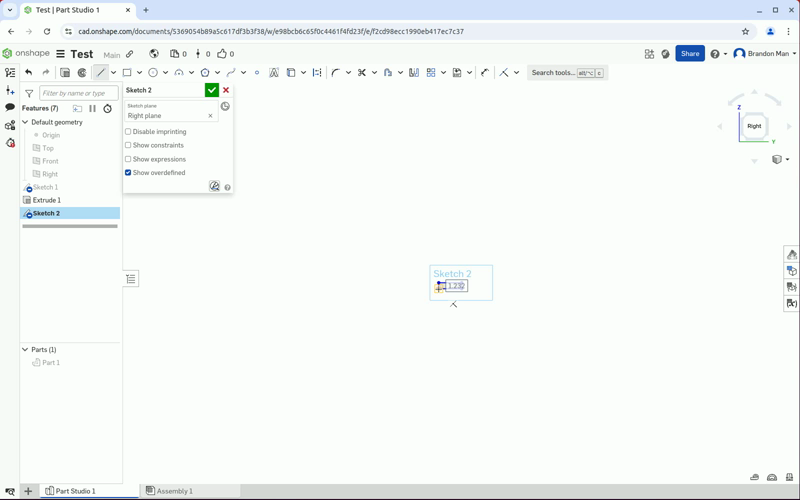
key(esc)
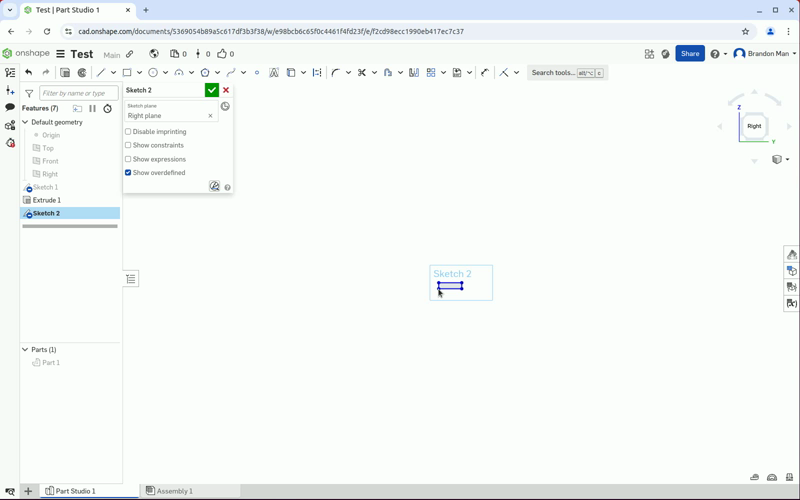
mouse_move(450, 288)
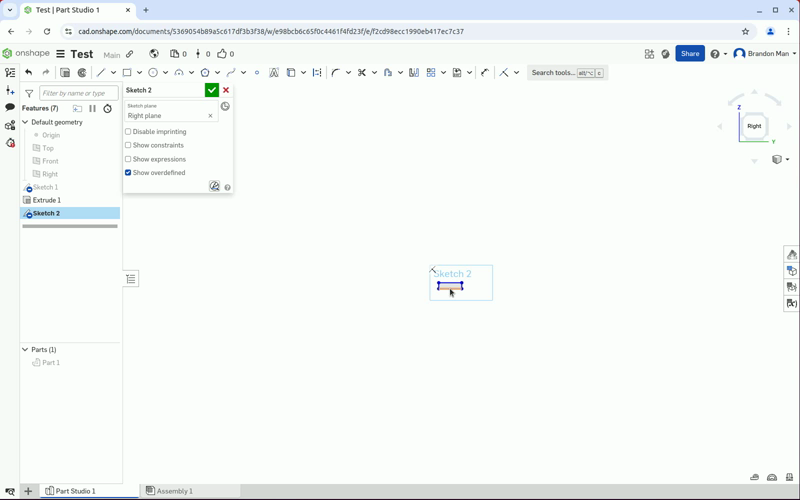
scroll(6)
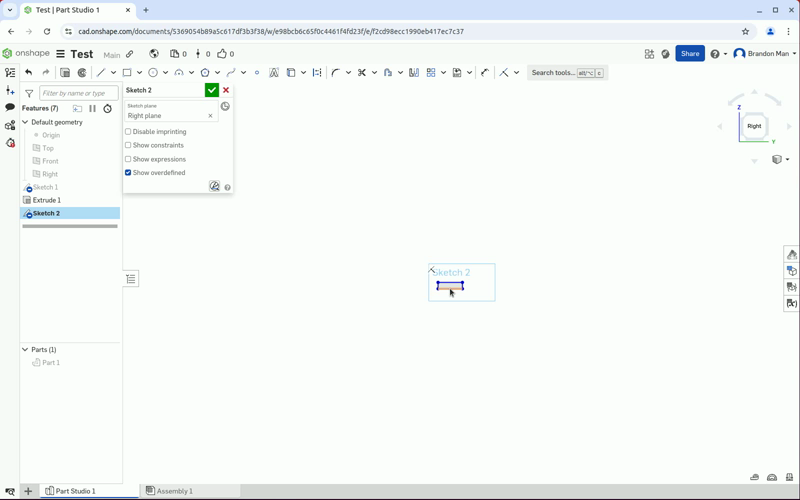
scroll(6)
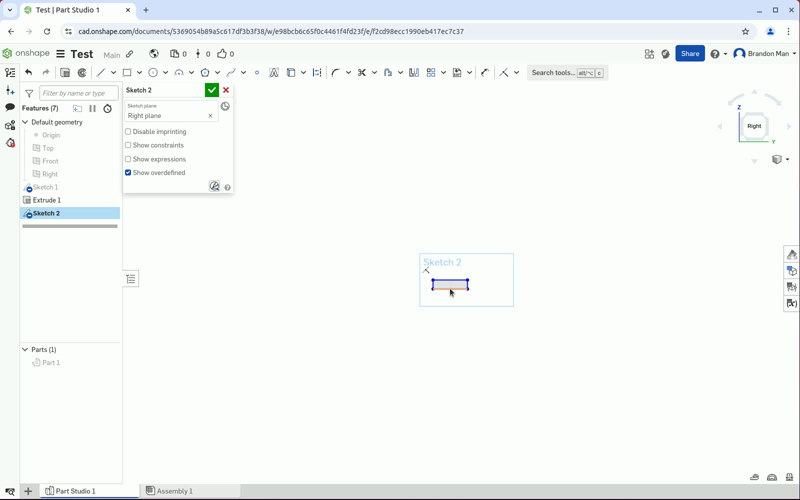
scroll(6)
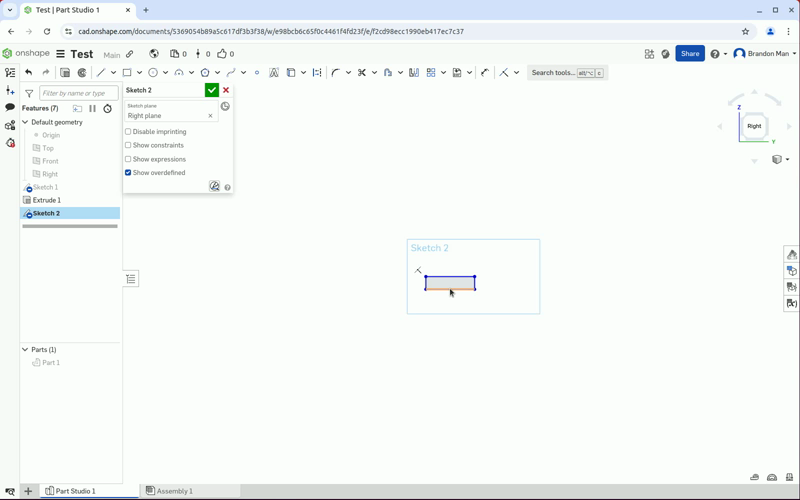
scroll(6)
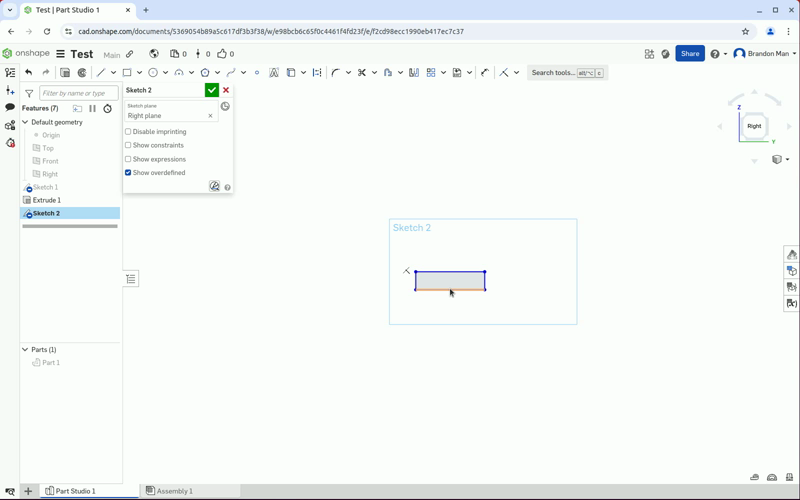
scroll(6)
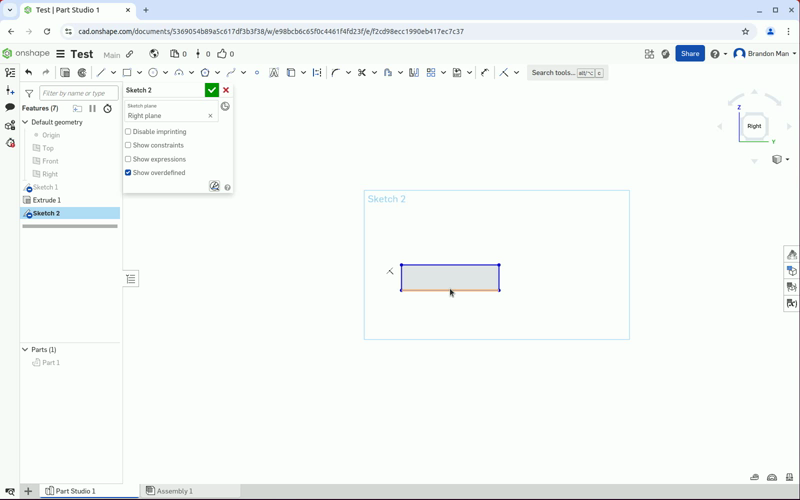
scroll(6)
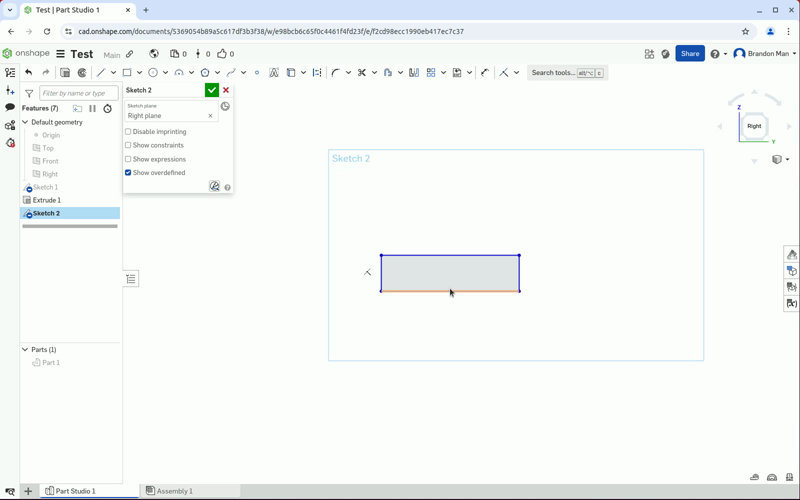
scroll(6)
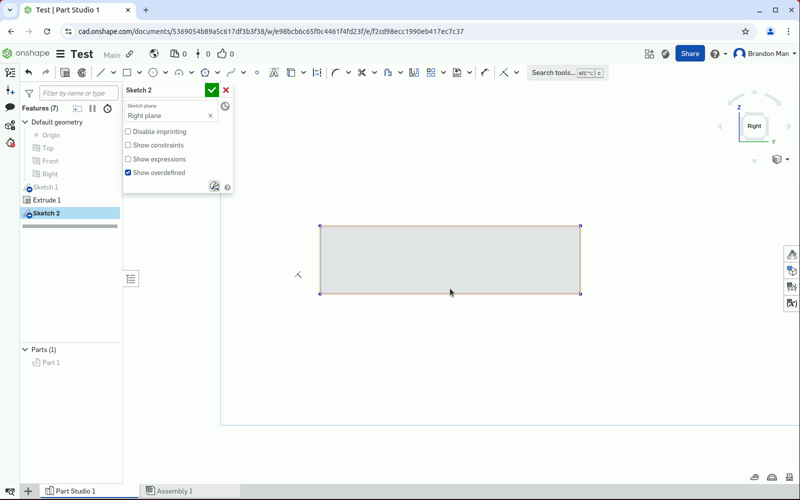
click(450, 288)
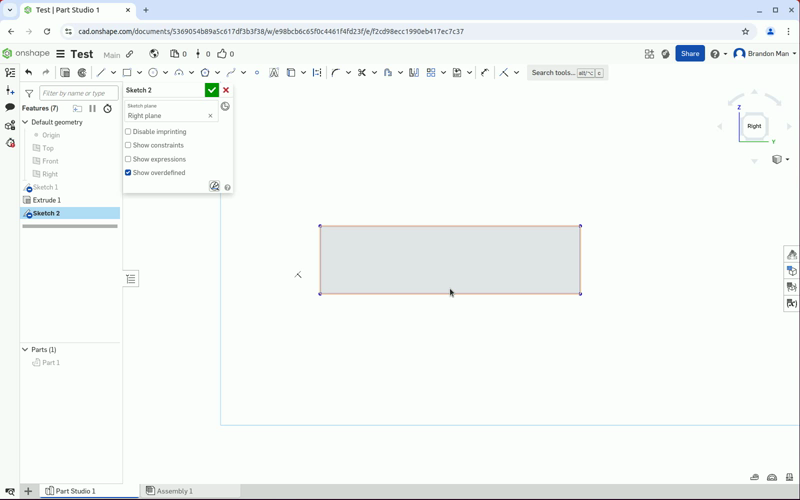
scroll(-6)
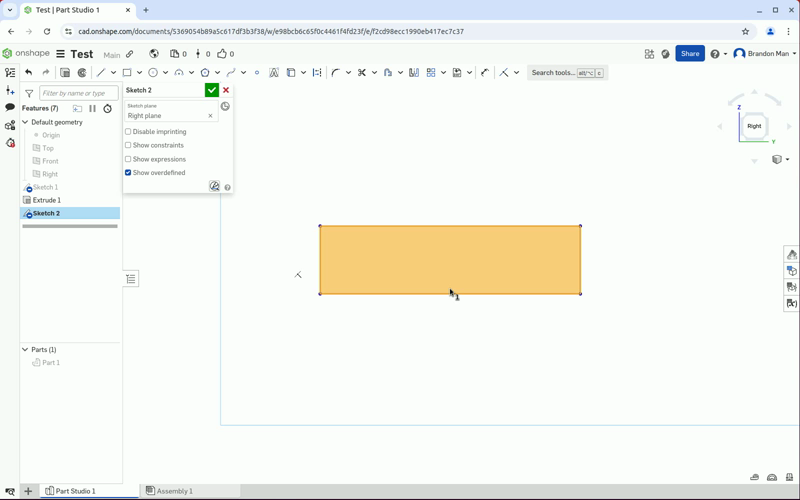
scroll(-6)
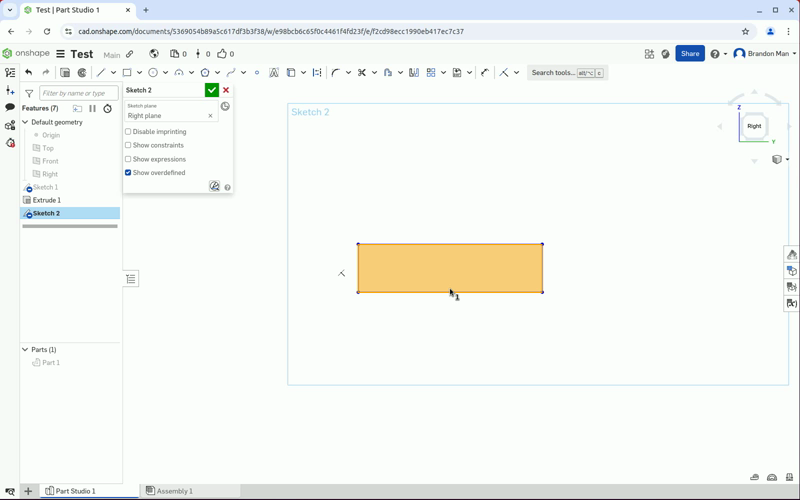
scroll(-6)
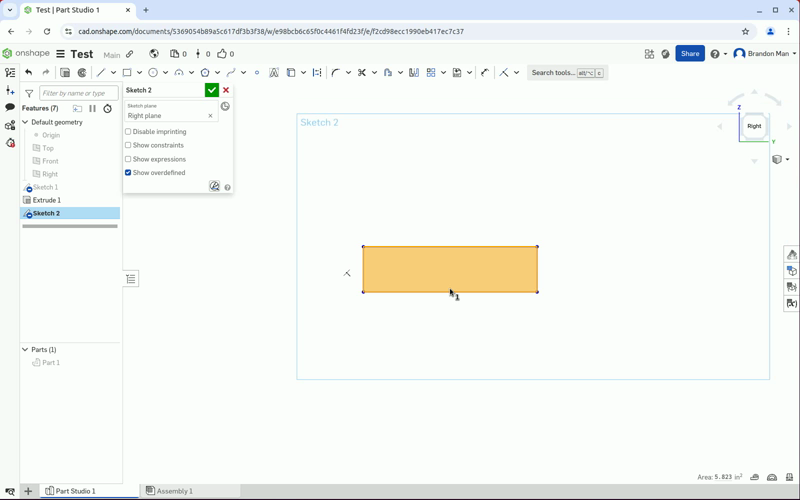
scroll(-6)
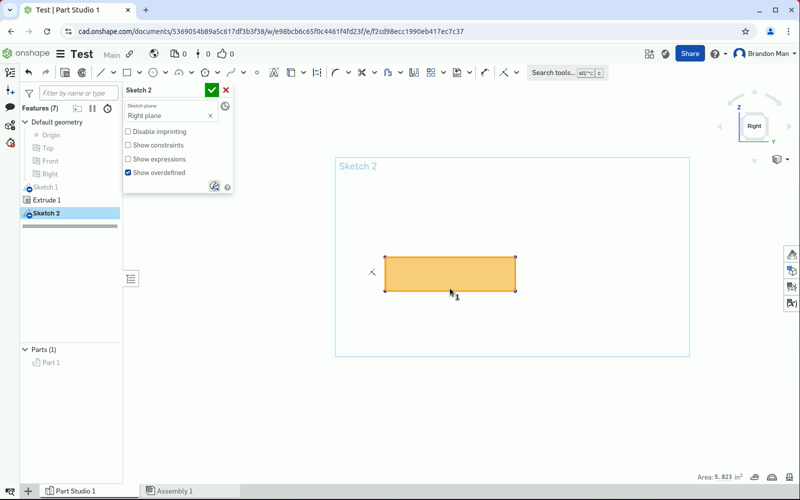
scroll(-6)
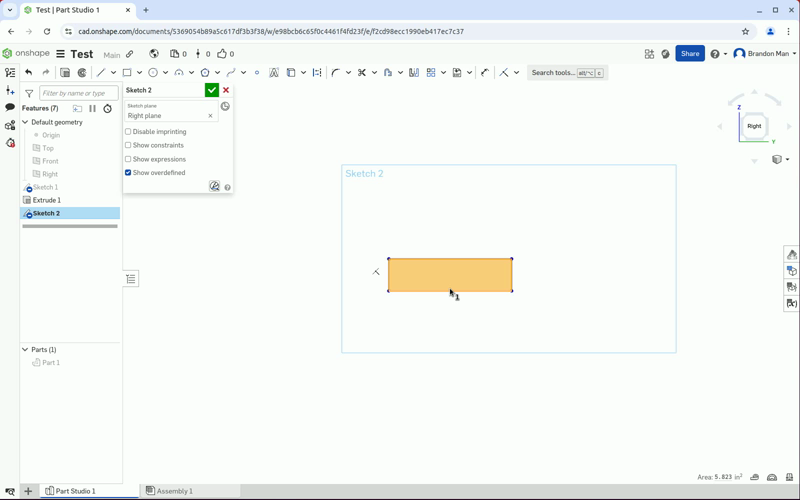
scroll(-6)
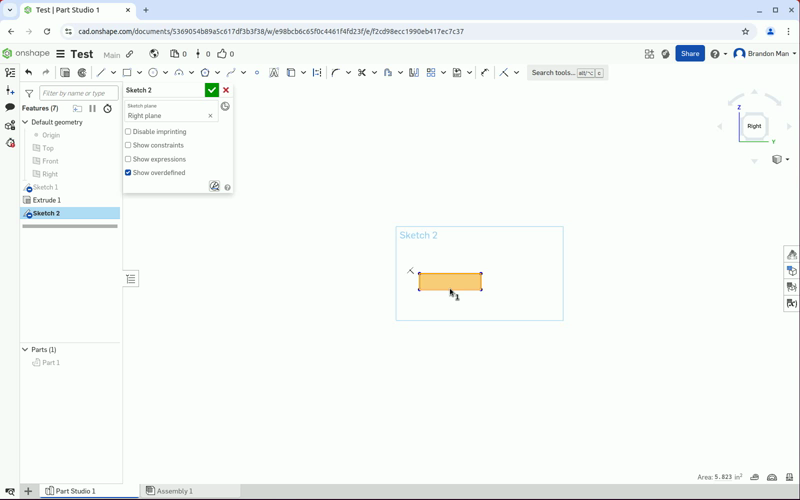
scroll(-6)
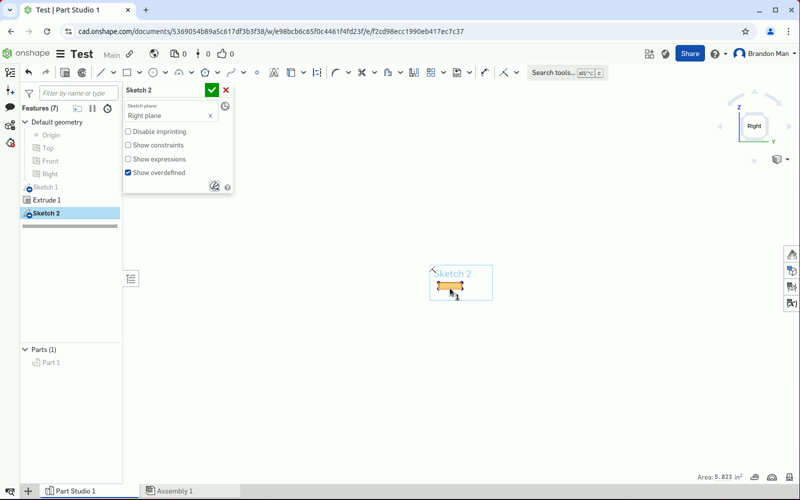
mouse_move(73, 352)
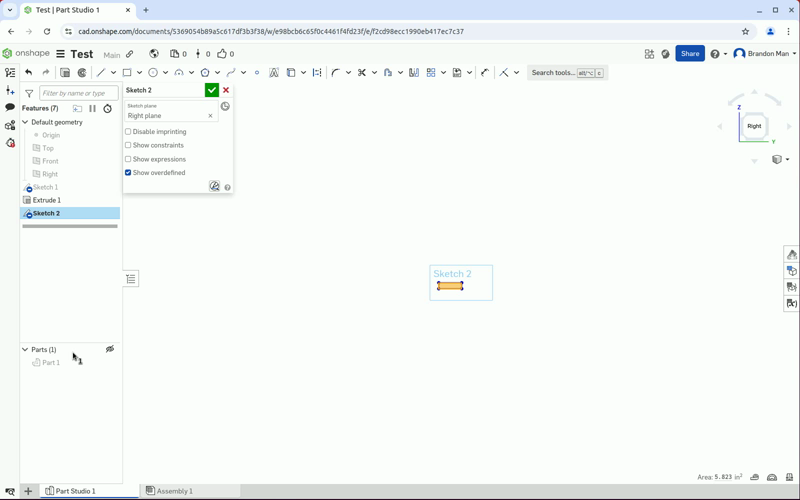
key(shift+y)
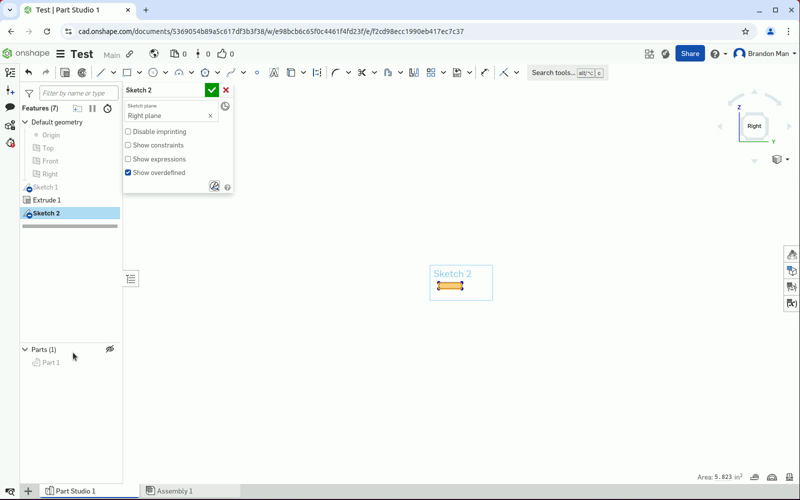
key(shift+e)
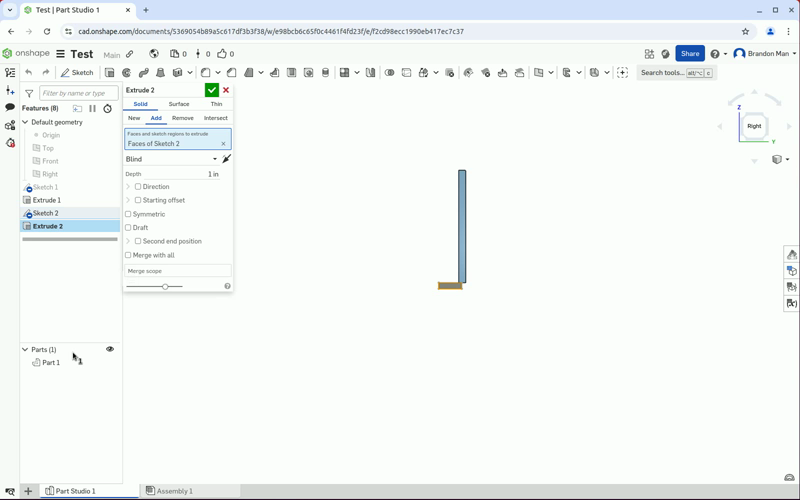
mouse_move(143, 106)
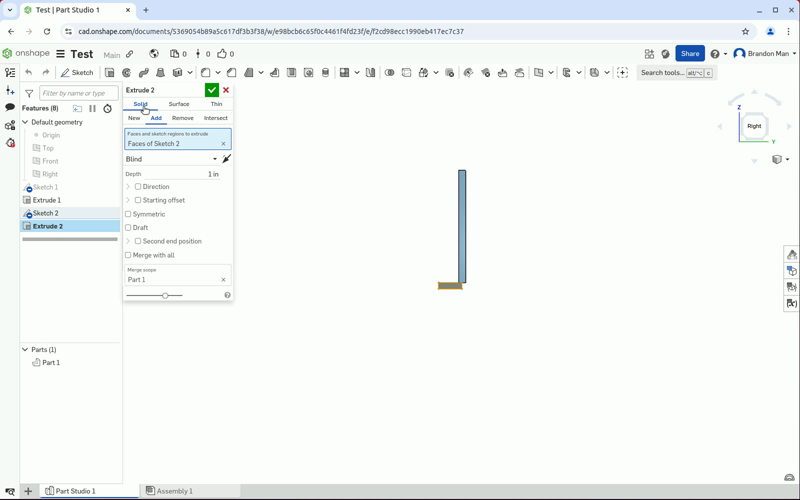
click(143, 106)
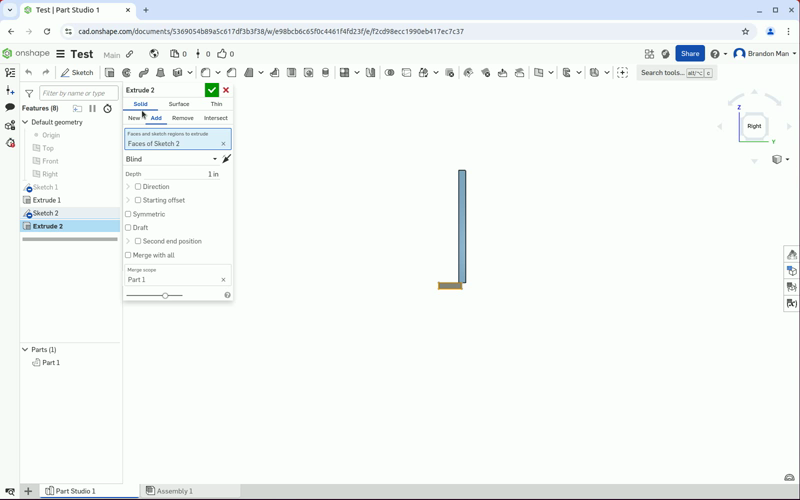
mouse_move(137, 120)
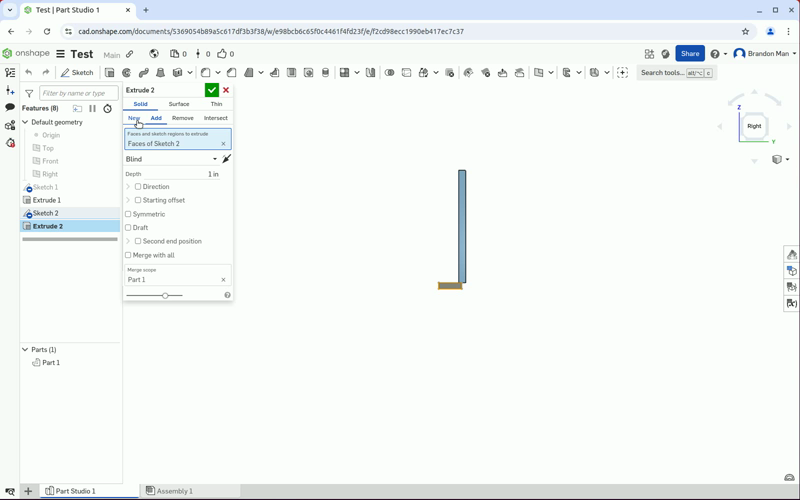
click(137, 120)
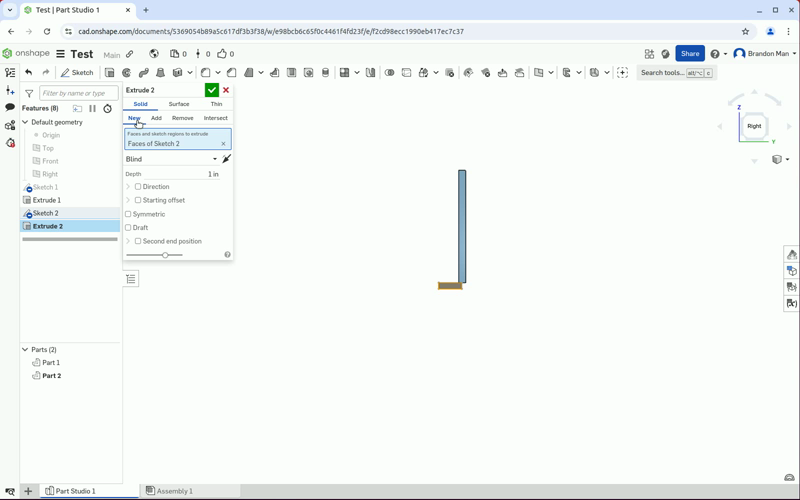
key(tab, 4)
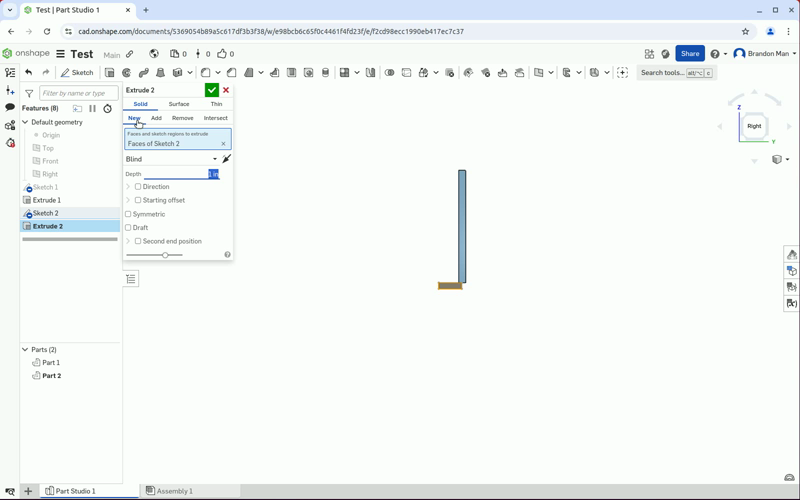
text(0.481)
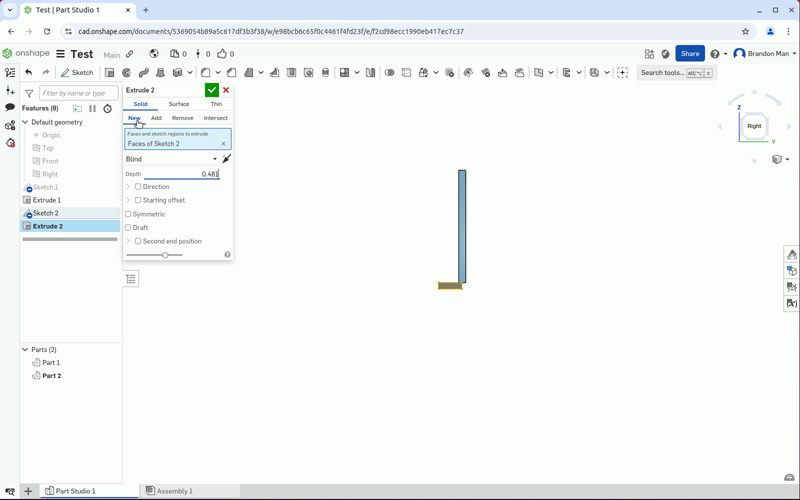
key(tab, 3)
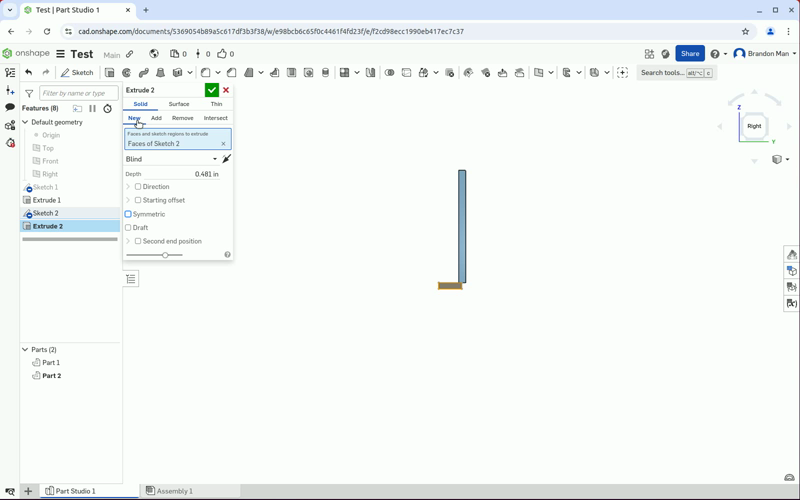
key(tab, 2)
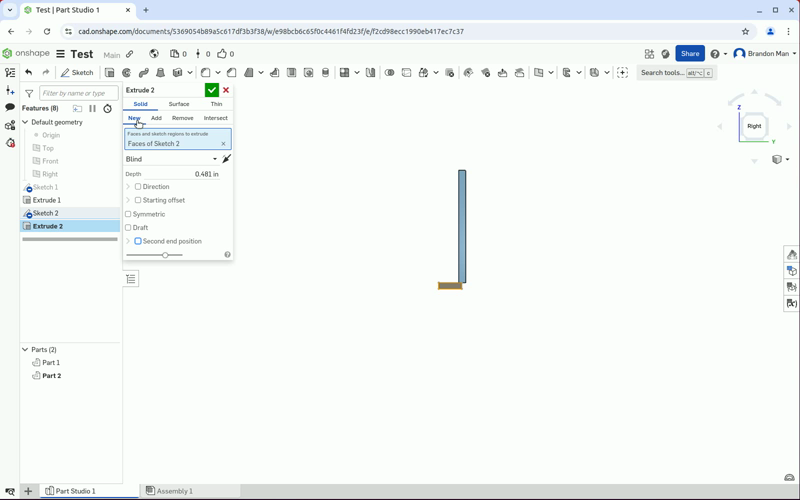
key(space)
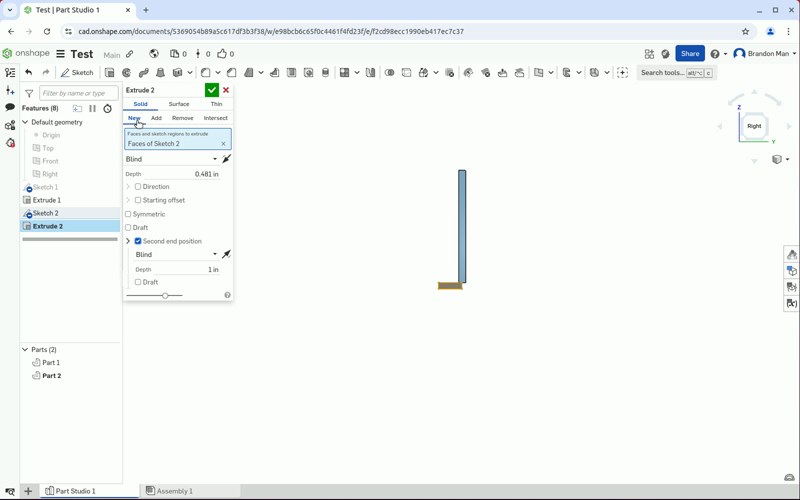
key(tab, 3)
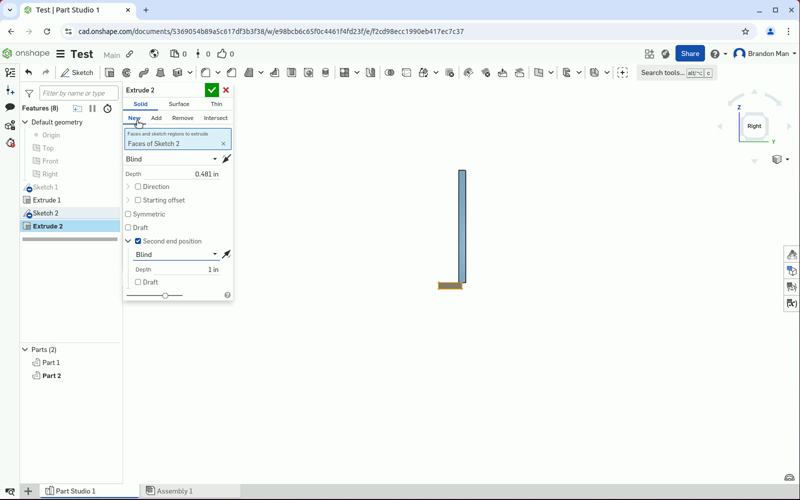
text(0.481)
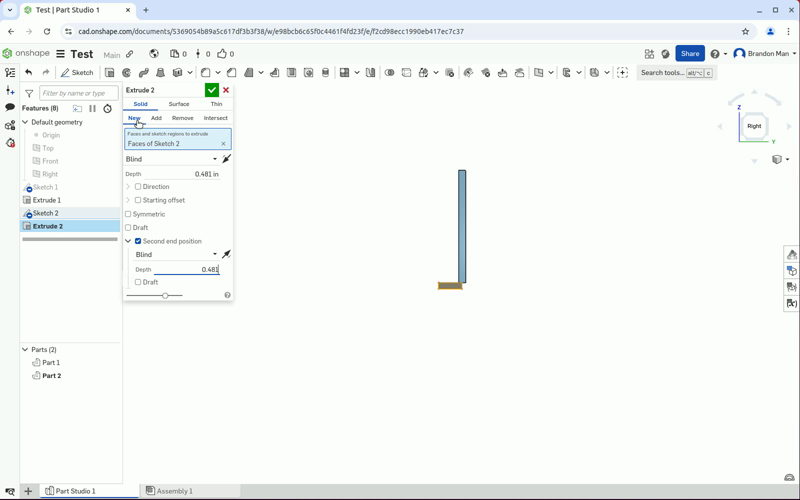
key(enter)
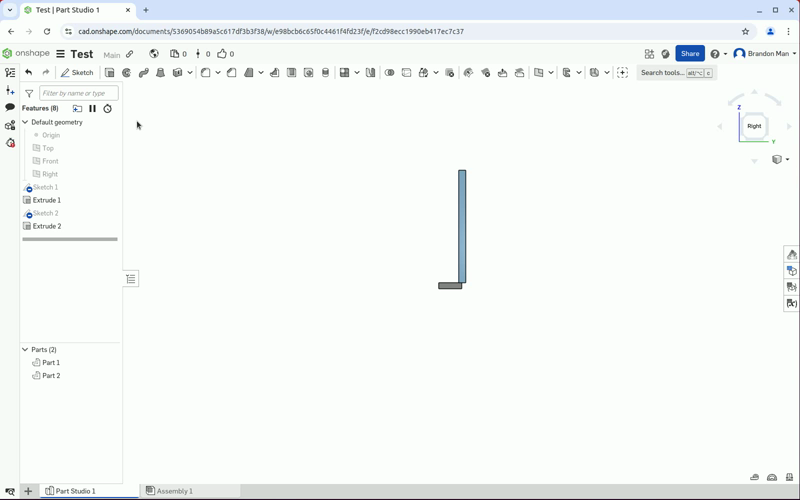
key(shift+h)
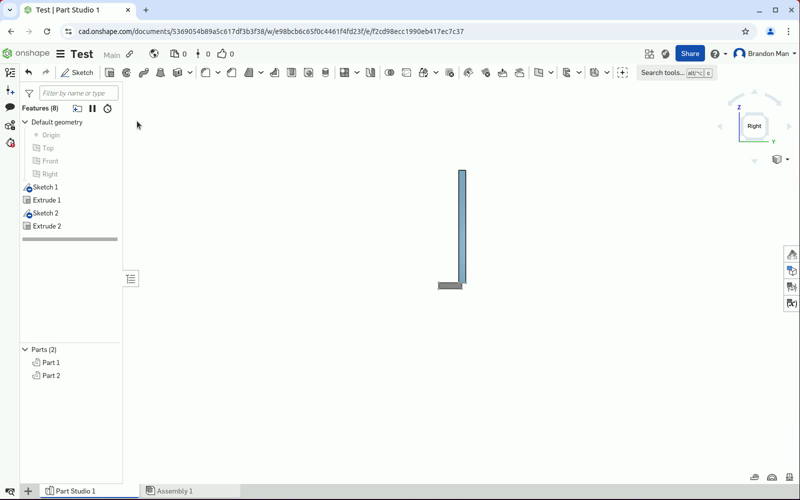
key(shift+h)
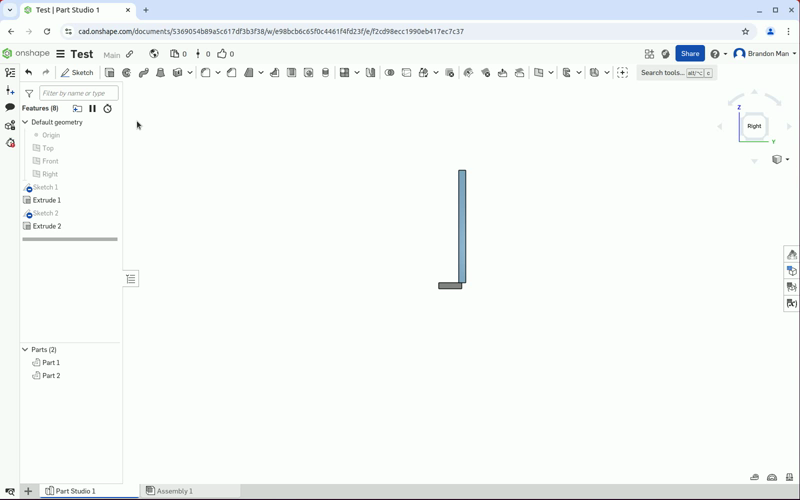
mouse_move(73, 189)
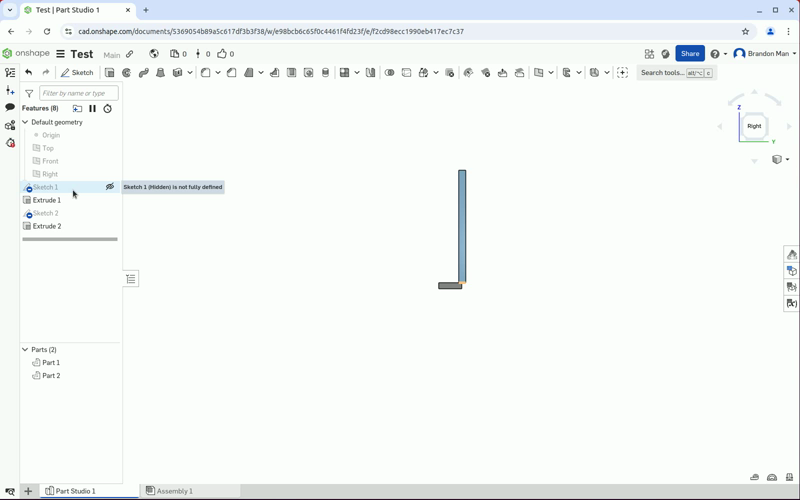
click(73, 189)
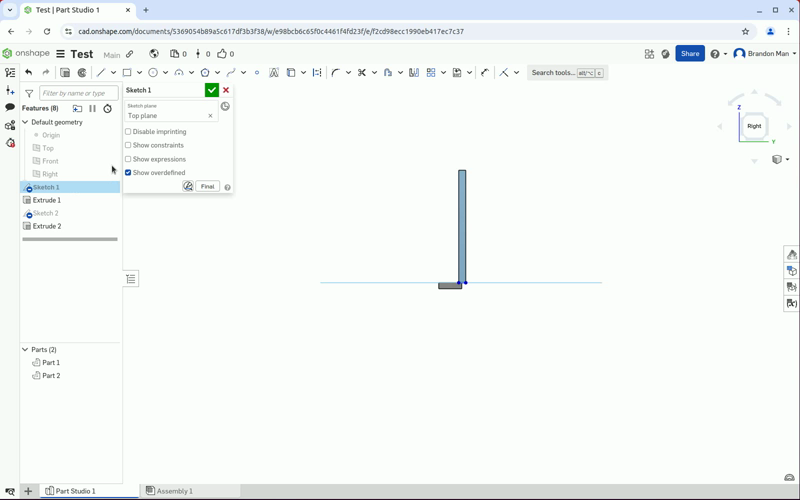
mouse_move(229, 92)
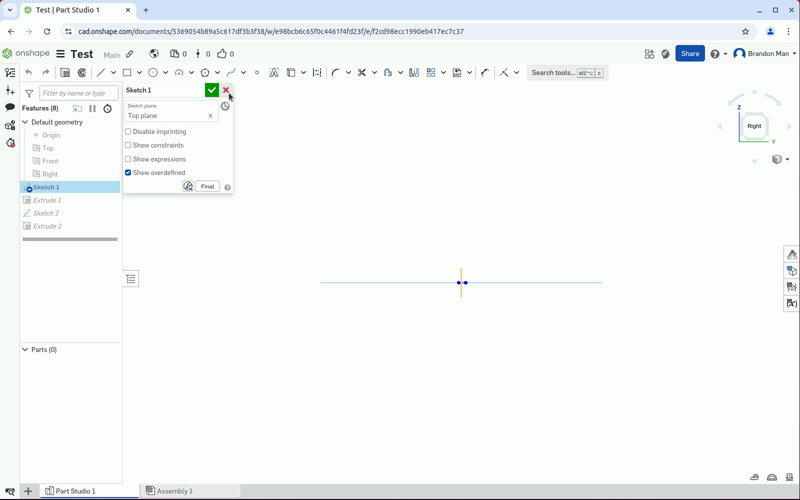
click(229, 92)
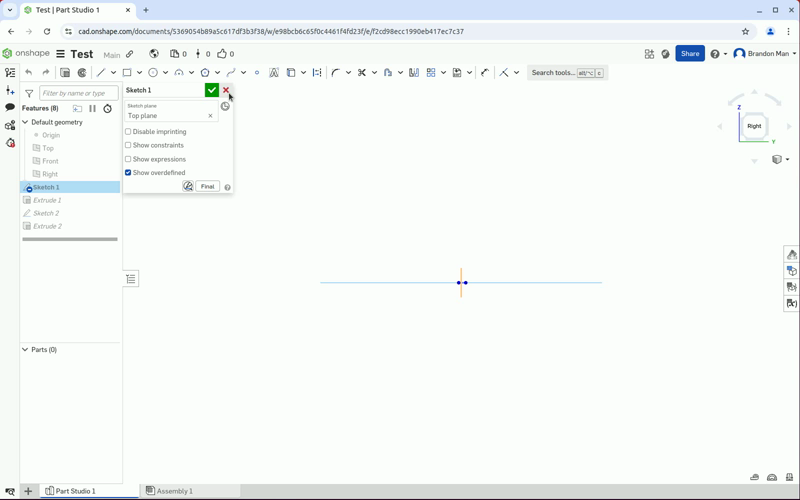
key(shift+s)
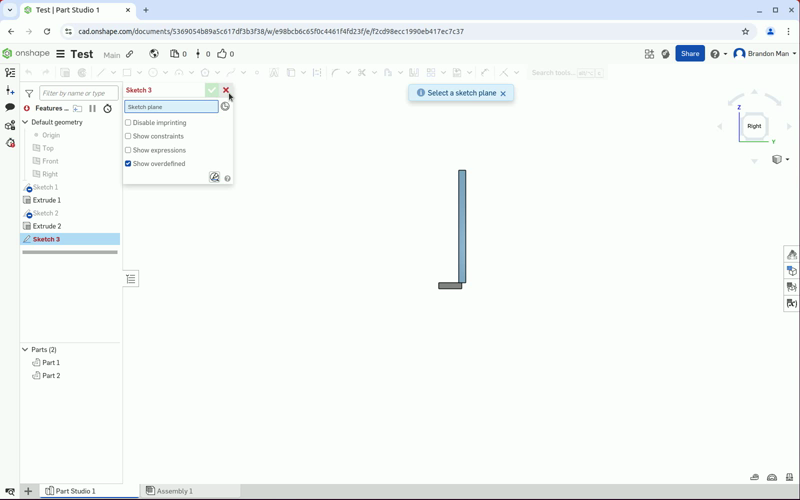
mouse_move(73, 176)
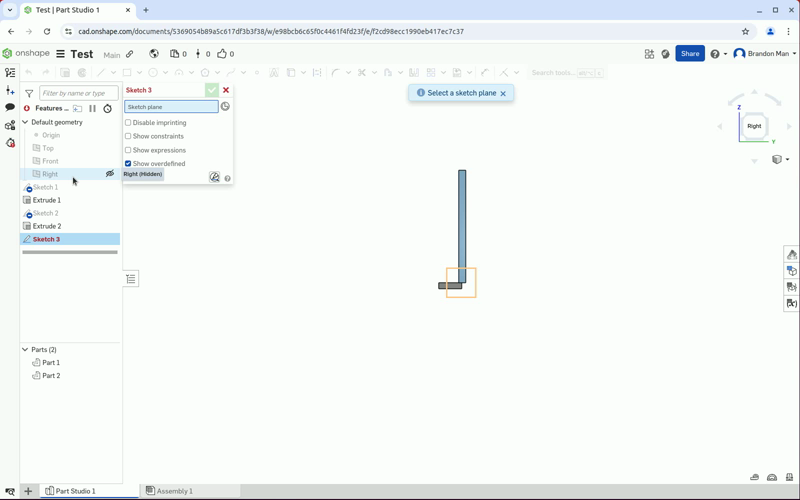
click(73, 176)
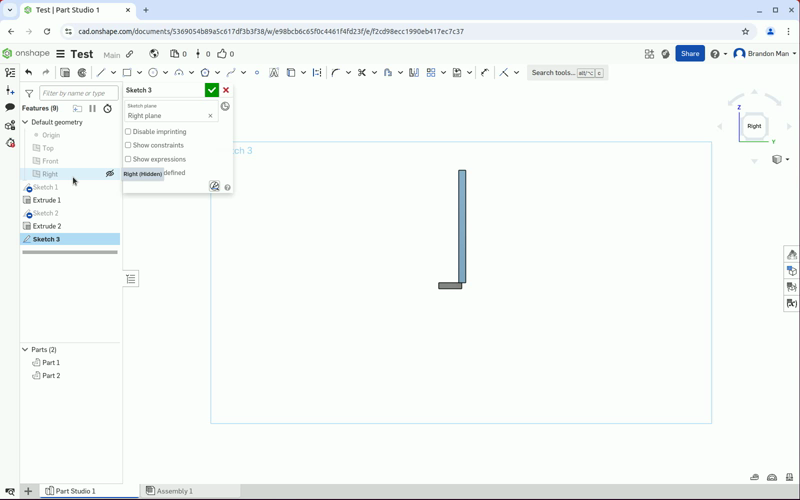
mouse_move(73, 352)
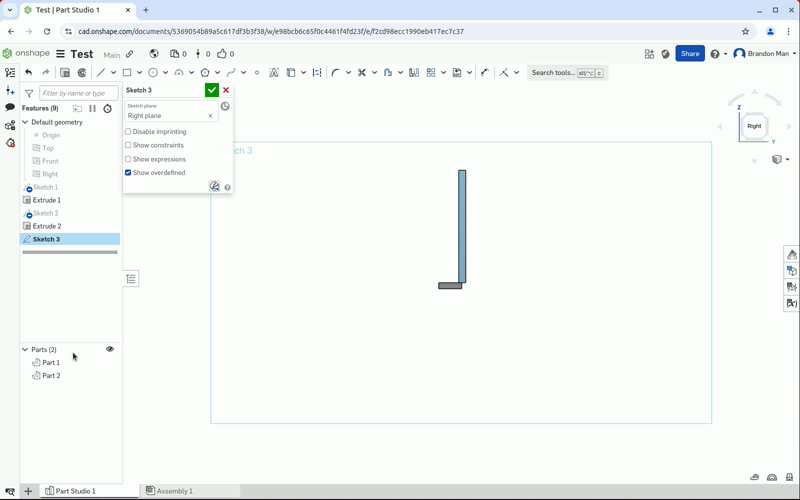
key(y)
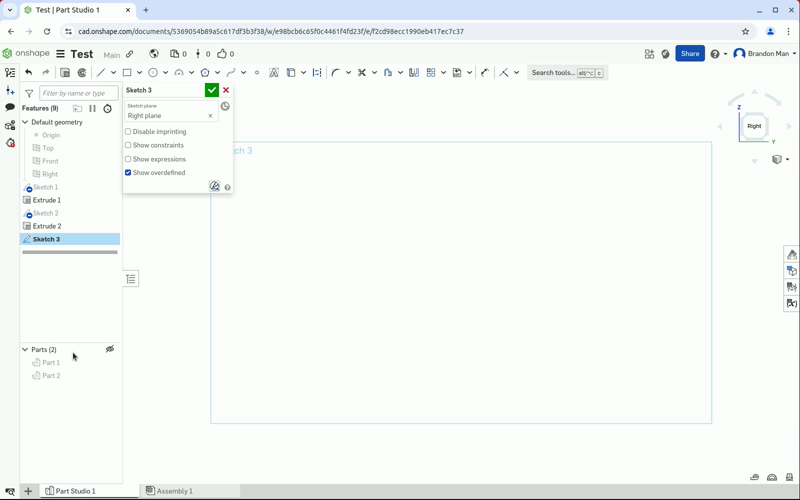
key(l)
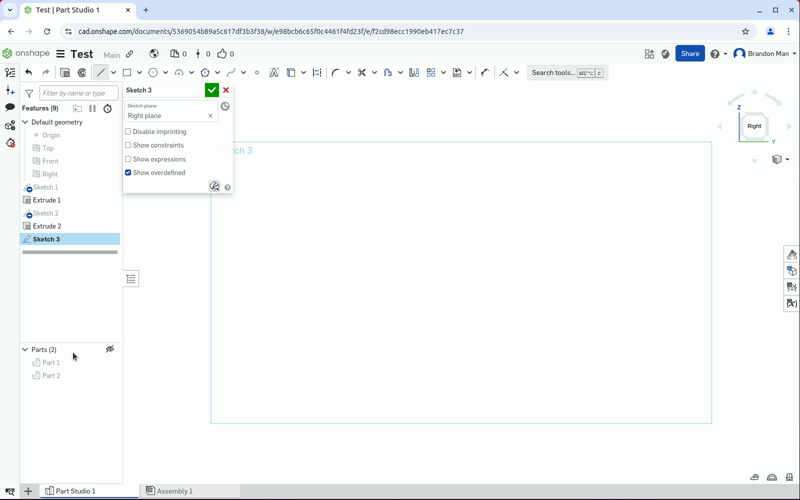
key_down(shift)
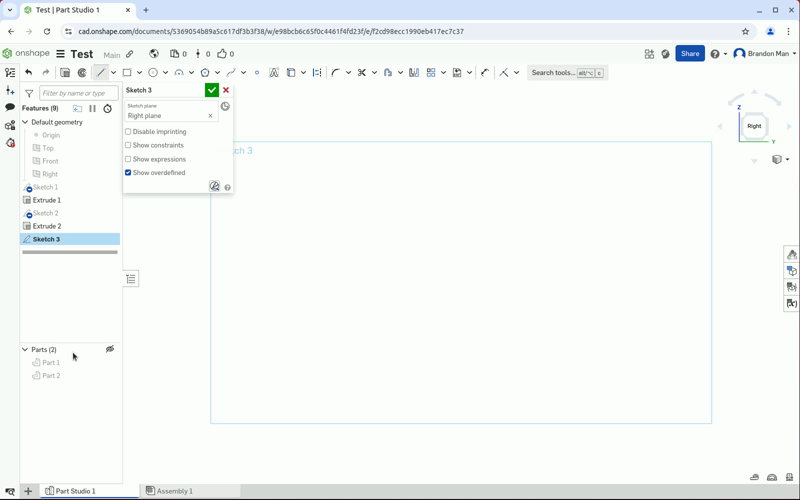
mouse_move(460, 288)
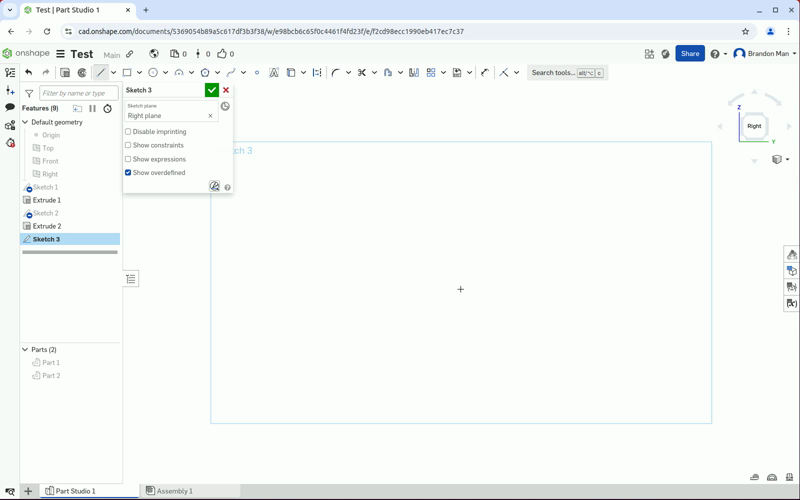
click(460, 288)
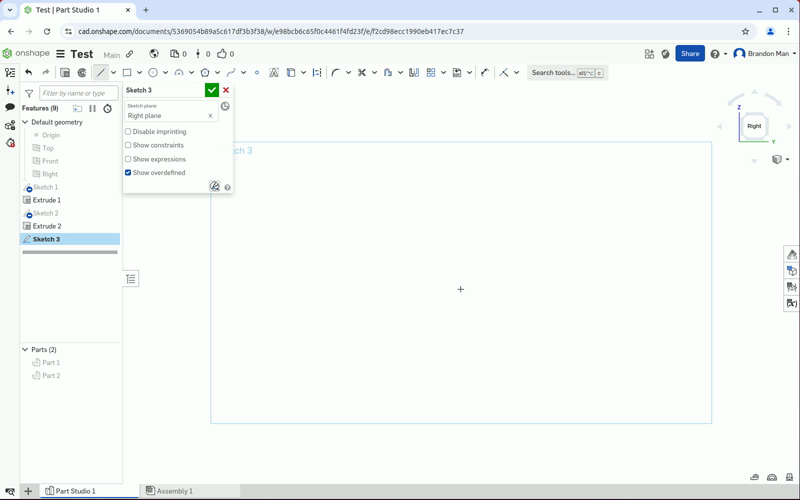
key_up(shift)
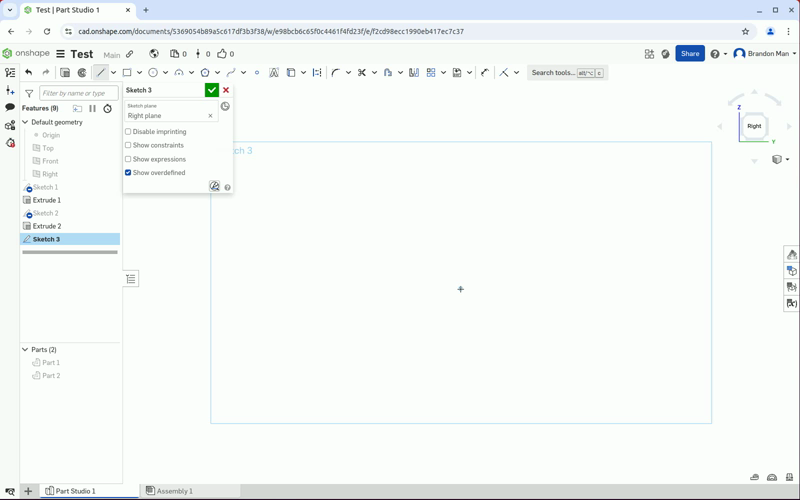
key_down(shift)
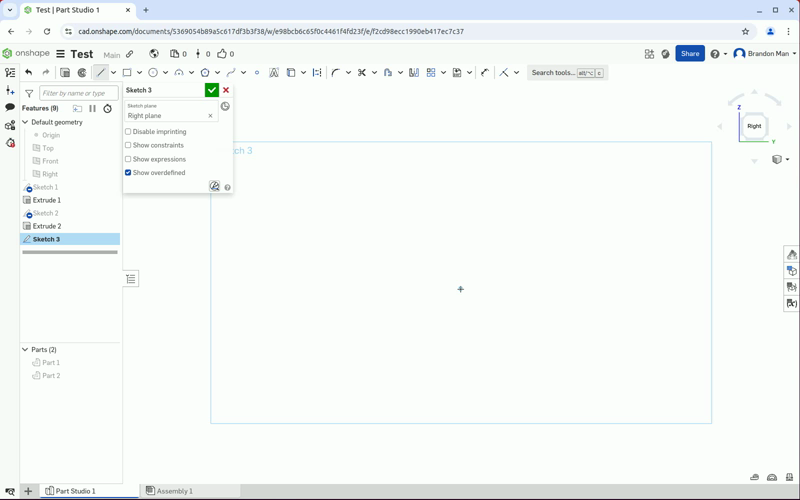
mouse_move(490, 288)
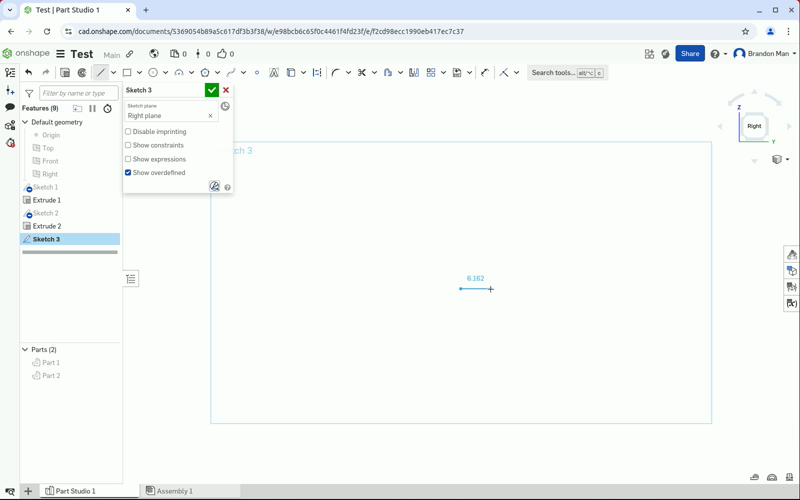
mouse_move(483, 288)
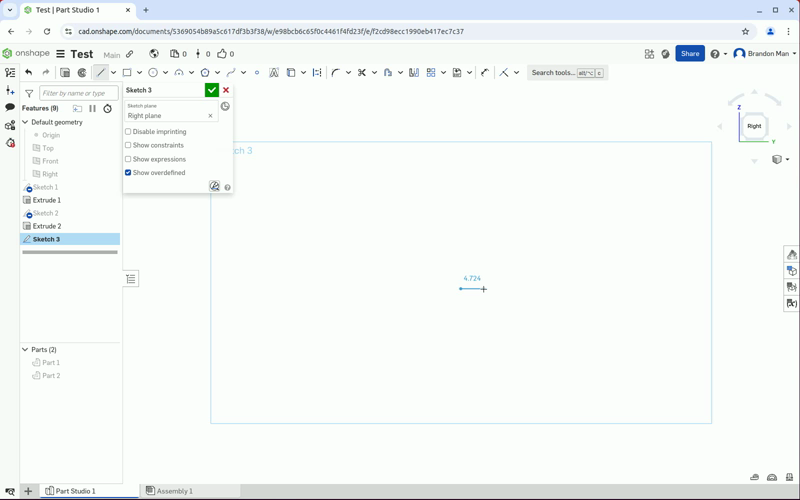
click(483, 288)
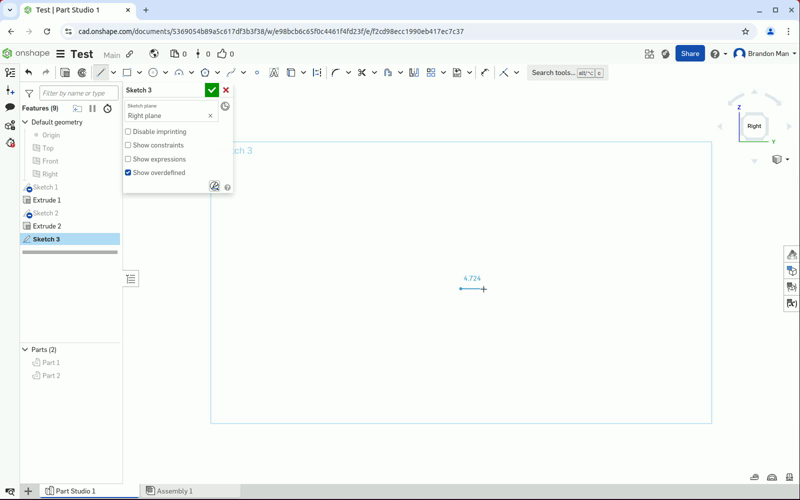
key_up(shift)
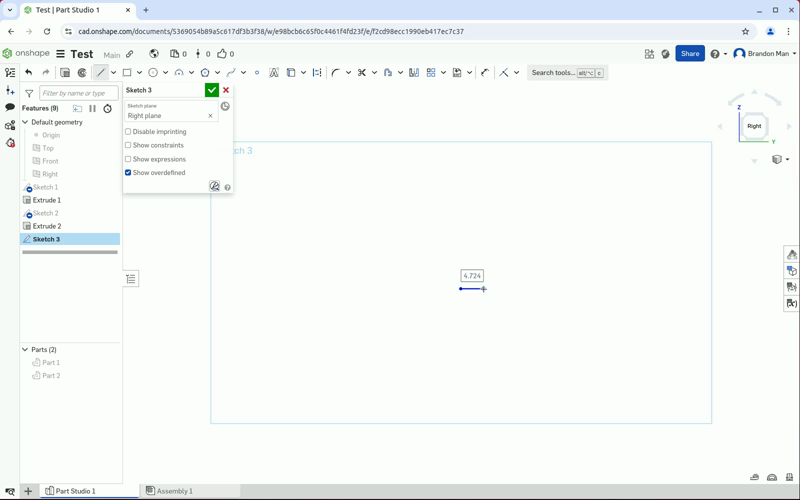
key_down(shift)
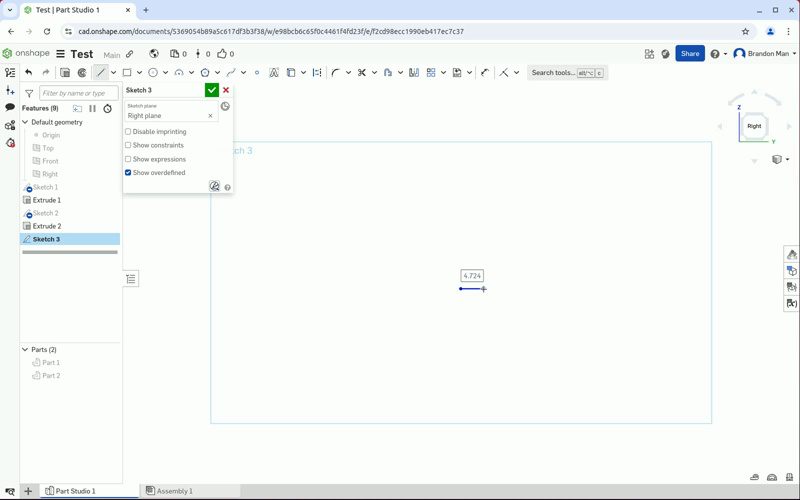
mouse_move(513, 288)
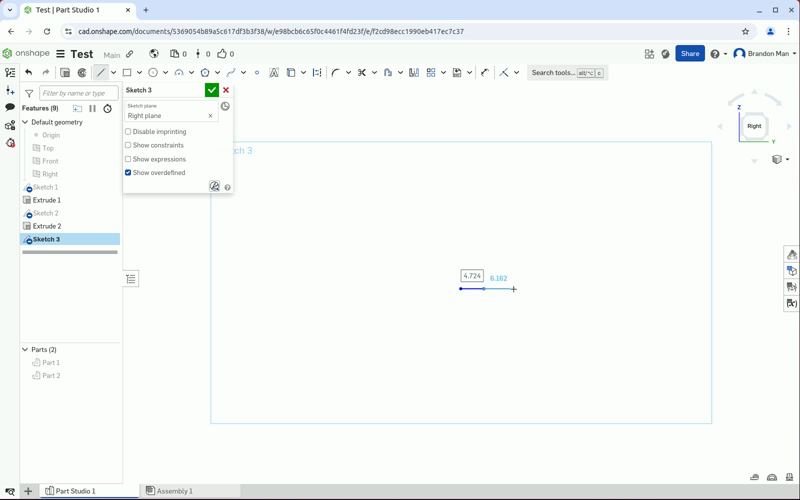
mouse_move(483, 282)
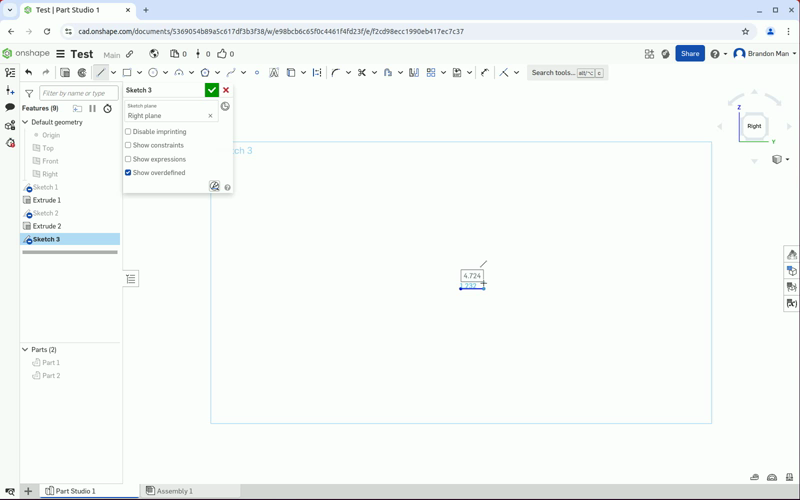
scroll(6)
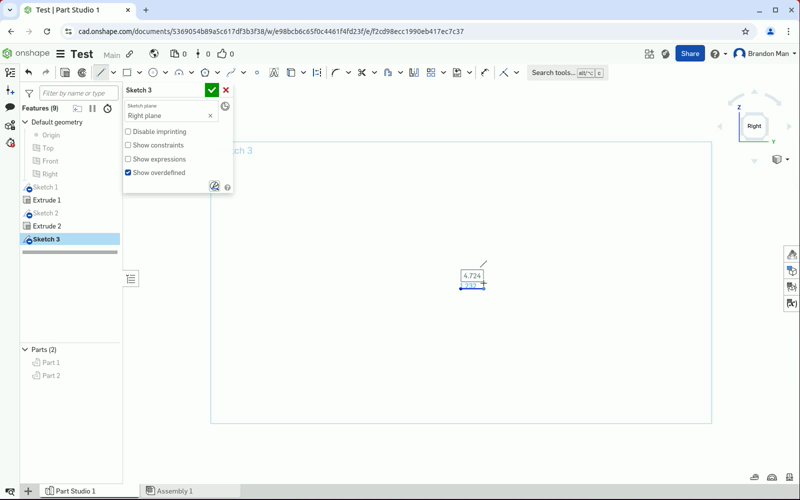
scroll(6)
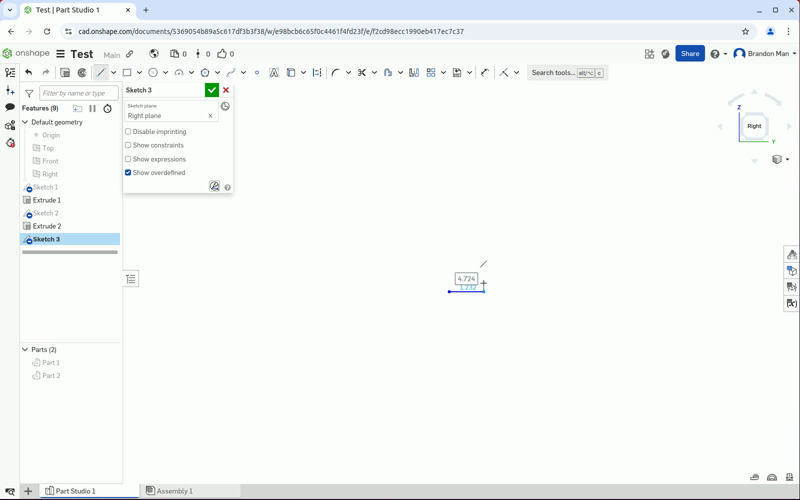
scroll(6)
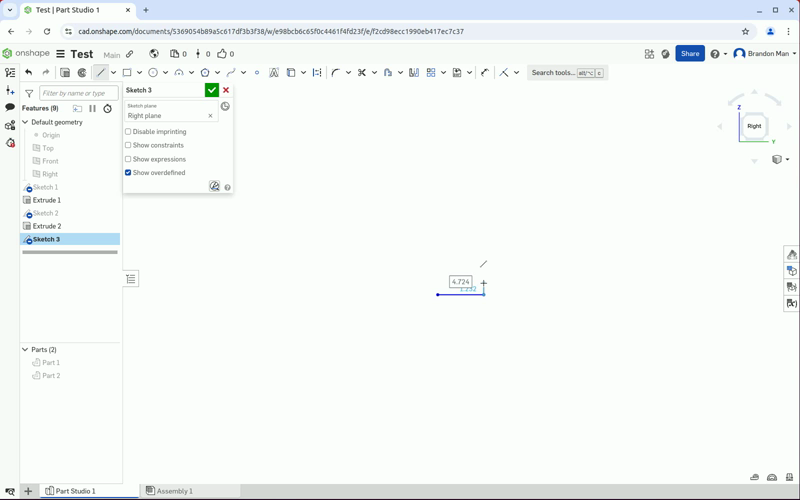
scroll(6)
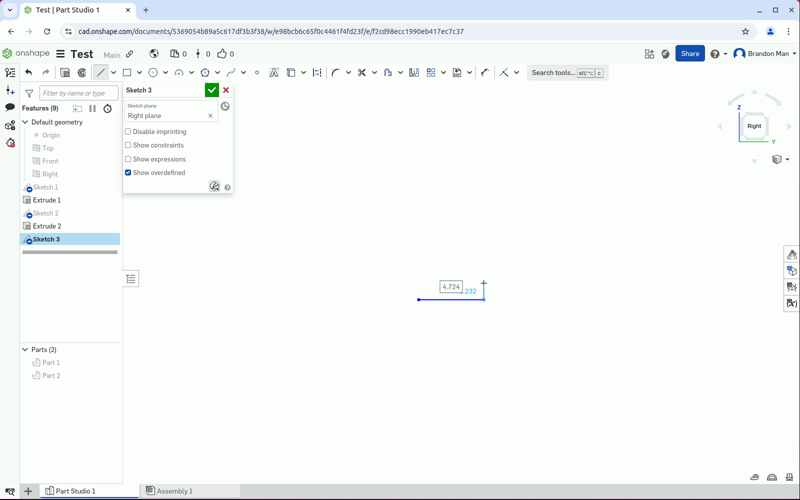
scroll(6)
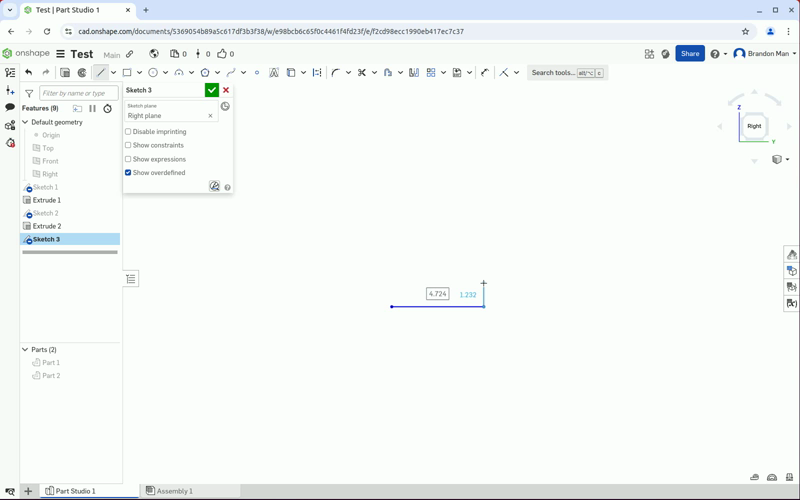
scroll(6)
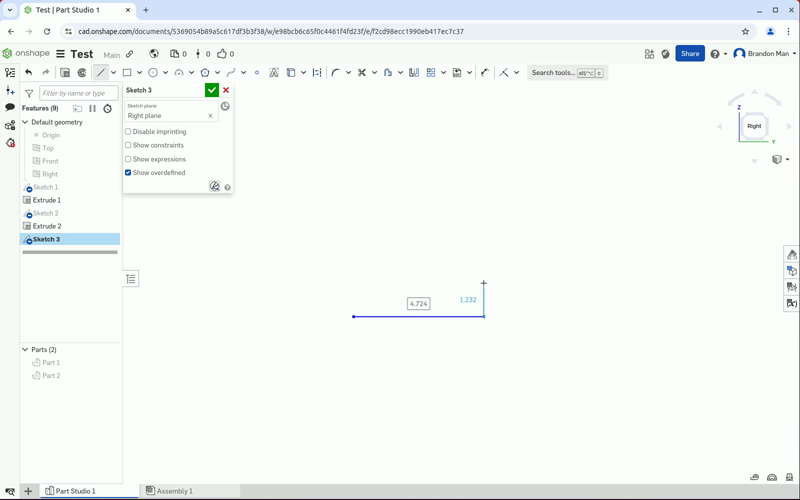
scroll(6)
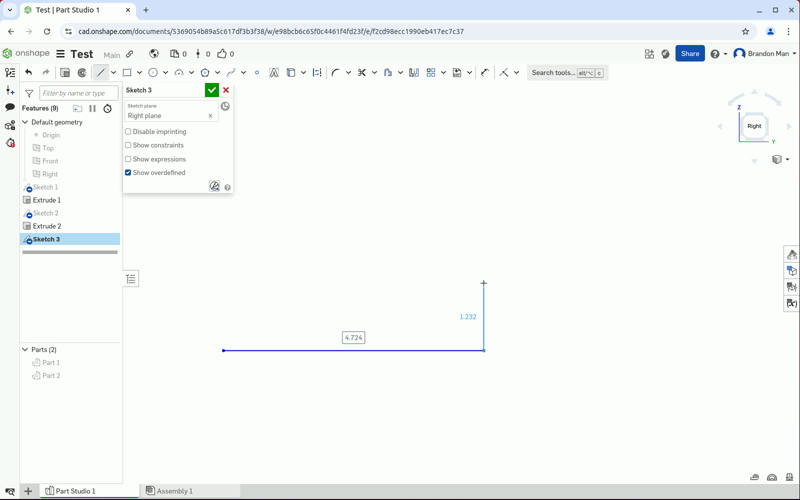
click(483, 282)
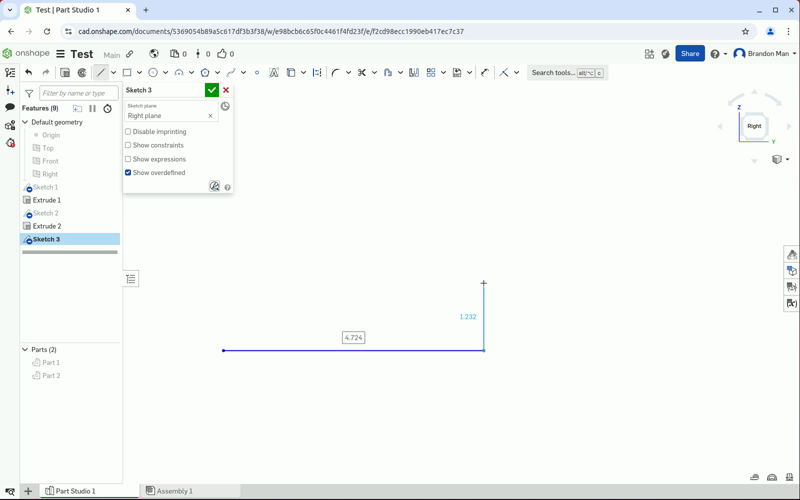
scroll(-6)
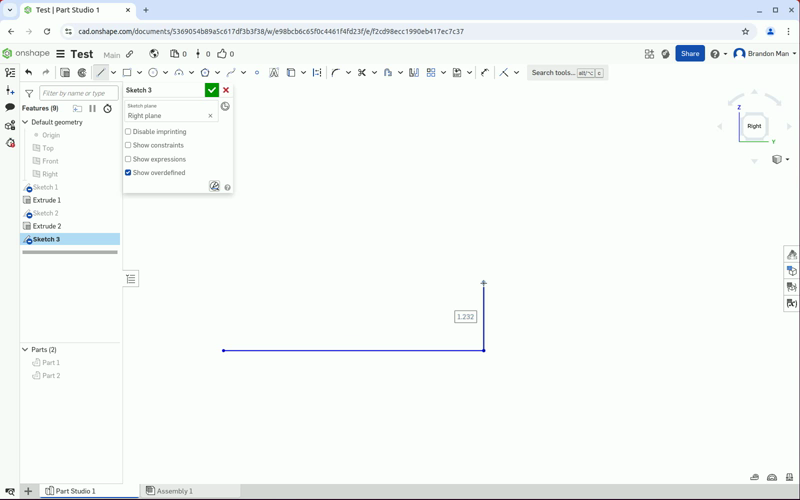
scroll(-6)
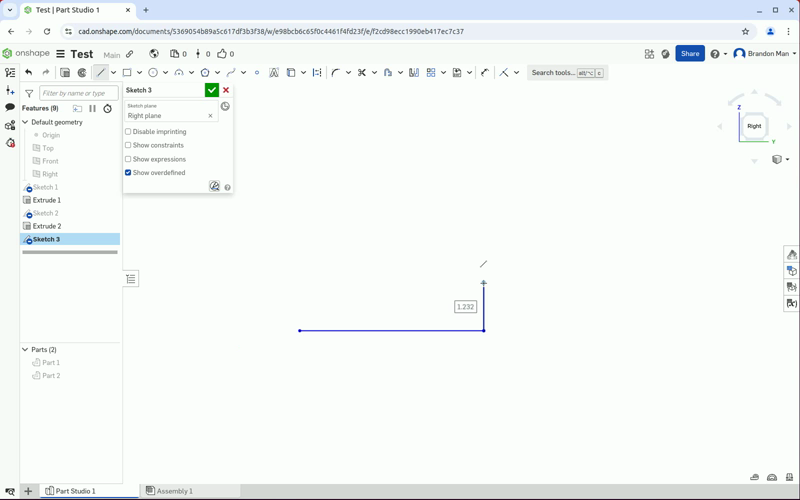
scroll(-6)
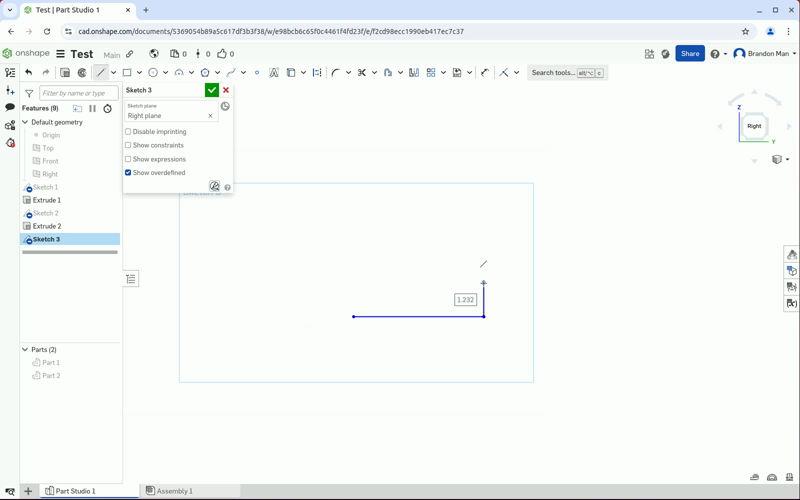
scroll(-6)
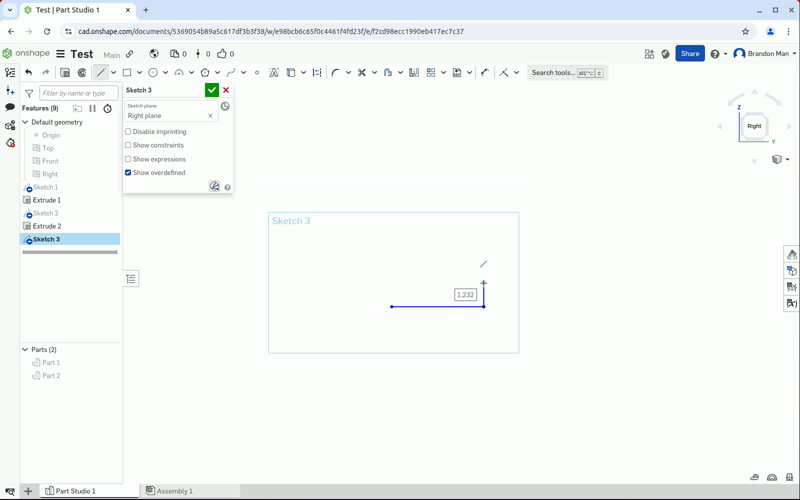
scroll(-6)
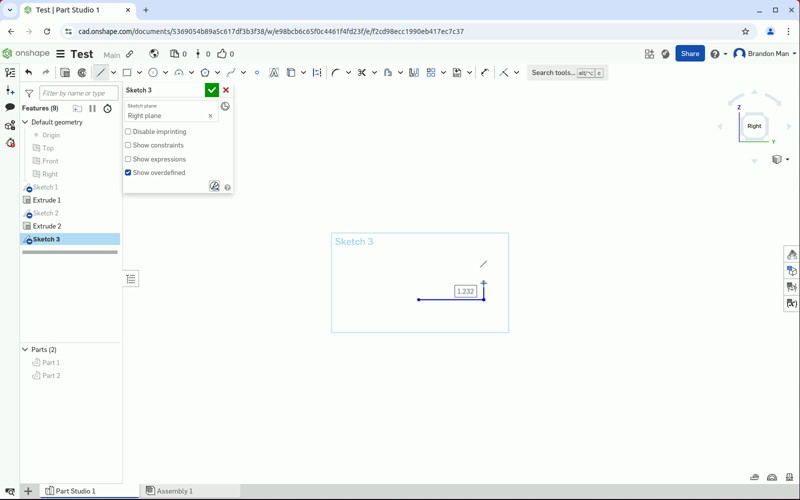
scroll(-6)
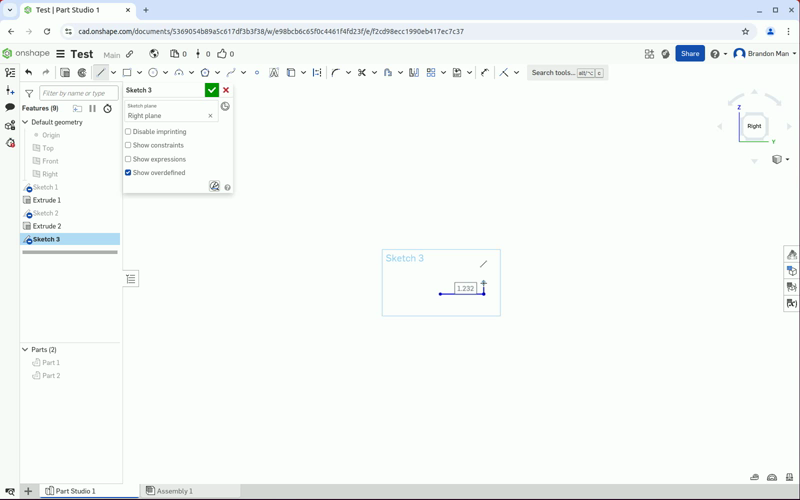
scroll(-6)
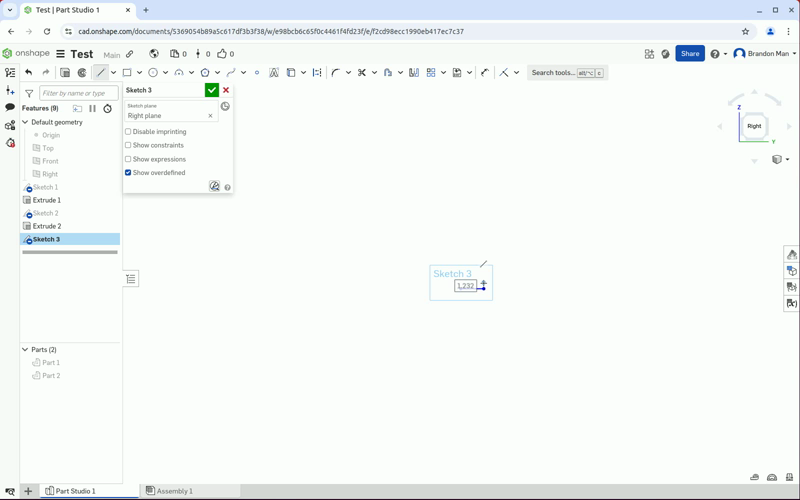
key_up(shift)
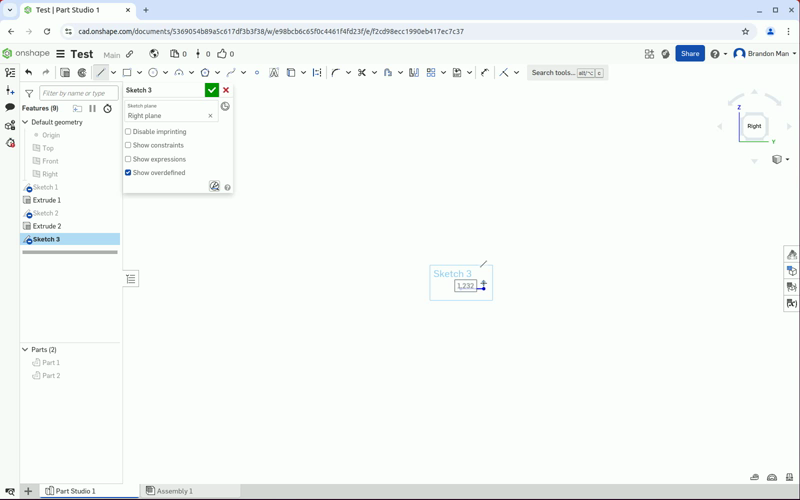
key_down(shift)
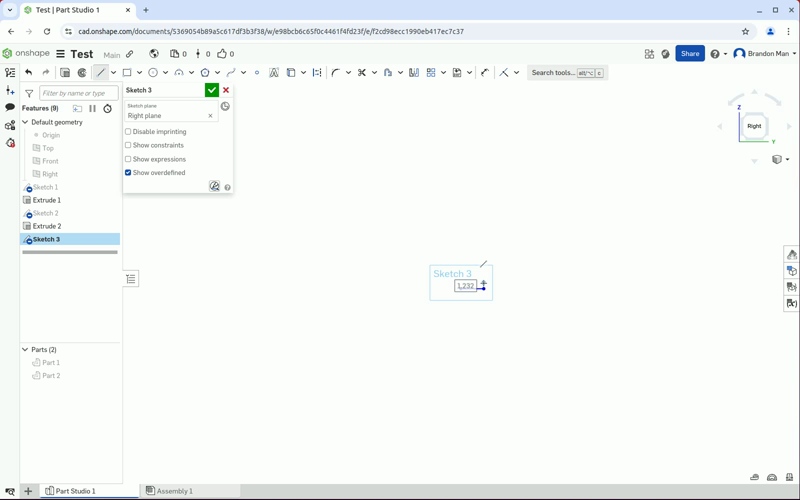
mouse_move(513, 282)
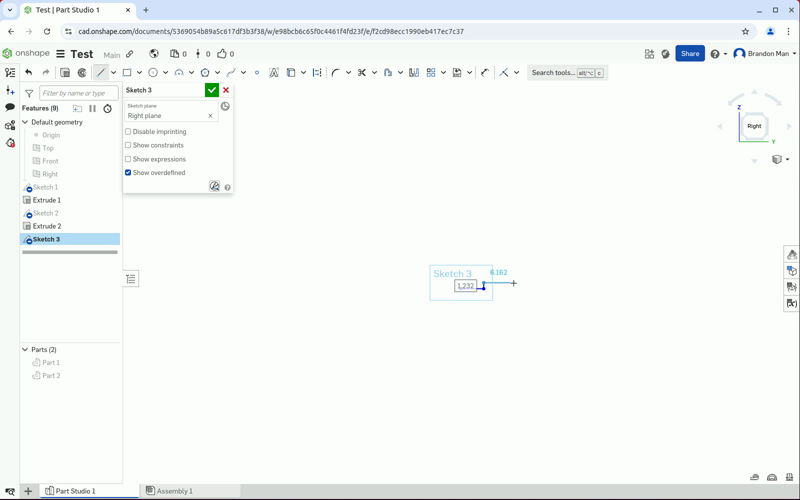
mouse_move(460, 282)
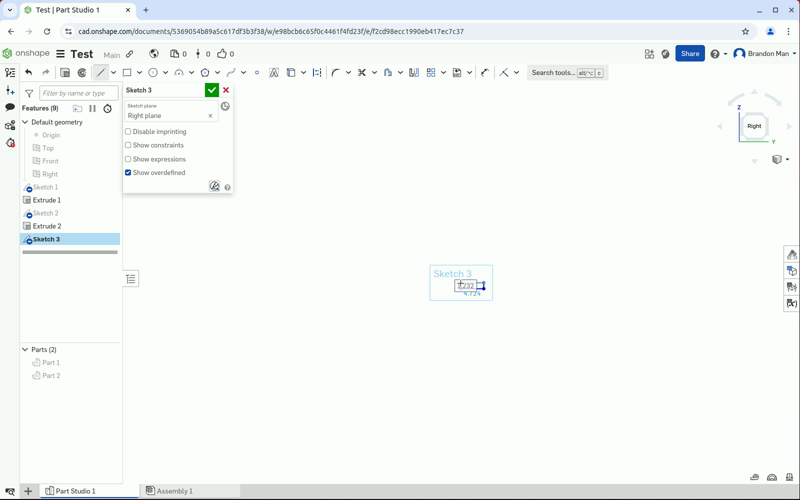
click(460, 282)
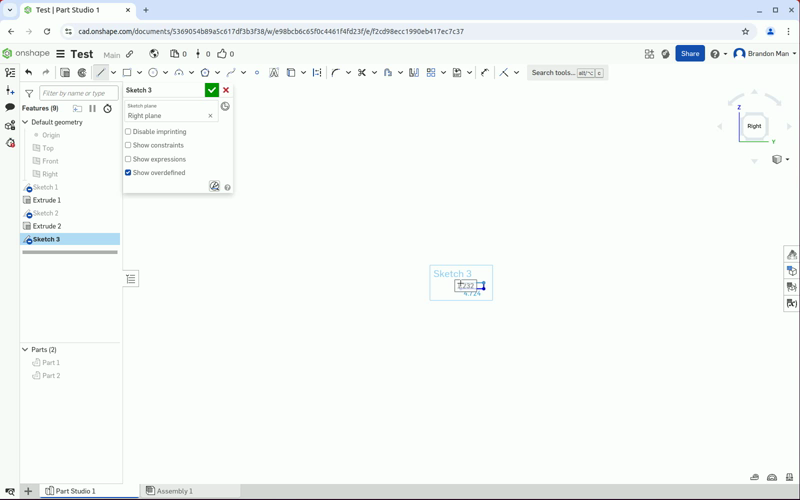
key_up(shift)
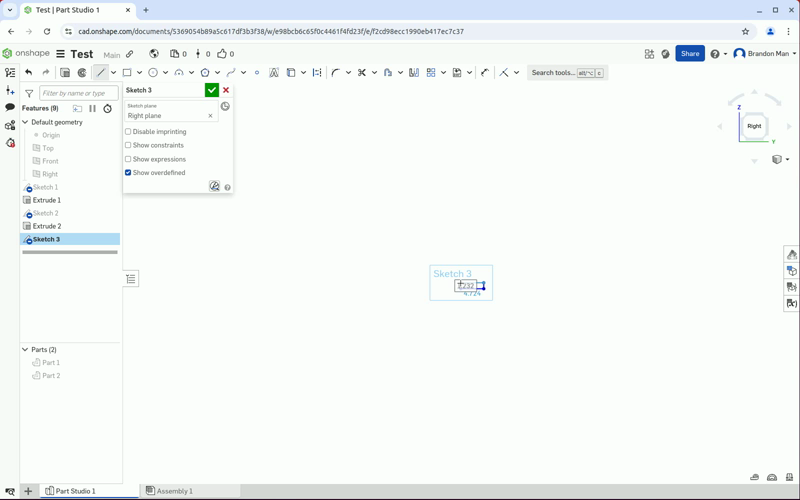
mouse_move(490, 282)
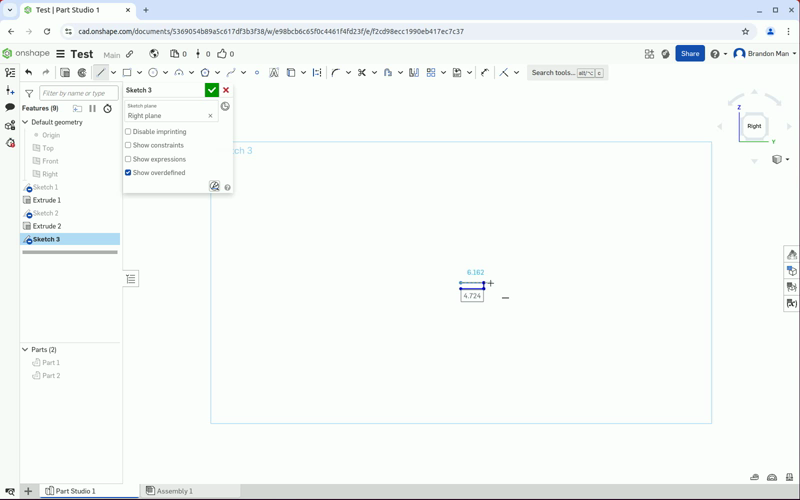
key_down(shift)
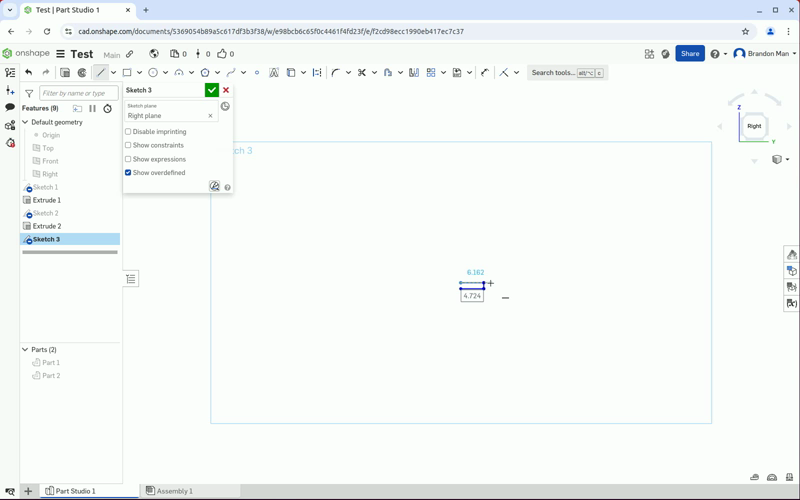
mouse_move(460, 288)
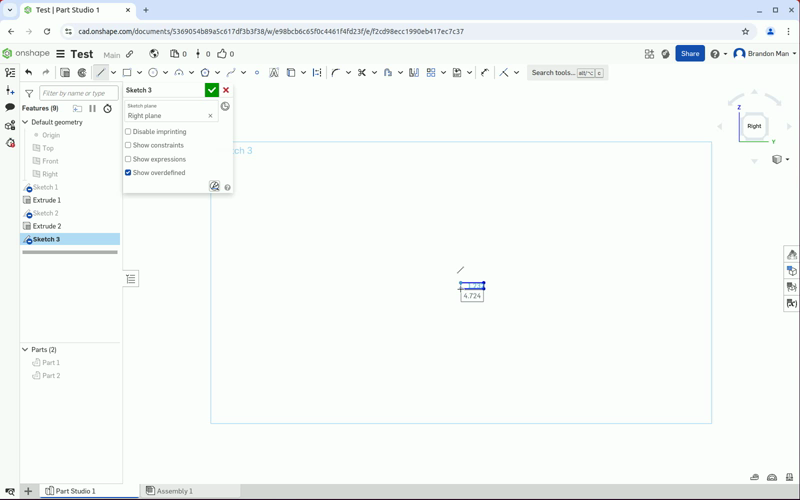
scroll(6)
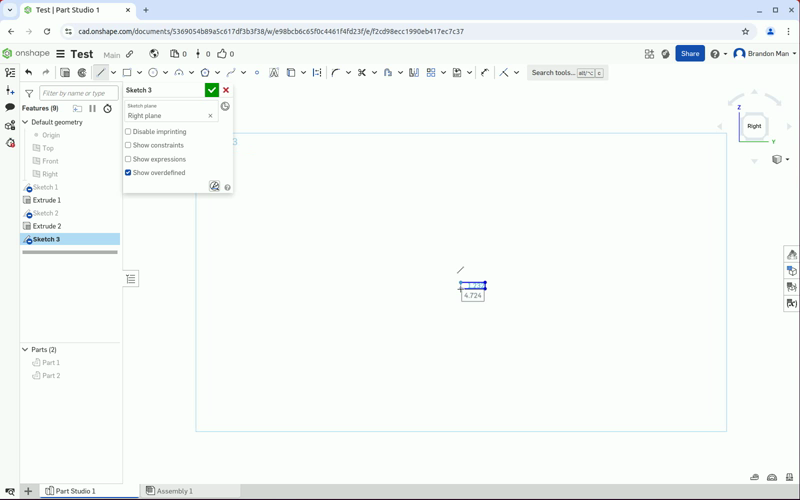
scroll(6)
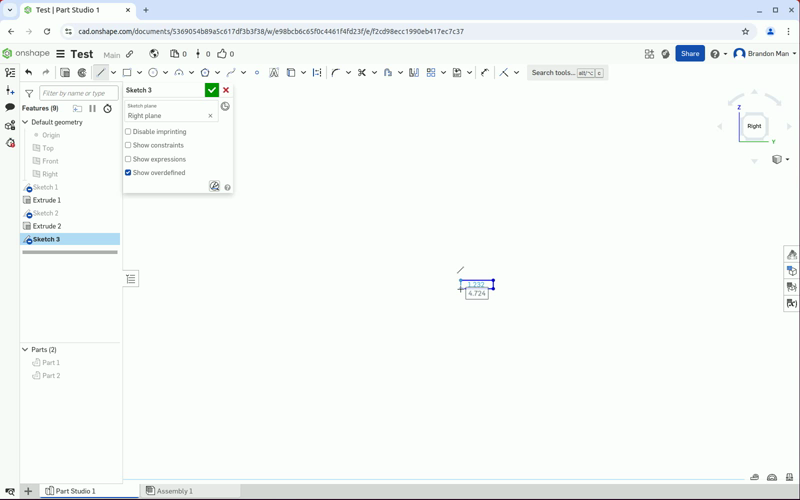
scroll(6)
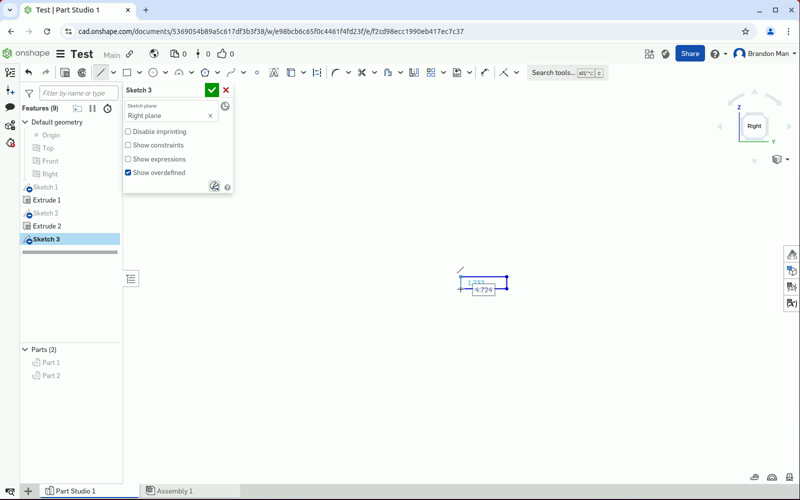
scroll(6)
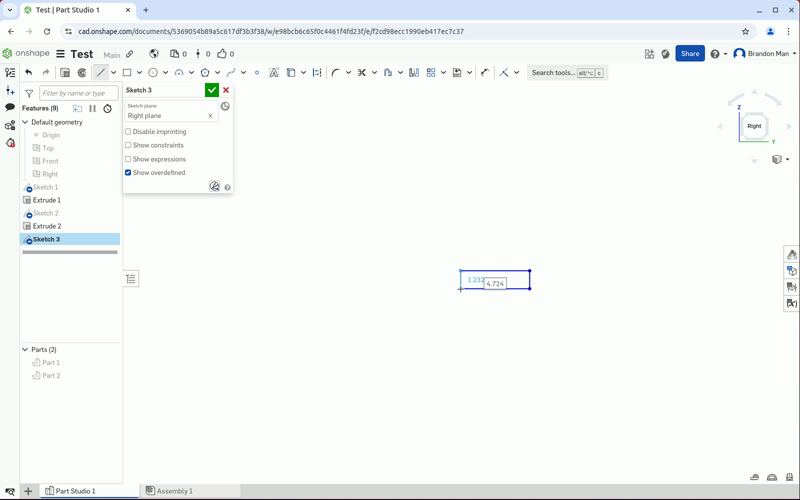
scroll(6)
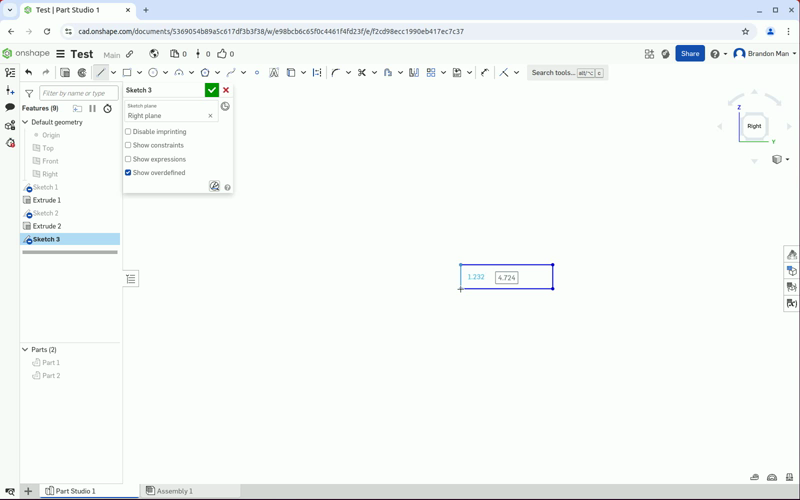
scroll(6)
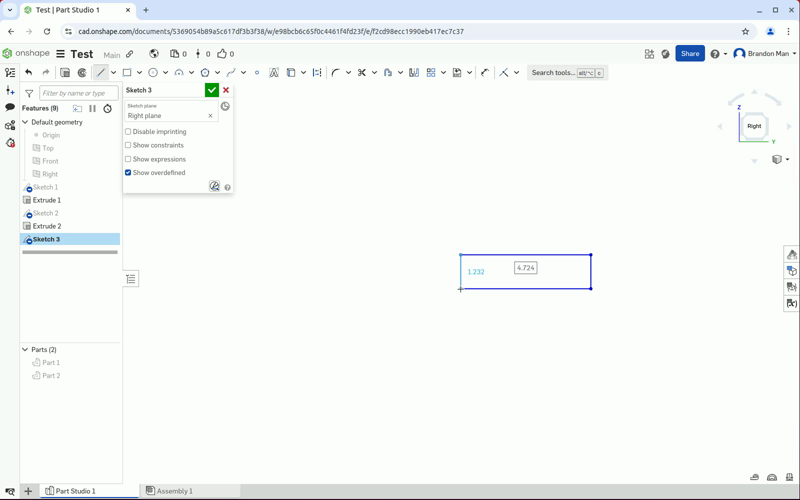
scroll(6)
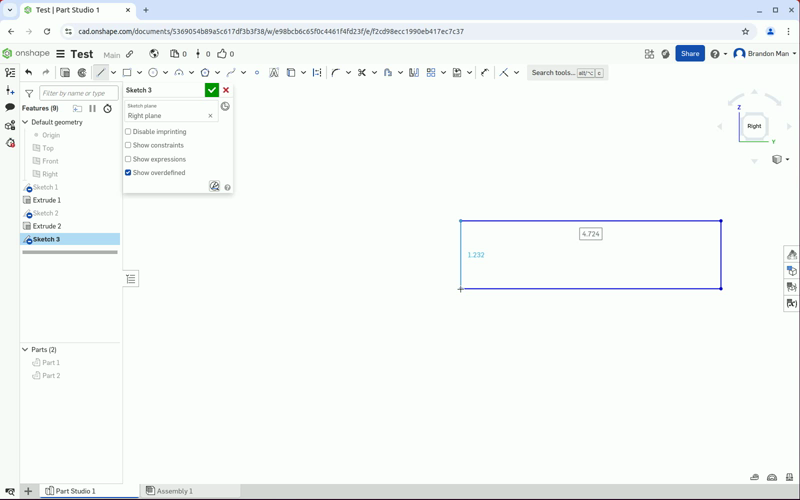
key_up(shift)
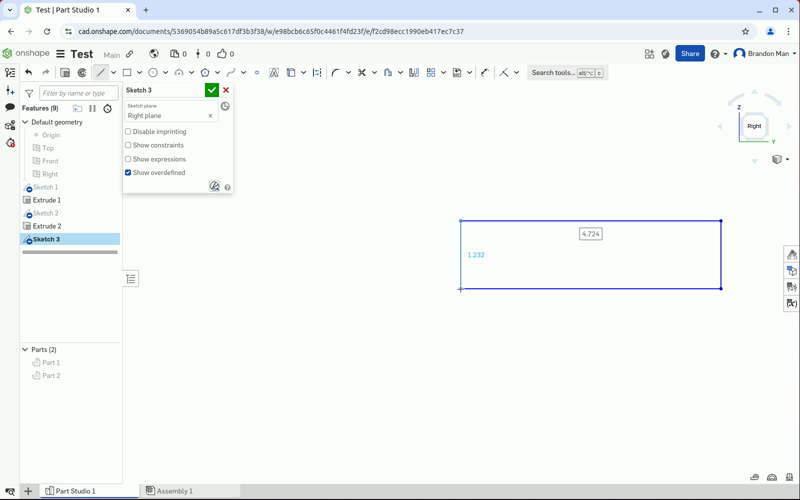
click(460, 288)
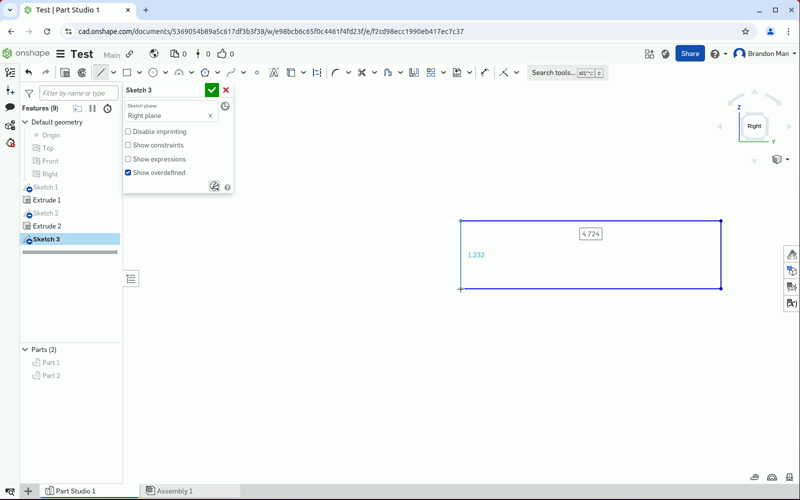
scroll(-6)
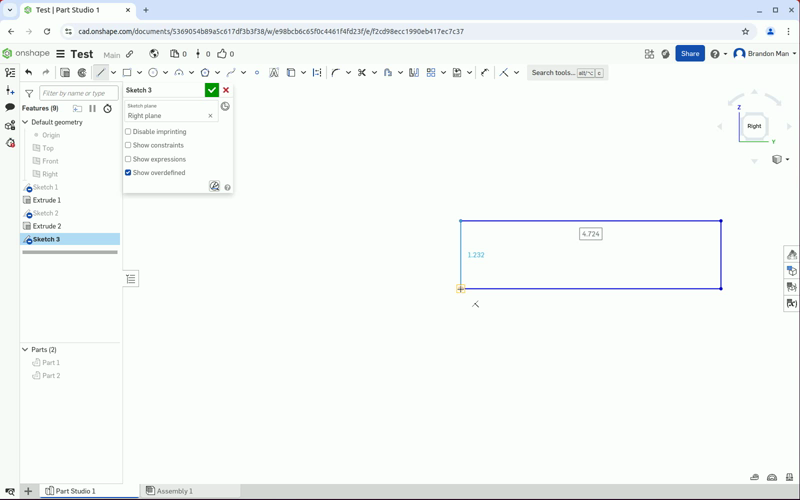
scroll(-6)
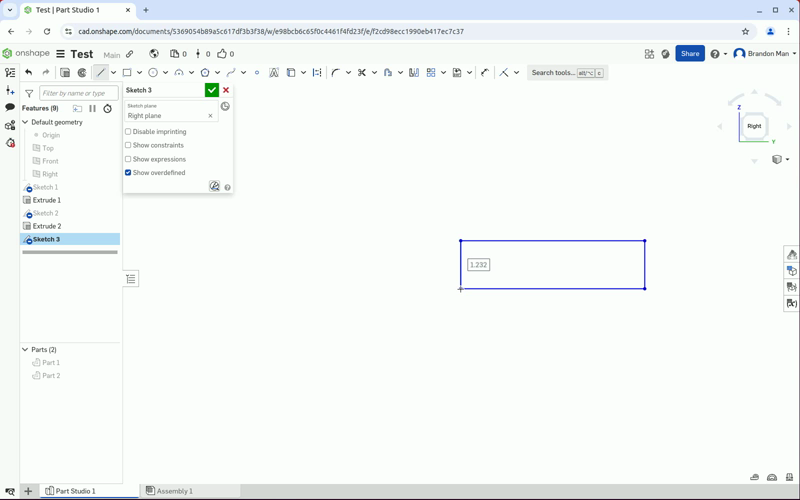
scroll(-6)
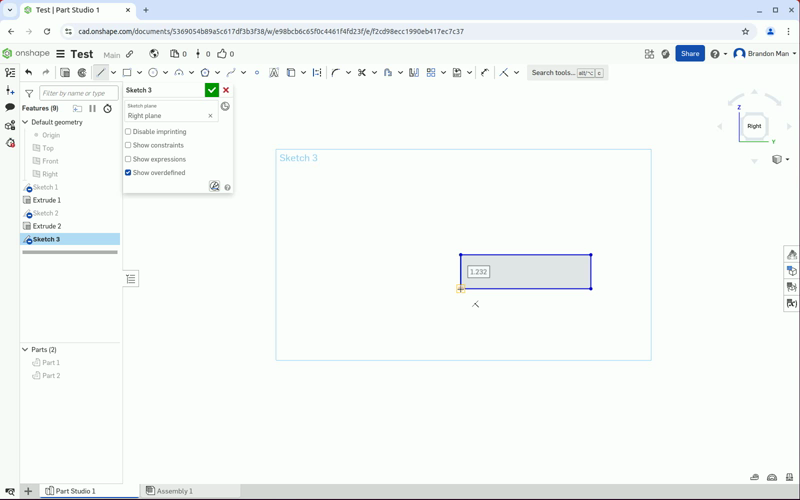
scroll(-6)
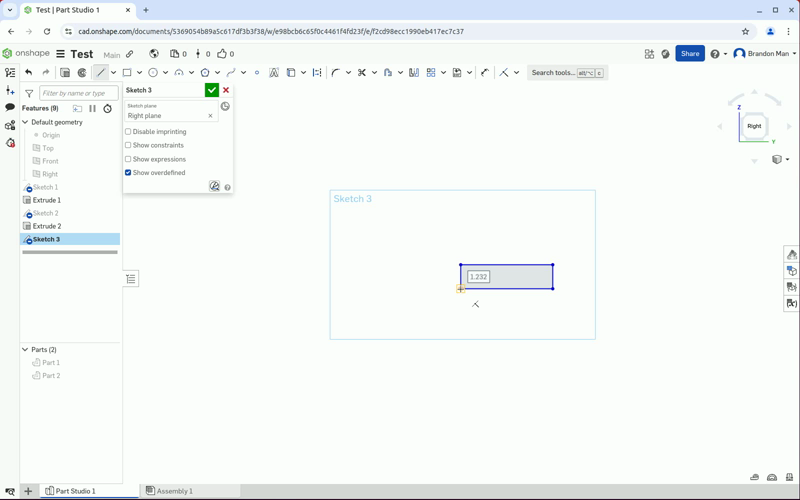
scroll(-6)
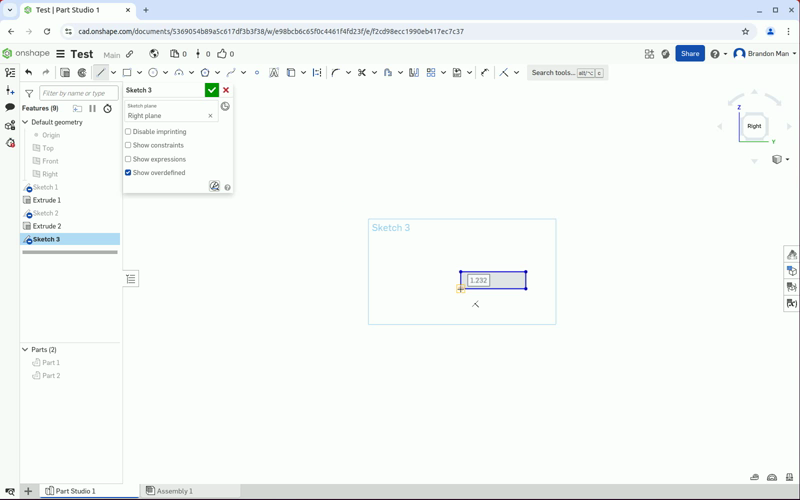
scroll(-6)
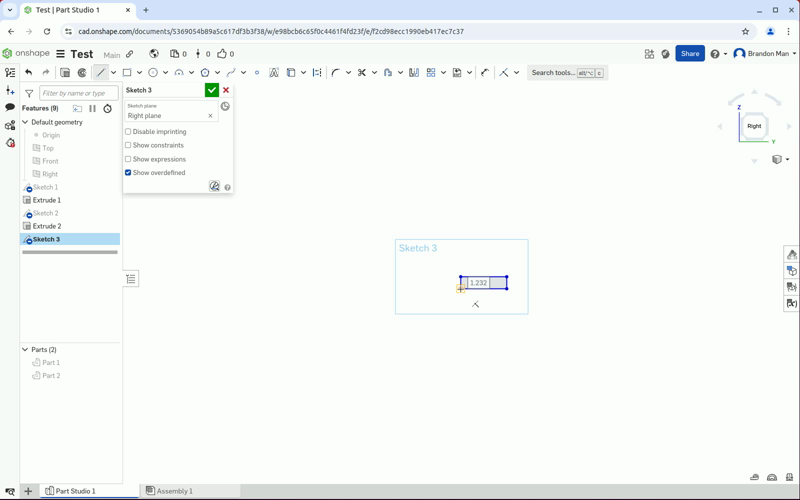
scroll(-6)
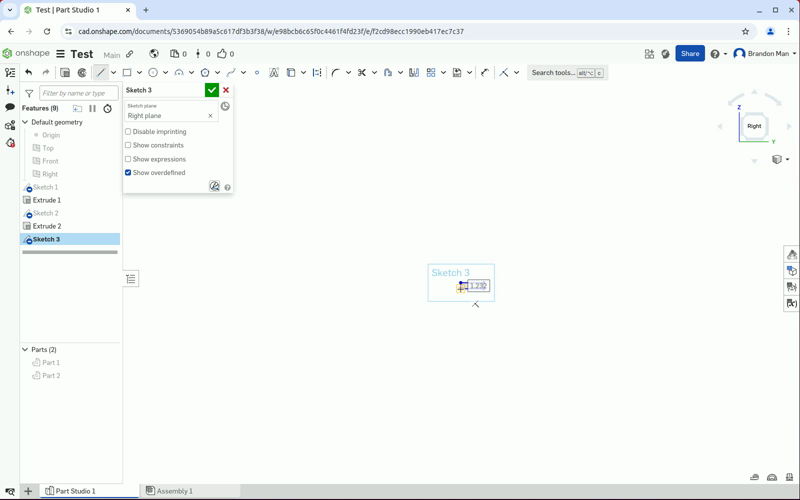
key(esc)
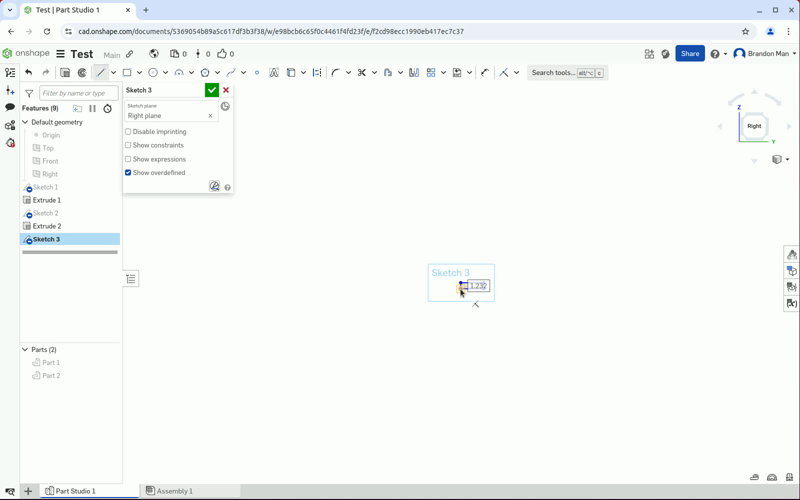
mouse_move(469, 283)
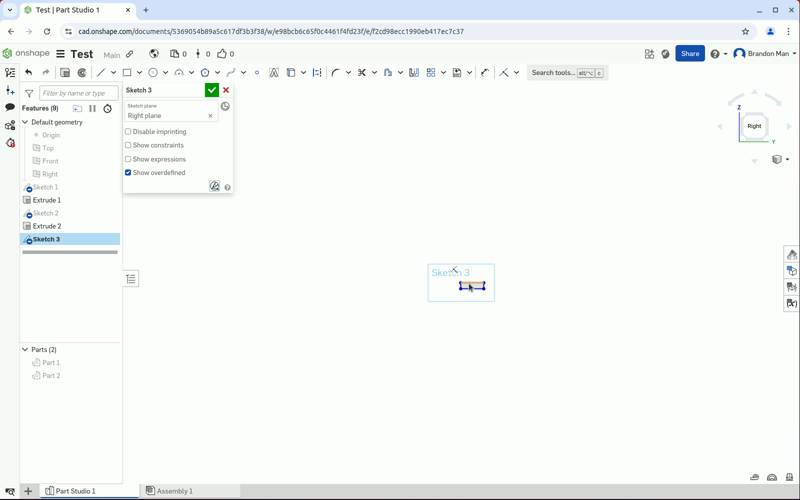
scroll(6)
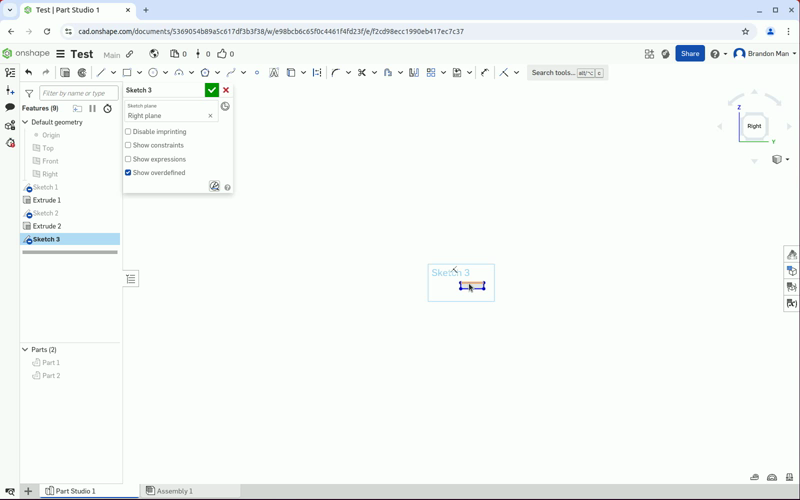
scroll(6)
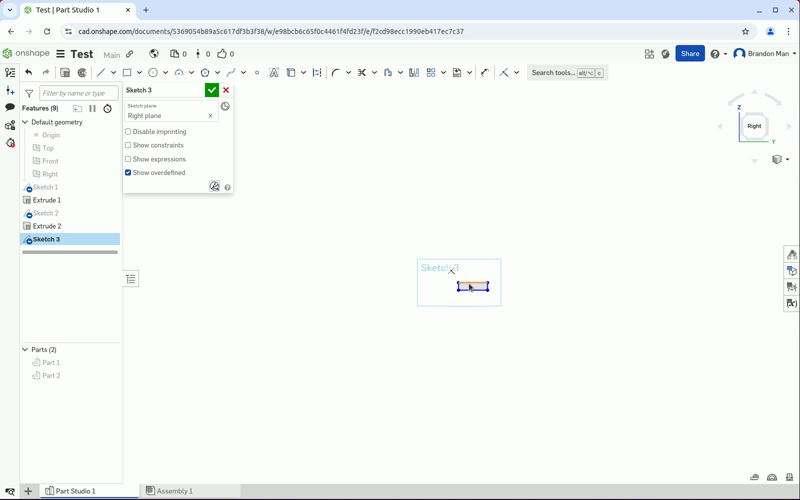
scroll(6)
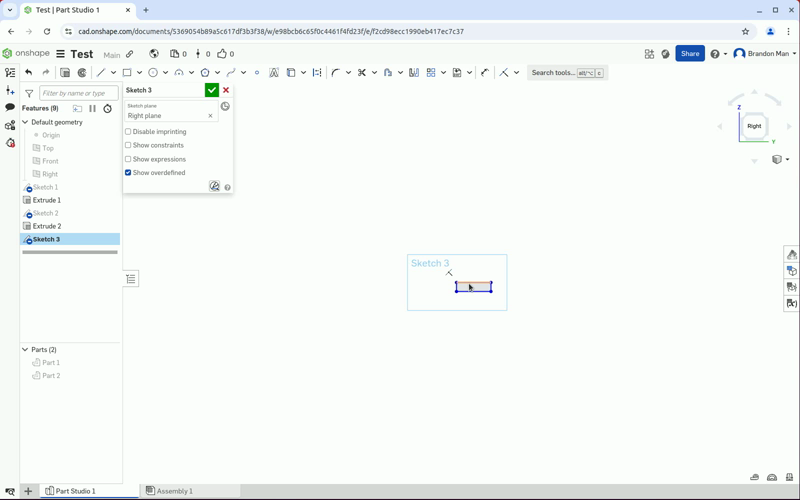
scroll(6)
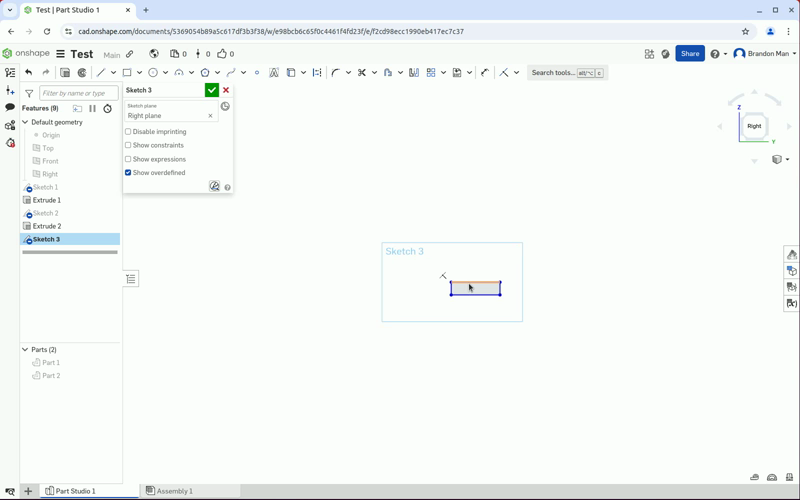
scroll(6)
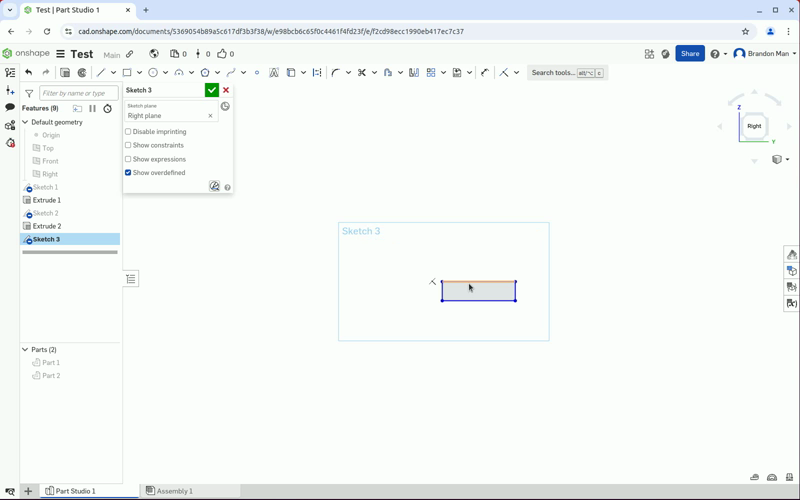
scroll(6)
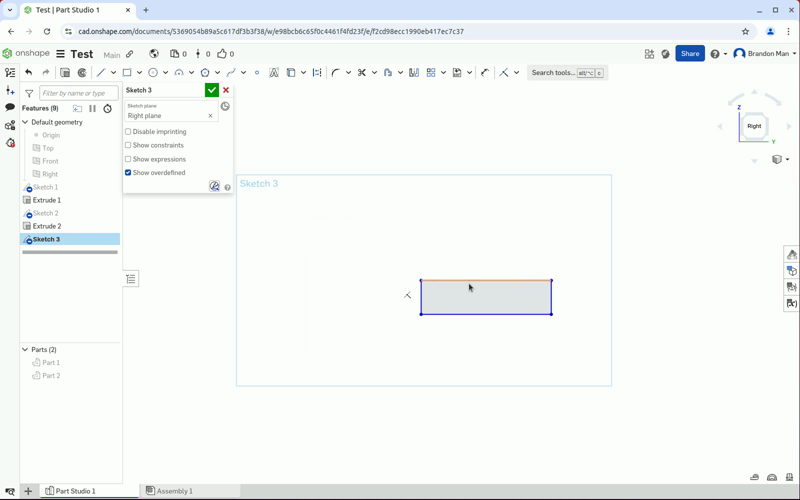
scroll(6)
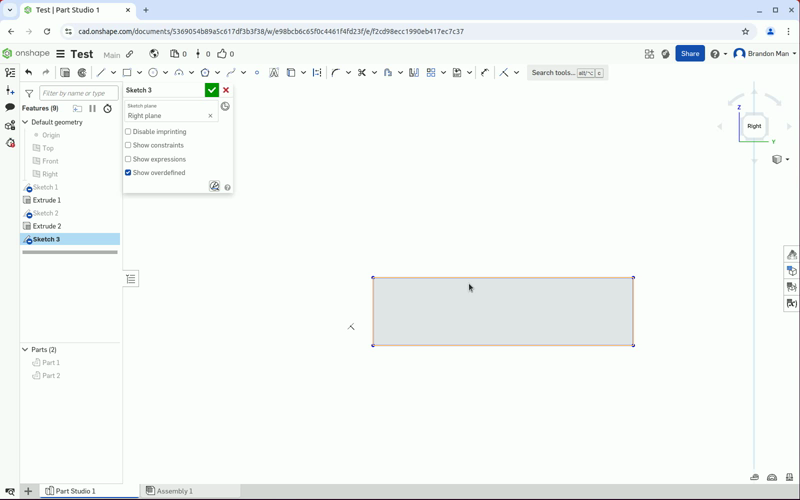
click(469, 283)
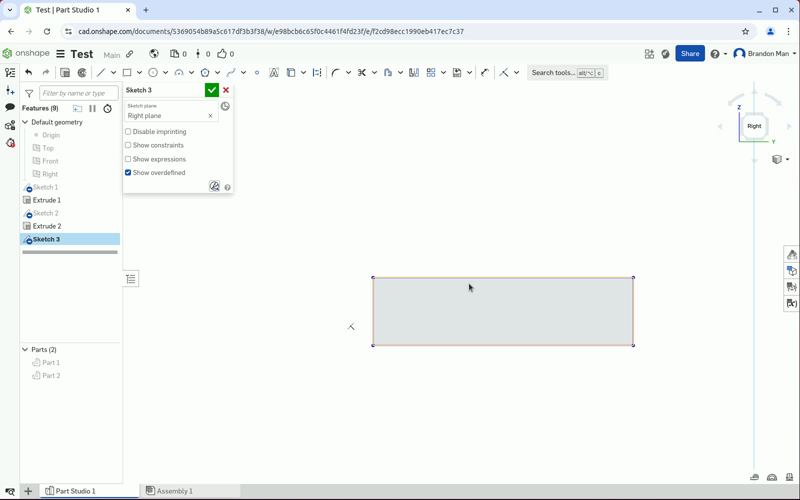
scroll(-6)
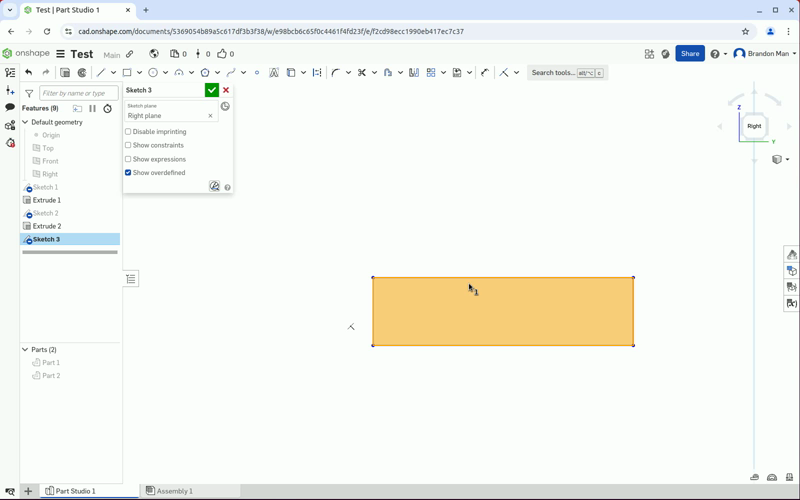
scroll(-6)
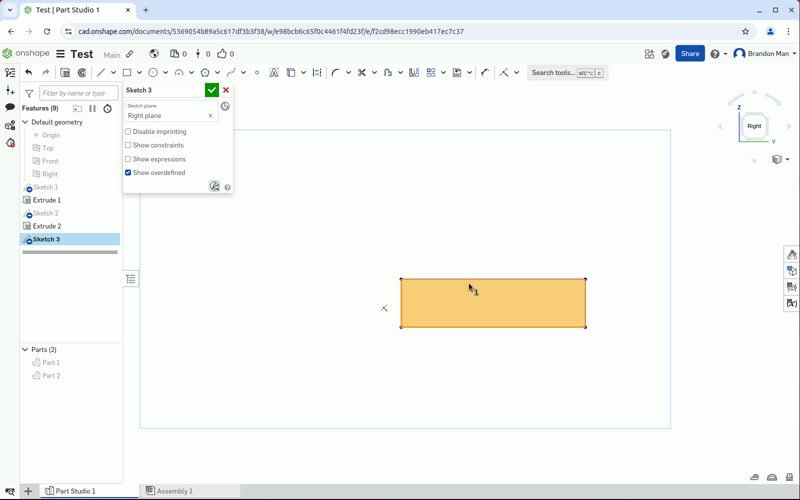
scroll(-6)
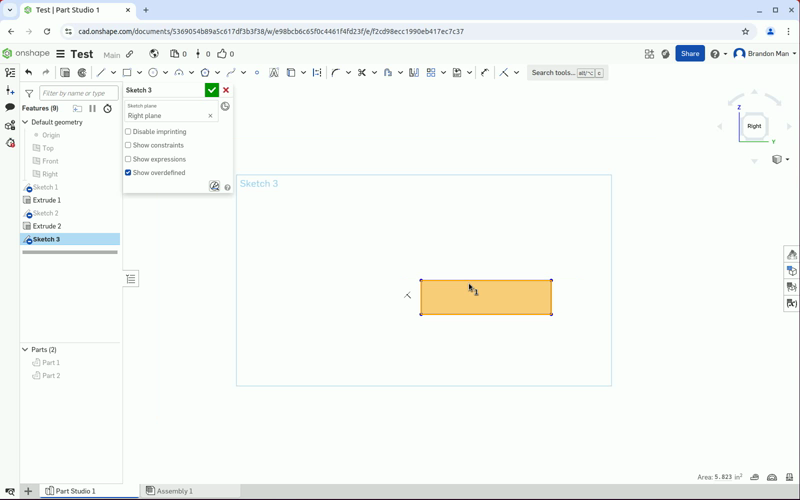
scroll(-6)
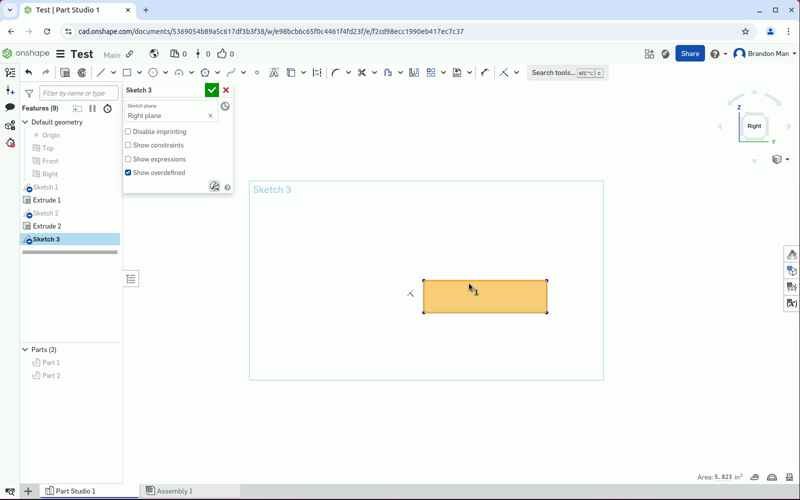
scroll(-6)
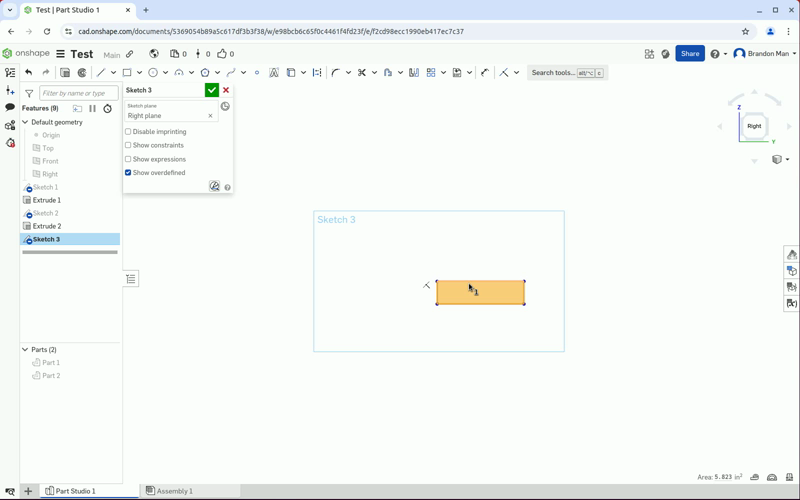
scroll(-6)
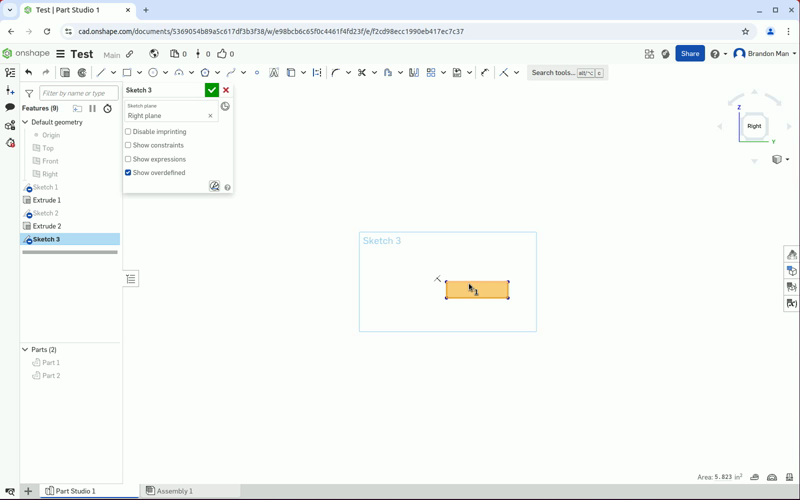
scroll(-6)
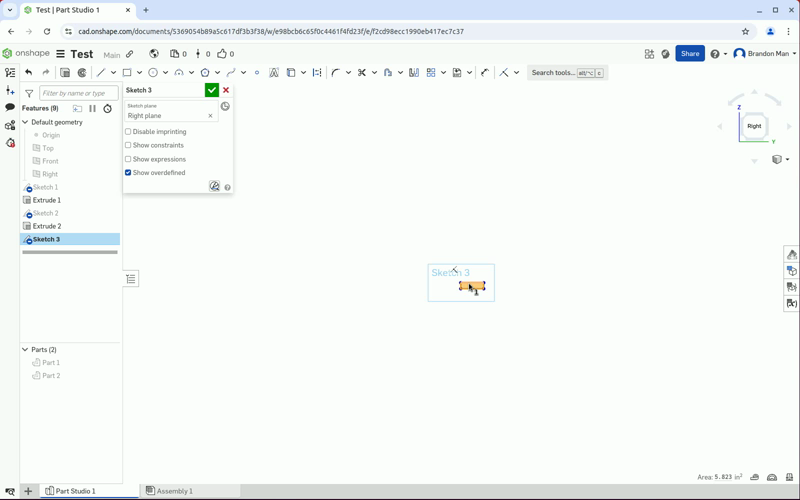
mouse_move(73, 352)
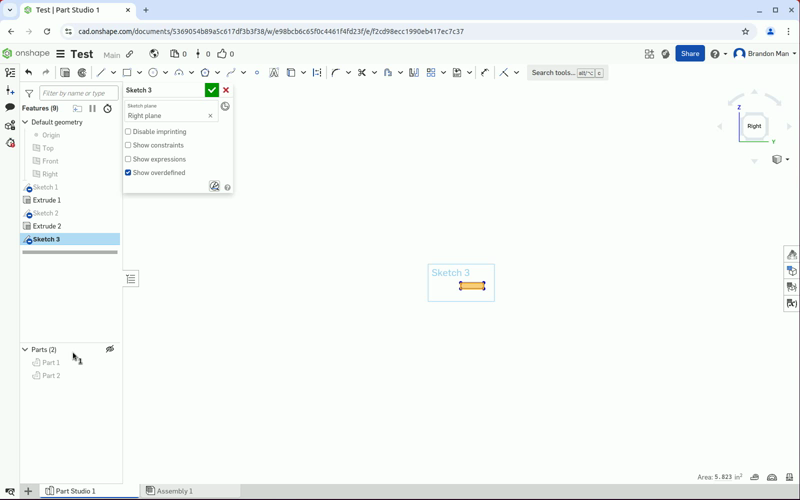
key(shift+y)
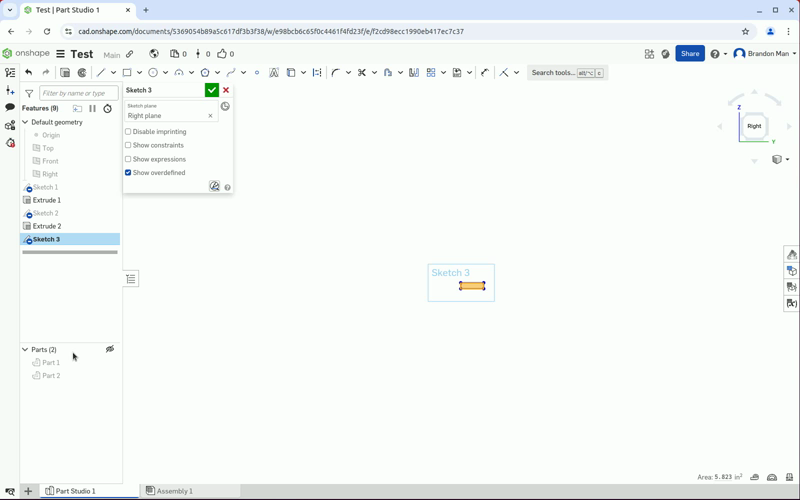
key(shift+e)
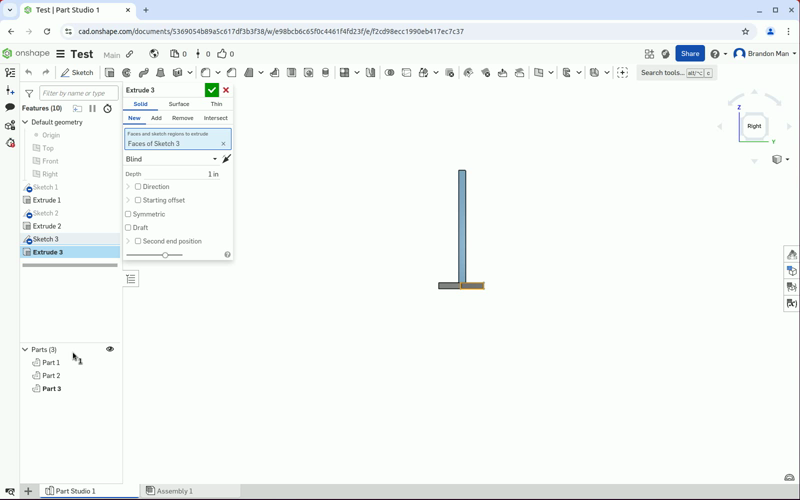
mouse_move(143, 106)
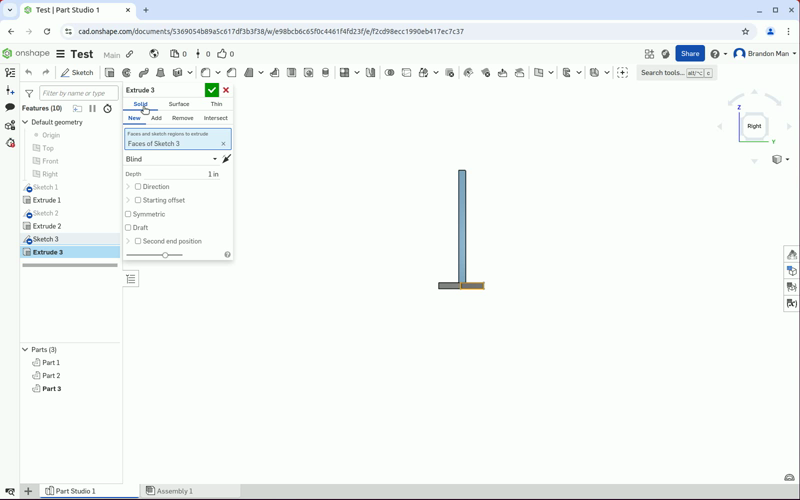
click(143, 106)
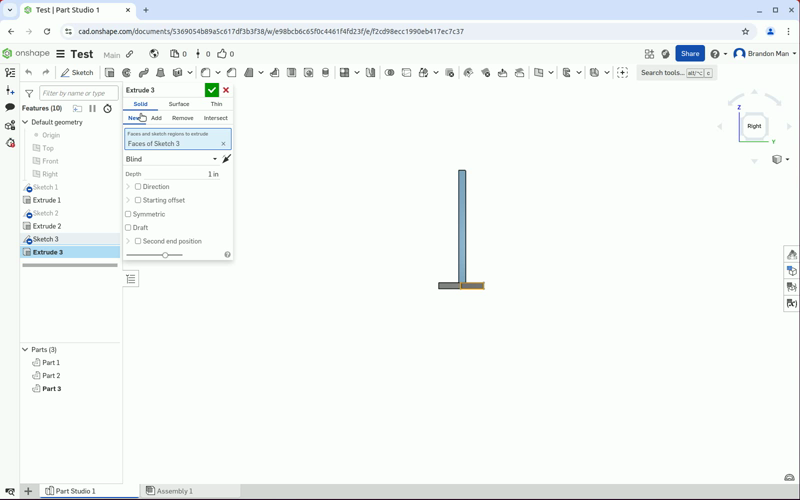
mouse_move(137, 120)
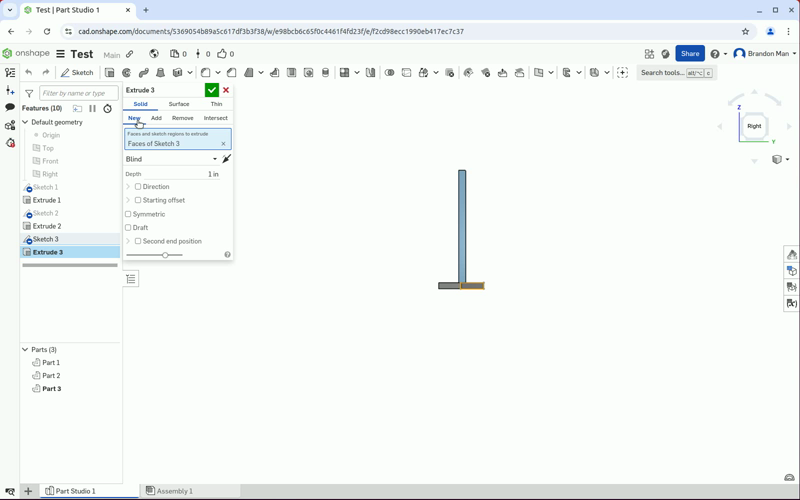
click(137, 120)
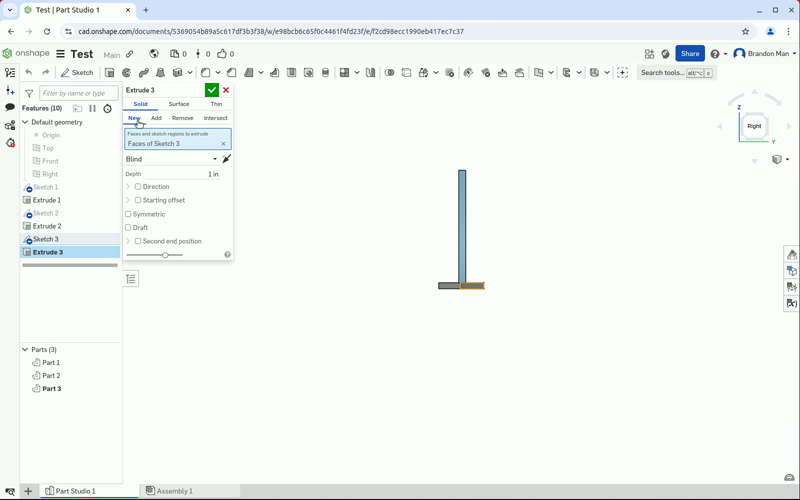
key(tab, 4)
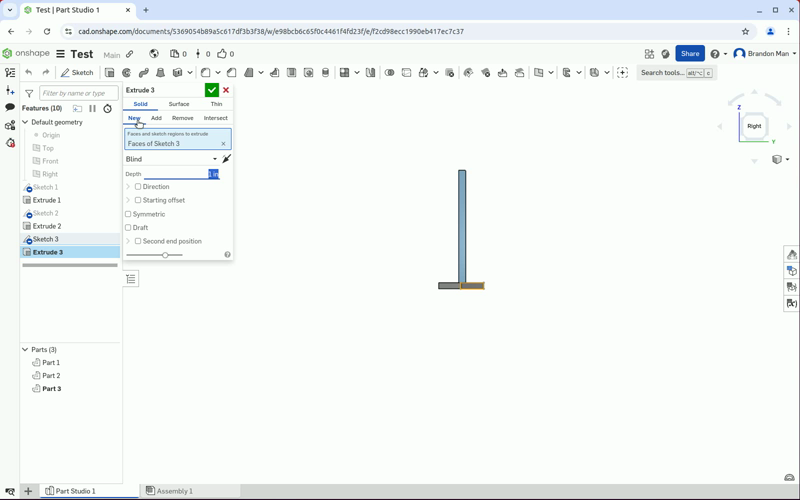
text(0.481)
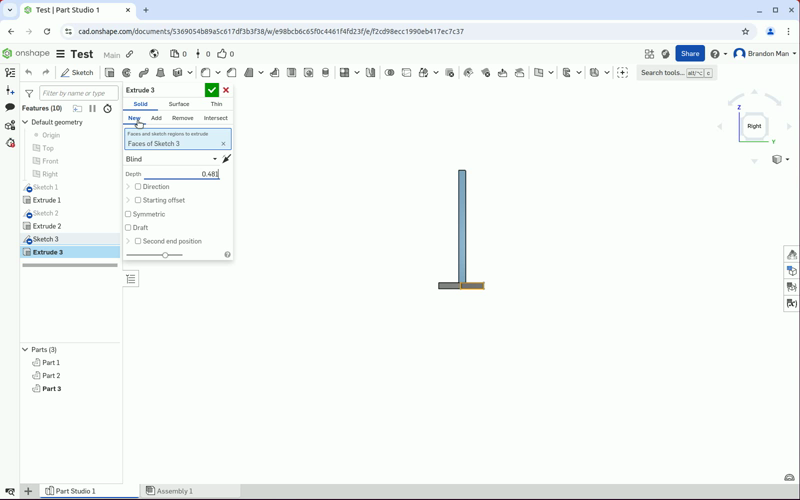
key(tab, 3)
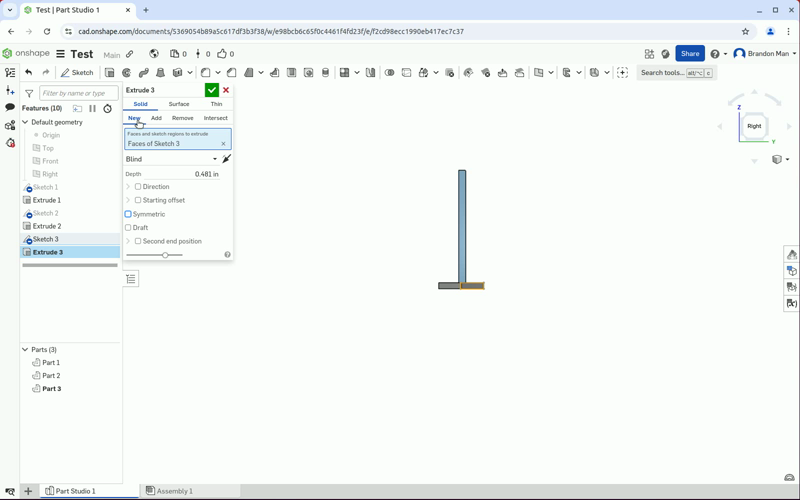
key(tab, 2)
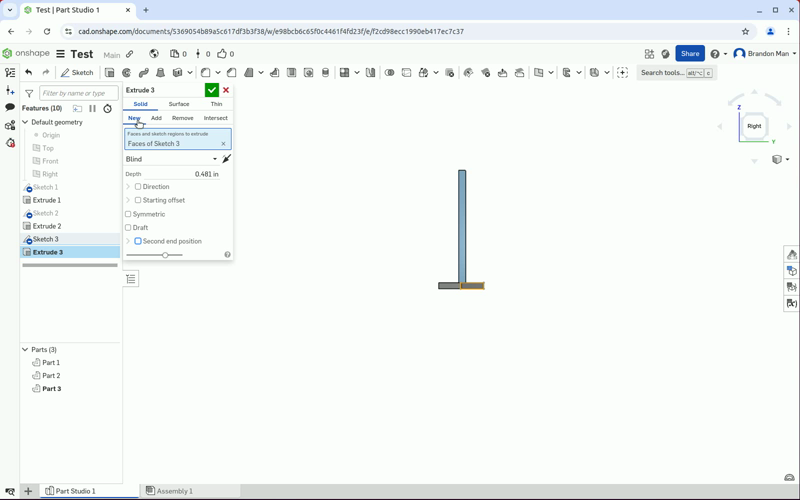
key(space)
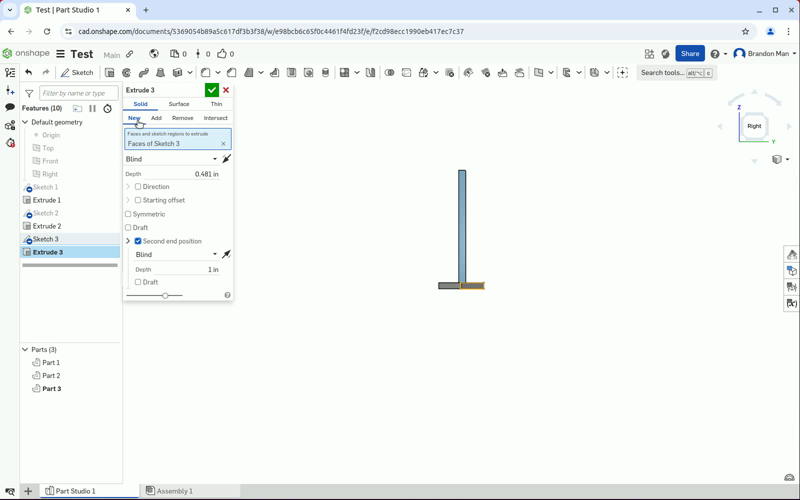
key(tab, 3)
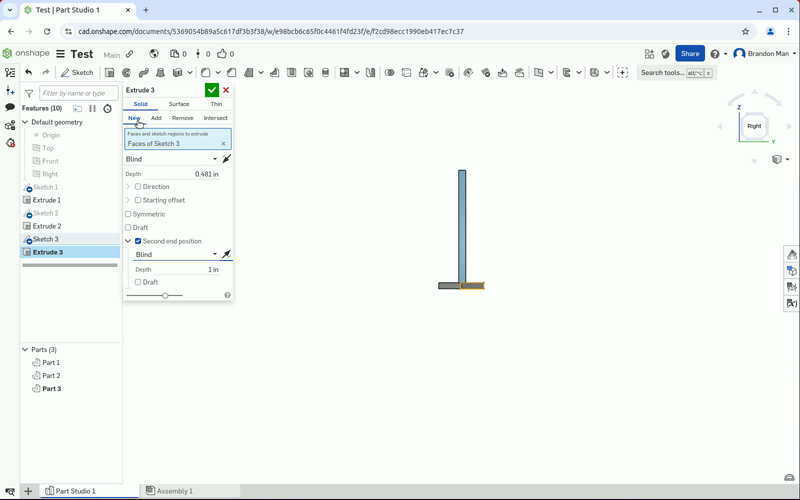
text(0.481)
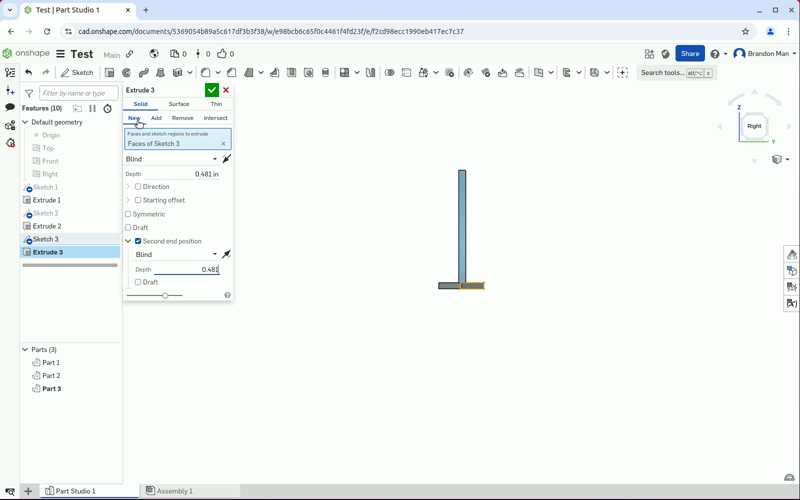
key(enter)
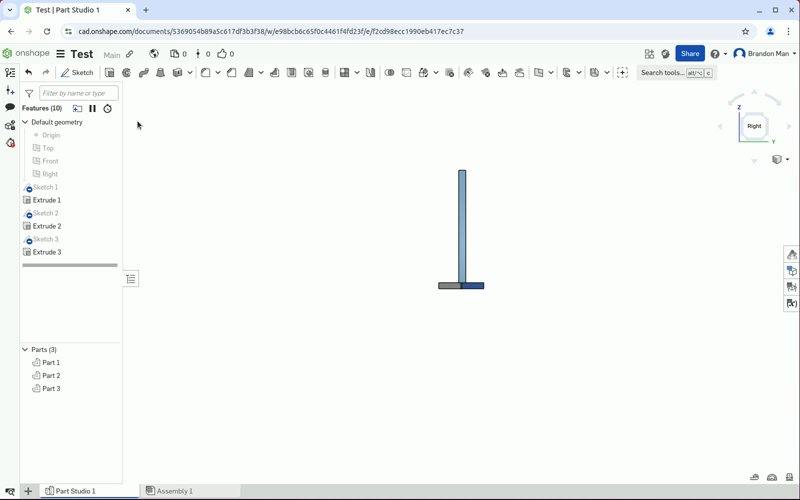
key(shift+h)
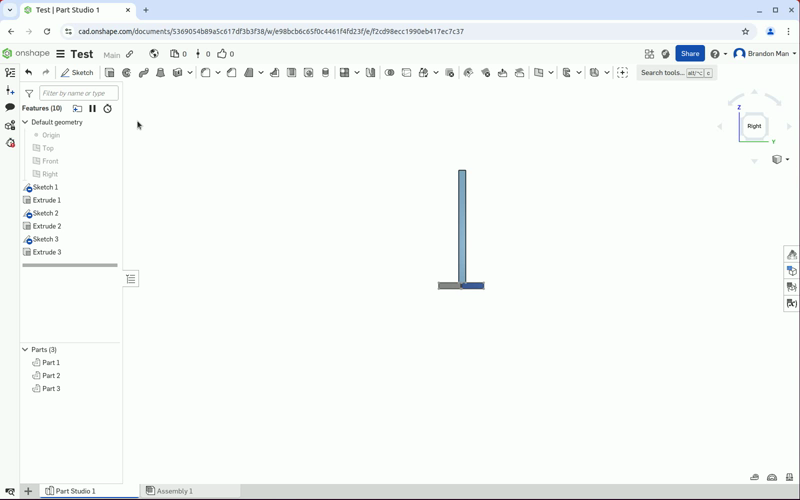
key(shift+h)
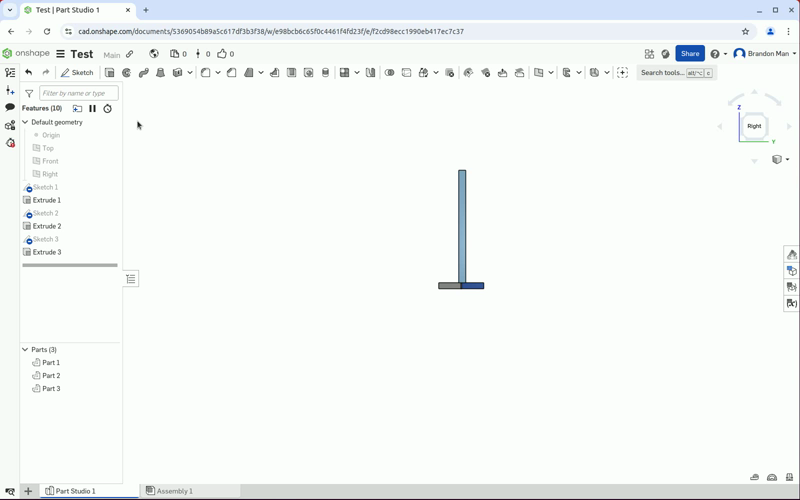
mouse_move(73, 189)
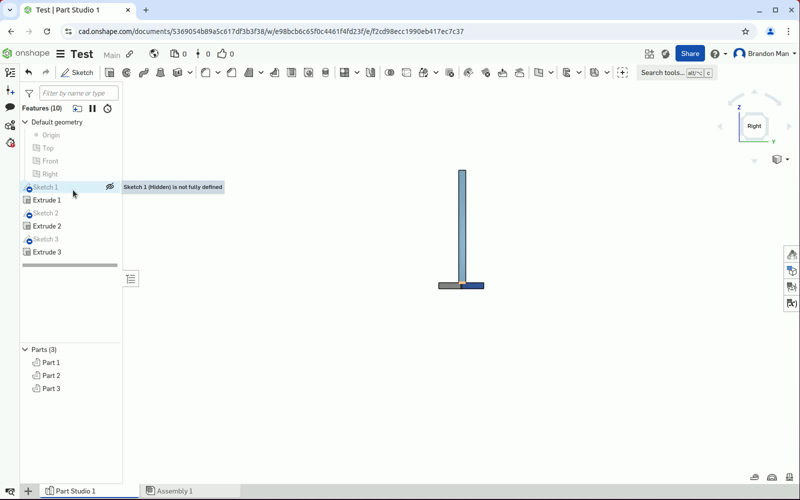
click(73, 189)
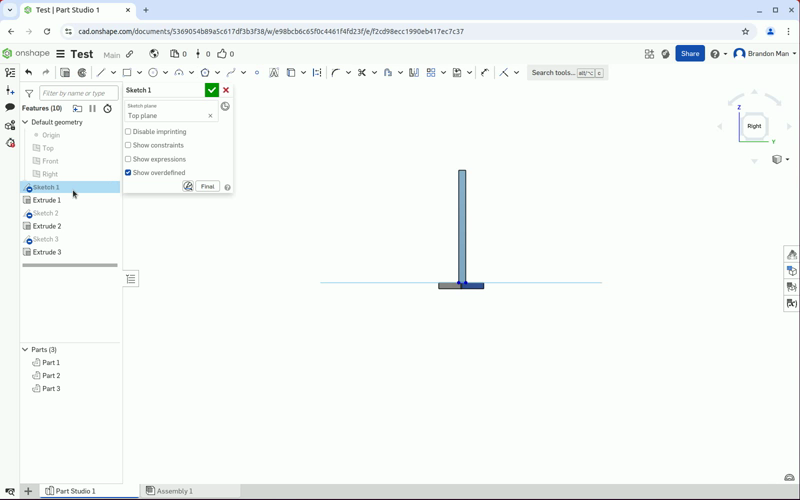
mouse_move(229, 92)
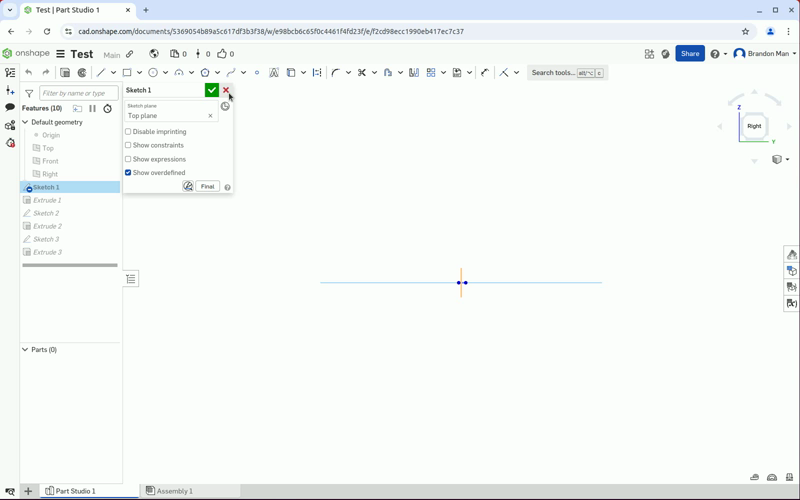
click(229, 92)
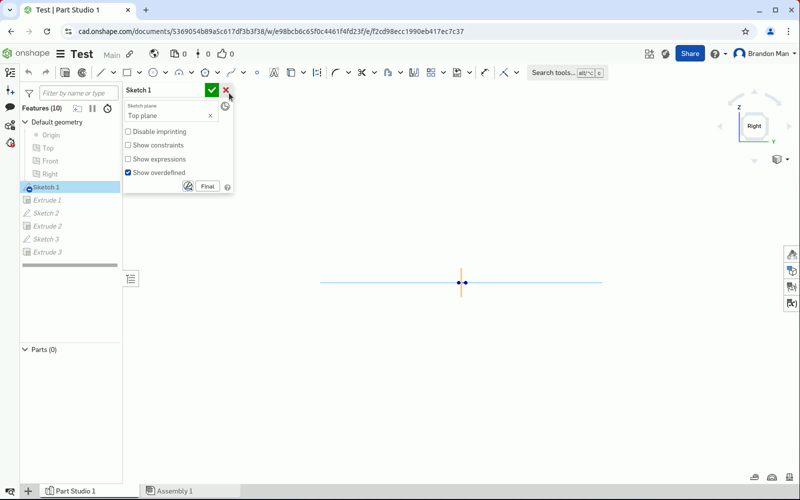
key(shift+s)
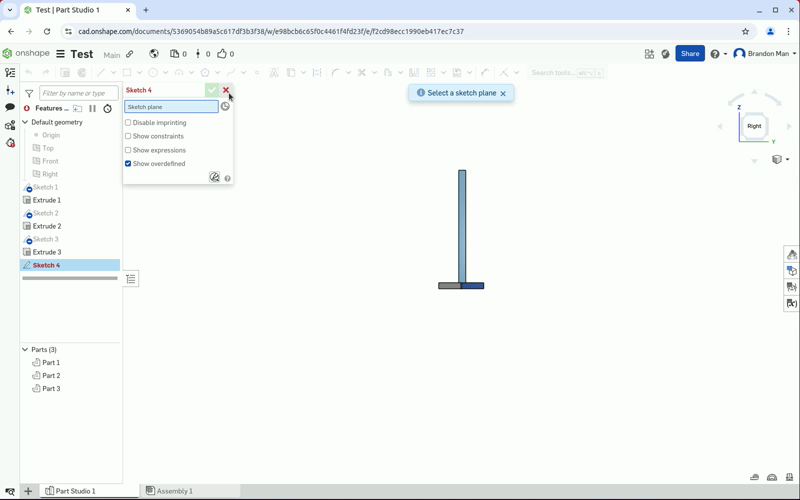
mouse_move(73, 176)
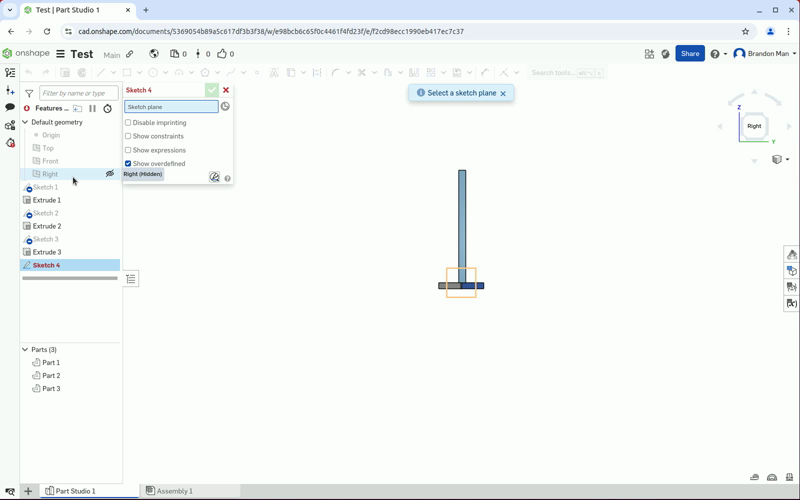
click(73, 176)
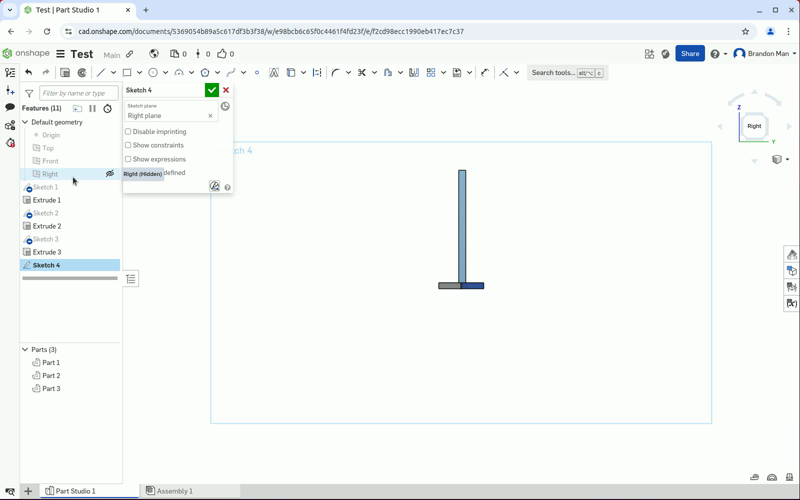
mouse_move(73, 352)
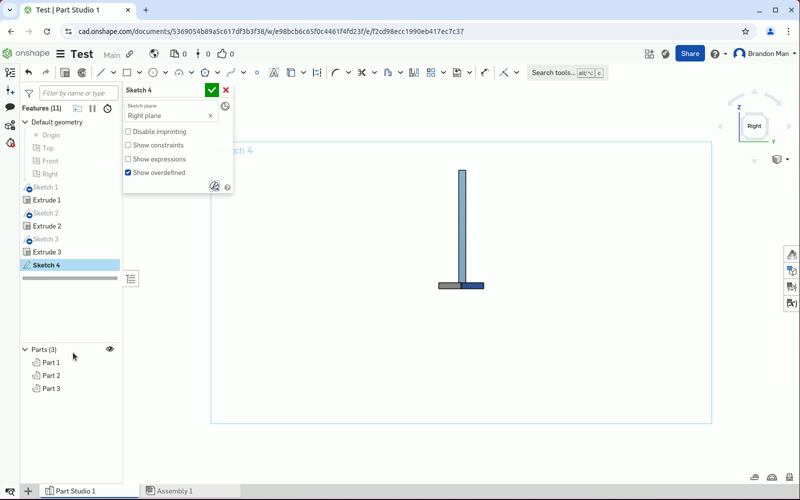
key(y)
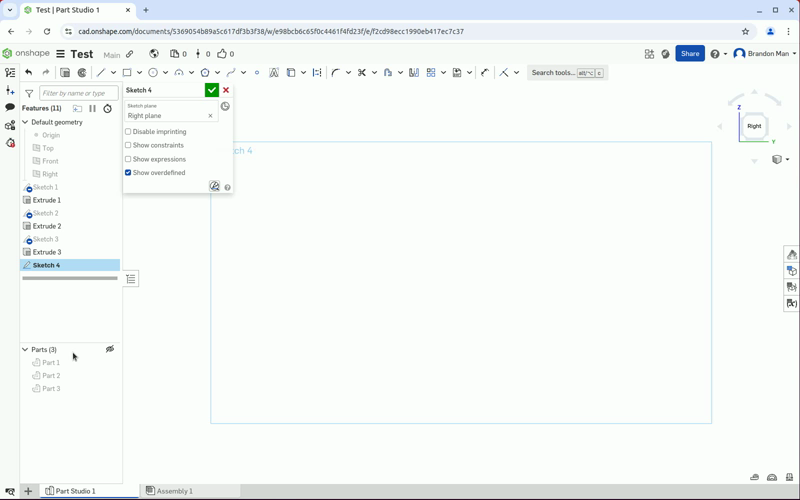
key(l)
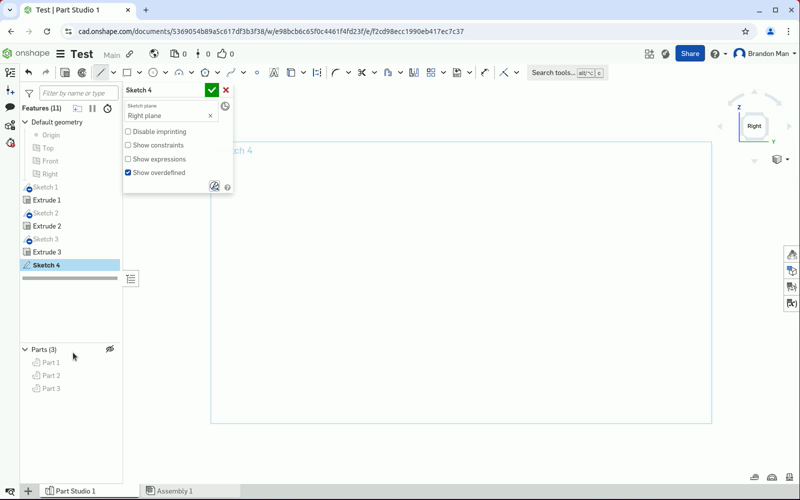
key_down(shift)
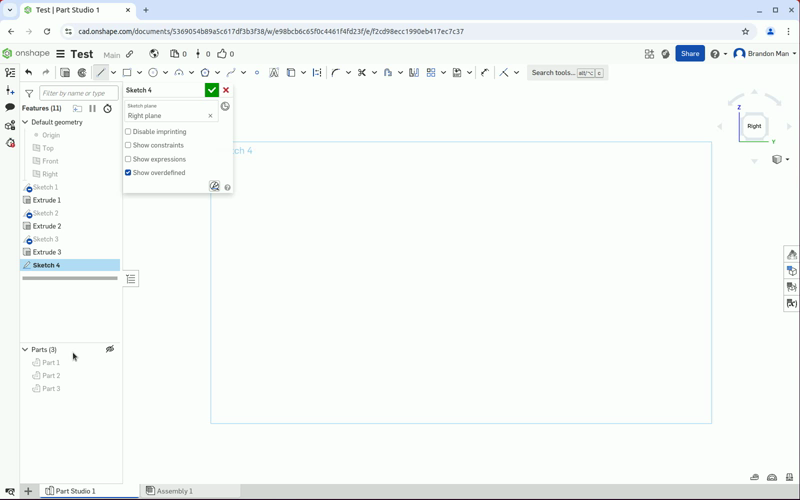
mouse_move(477, 282)
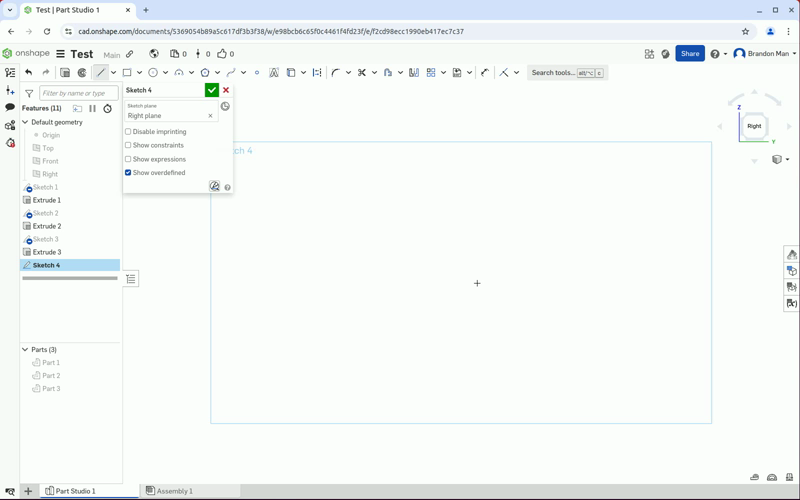
click(477, 282)
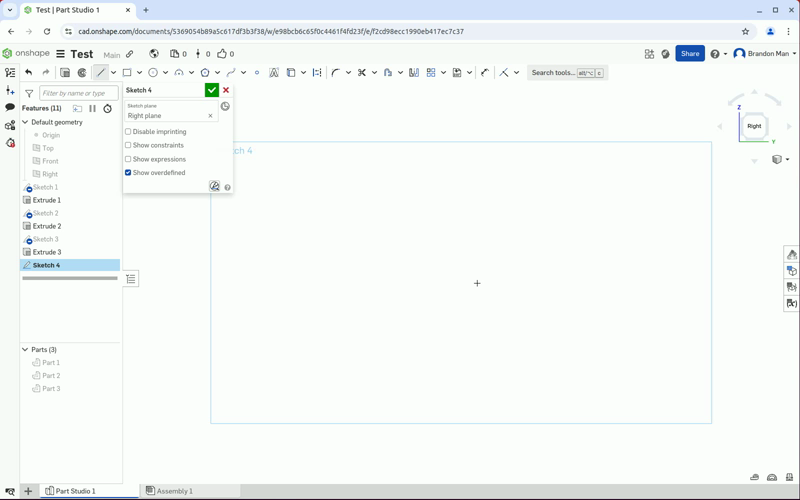
key_up(shift)
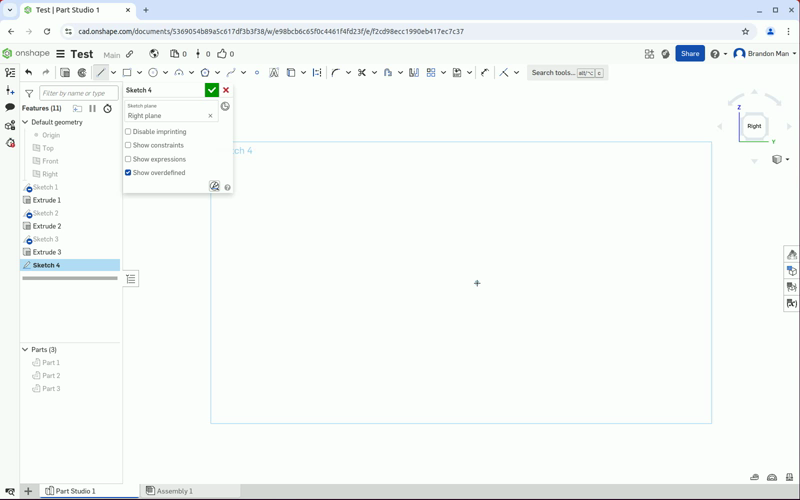
key_down(shift)
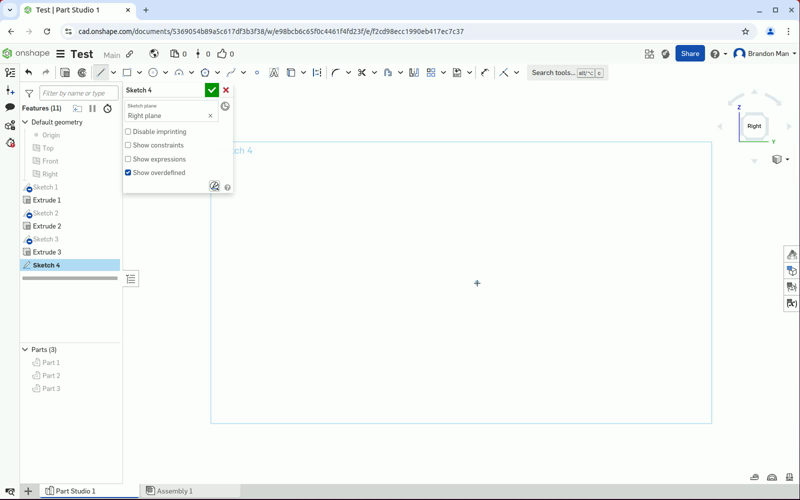
mouse_move(507, 282)
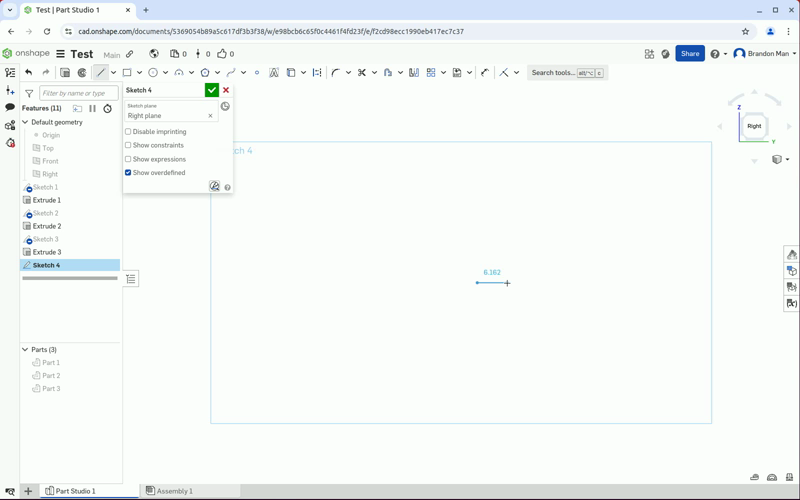
mouse_move(483, 282)
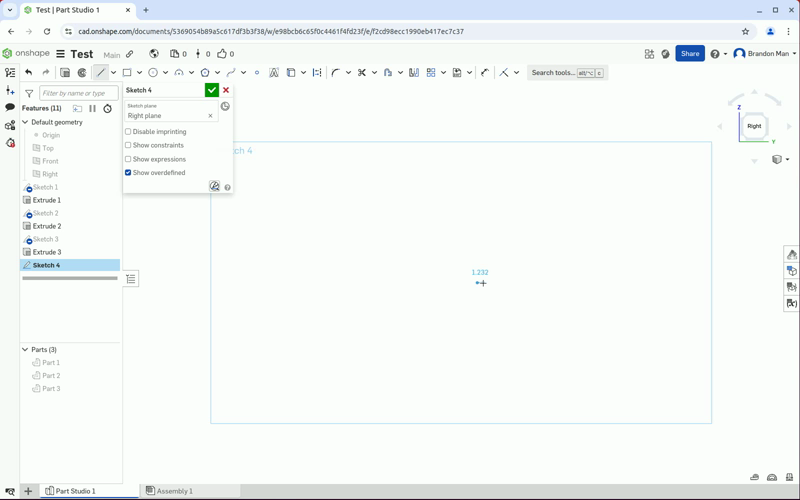
scroll(6)
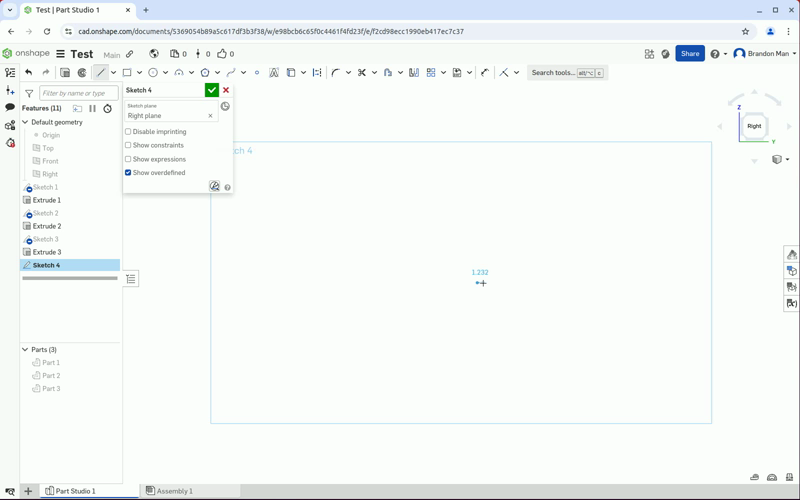
scroll(6)
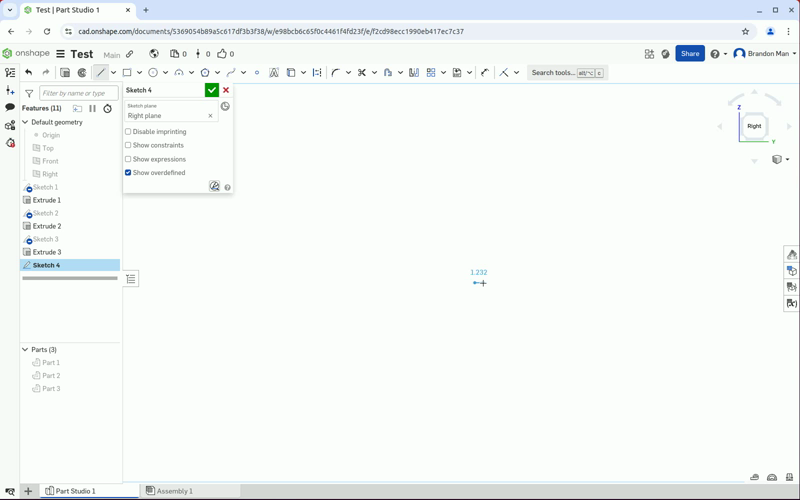
scroll(6)
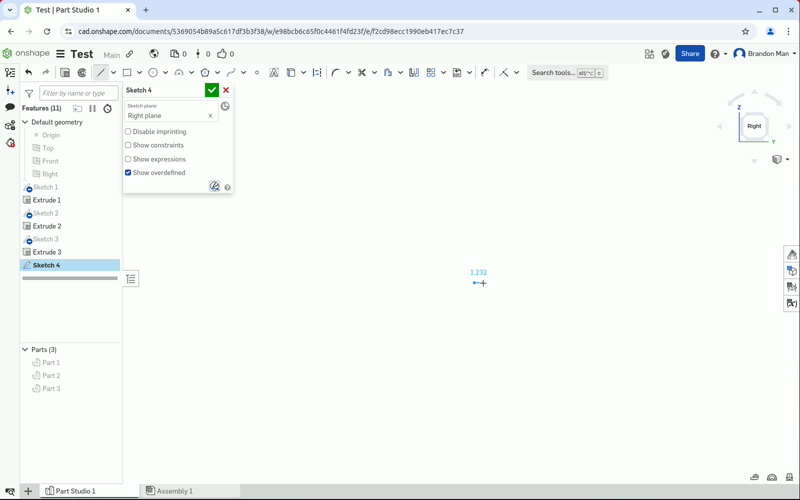
scroll(6)
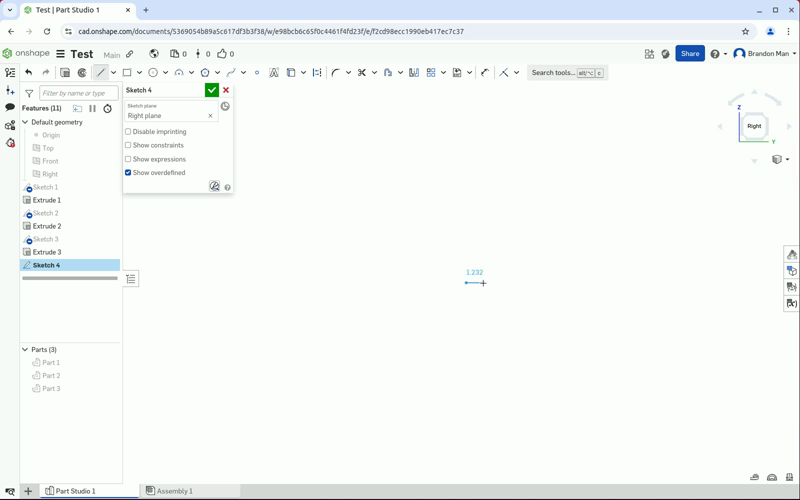
scroll(6)
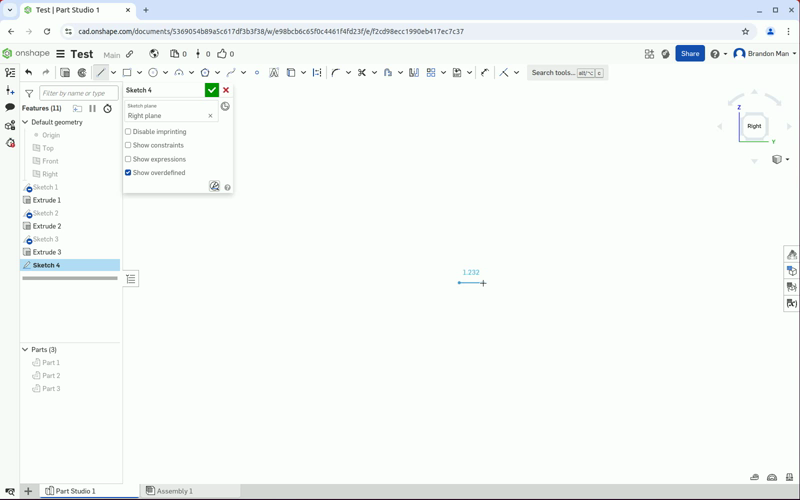
scroll(6)
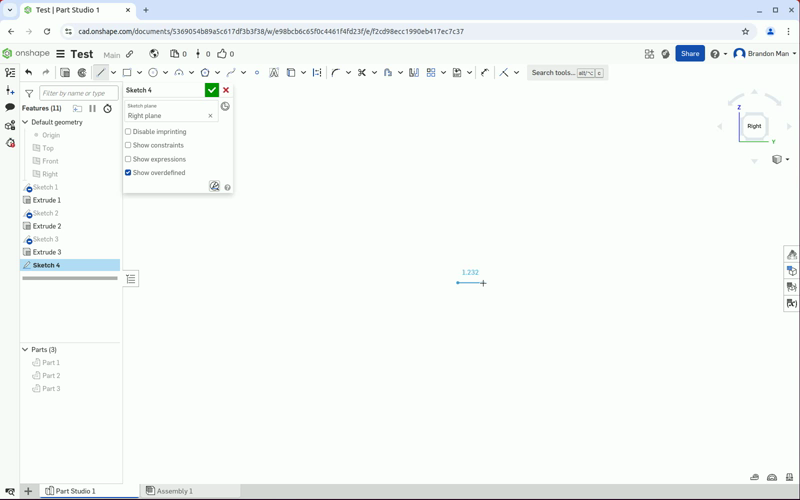
scroll(6)
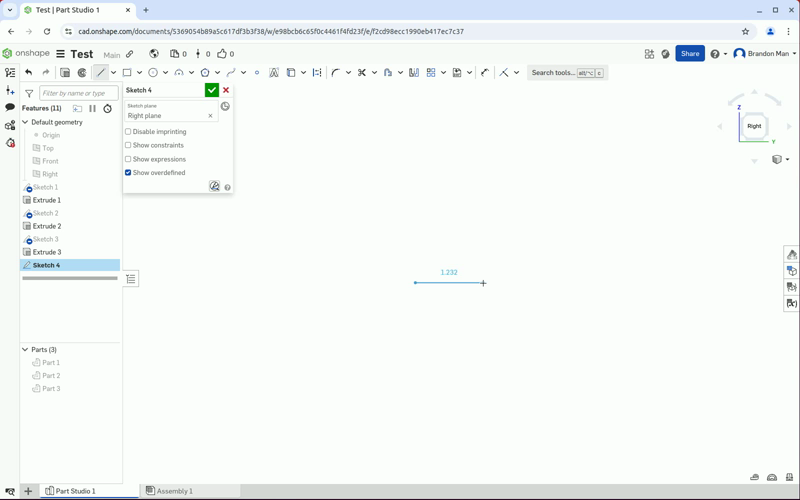
click(483, 282)
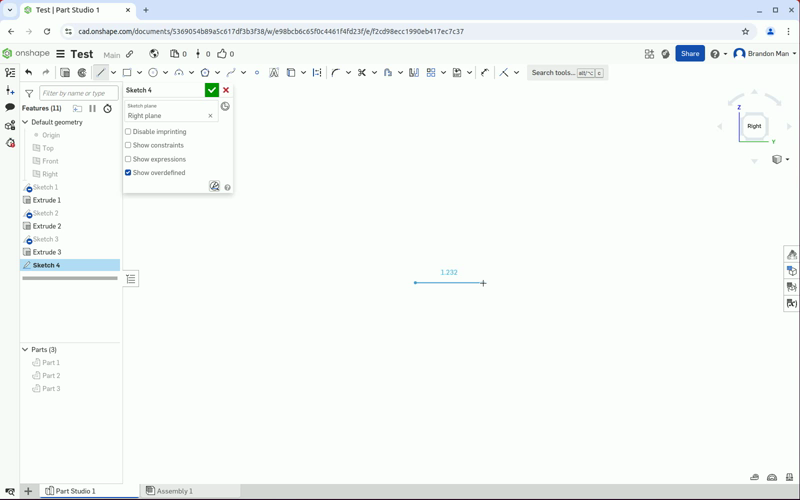
scroll(-6)
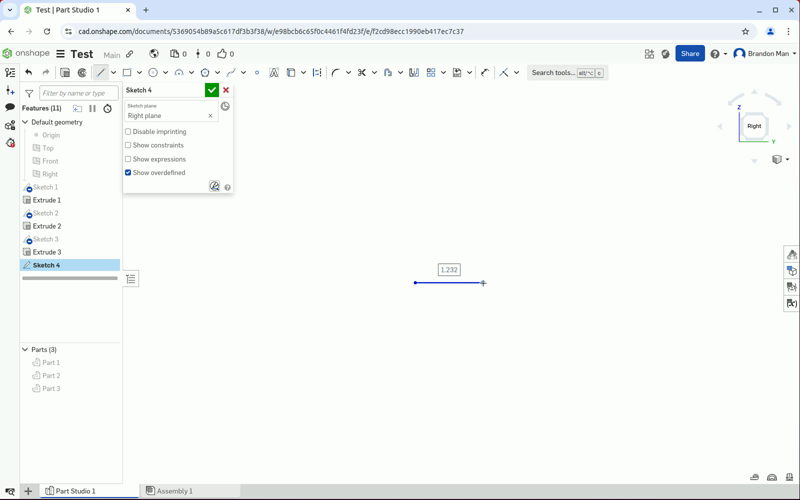
scroll(-6)
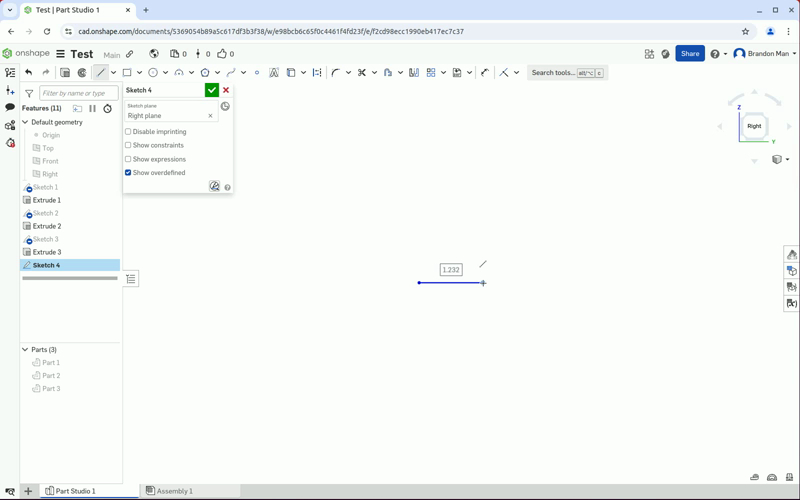
scroll(-6)
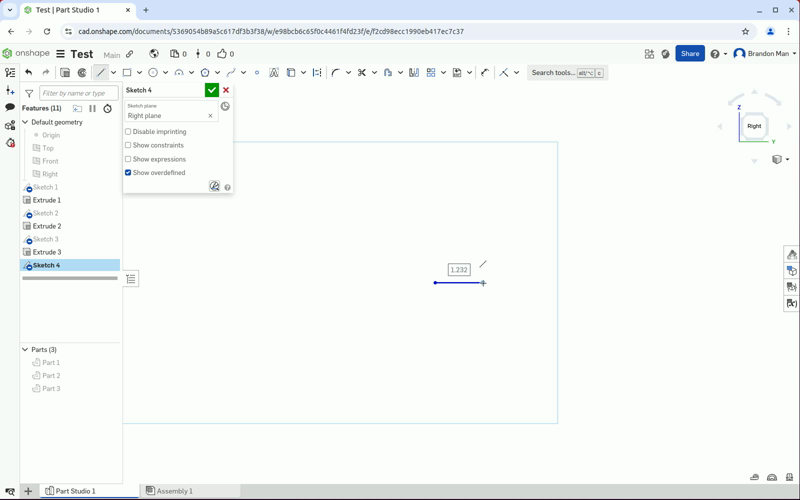
scroll(-6)
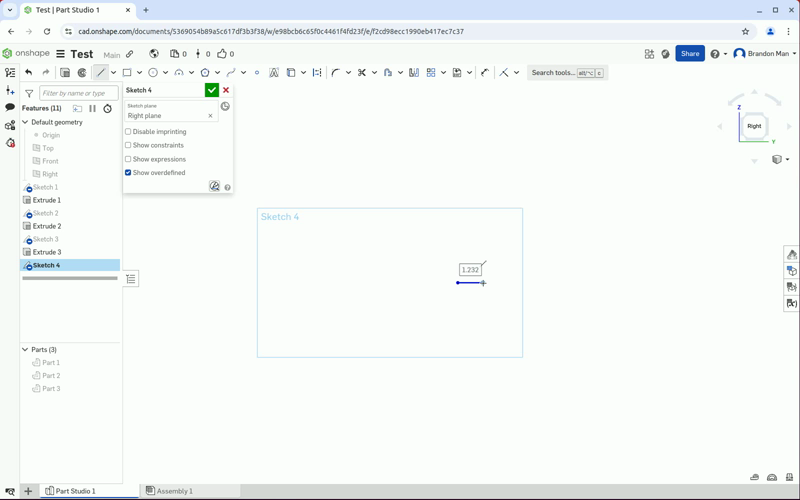
scroll(-6)
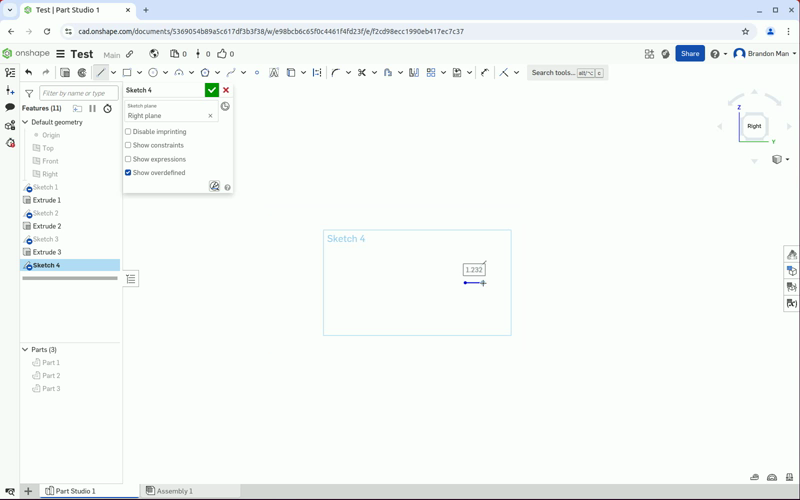
scroll(-6)
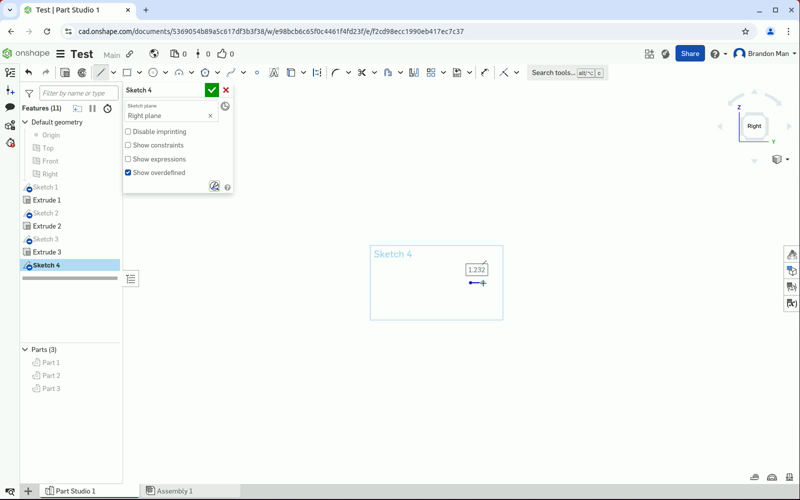
scroll(-6)
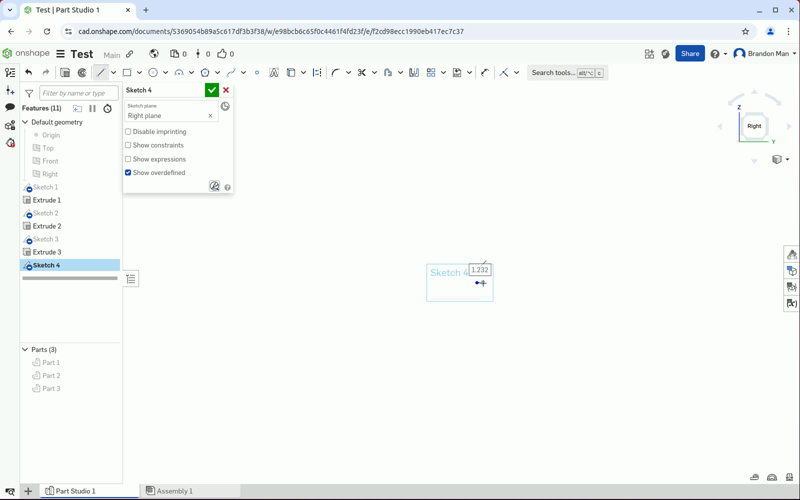
key_up(shift)
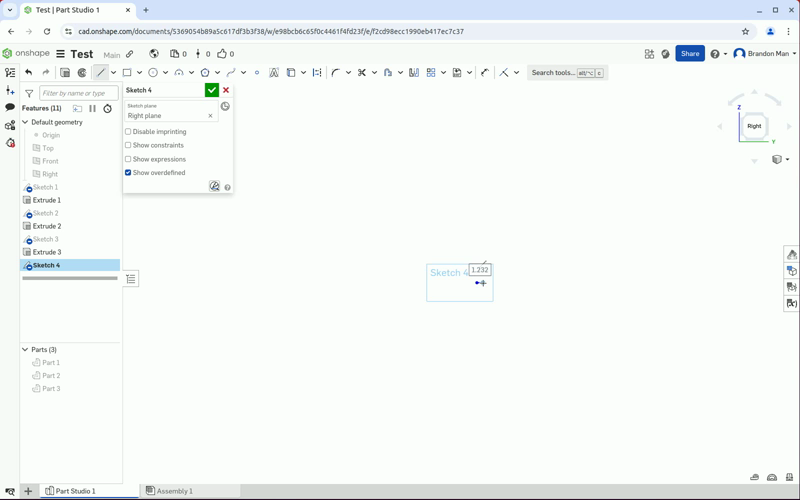
key_down(shift)
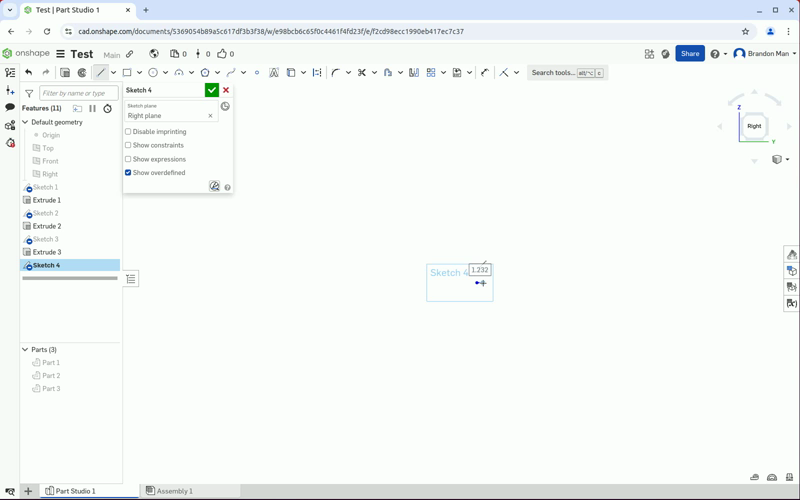
mouse_move(513, 282)
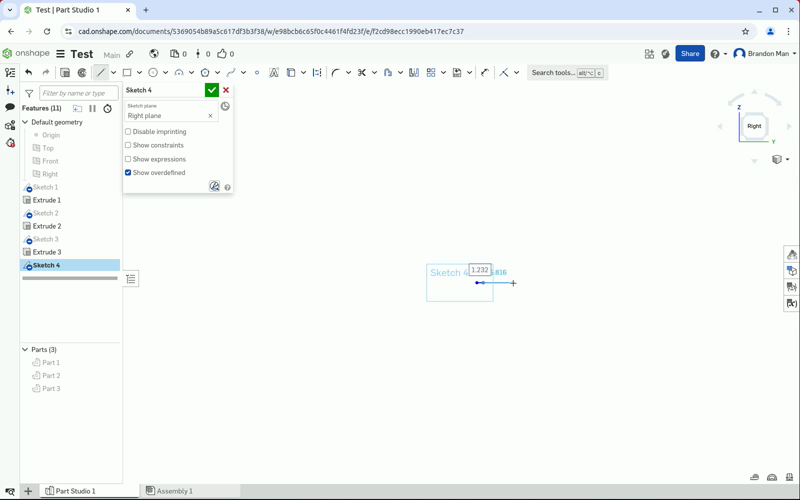
mouse_move(483, 259)
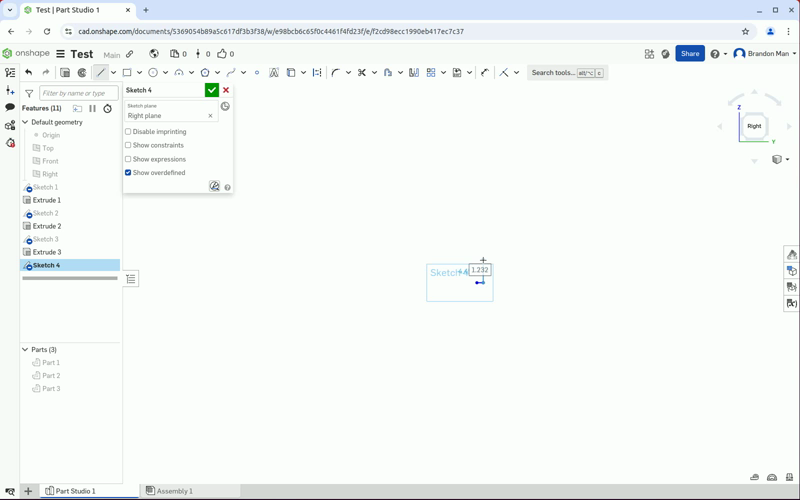
click(483, 259)
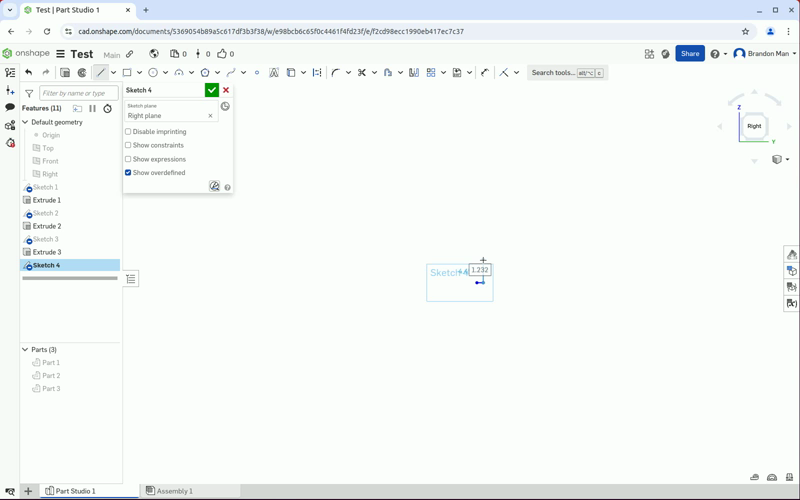
key_up(shift)
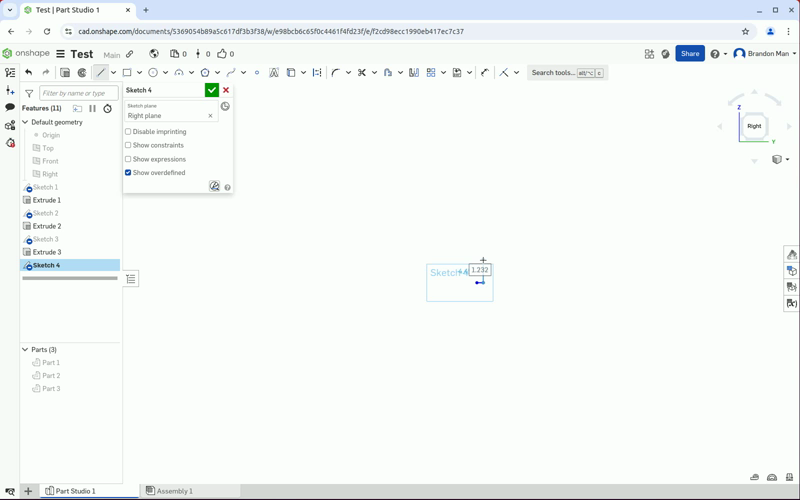
key_down(shift)
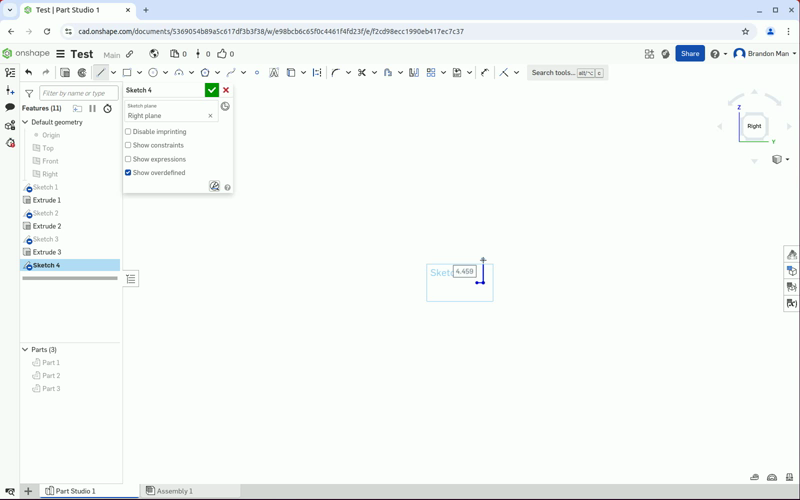
mouse_move(513, 259)
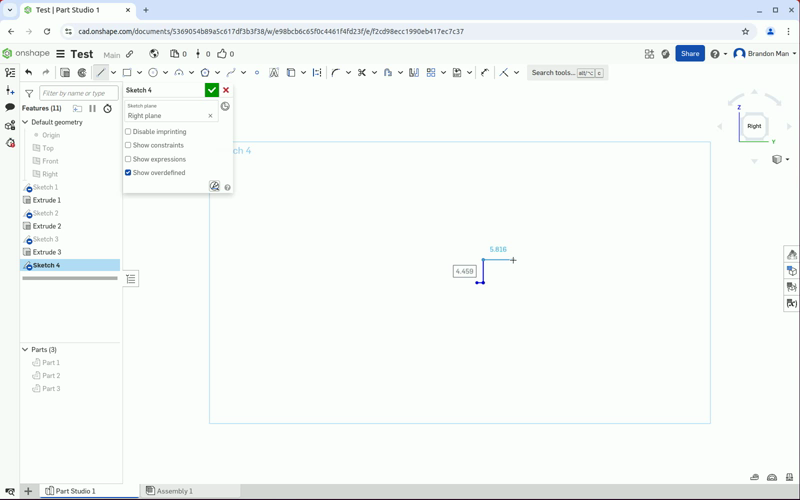
mouse_move(477, 259)
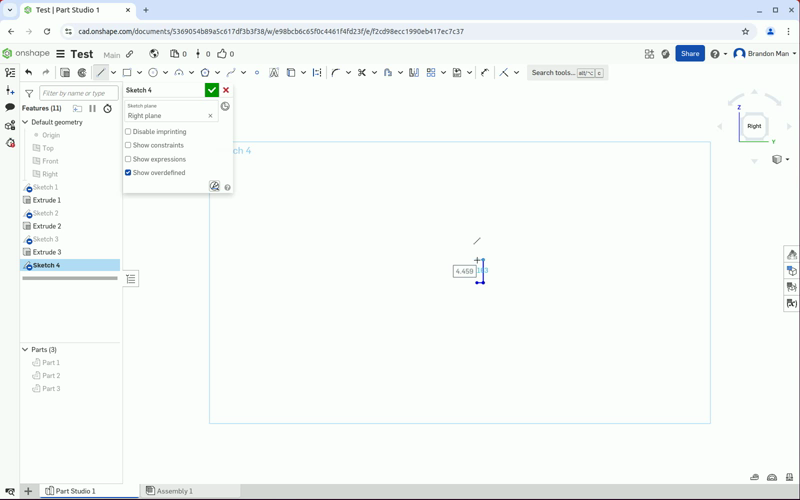
scroll(6)
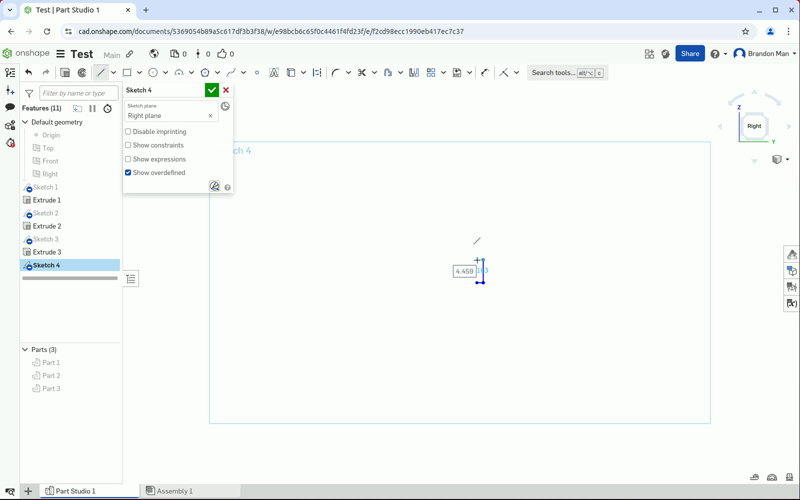
scroll(6)
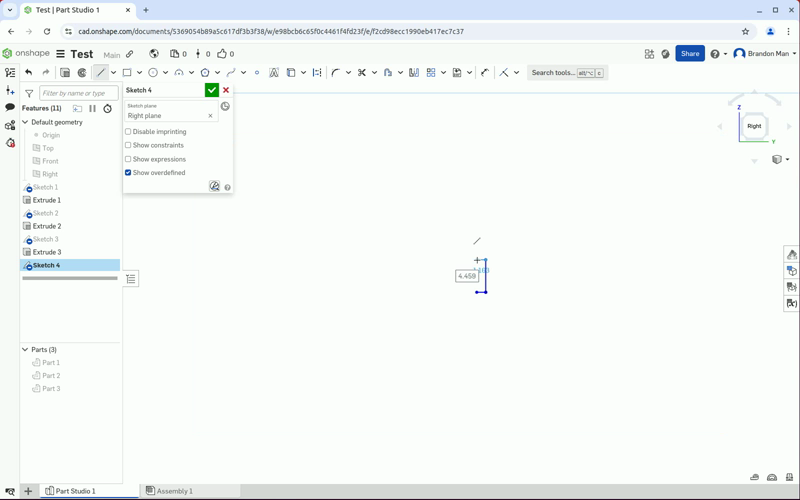
scroll(6)
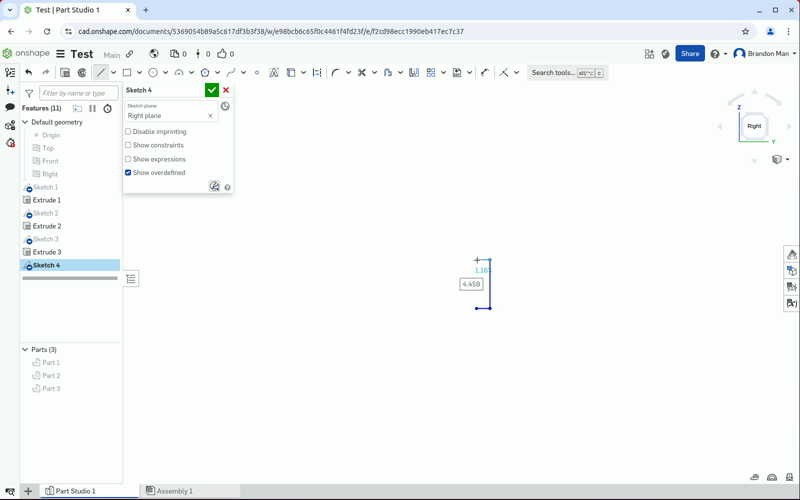
scroll(6)
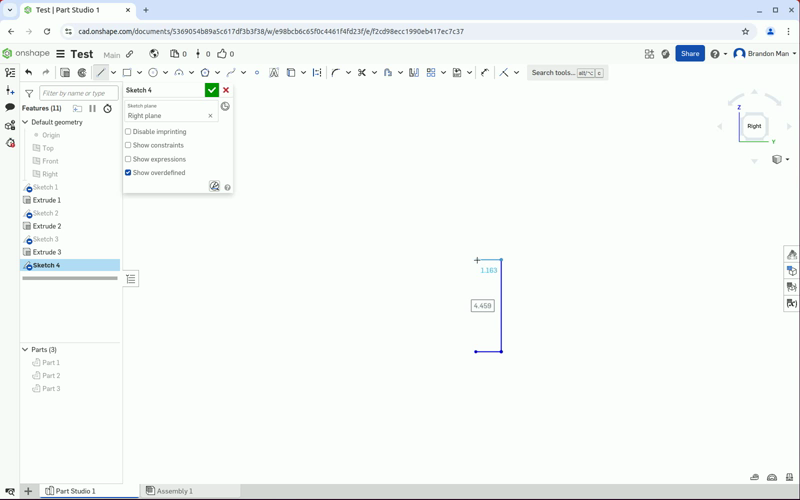
scroll(6)
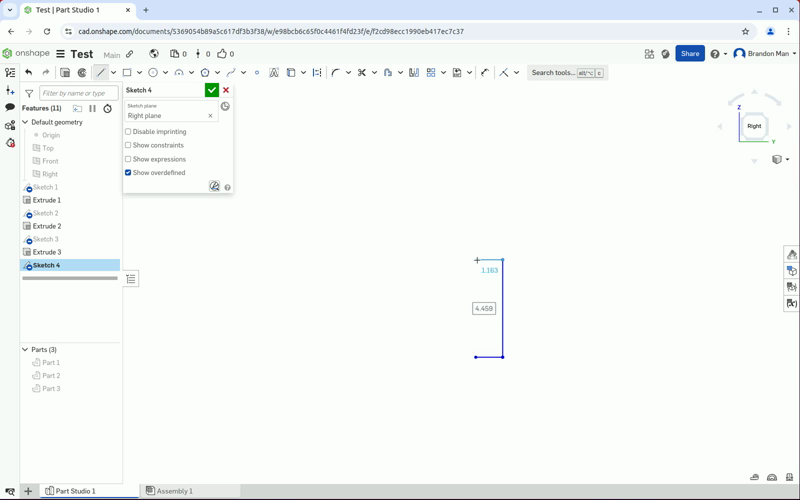
scroll(6)
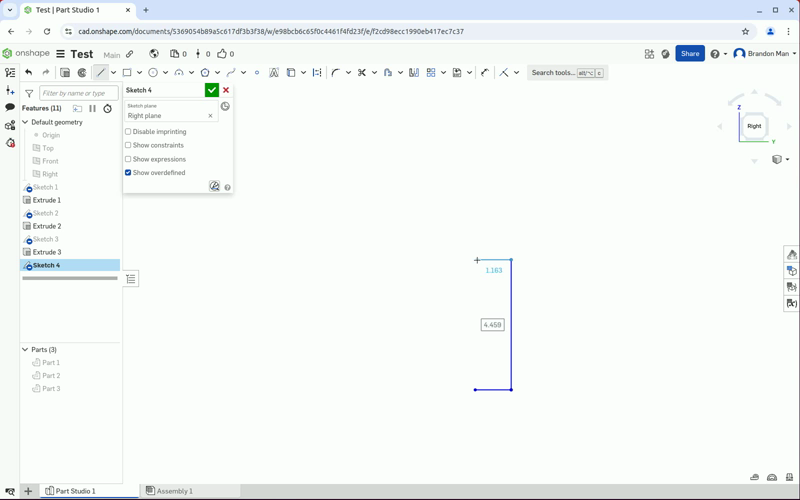
scroll(6)
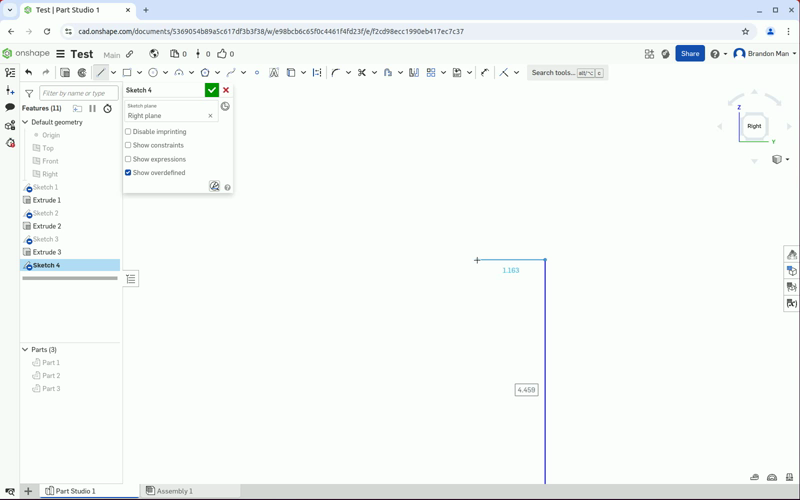
click(477, 259)
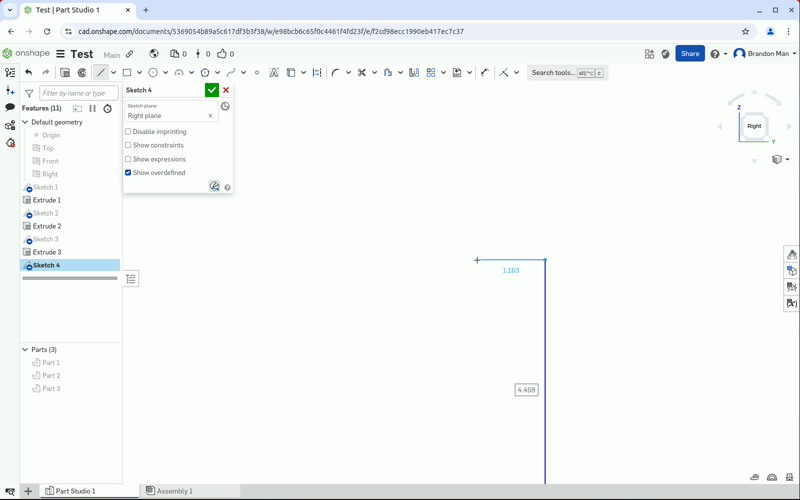
scroll(-6)
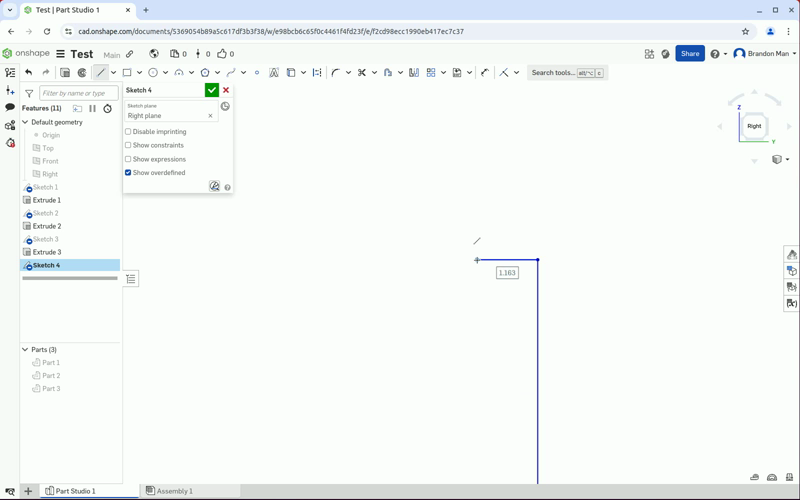
scroll(-6)
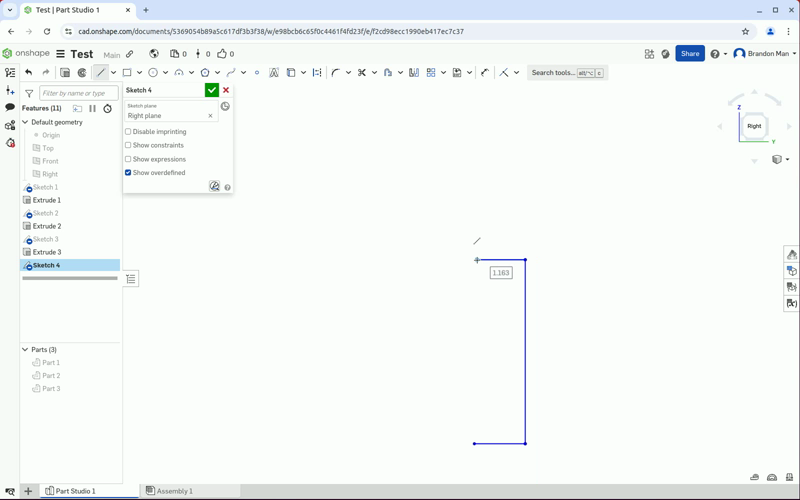
scroll(-6)
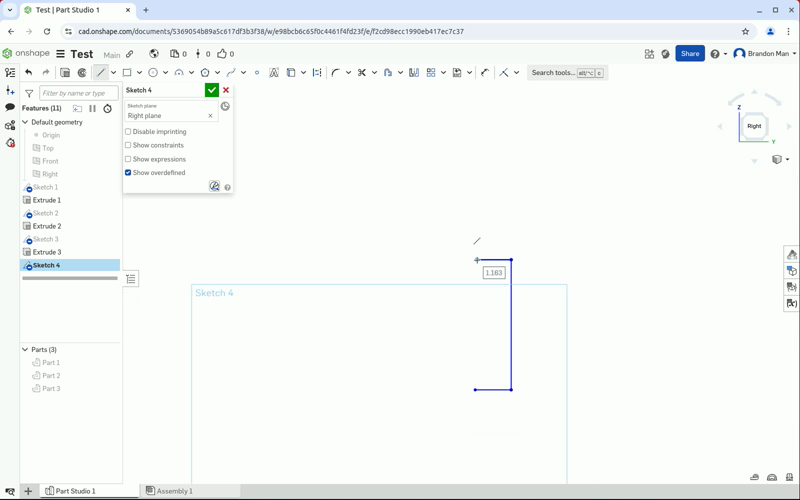
scroll(-6)
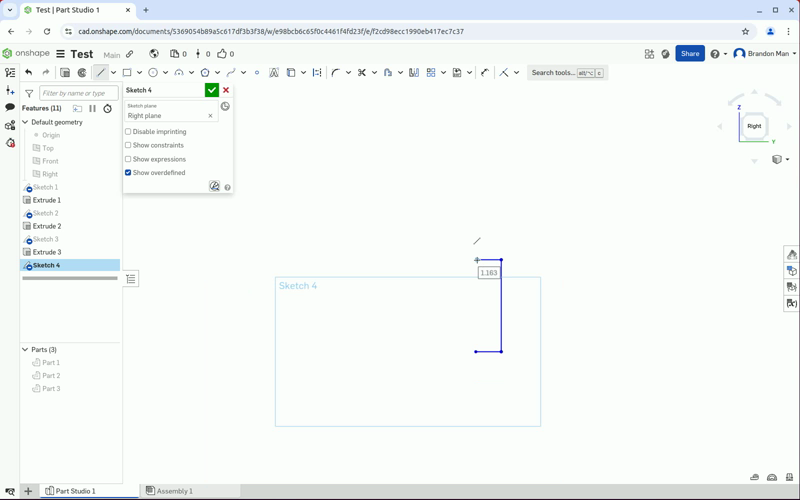
scroll(-6)
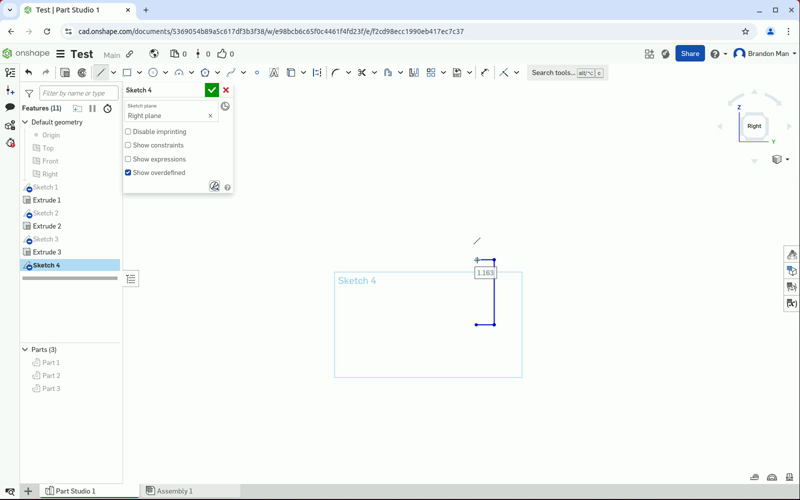
scroll(-6)
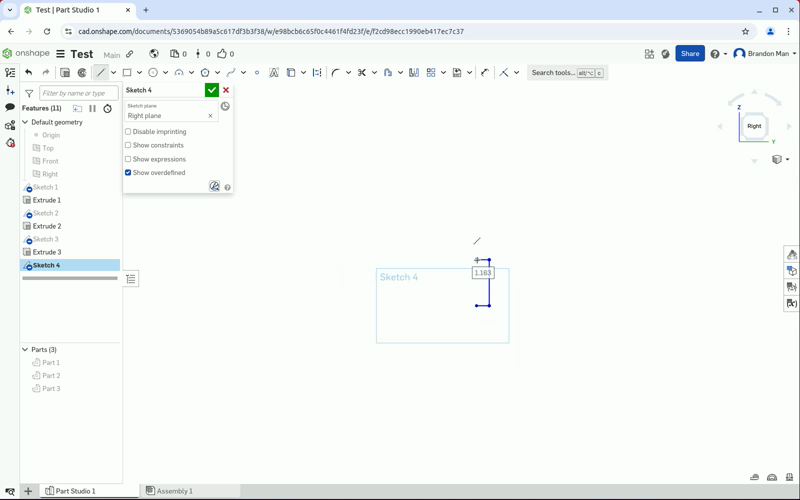
scroll(-6)
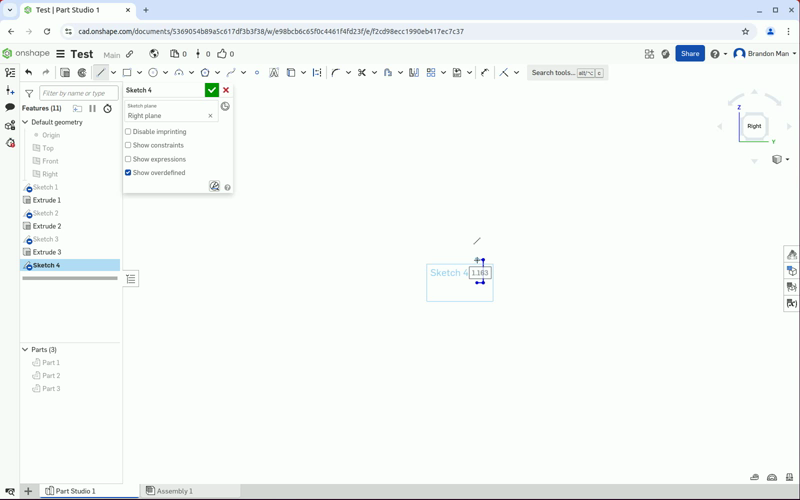
key_up(shift)
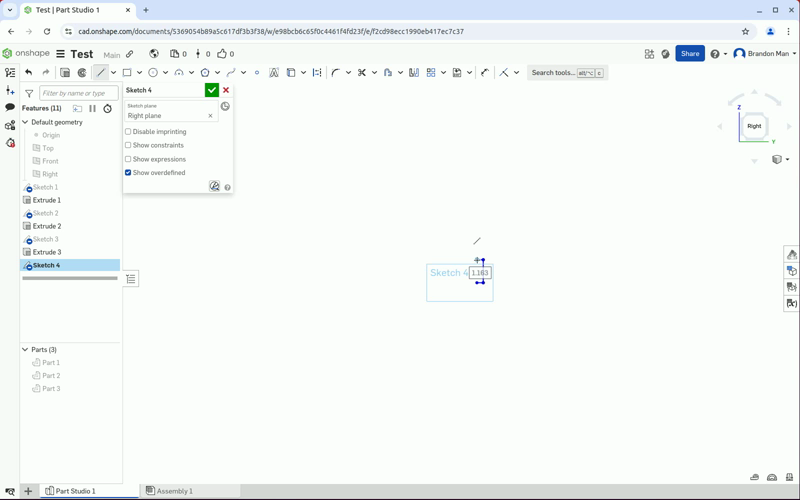
mouse_move(507, 259)
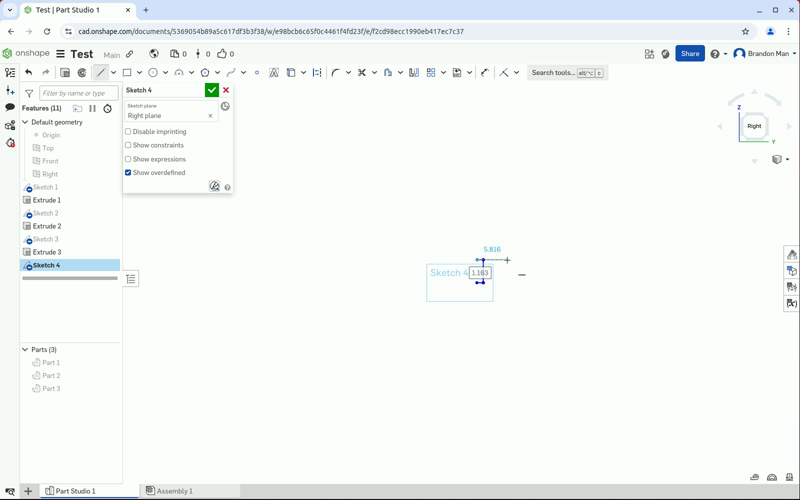
key_down(shift)
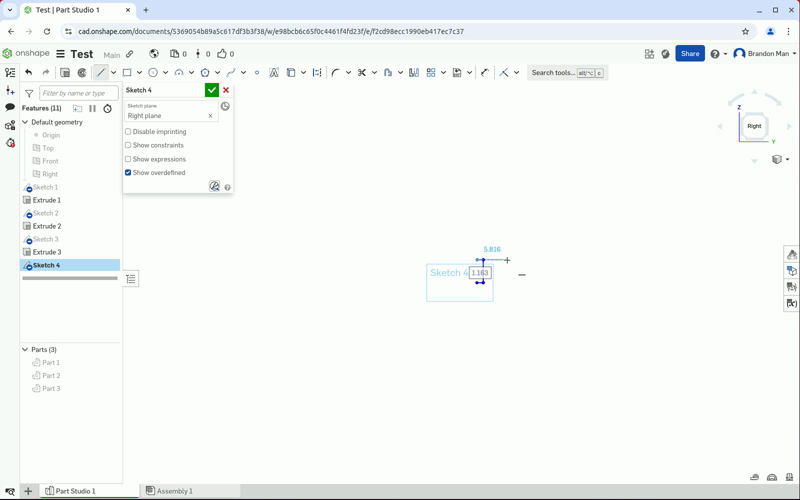
mouse_move(477, 282)
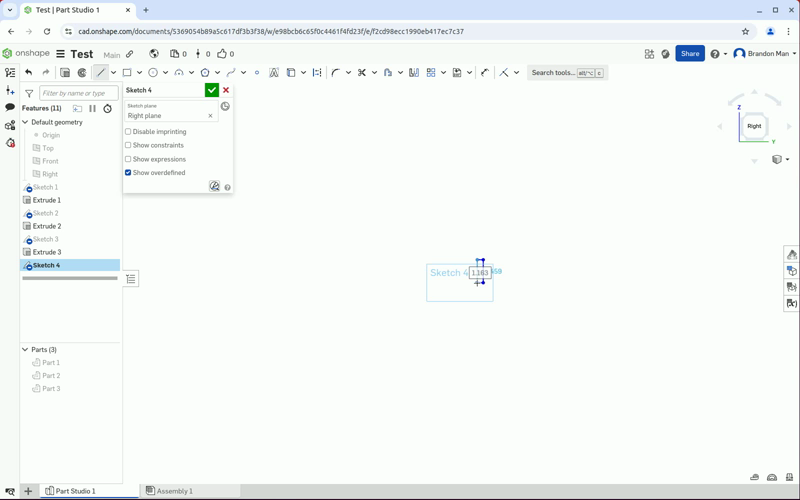
key_up(shift)
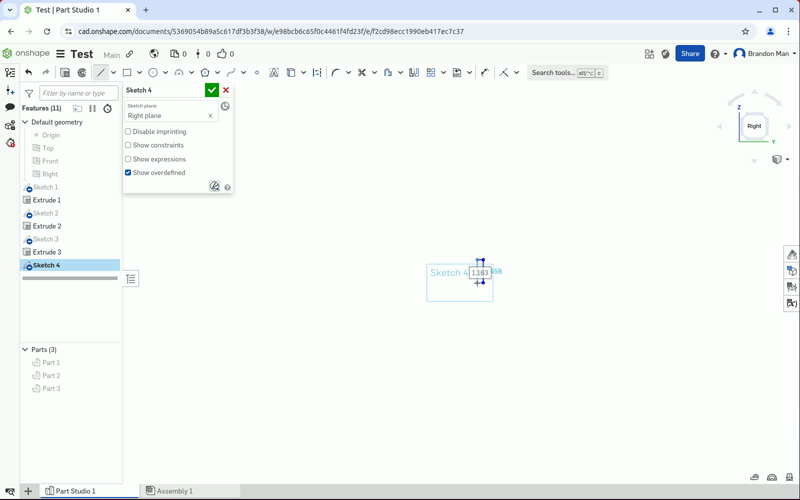
click(477, 282)
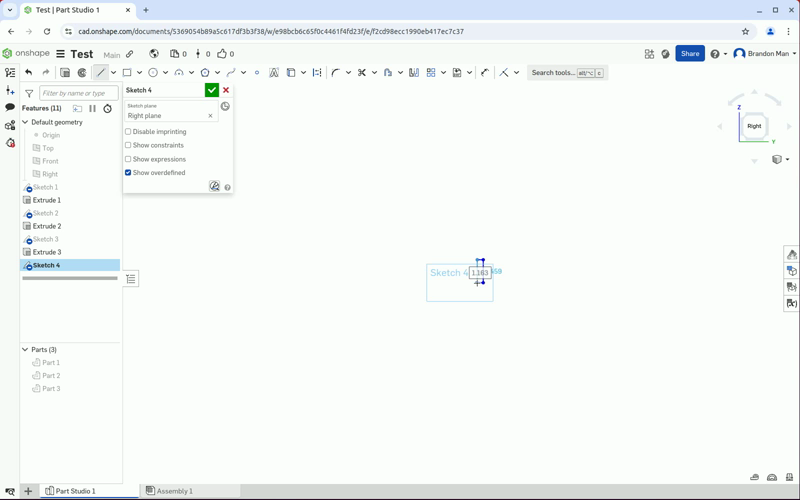
key(esc)
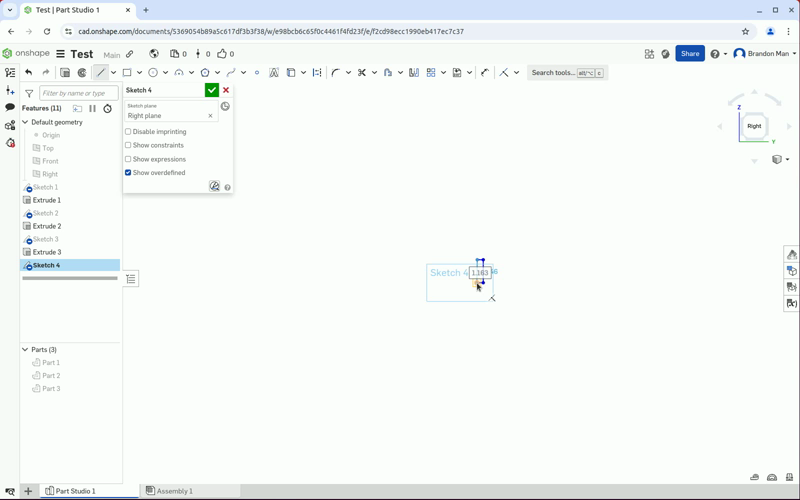
mouse_move(480, 261)
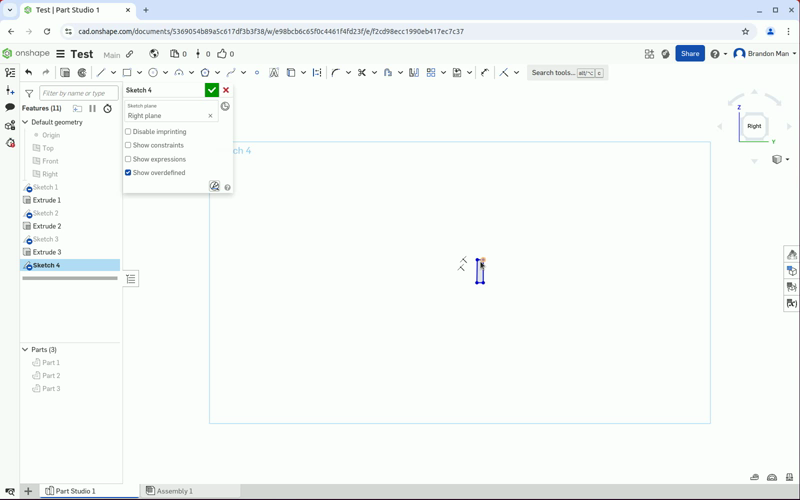
scroll(6)
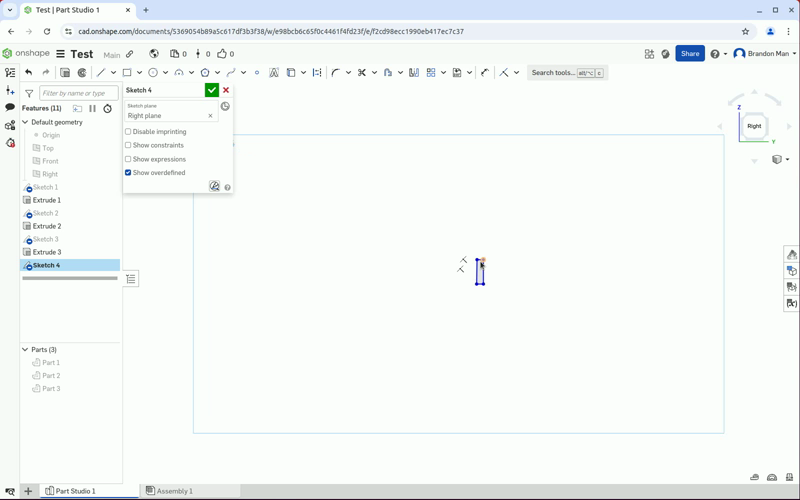
scroll(6)
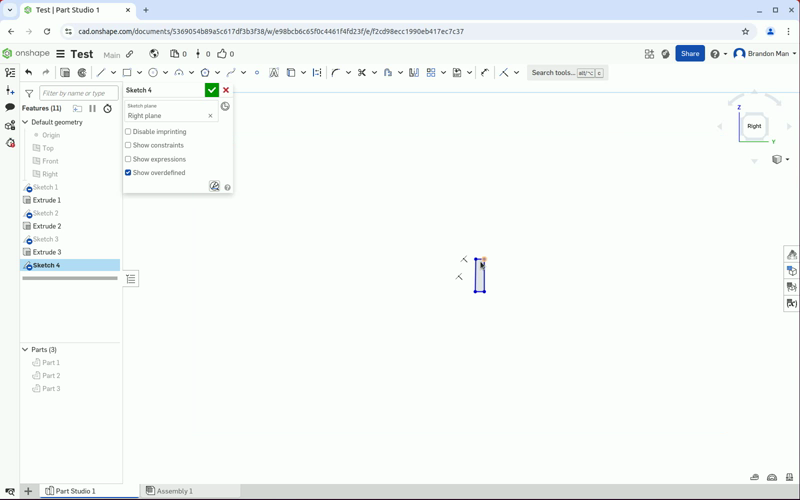
scroll(6)
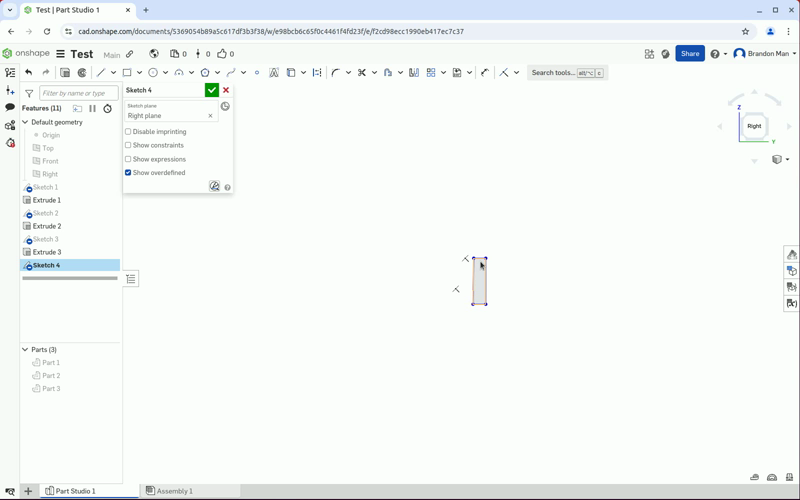
scroll(6)
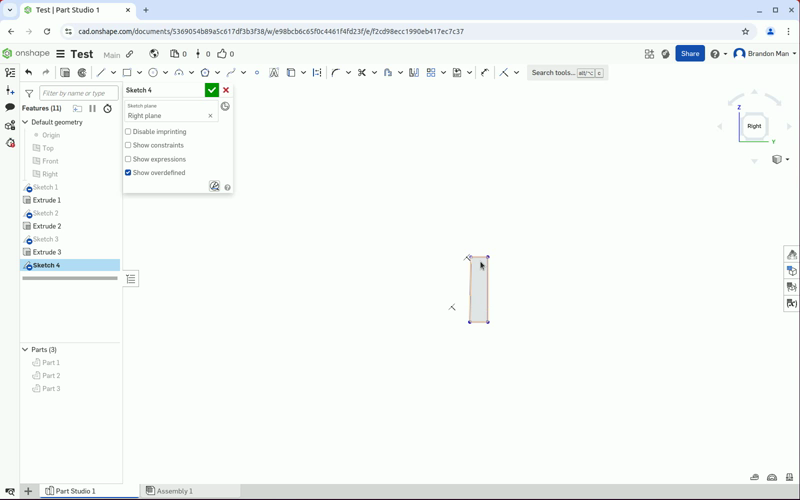
scroll(6)
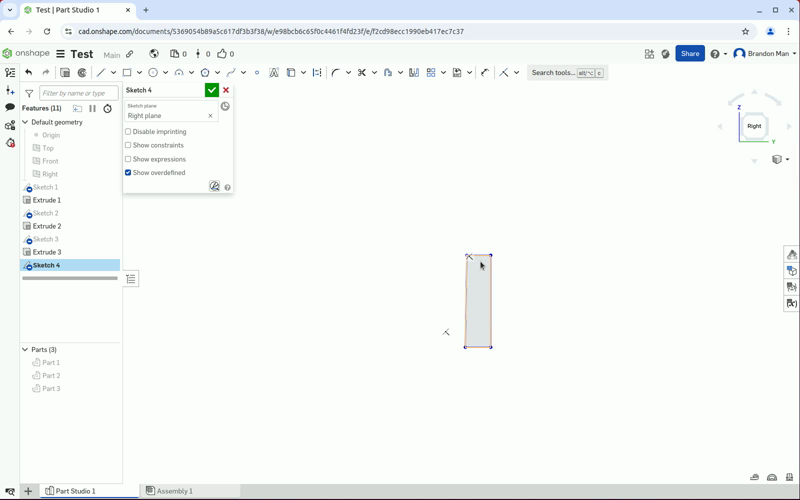
scroll(6)
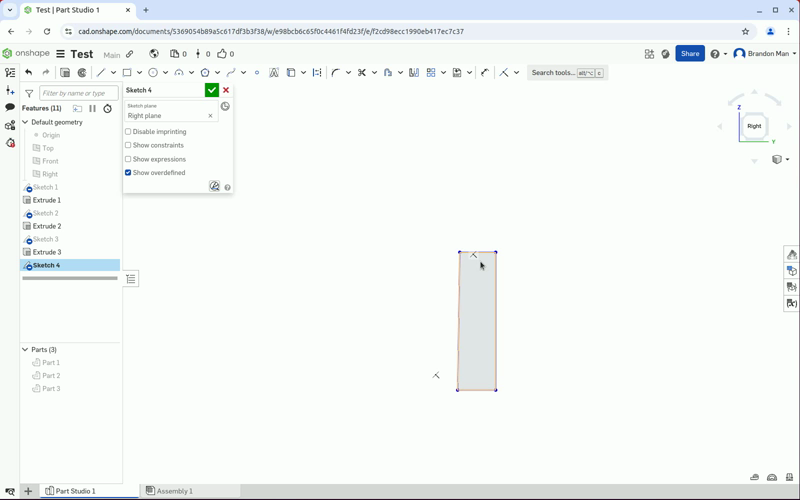
scroll(6)
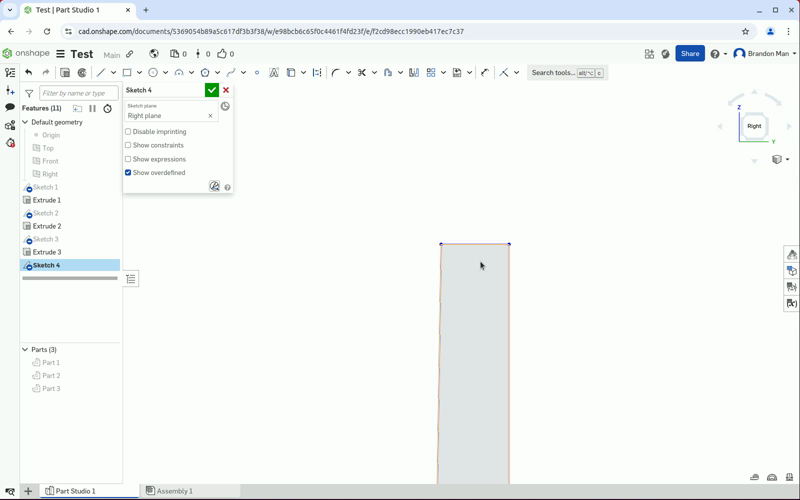
click(480, 261)
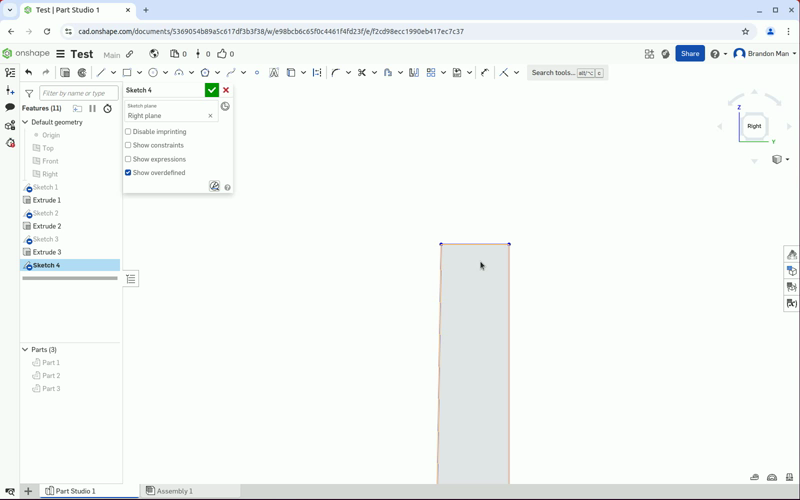
scroll(-6)
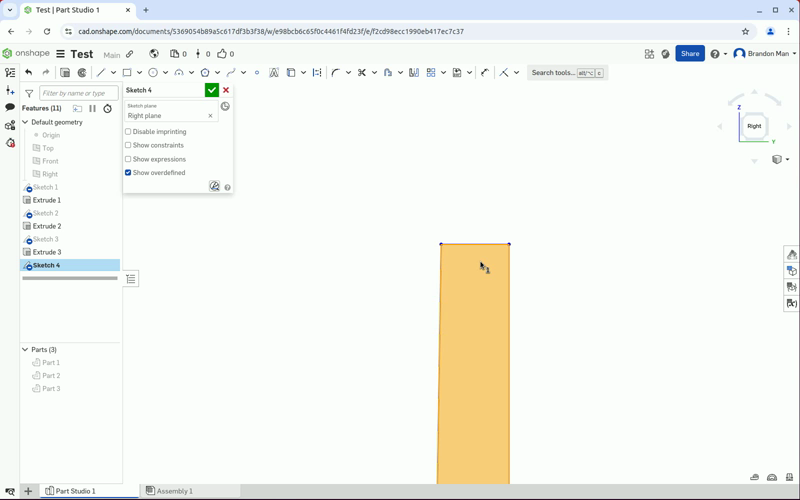
scroll(-6)
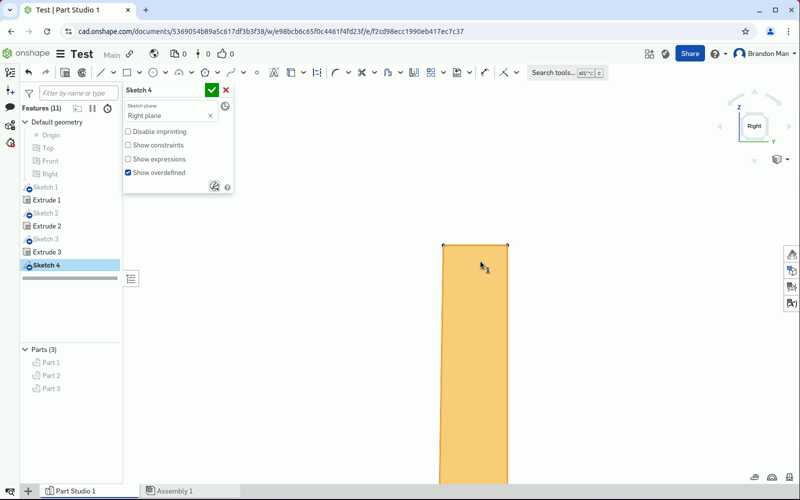
scroll(-6)
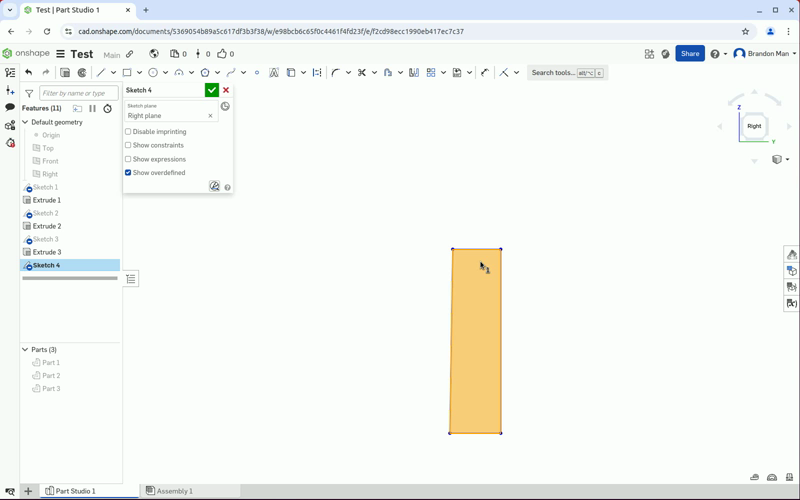
scroll(-6)
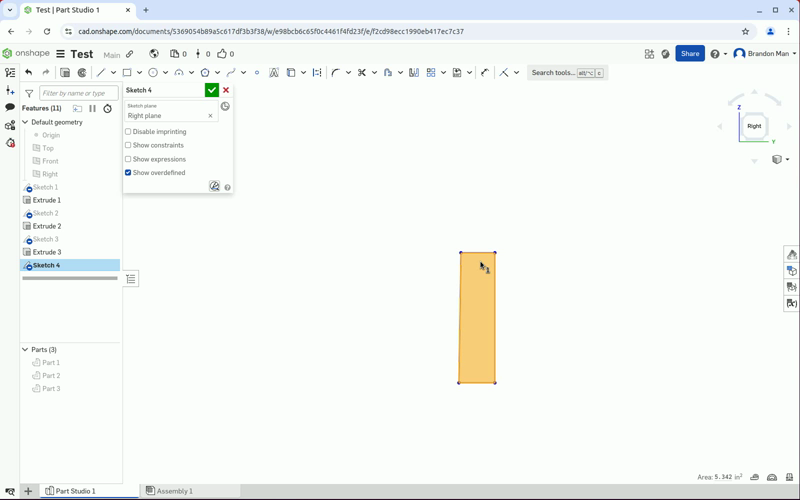
scroll(-6)
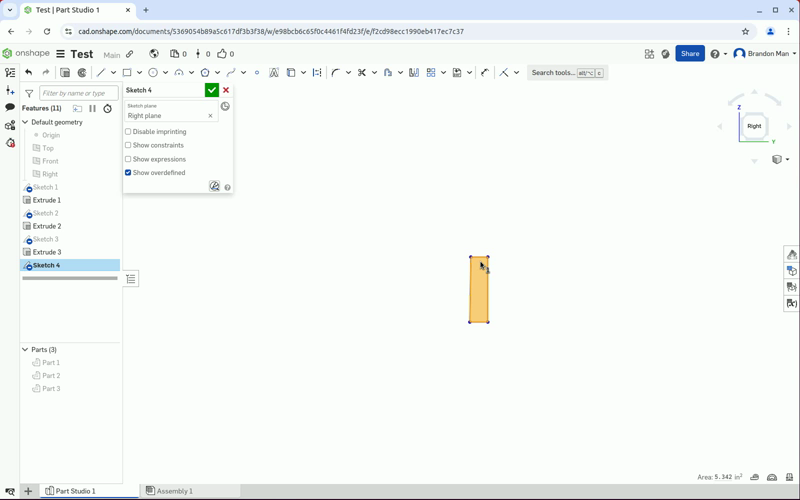
scroll(-6)
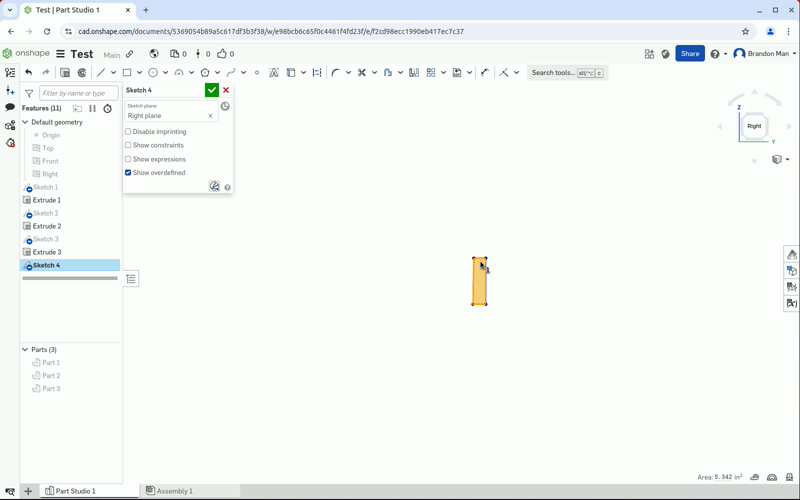
scroll(-6)
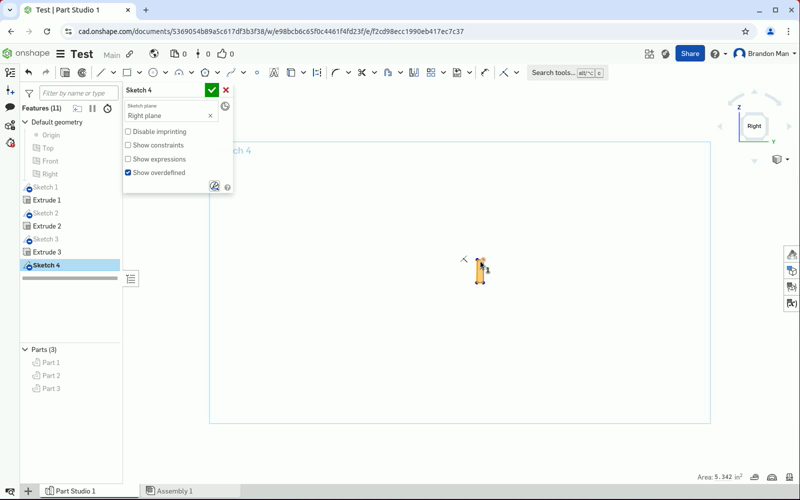
mouse_move(73, 352)
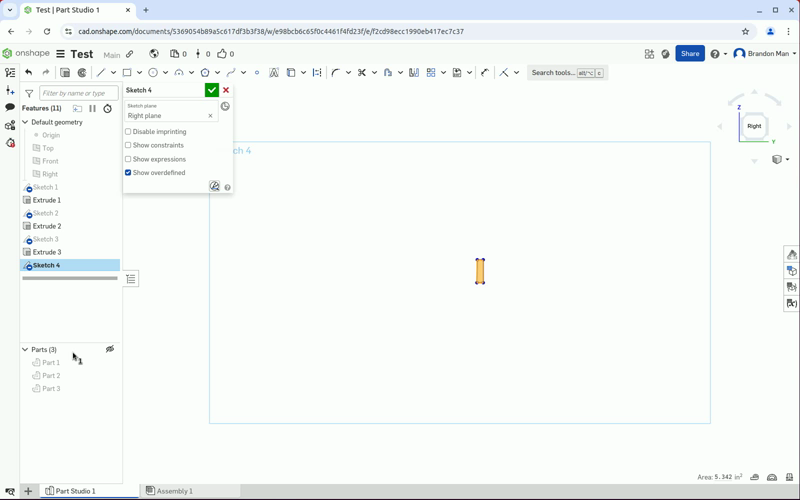
key(shift+y)
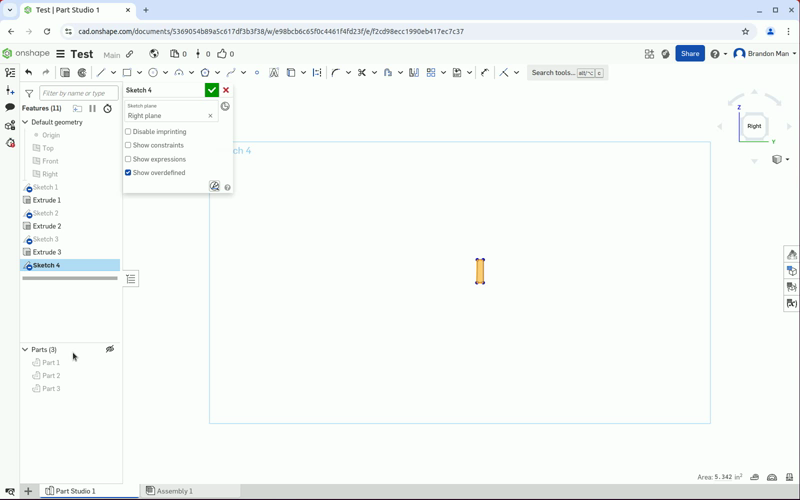
key(shift+e)
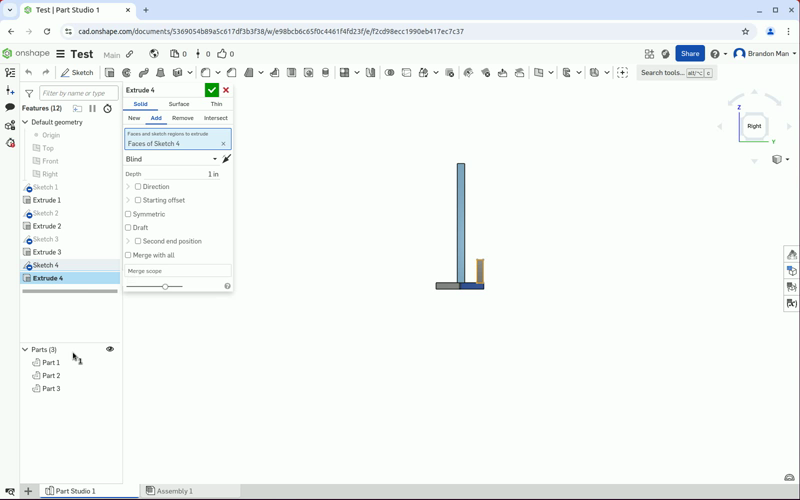
mouse_move(143, 106)
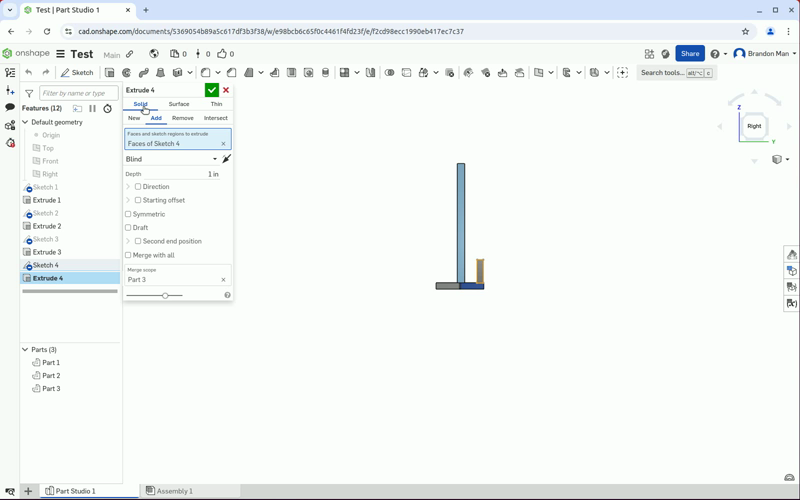
click(143, 106)
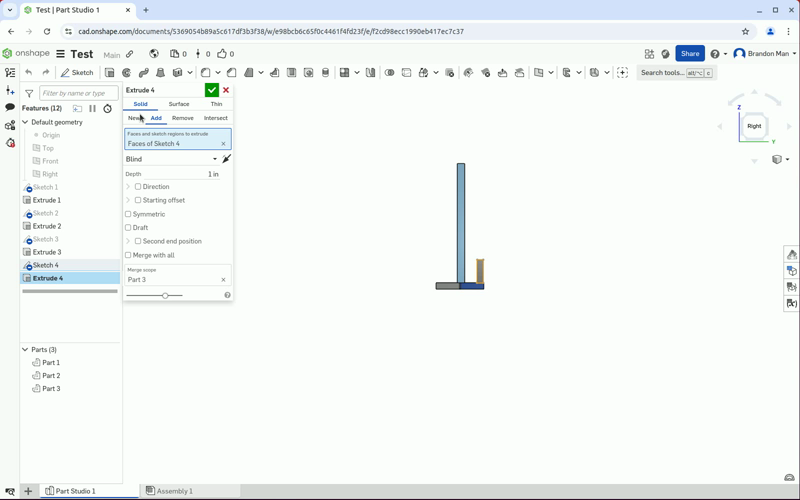
mouse_move(137, 120)
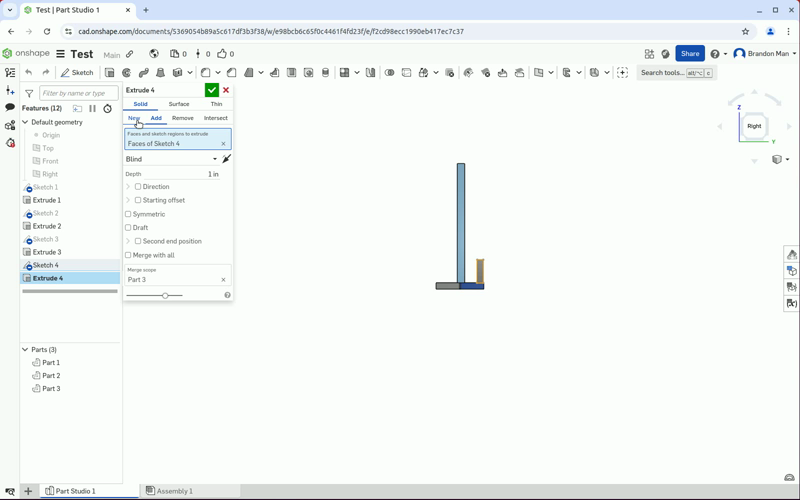
click(137, 120)
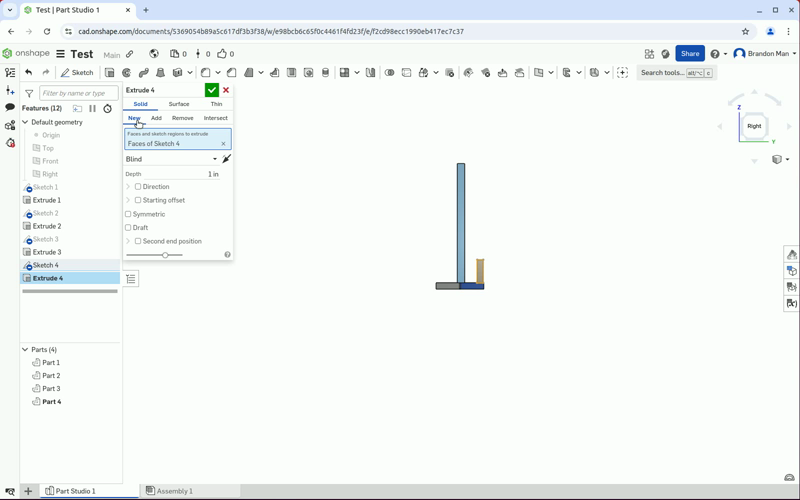
key(tab, 4)
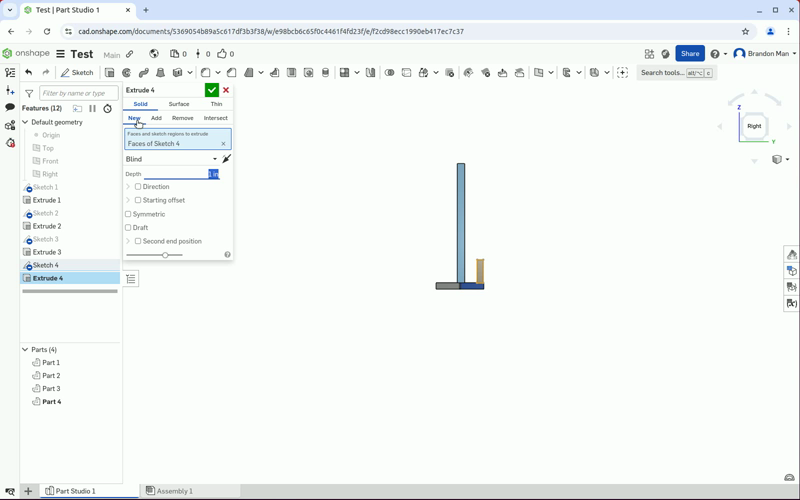
text(0.481)
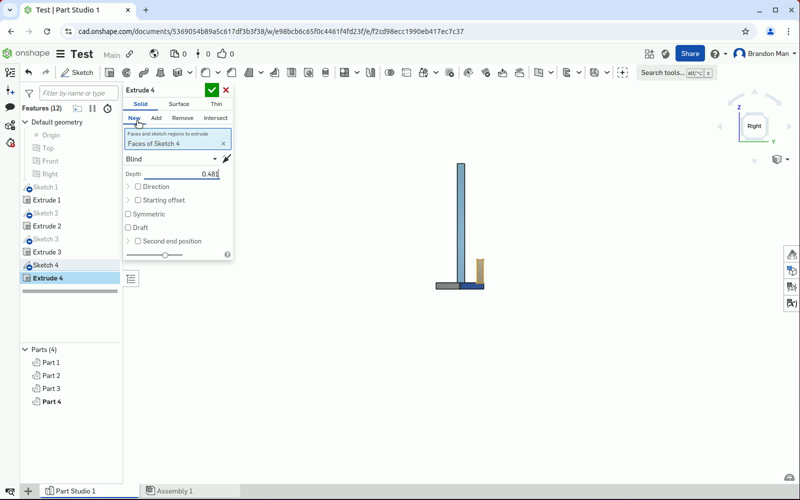
key(tab, 3)
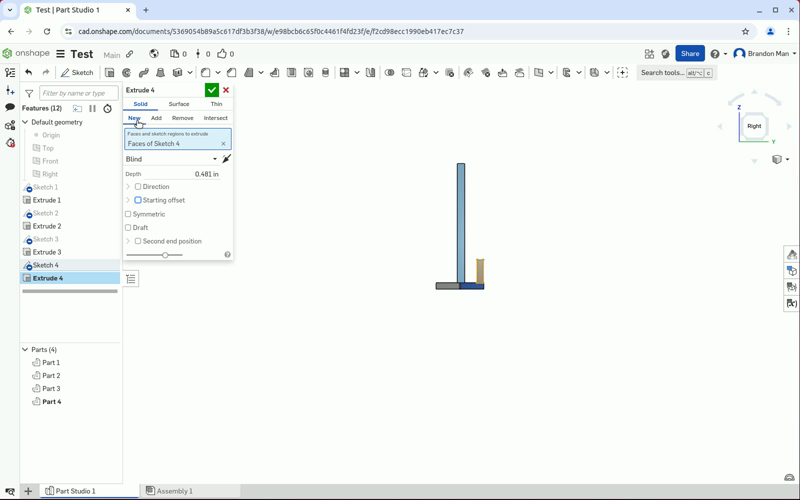
key(tab, 2)
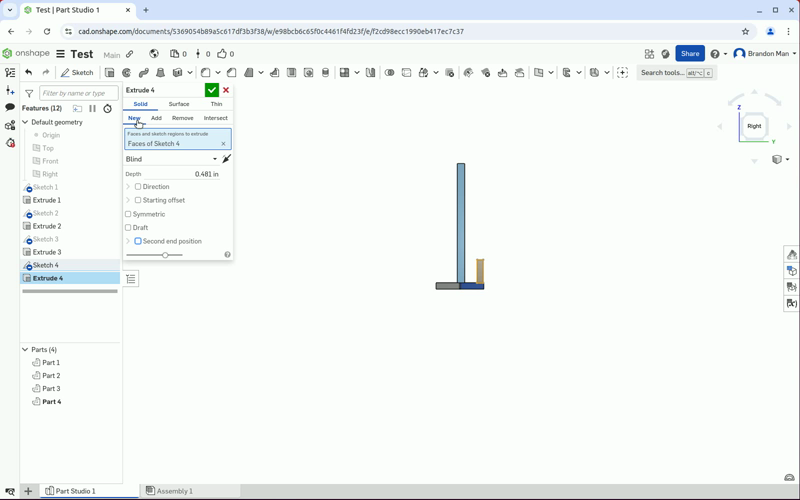
key(space)
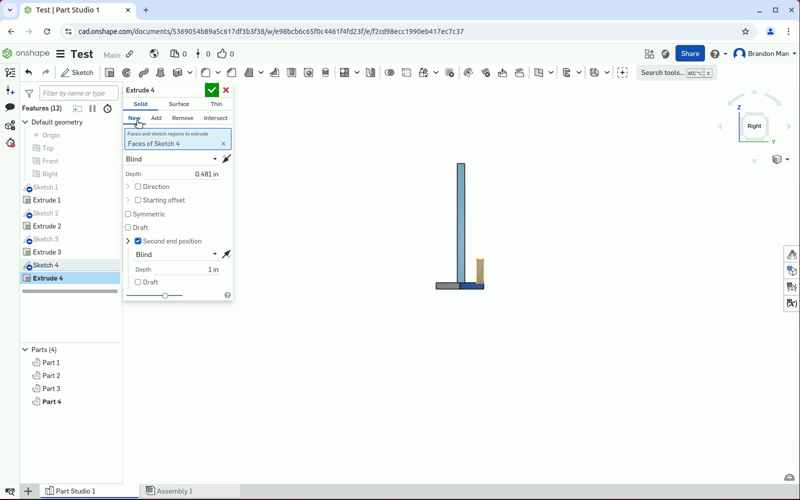
key(tab, 3)
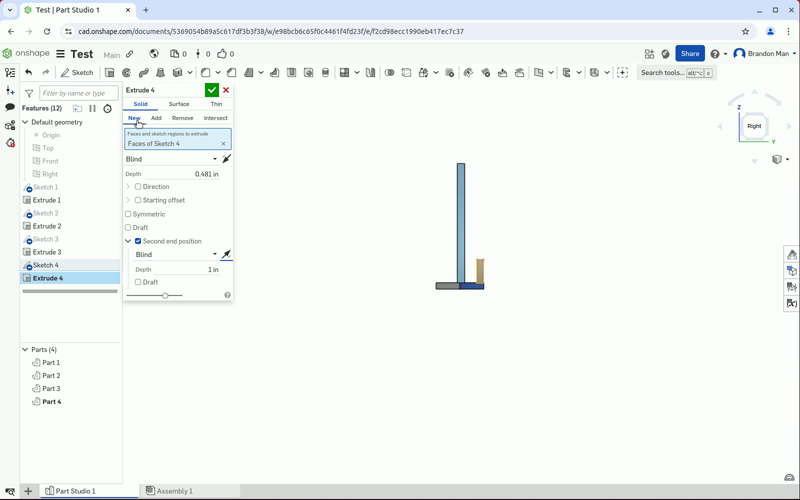
text(0.481)
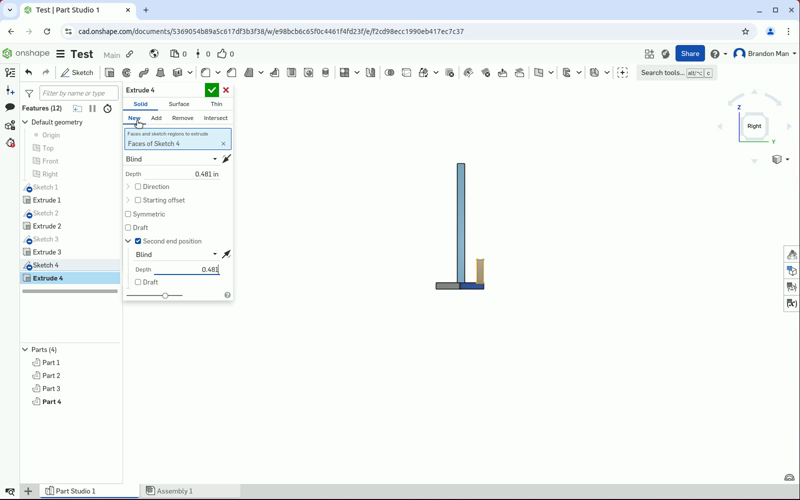
key(enter)
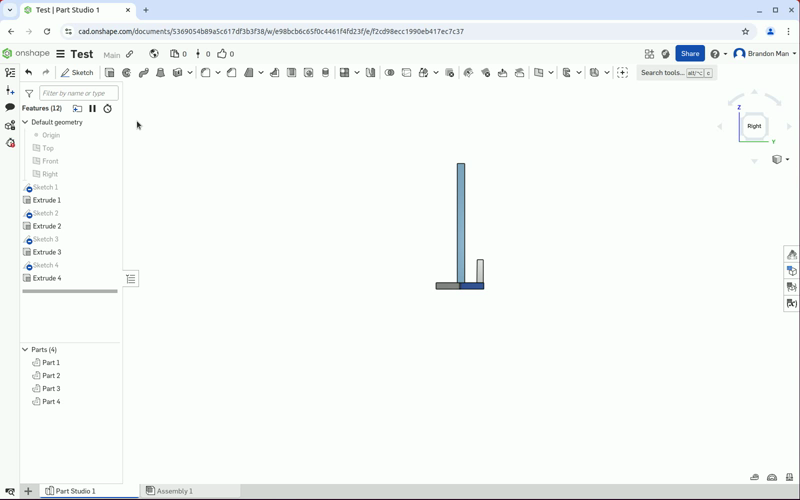
key(shift+h)
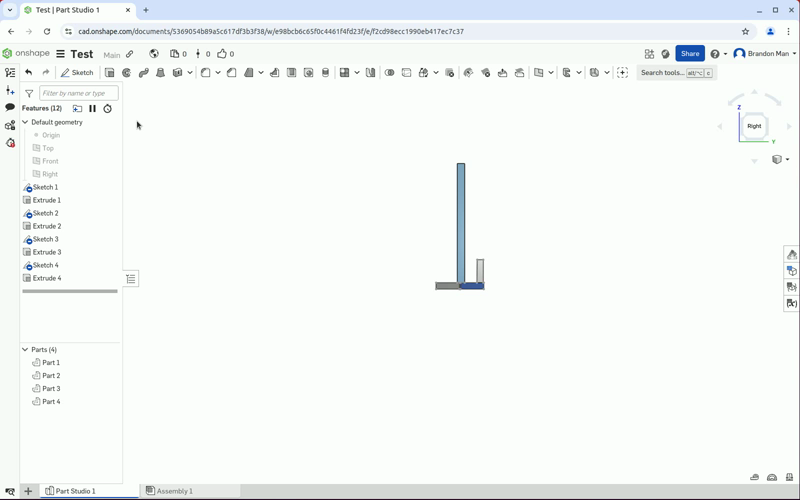
key(shift+h)
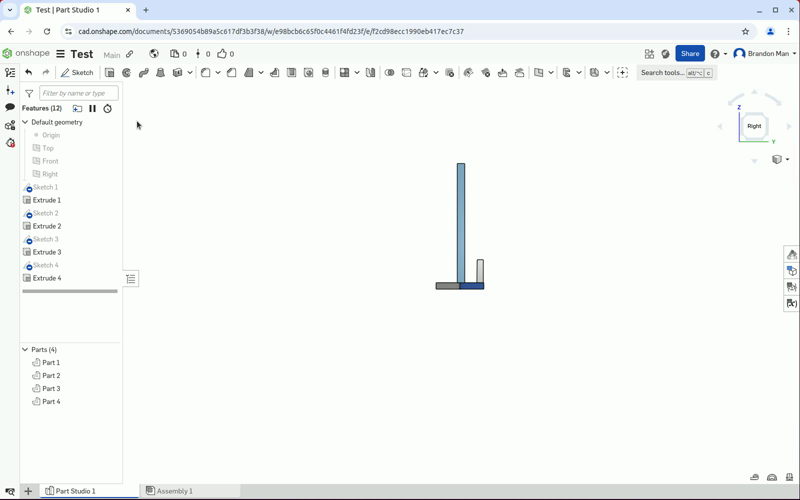
mouse_move(73, 189)
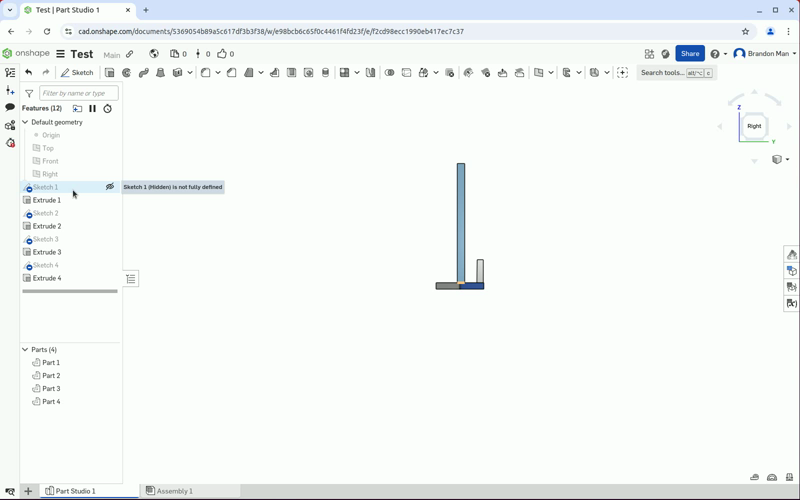
click(73, 189)
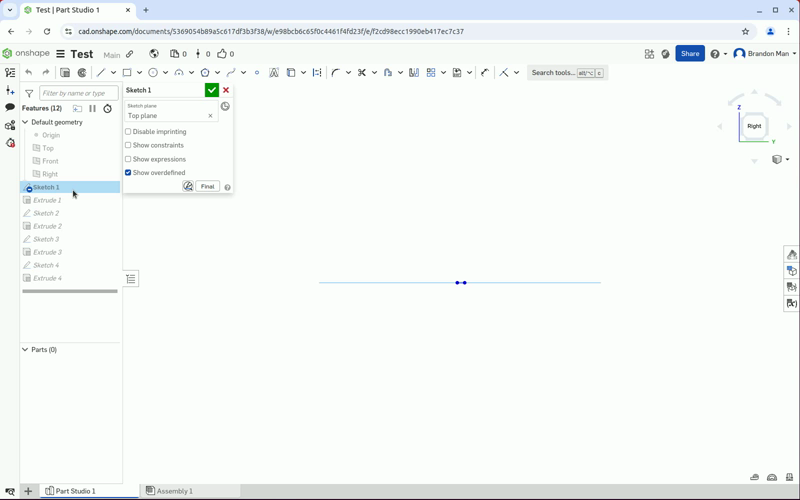
mouse_move(229, 92)
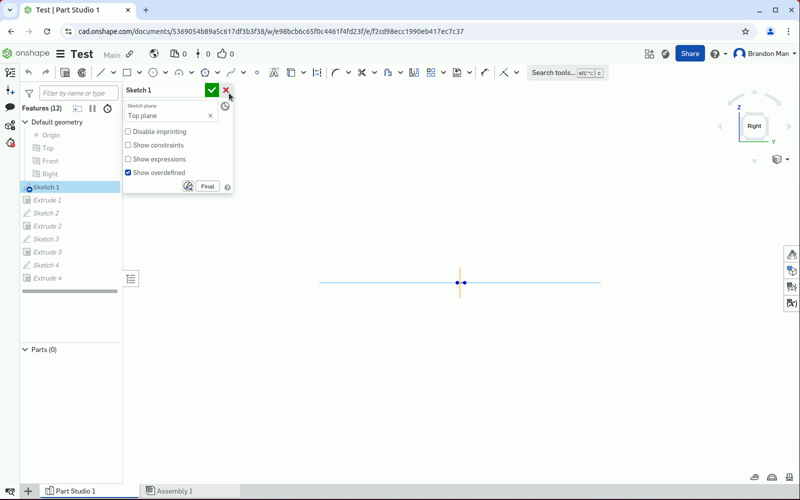
click(229, 92)
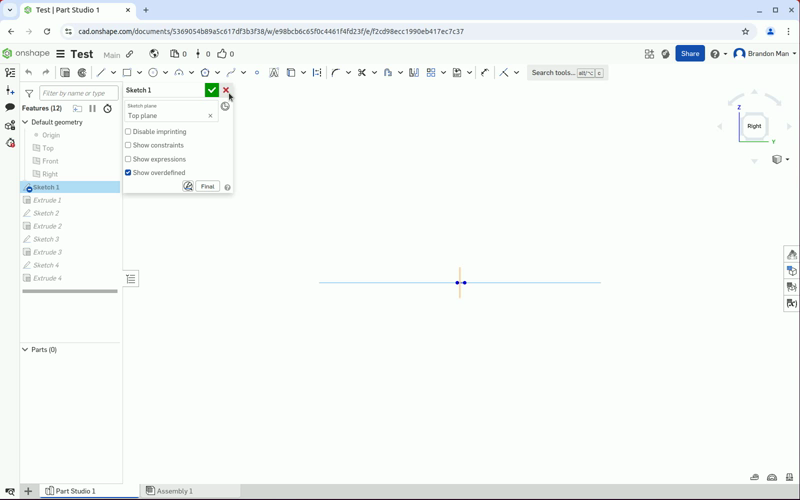
key(shift+s)
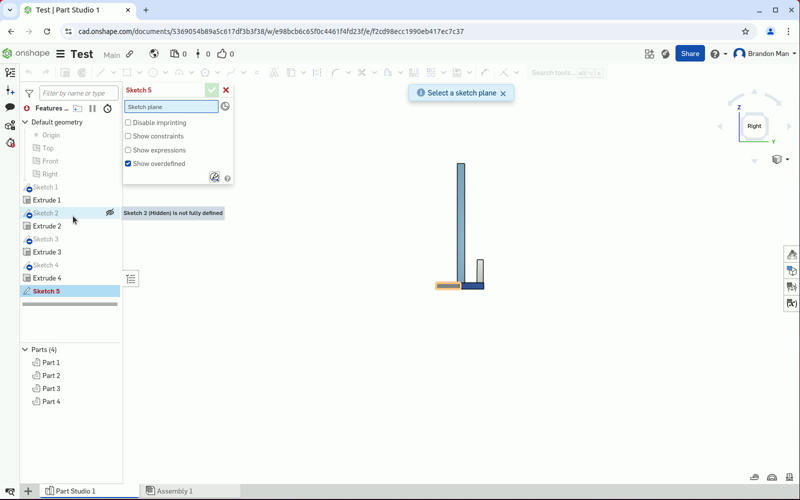
scroll(3)
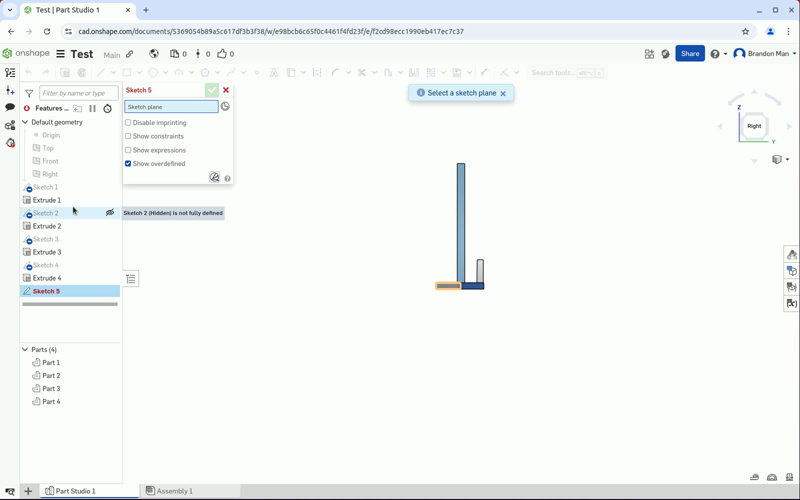
mouse_move(73, 176)
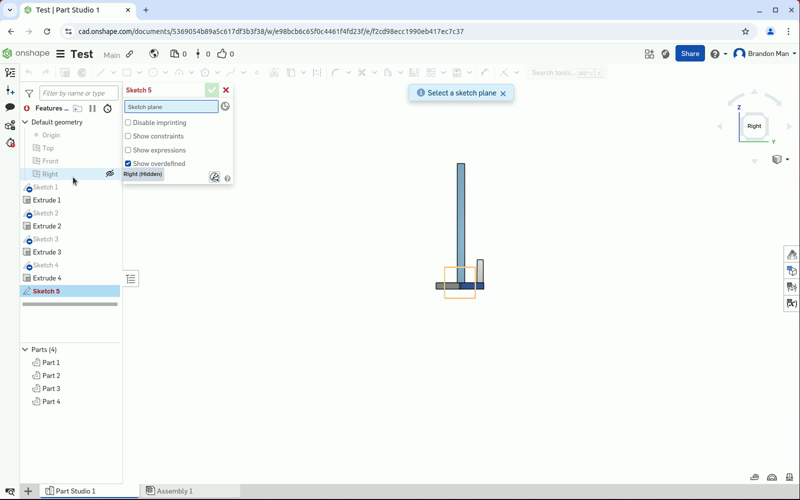
click(73, 176)
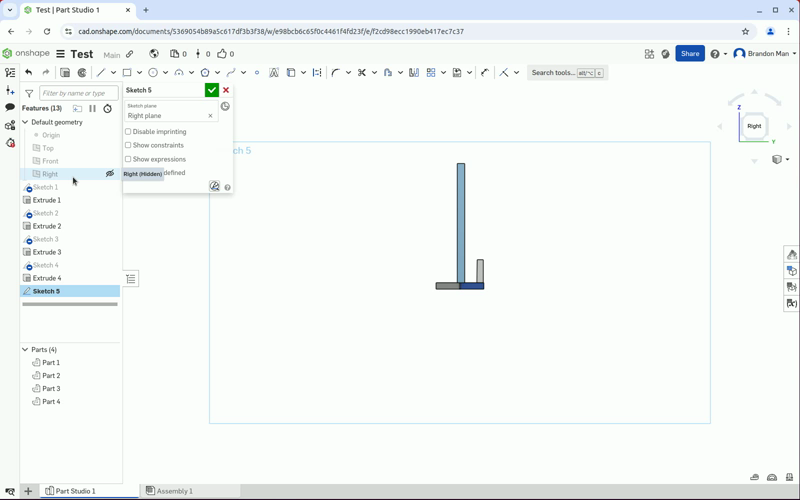
mouse_move(73, 352)
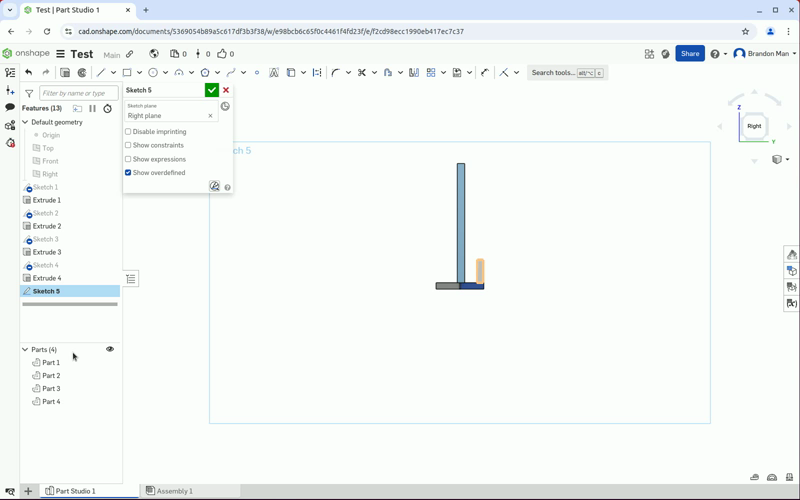
key(y)
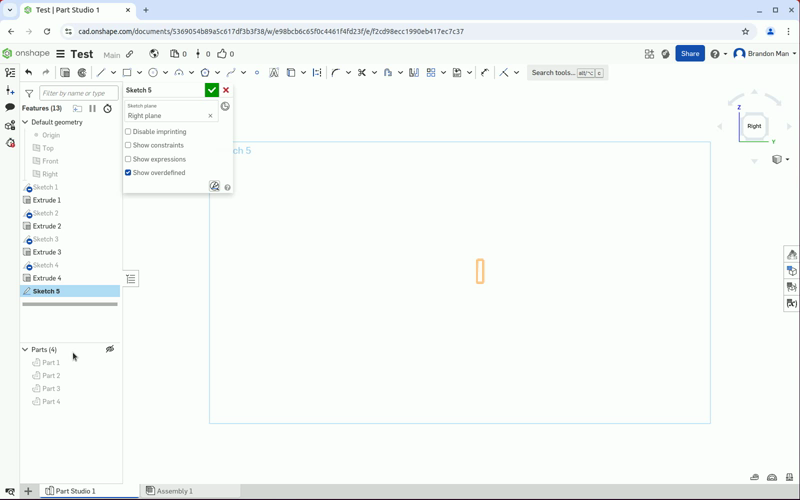
key(l)
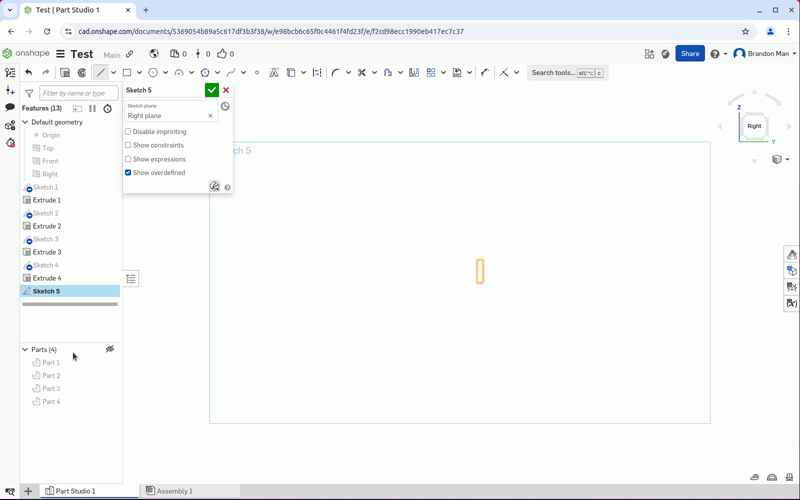
key_down(shift)
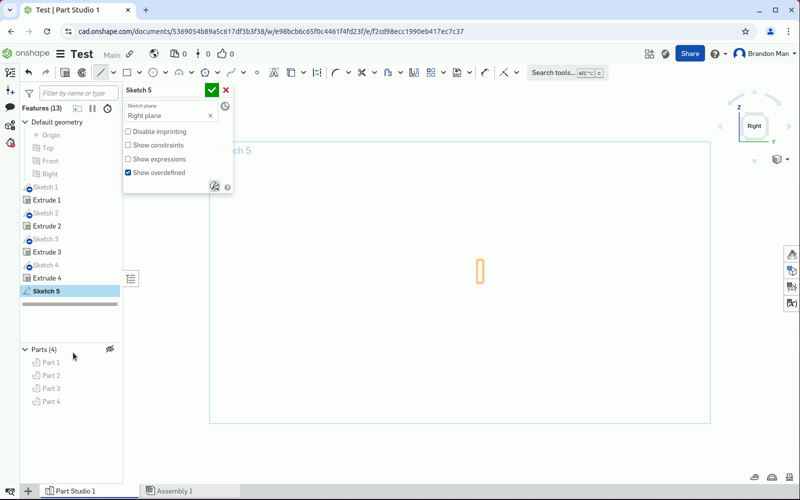
mouse_move(438, 282)
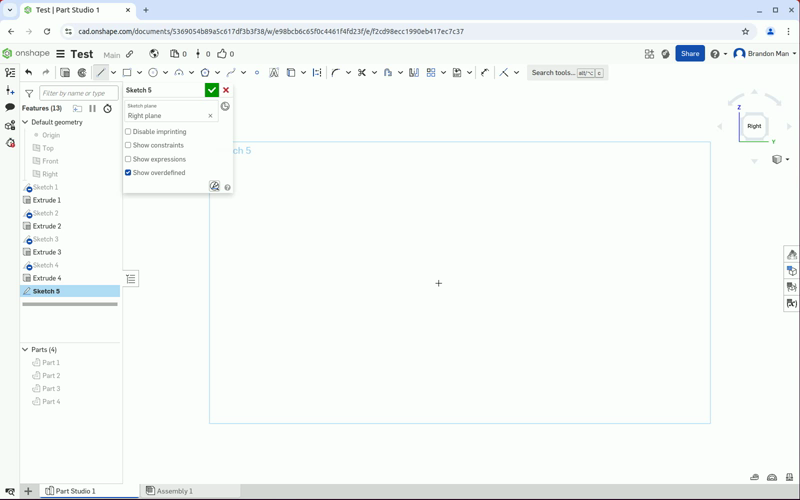
click(438, 282)
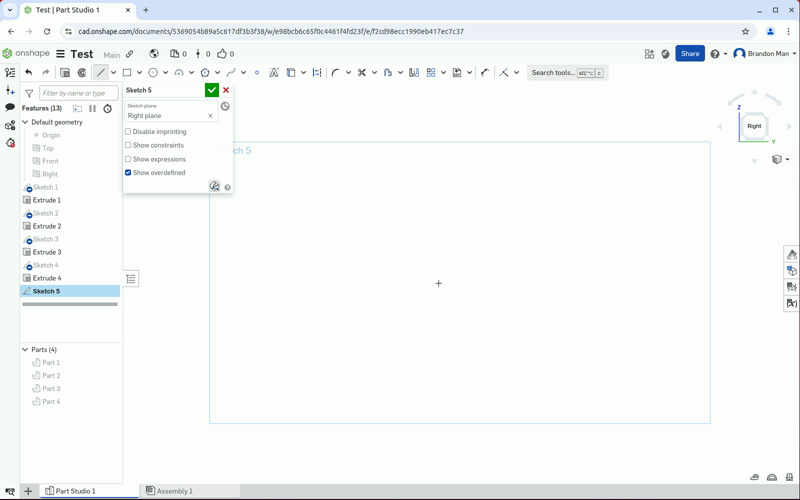
key_up(shift)
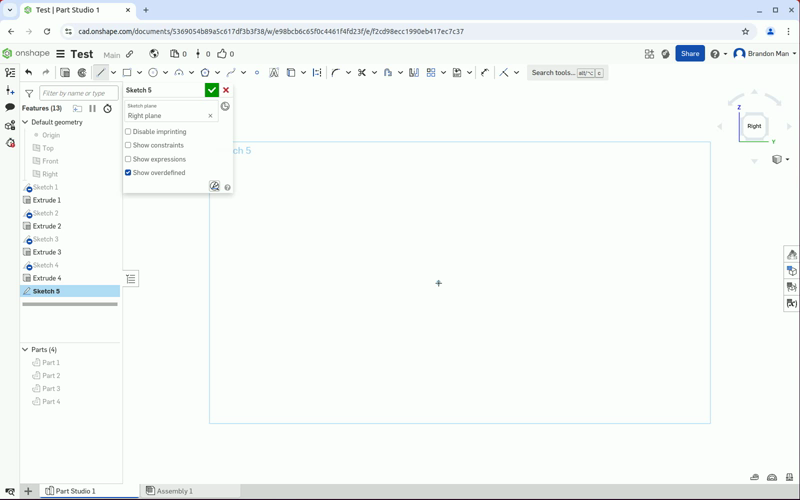
key_down(shift)
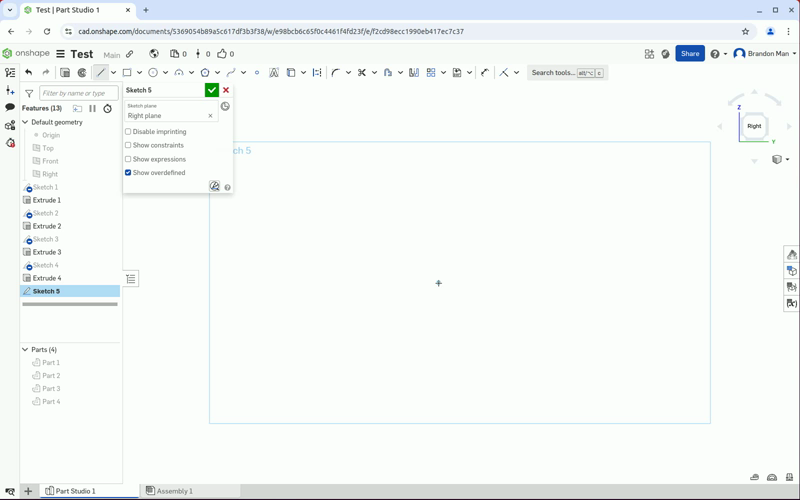
mouse_move(468, 282)
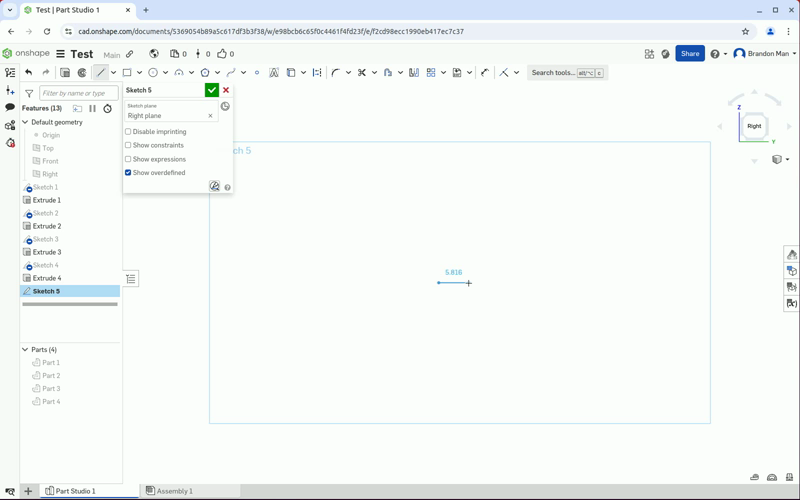
mouse_move(444, 282)
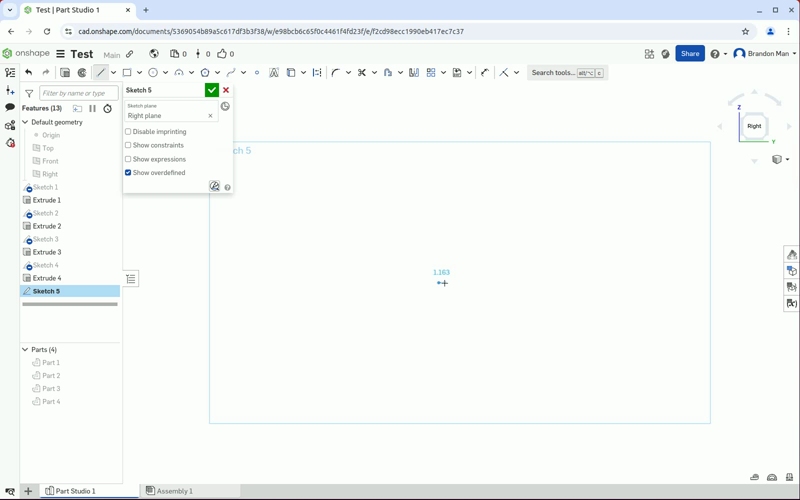
scroll(6)
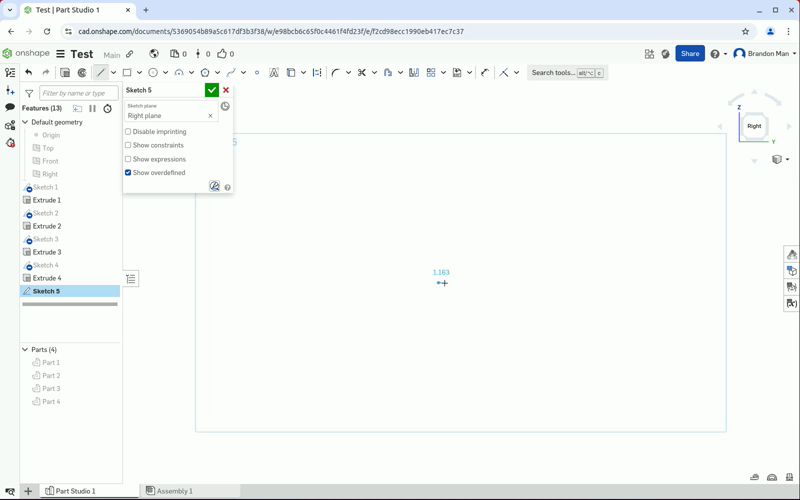
scroll(6)
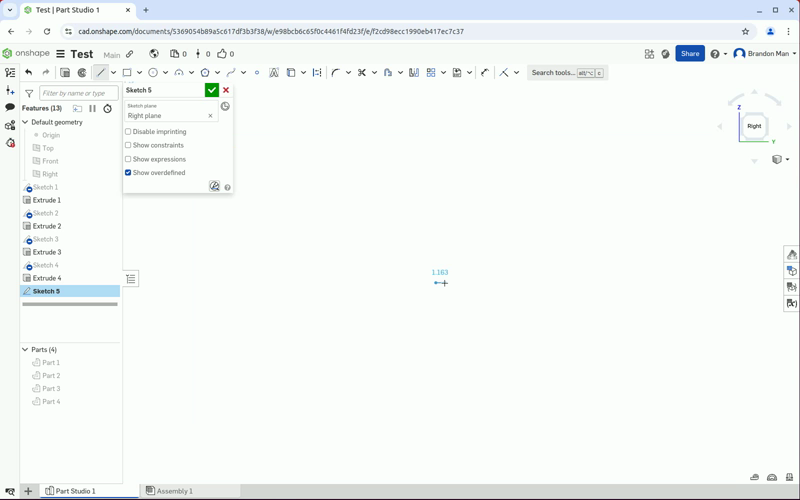
scroll(6)
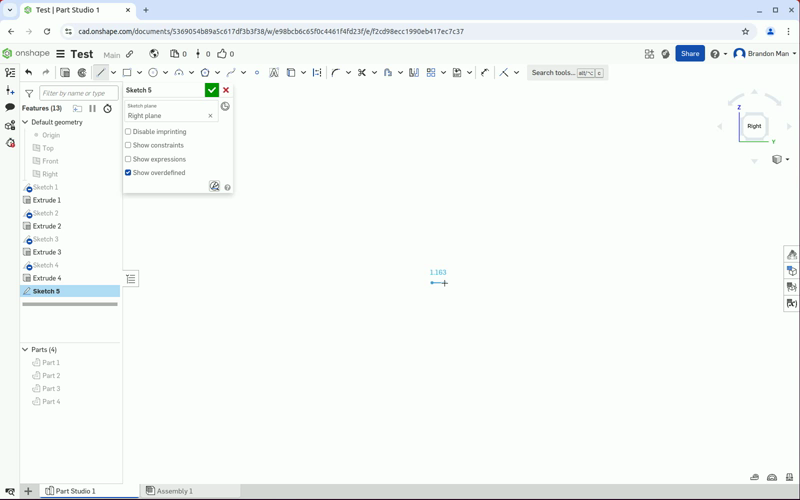
scroll(6)
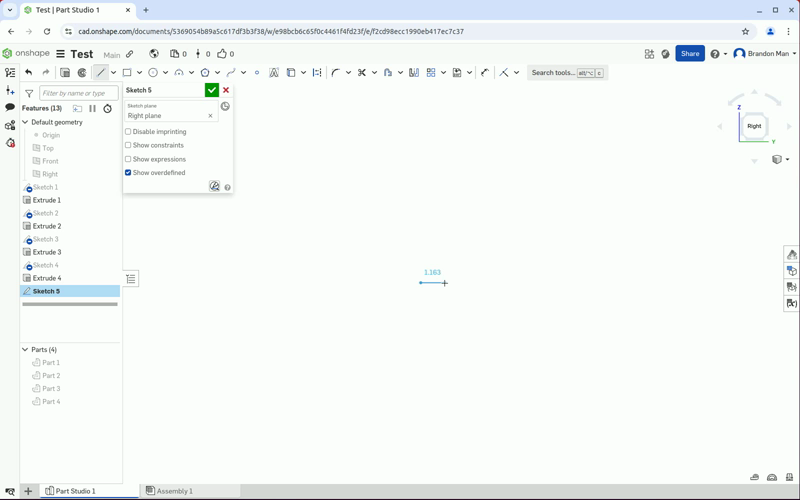
scroll(6)
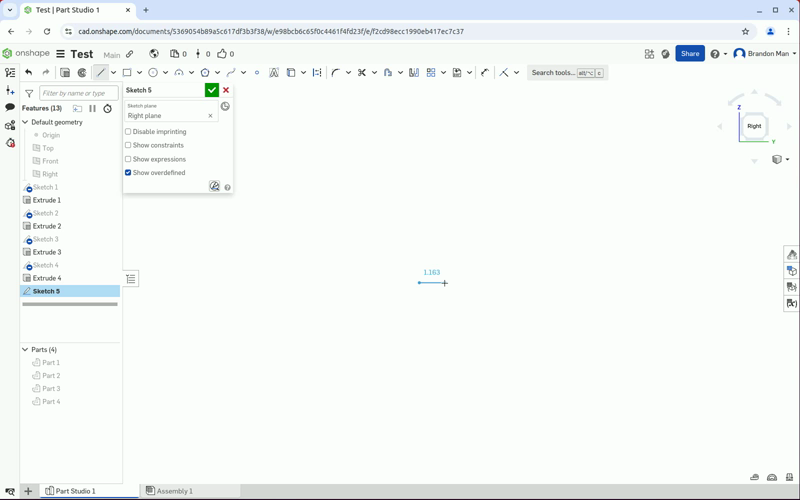
scroll(6)
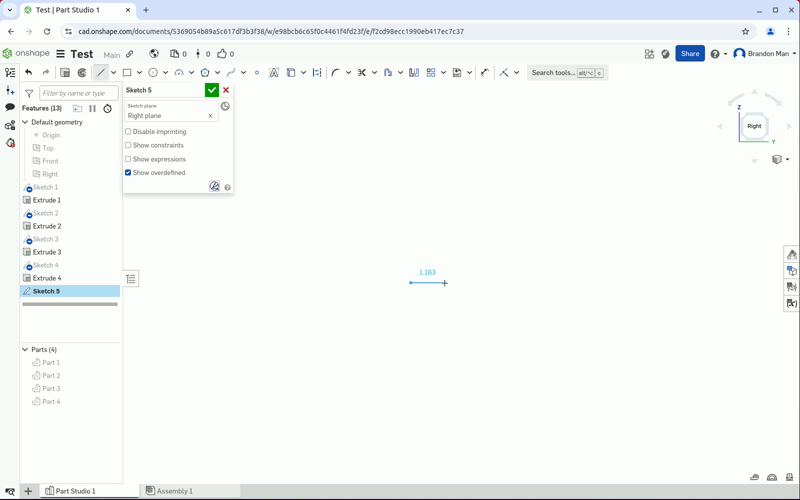
scroll(6)
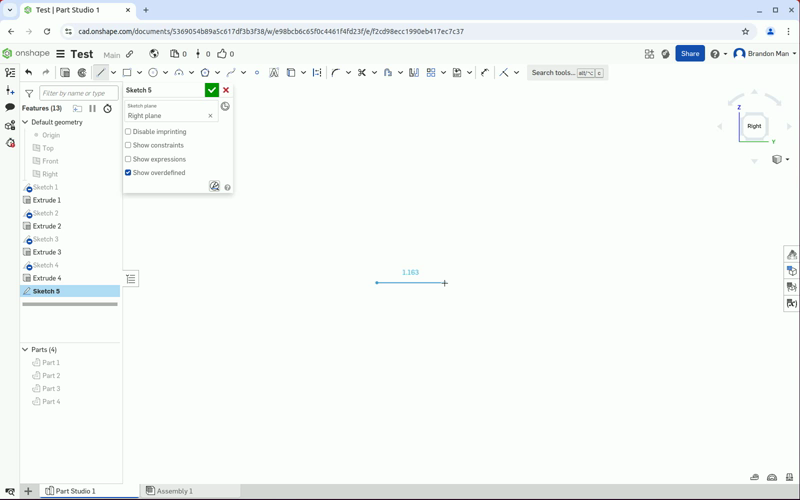
click(444, 282)
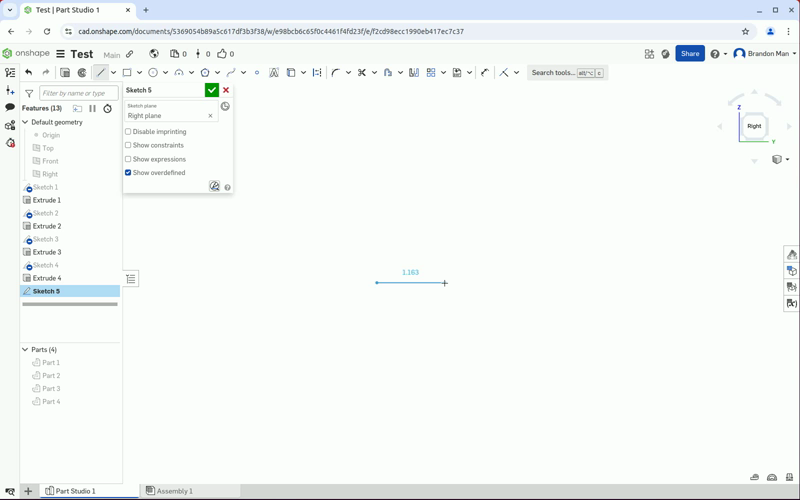
scroll(-6)
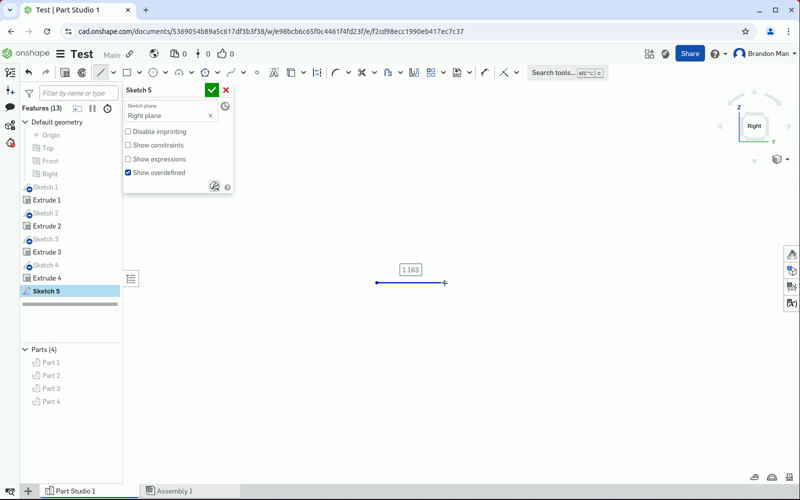
scroll(-6)
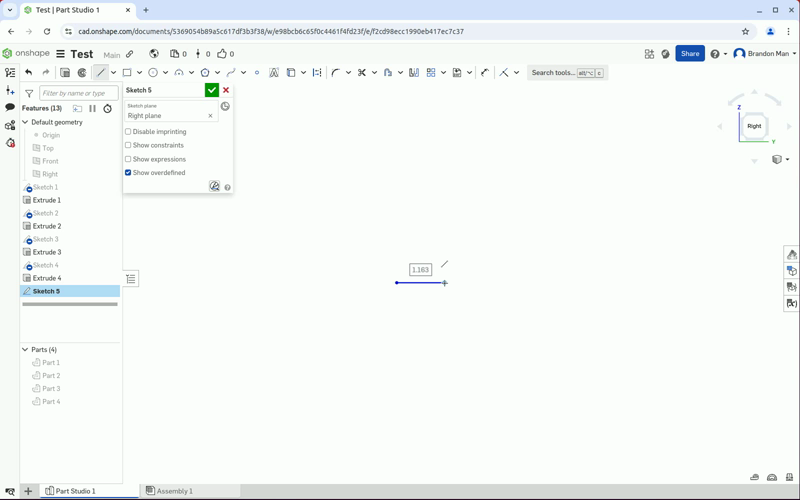
scroll(-6)
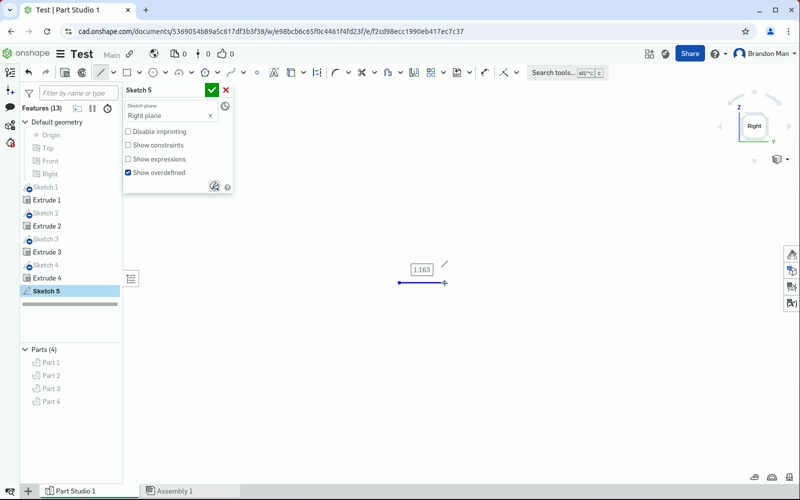
scroll(-6)
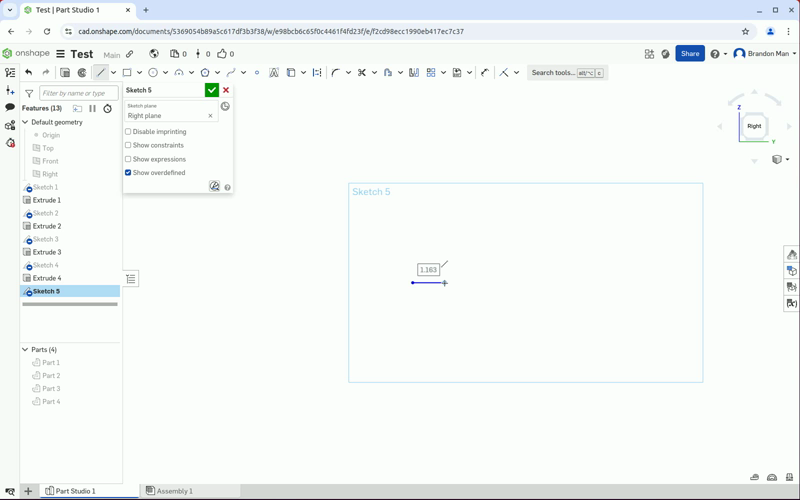
scroll(-6)
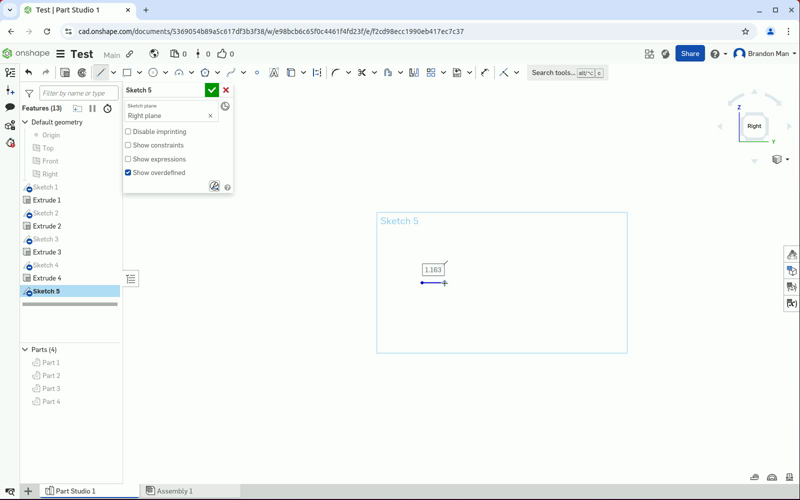
scroll(-6)
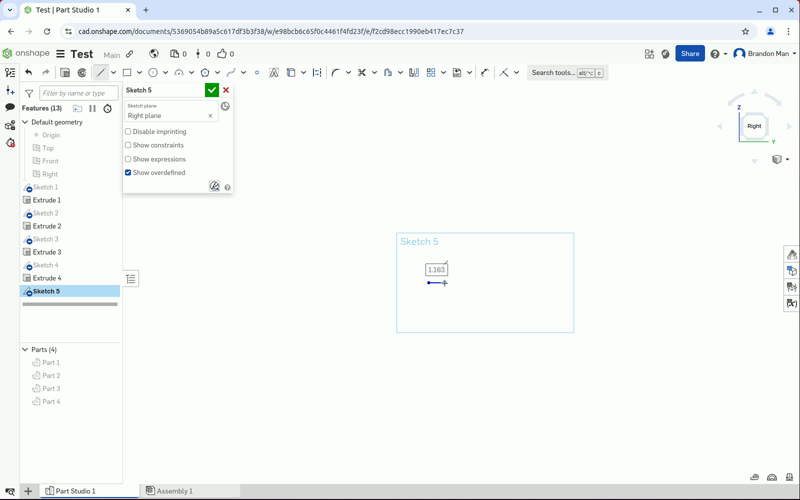
scroll(-6)
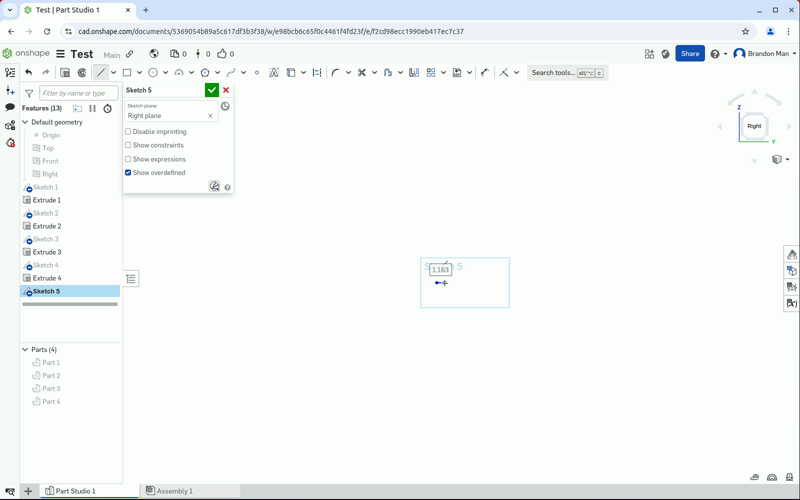
key_up(shift)
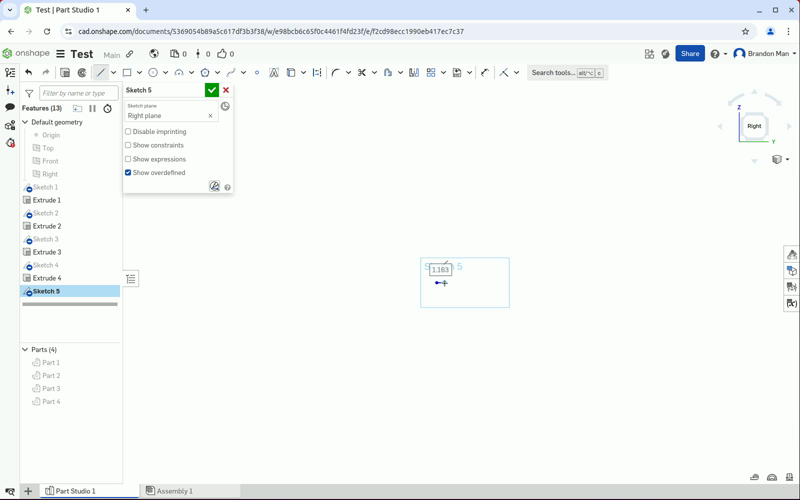
key_down(shift)
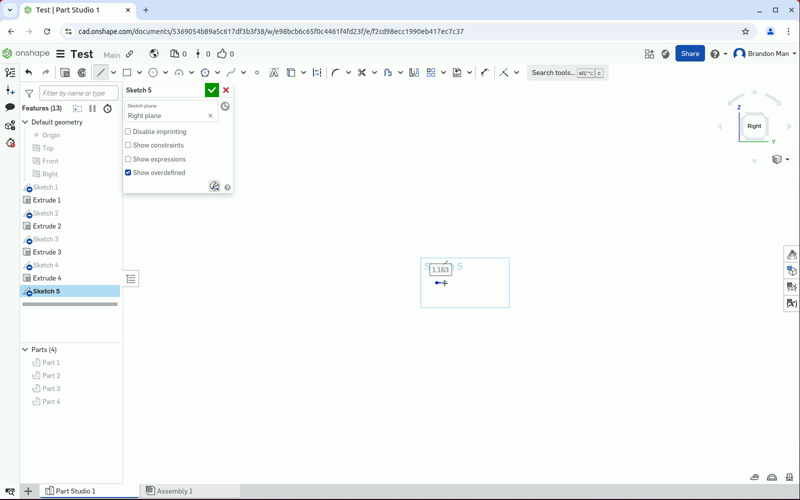
mouse_move(474, 282)
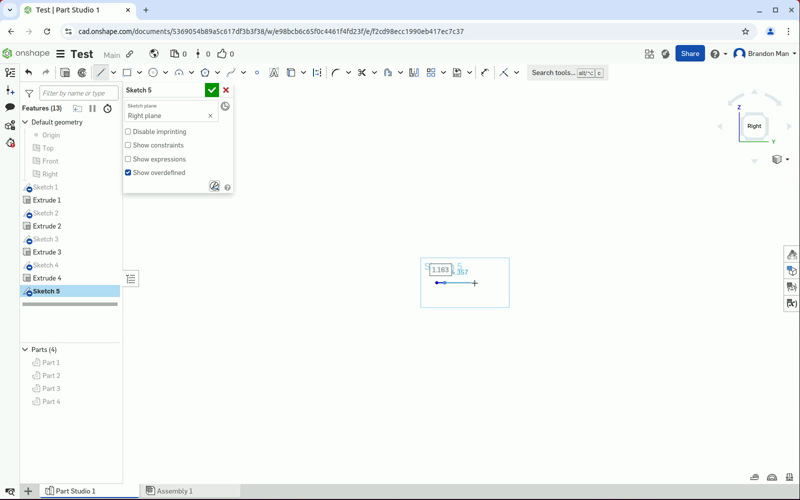
mouse_move(444, 259)
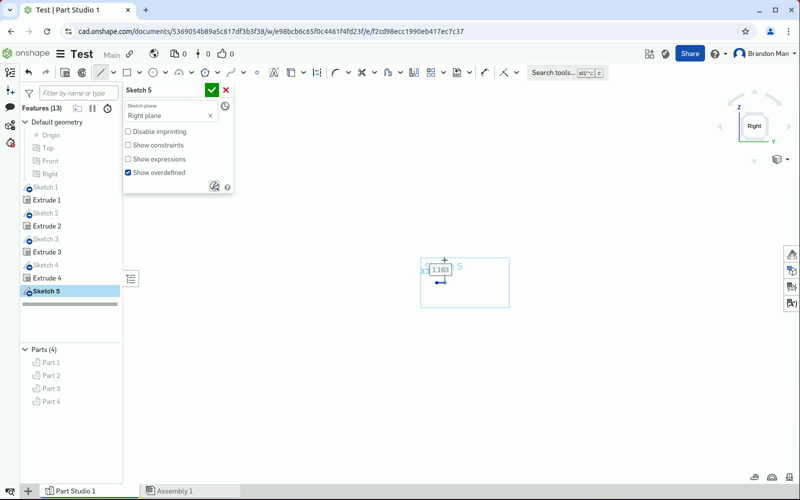
click(444, 259)
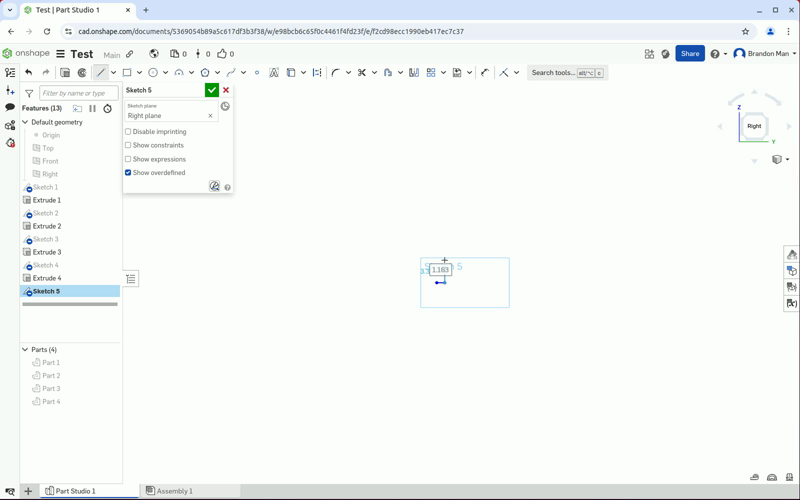
key_up(shift)
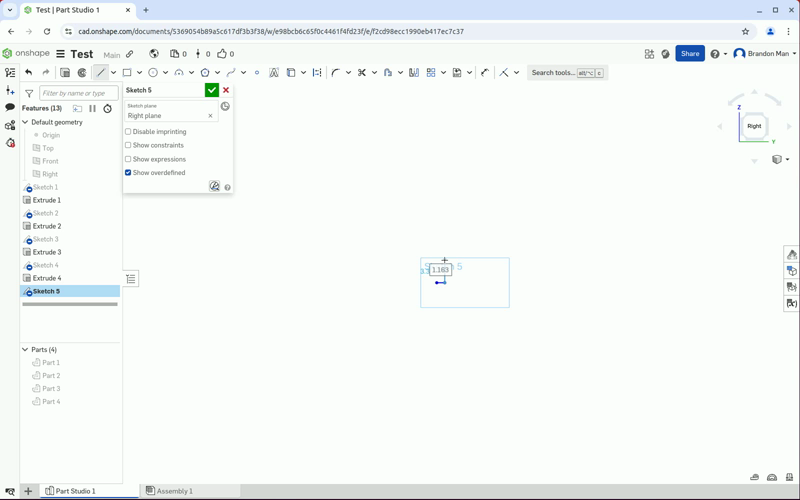
key_down(shift)
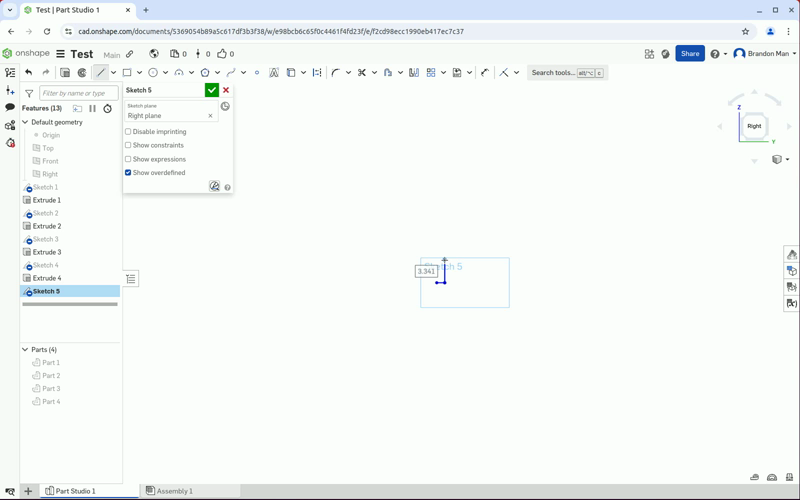
mouse_move(474, 259)
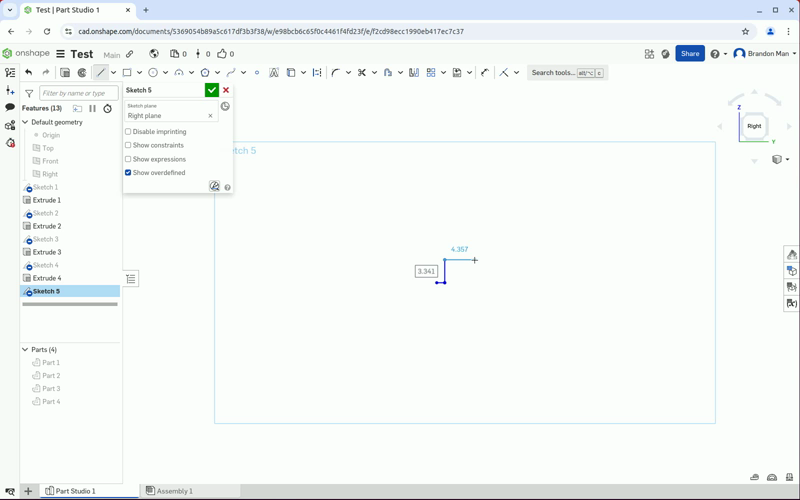
mouse_move(438, 259)
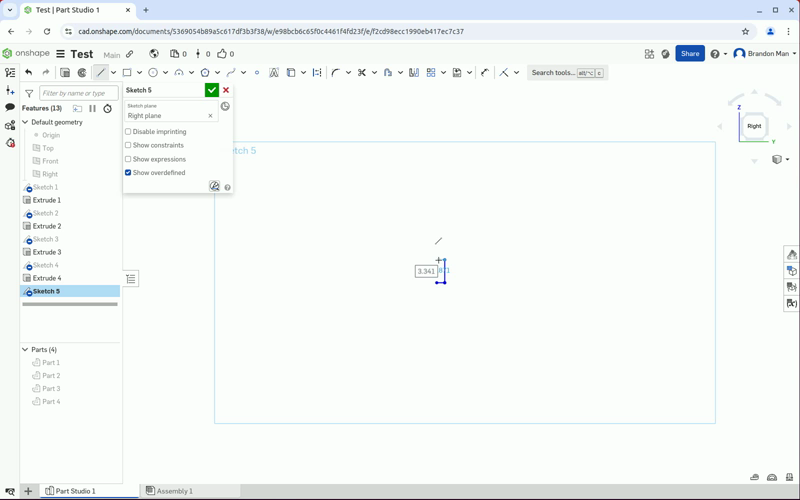
scroll(6)
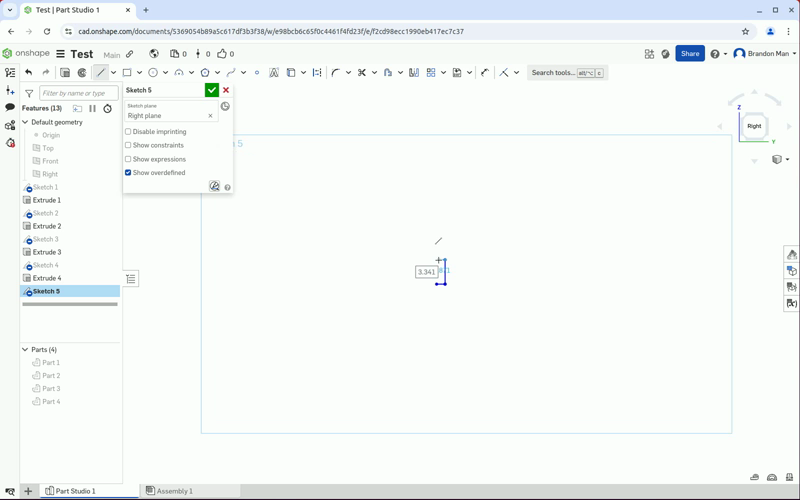
scroll(6)
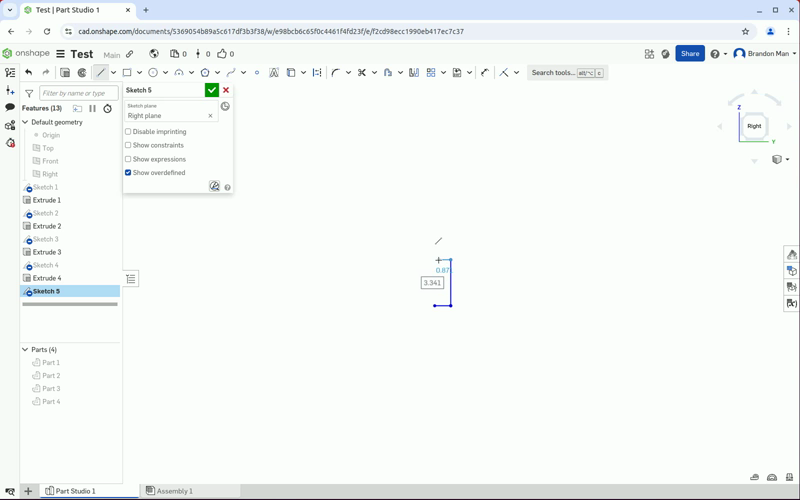
scroll(6)
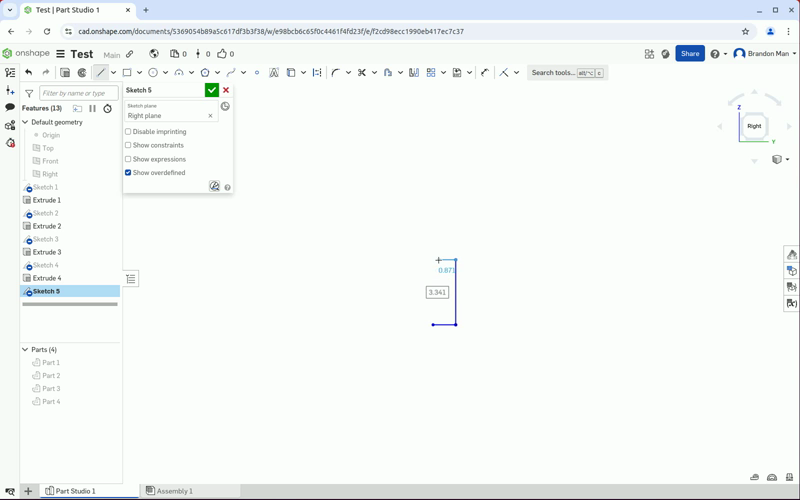
scroll(6)
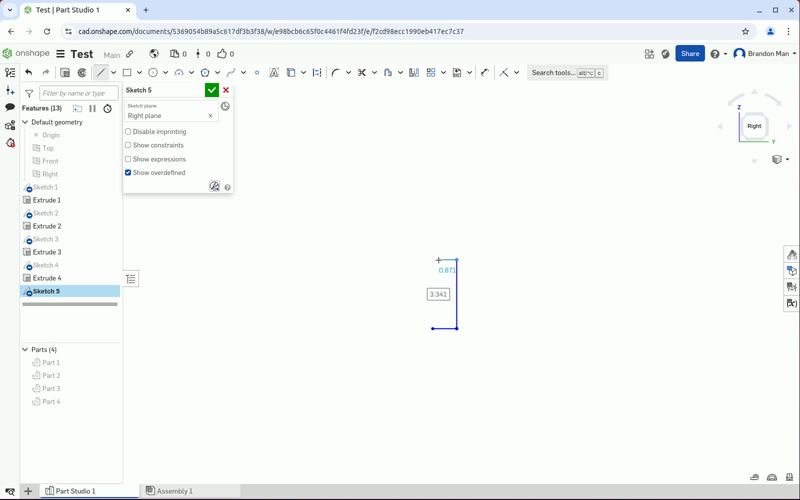
scroll(6)
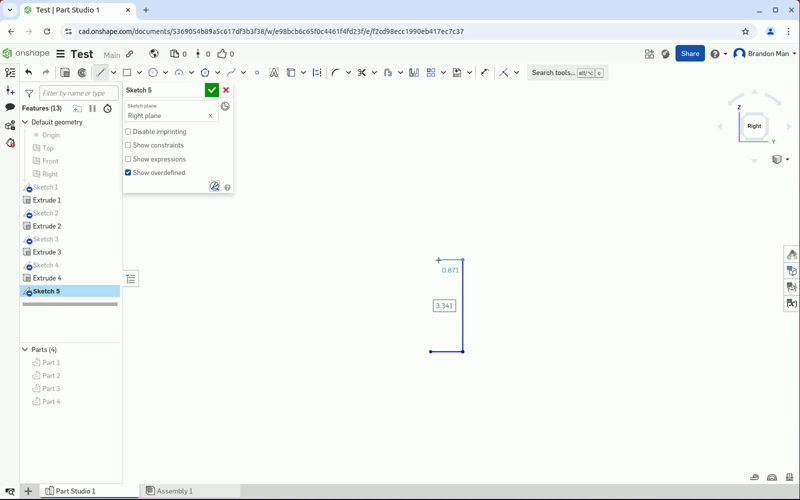
scroll(6)
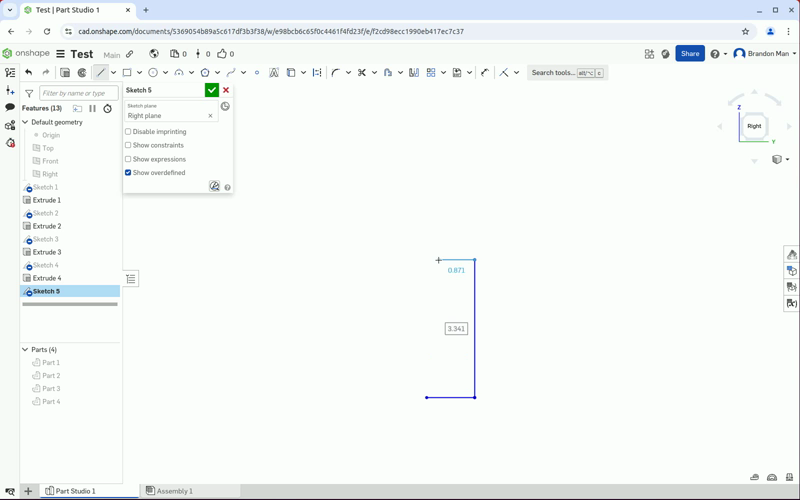
scroll(6)
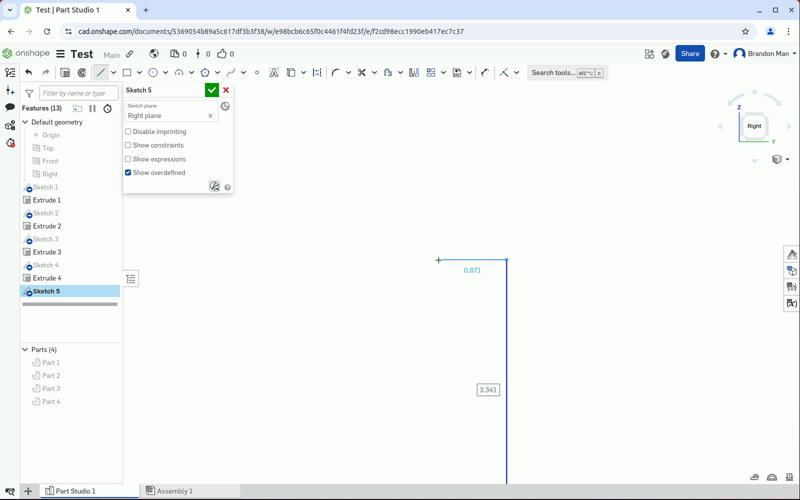
click(438, 259)
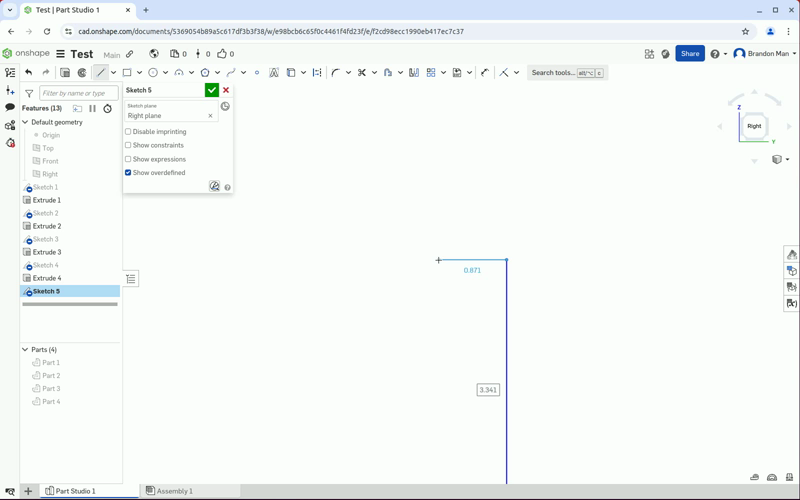
scroll(-6)
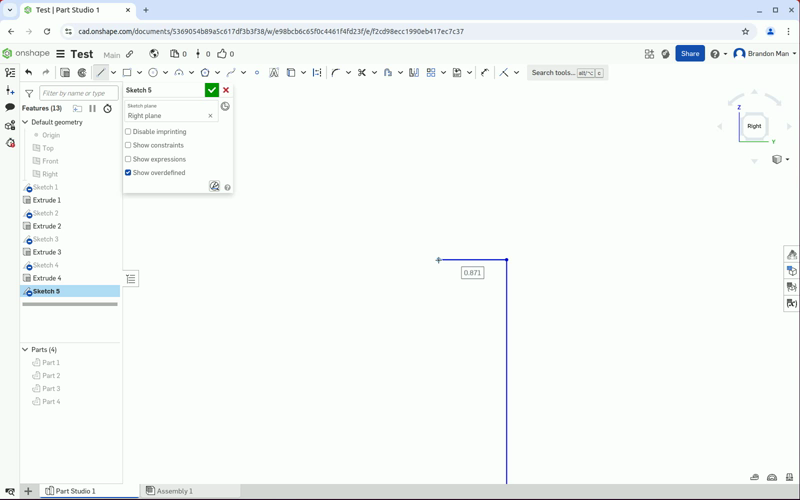
scroll(-6)
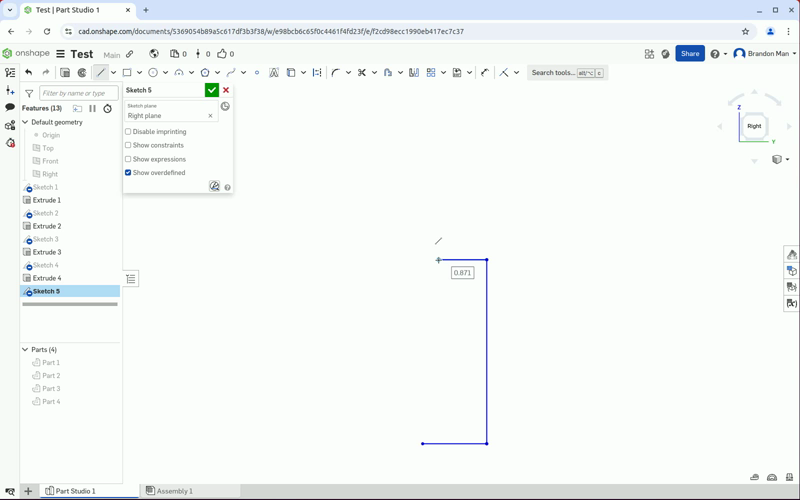
scroll(-6)
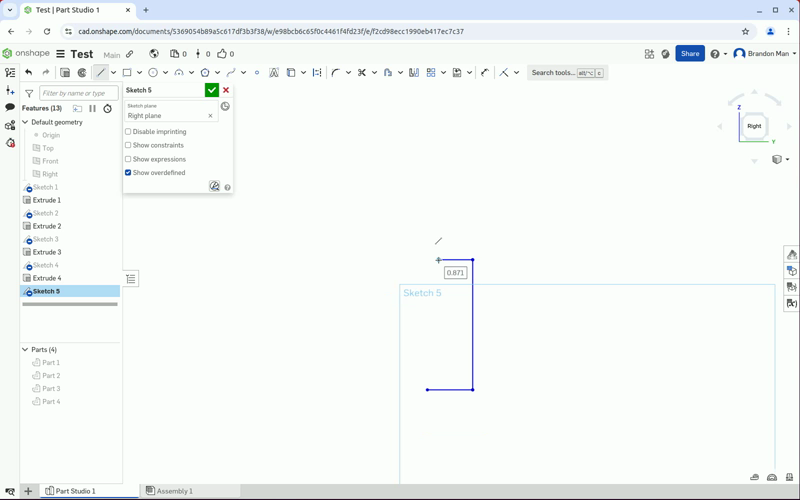
scroll(-6)
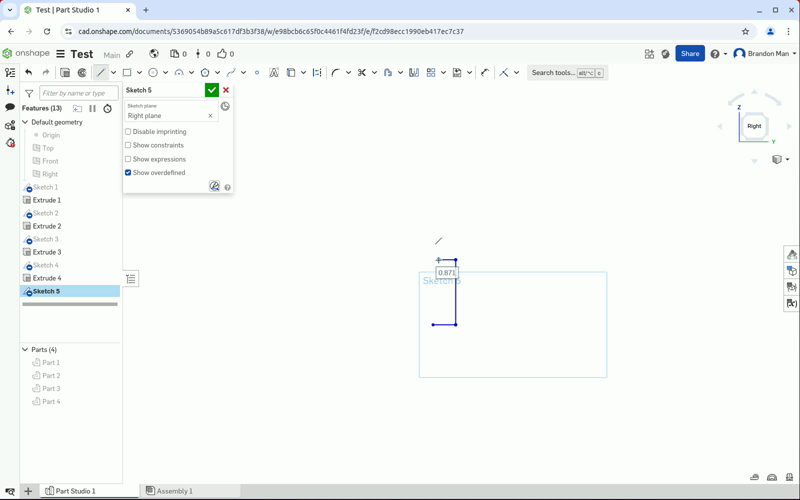
scroll(-6)
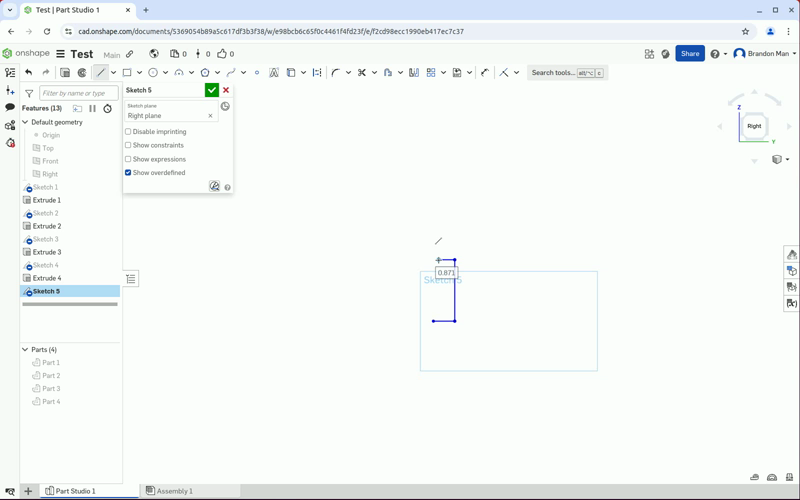
scroll(-6)
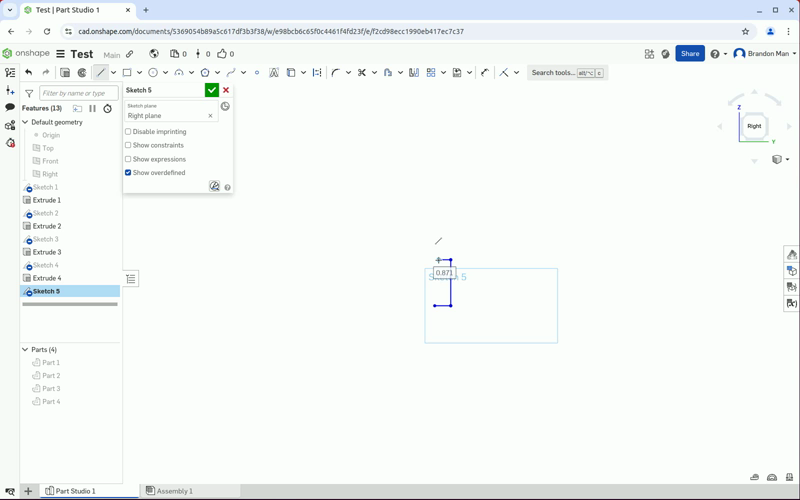
scroll(-6)
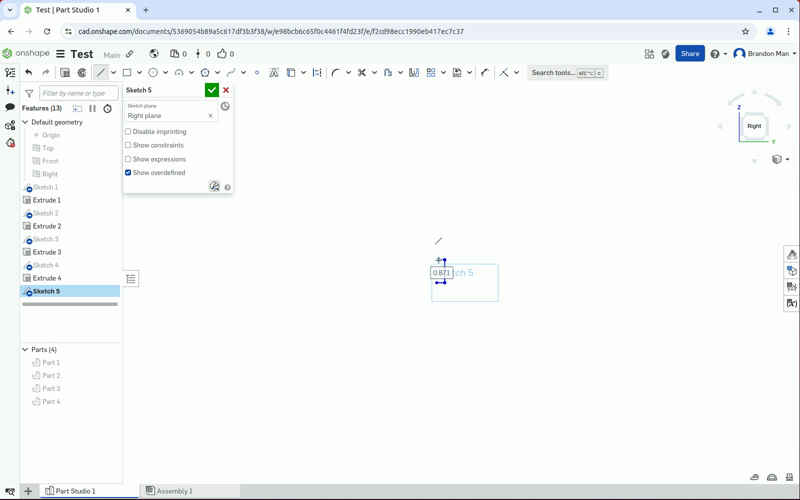
key_up(shift)
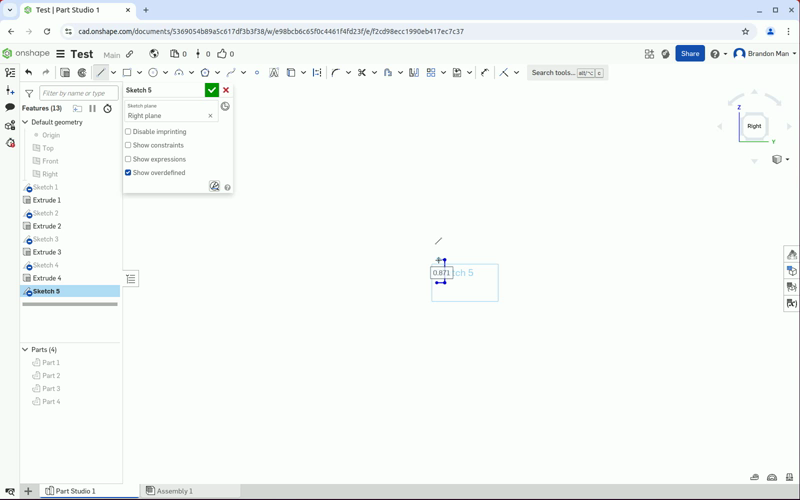
mouse_move(468, 259)
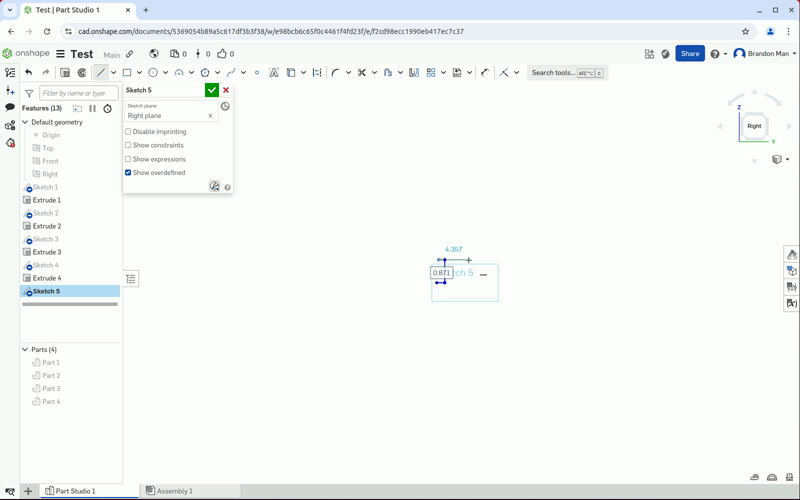
key_down(shift)
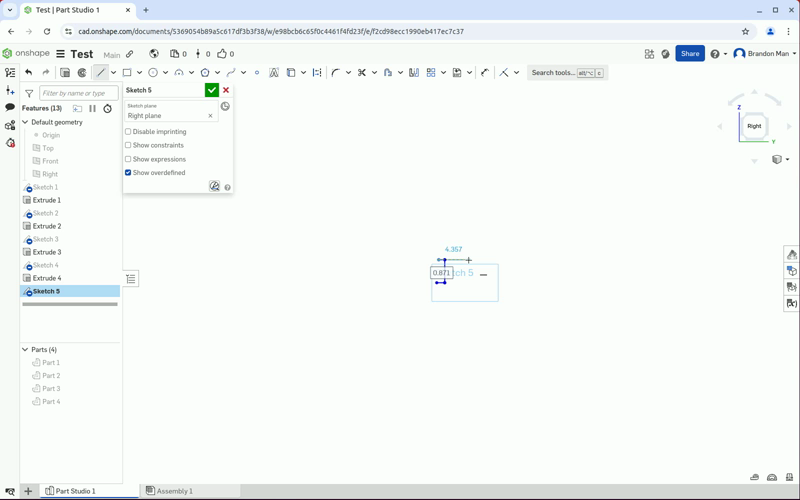
mouse_move(438, 282)
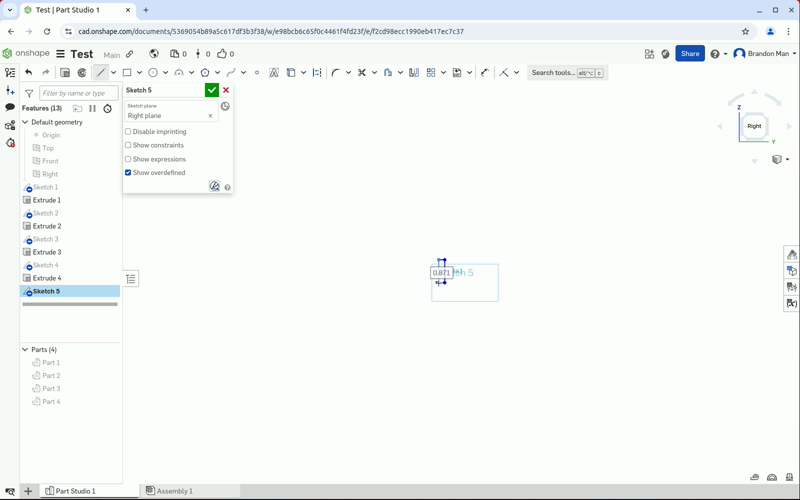
key_up(shift)
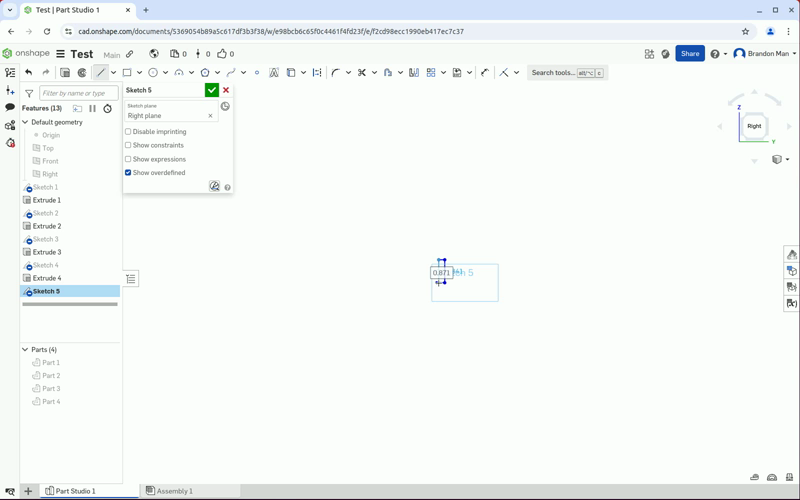
click(438, 282)
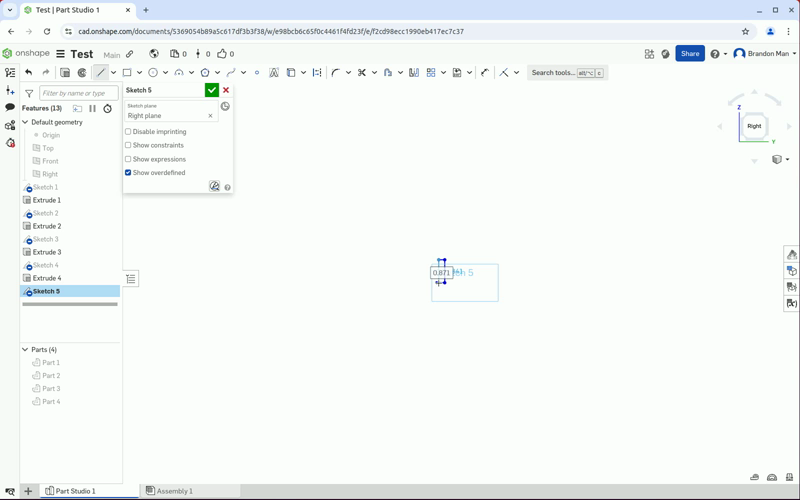
key(esc)
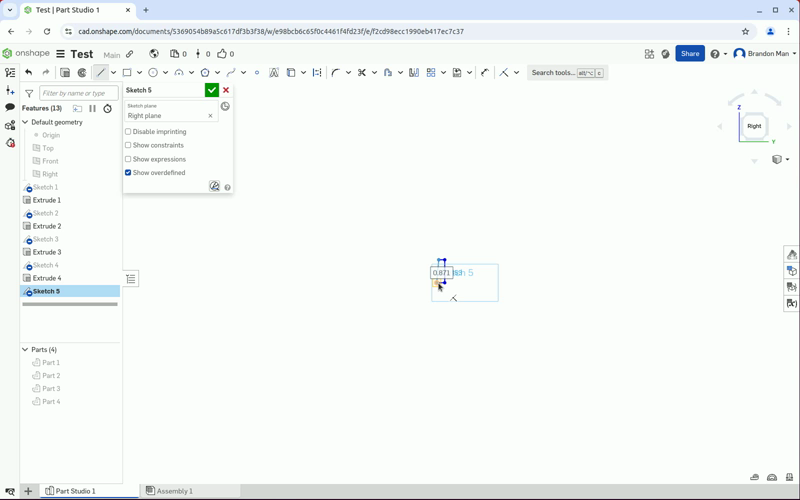
mouse_move(442, 268)
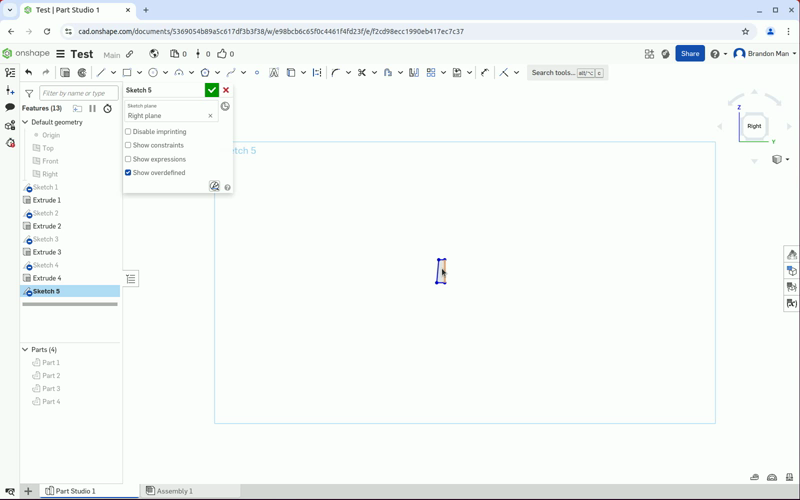
scroll(6)
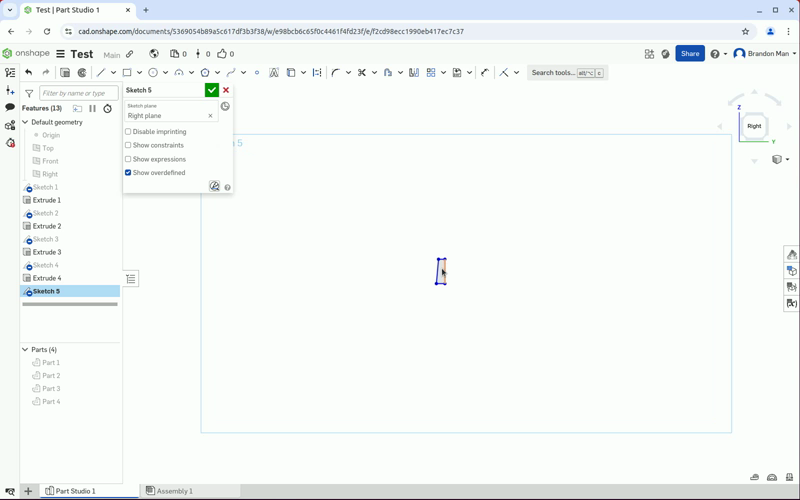
scroll(6)
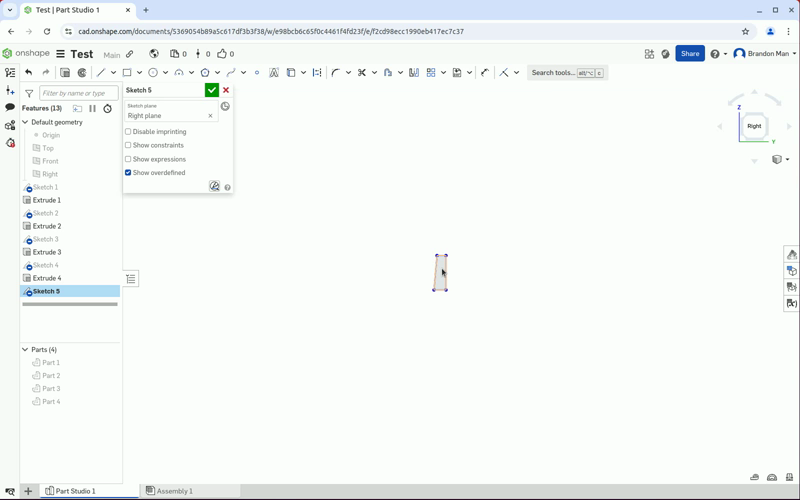
scroll(6)
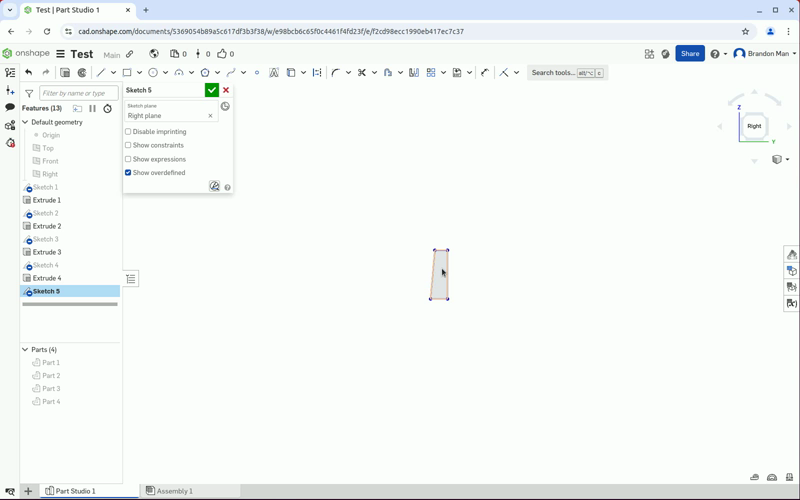
scroll(6)
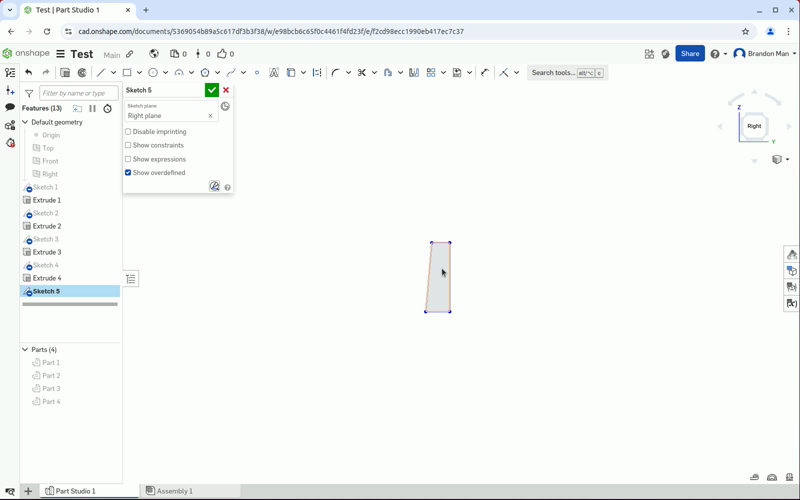
scroll(6)
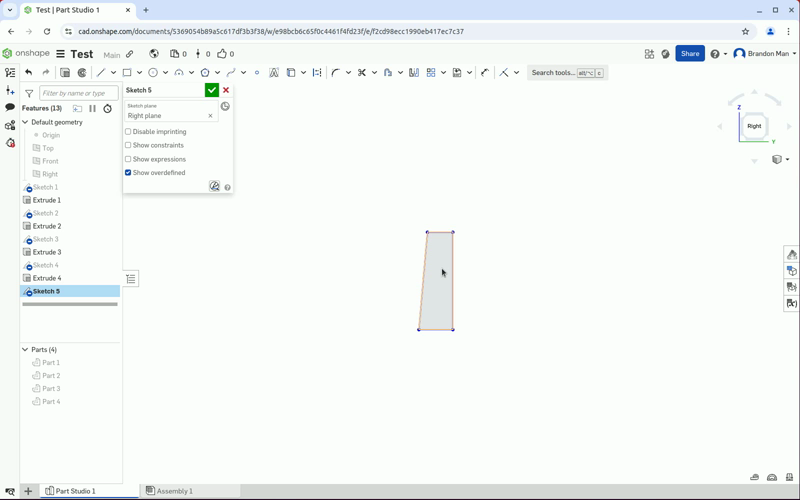
scroll(6)
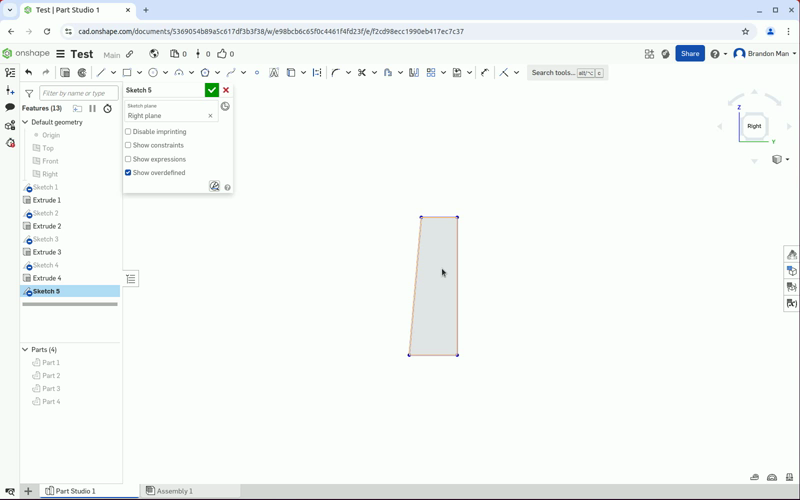
scroll(6)
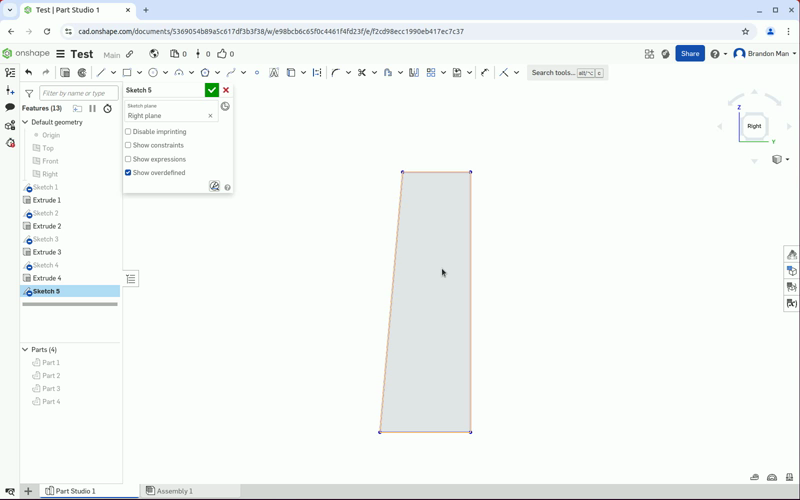
click(442, 268)
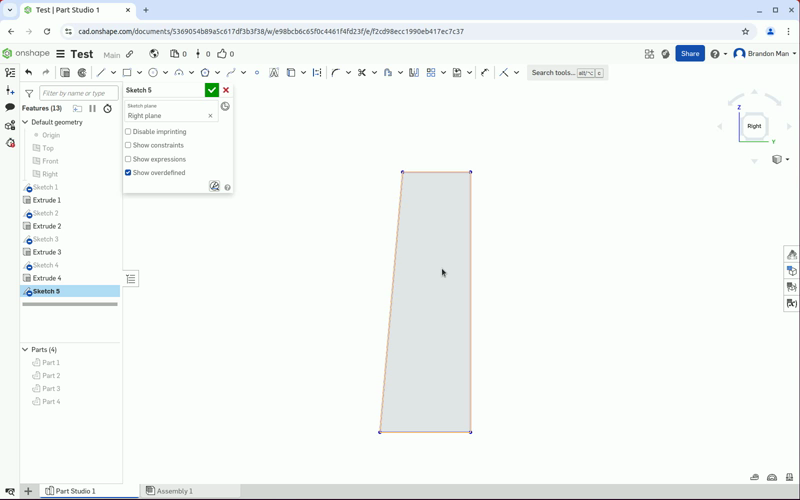
scroll(-6)
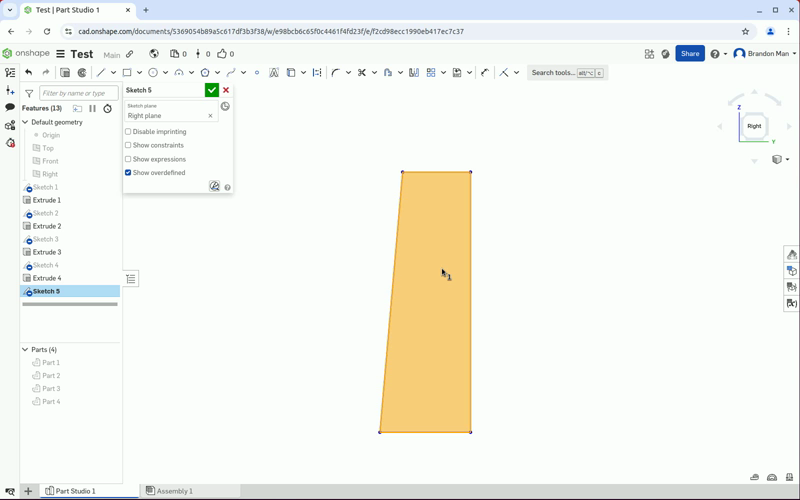
scroll(-6)
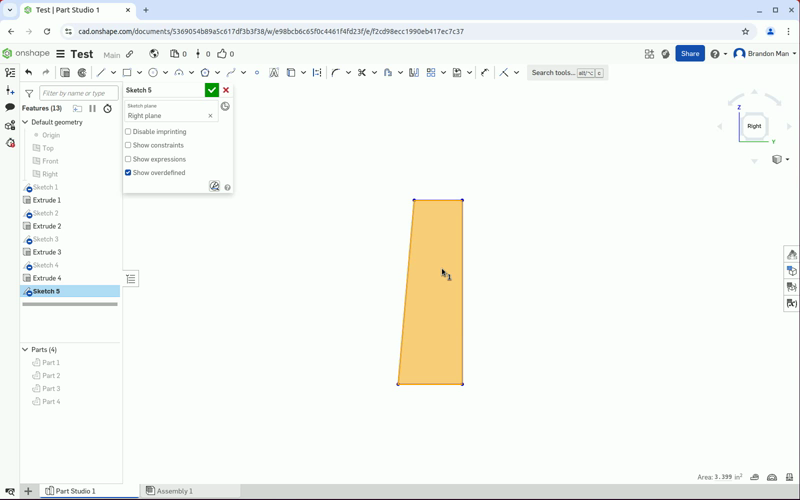
scroll(-6)
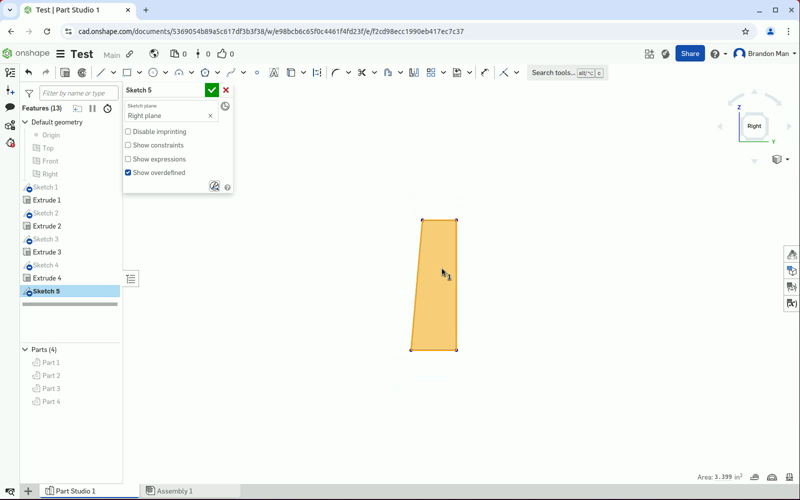
scroll(-6)
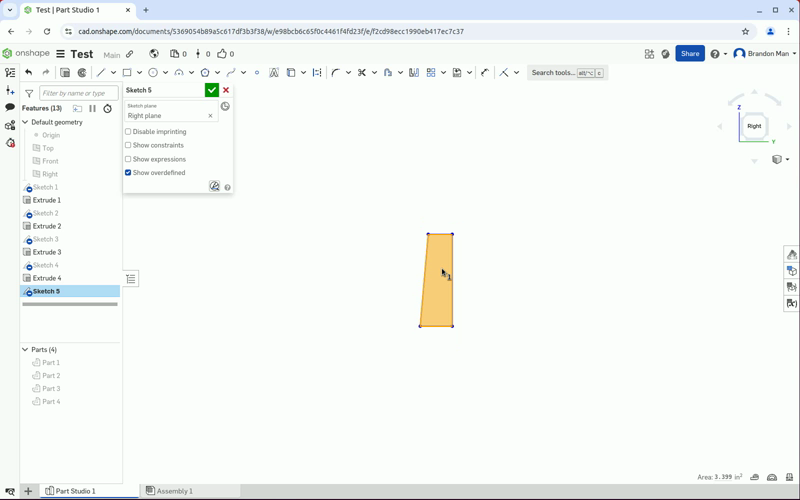
scroll(-6)
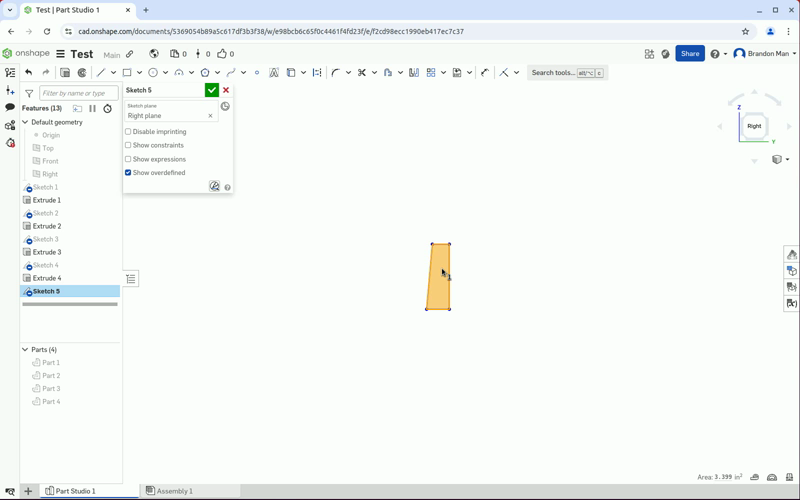
scroll(-6)
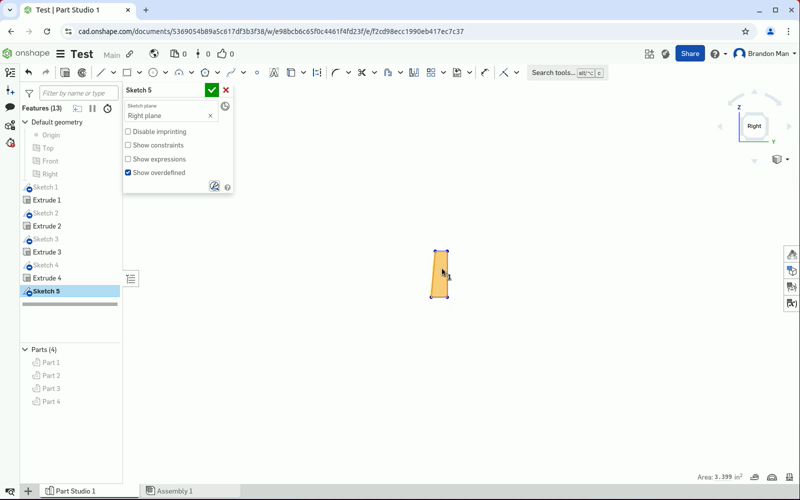
scroll(-6)
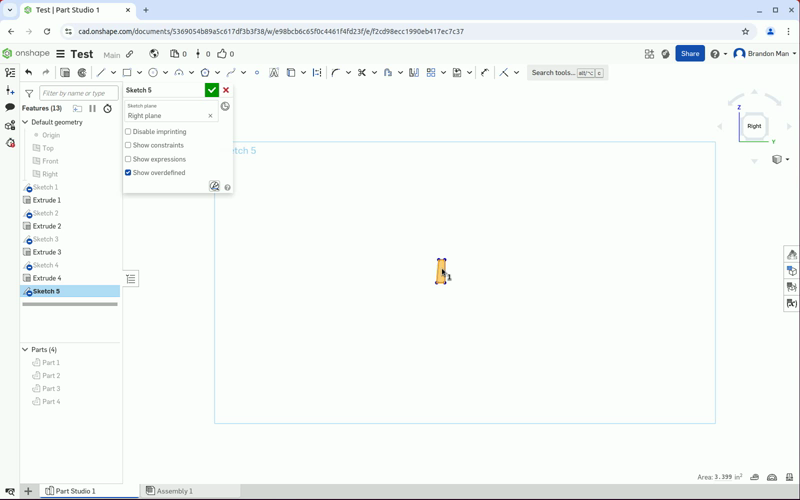
mouse_move(73, 352)
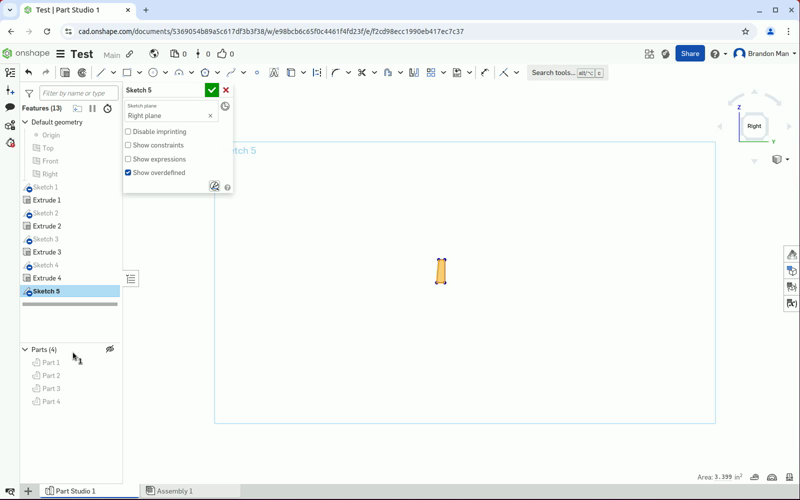
key(shift+y)
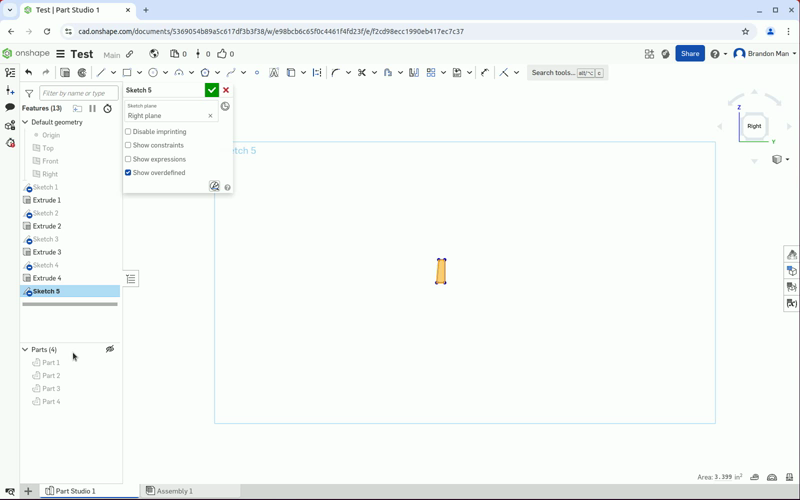
key(shift+e)
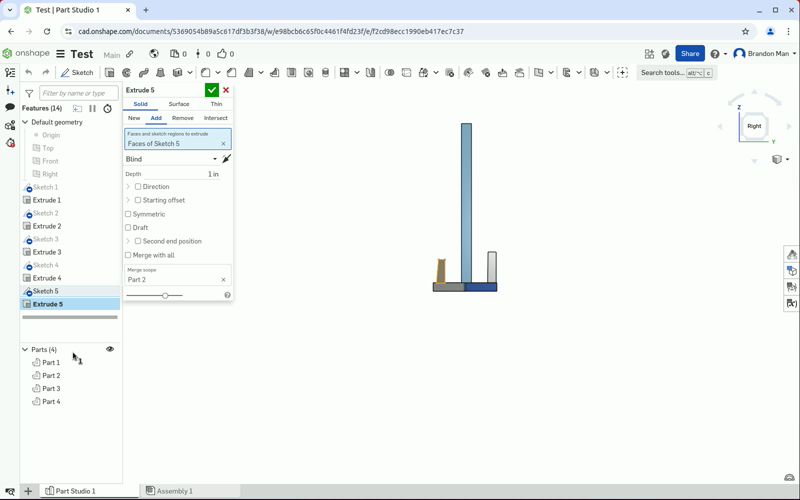
mouse_move(143, 106)
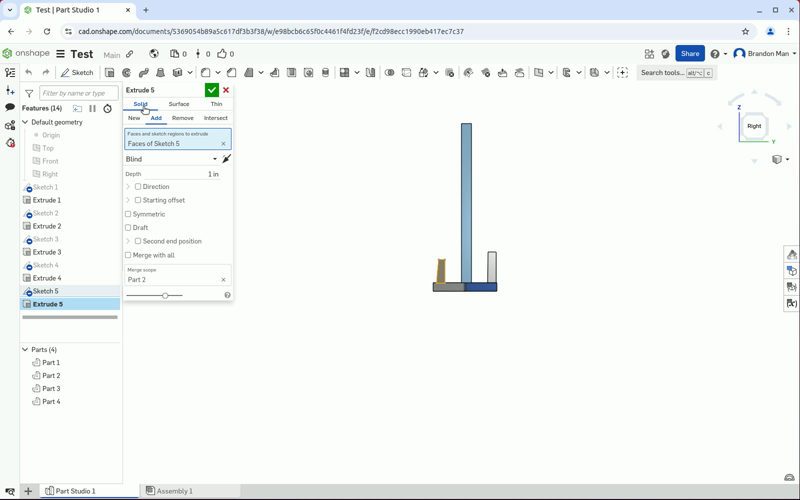
click(143, 106)
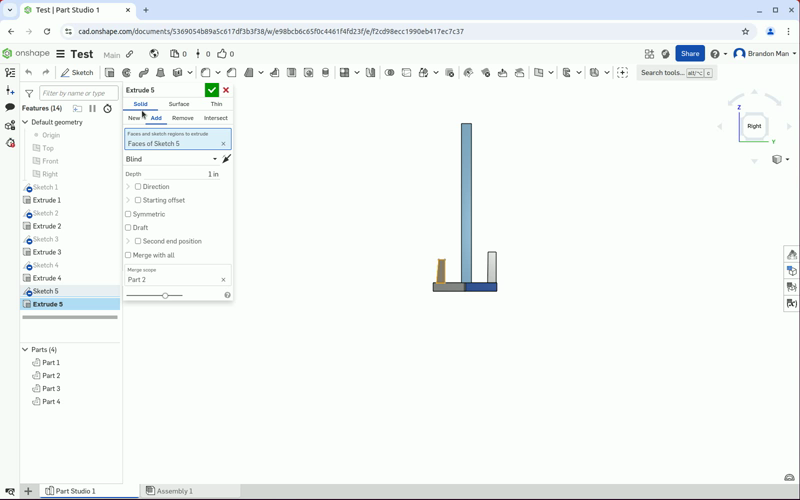
mouse_move(137, 120)
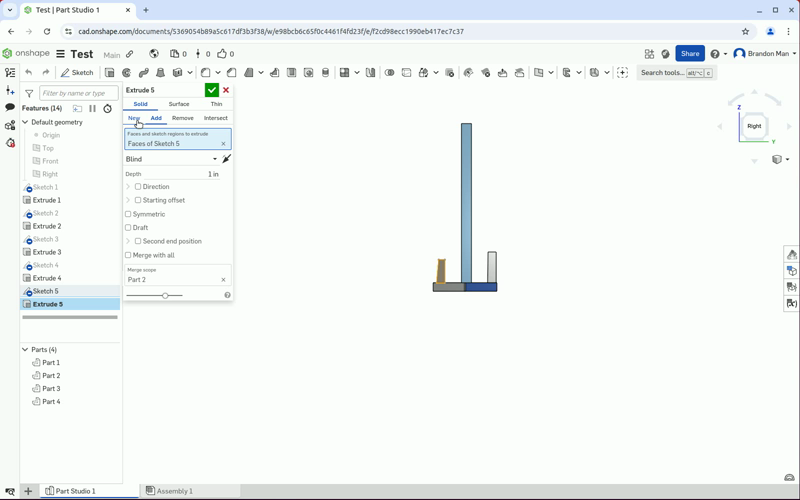
click(137, 120)
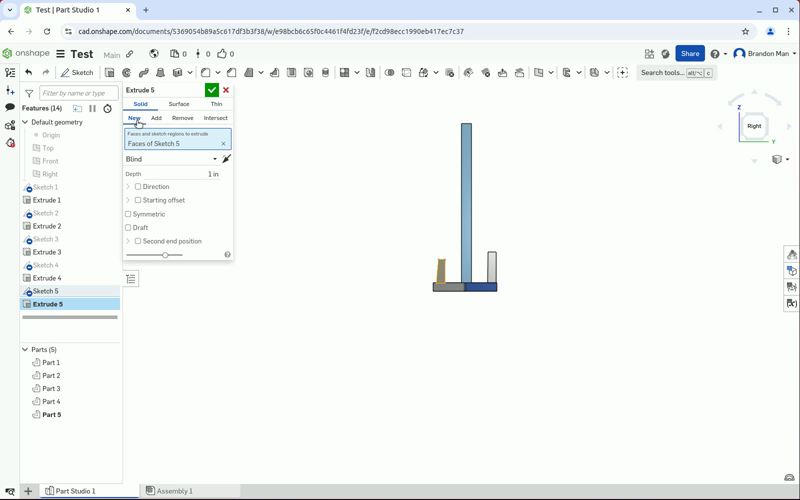
key(tab, 4)
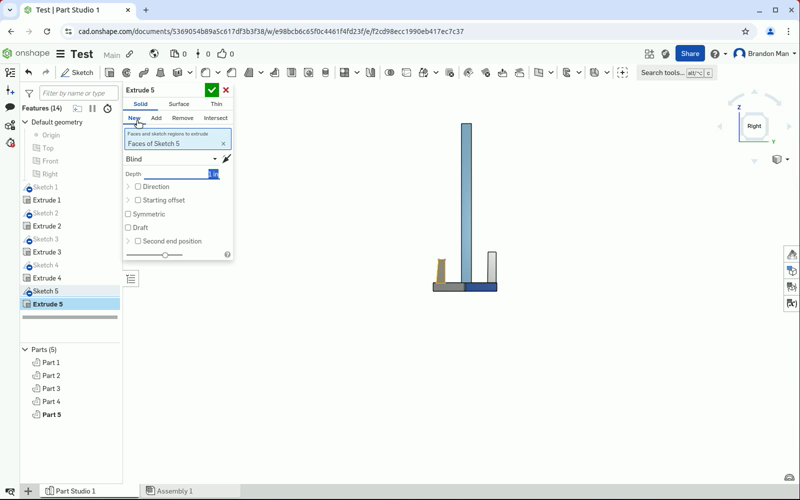
text(0.481)
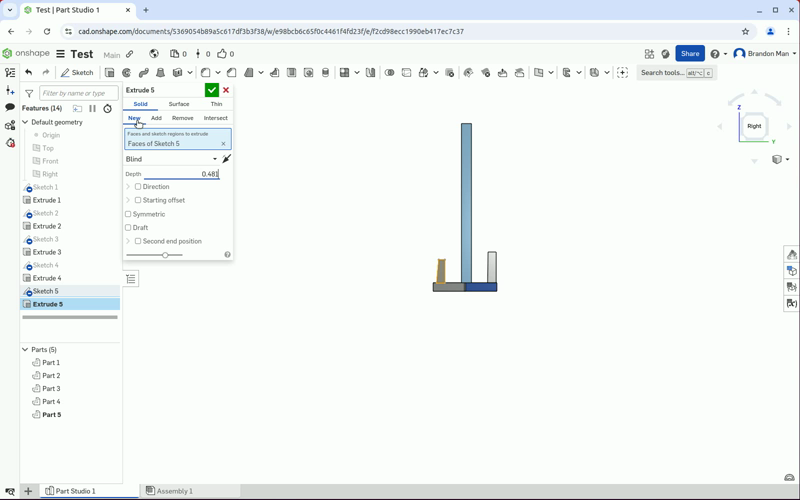
key(tab, 3)
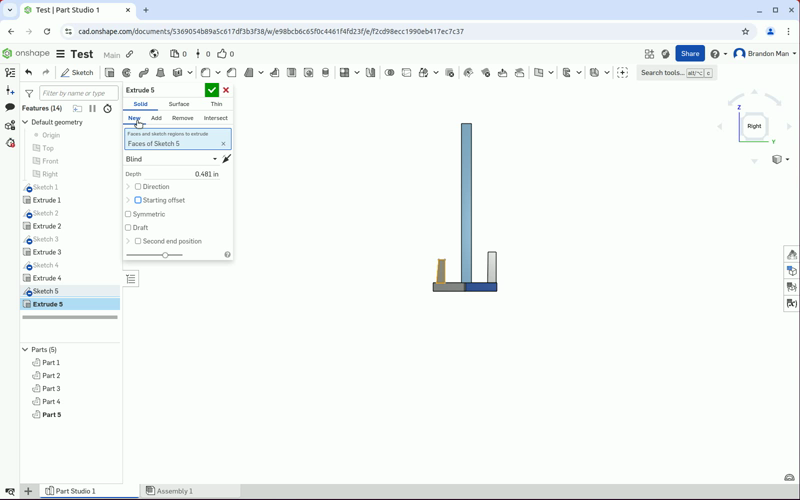
key(tab, 2)
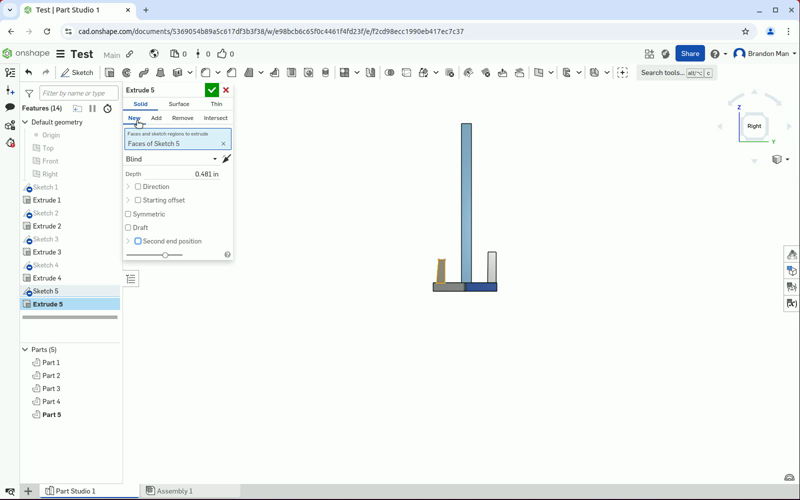
key(space)
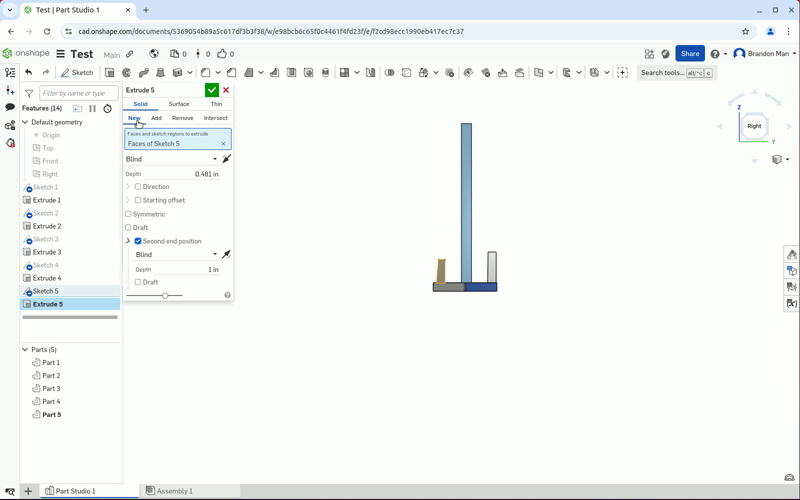
key(tab, 3)
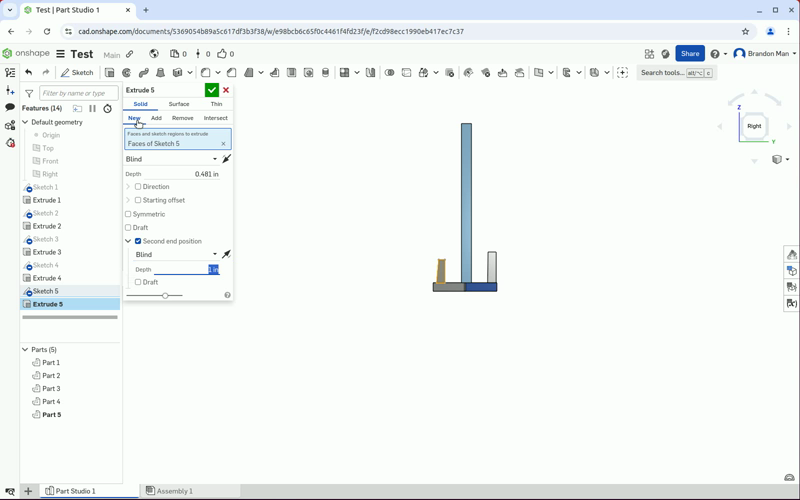
text(0.481)
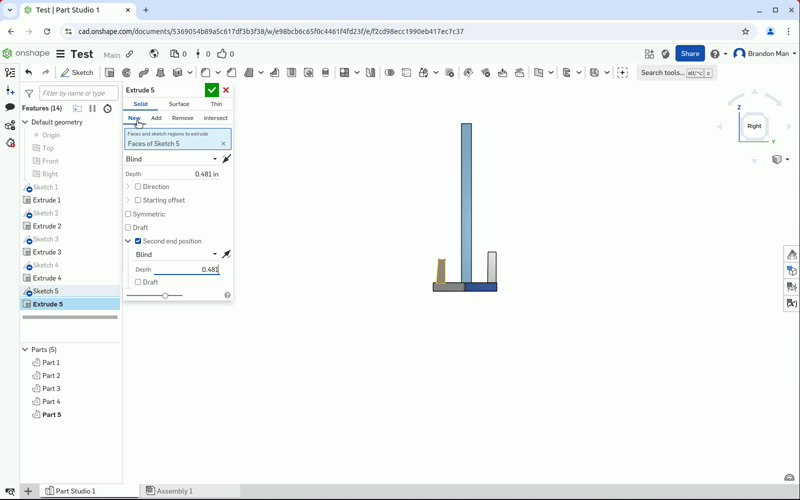
key(enter)
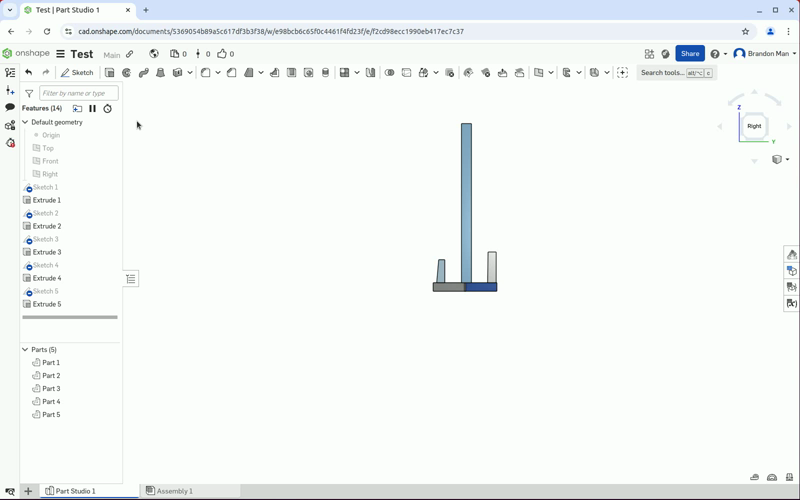
key(shift+h)
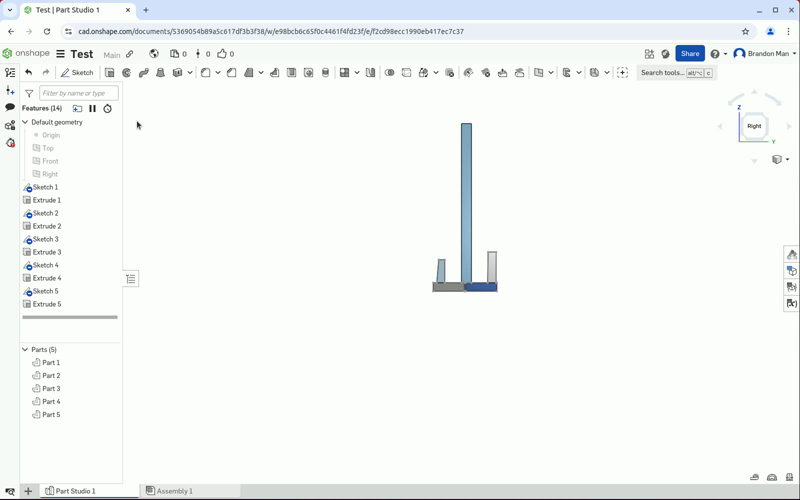
key(shift+h)
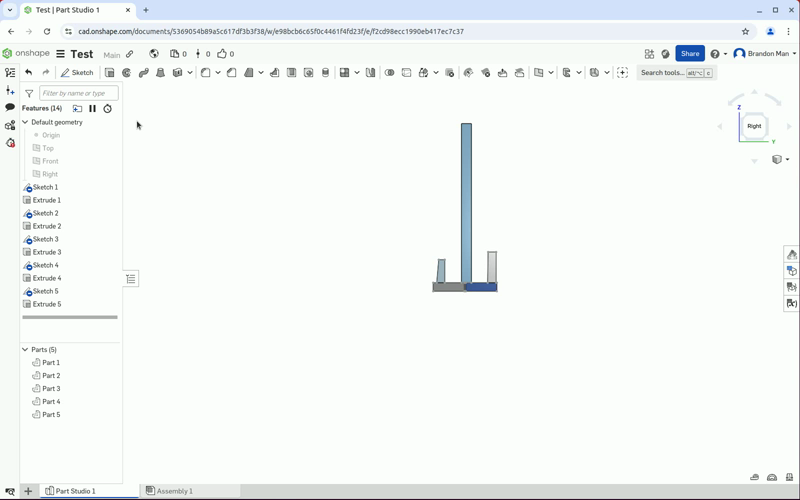
key(shift+7)
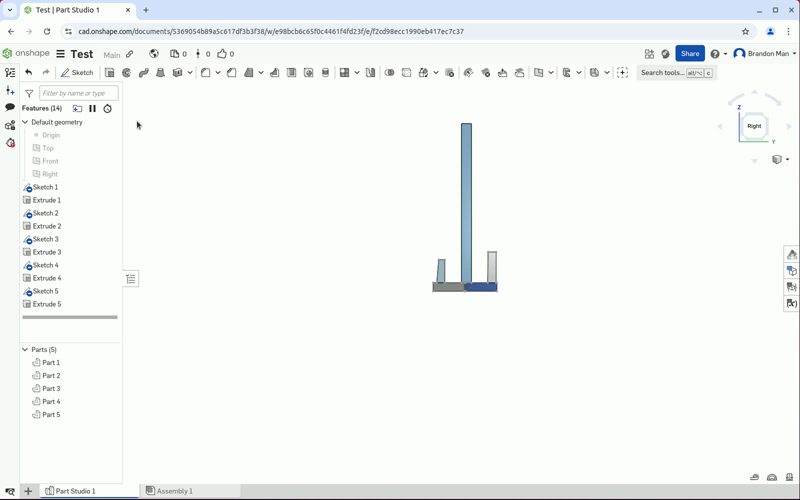
key(right, 2)
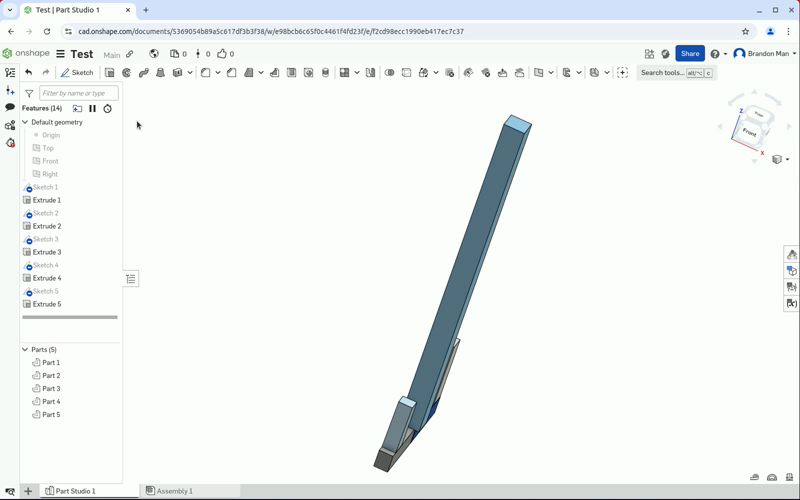
key(down, 2)
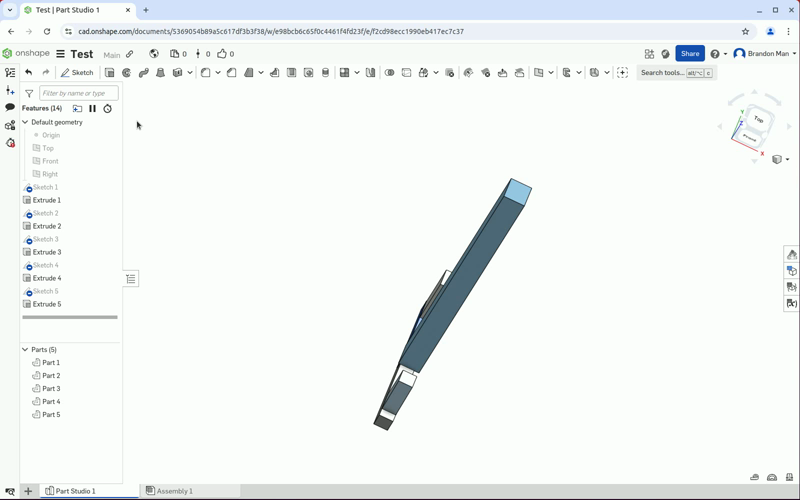
key(up, 2)
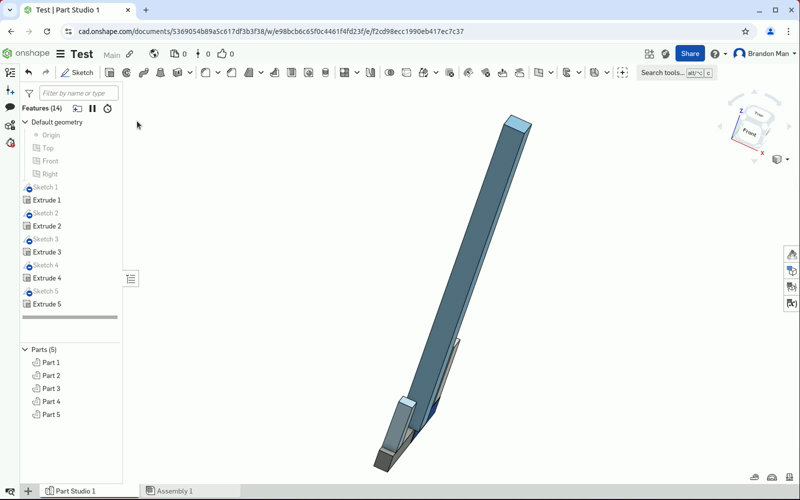
key(left, 2)
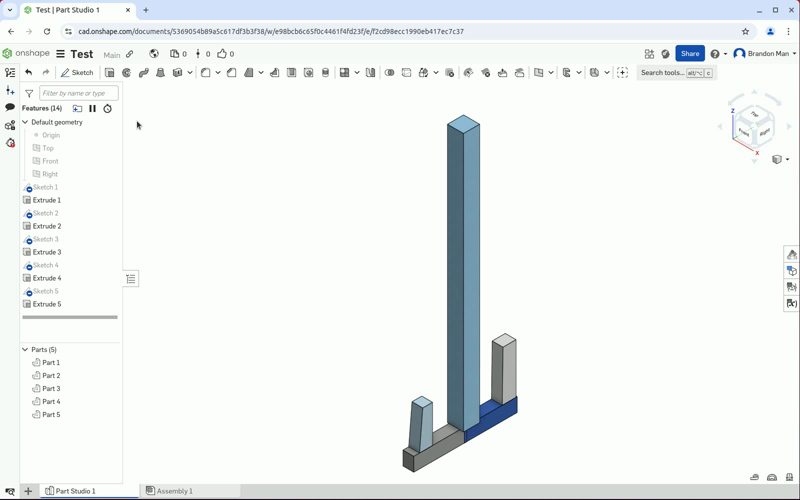
mouse_move(73, 189)
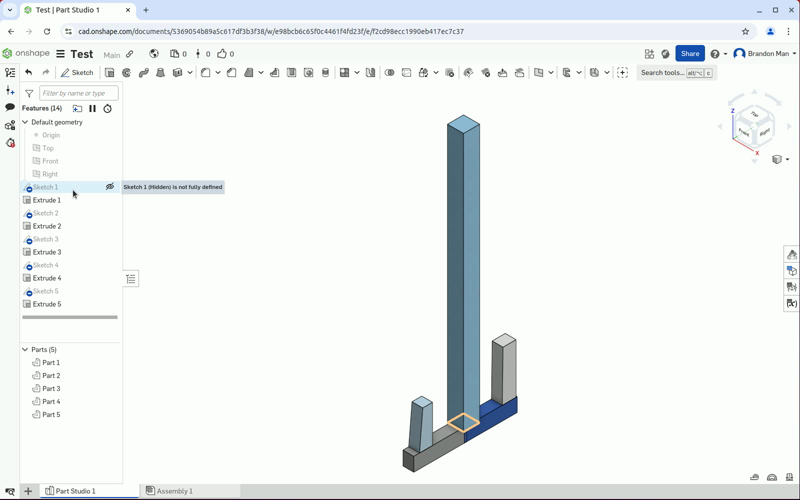
click(73, 189)